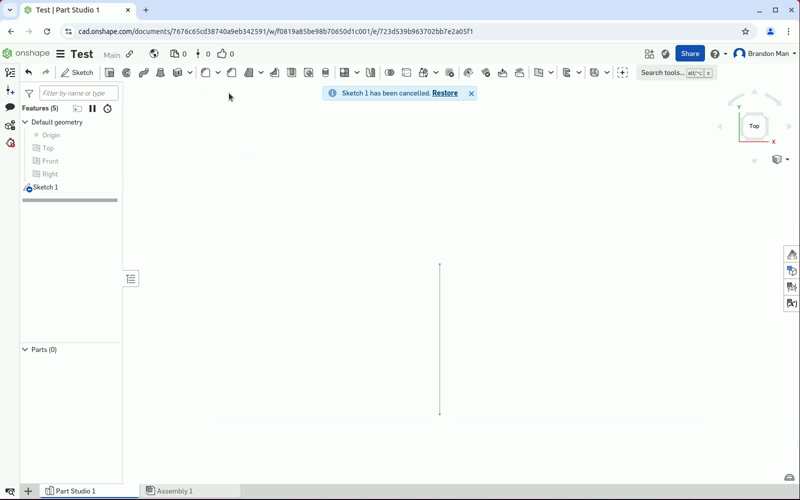
key(shift+h)
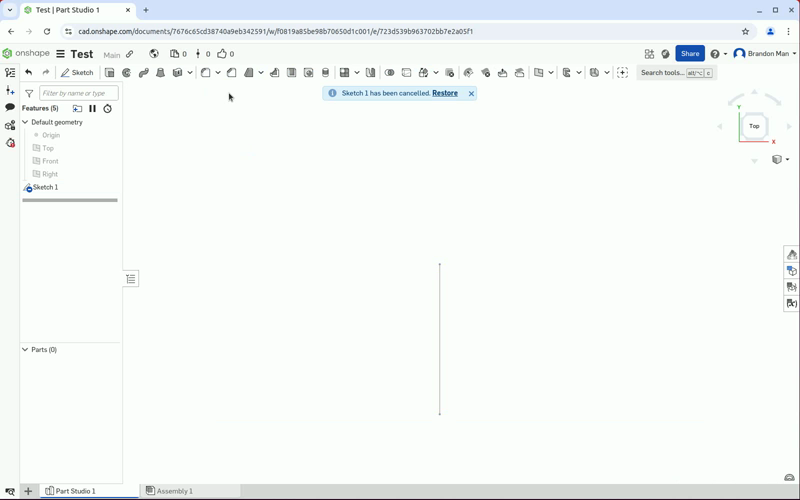
key(shift+s)
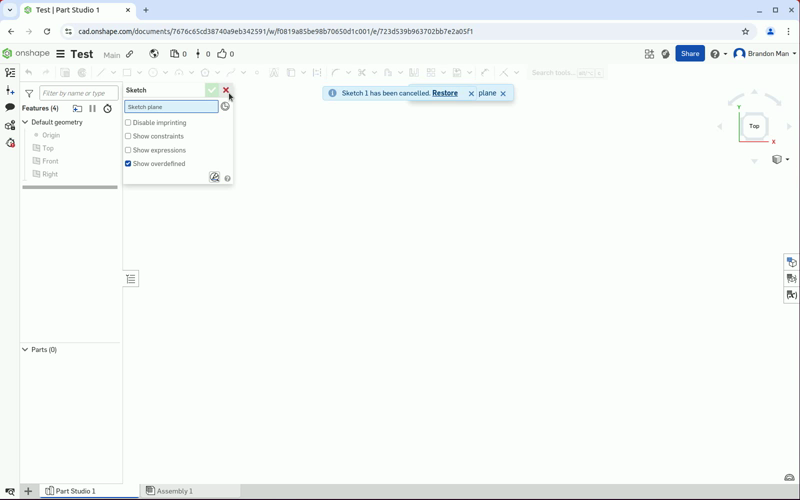
mouse_move(73, 150)
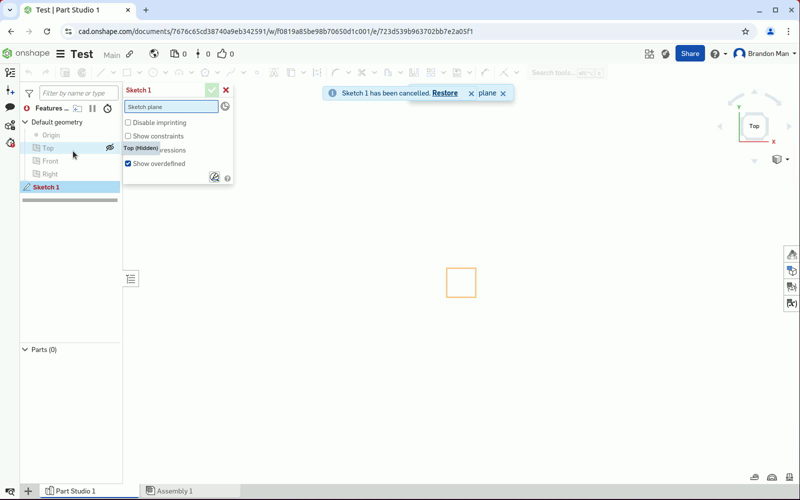
click(73, 150)
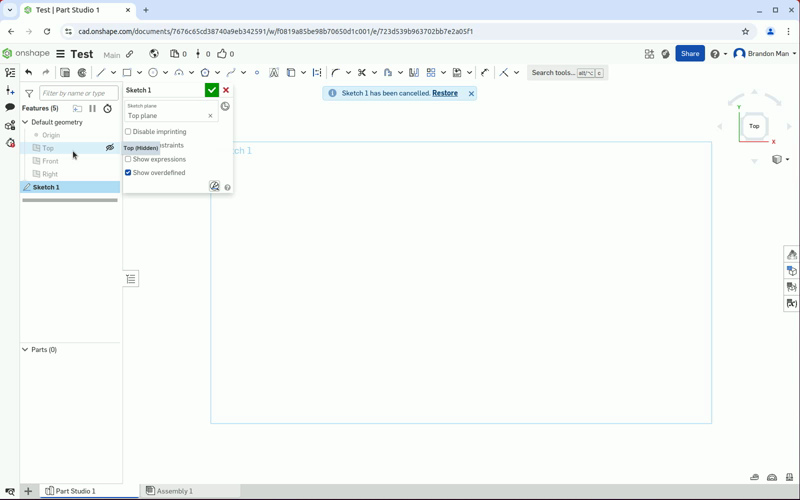
mouse_move(73, 352)
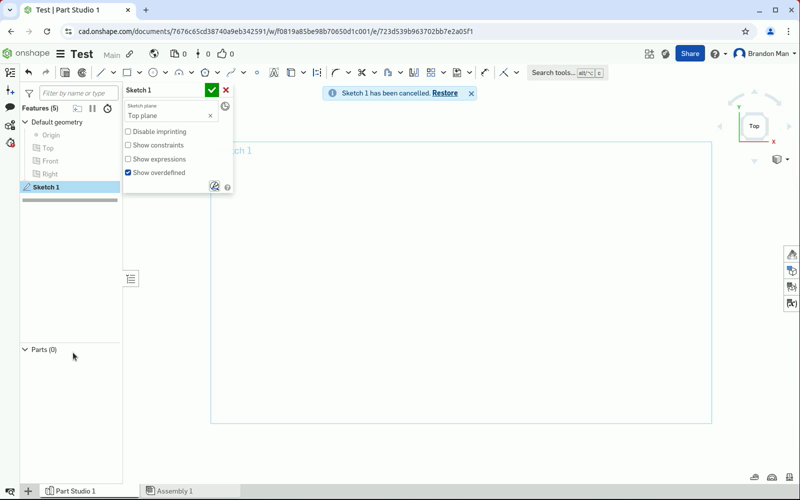
key(y)
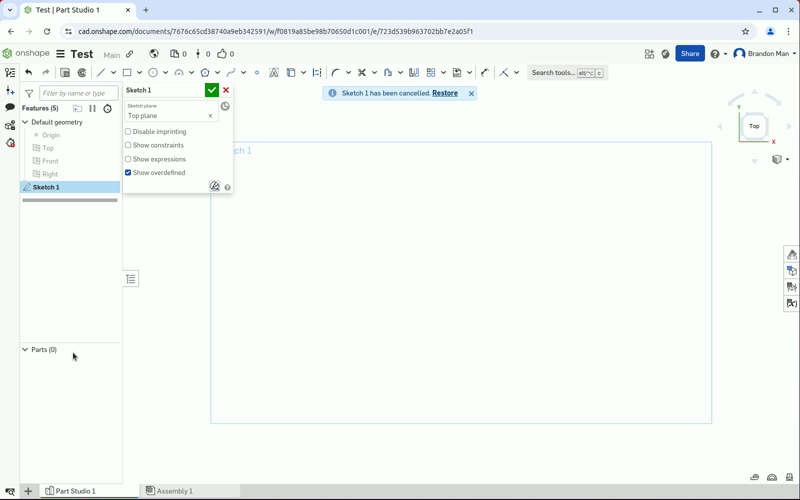
key(l)
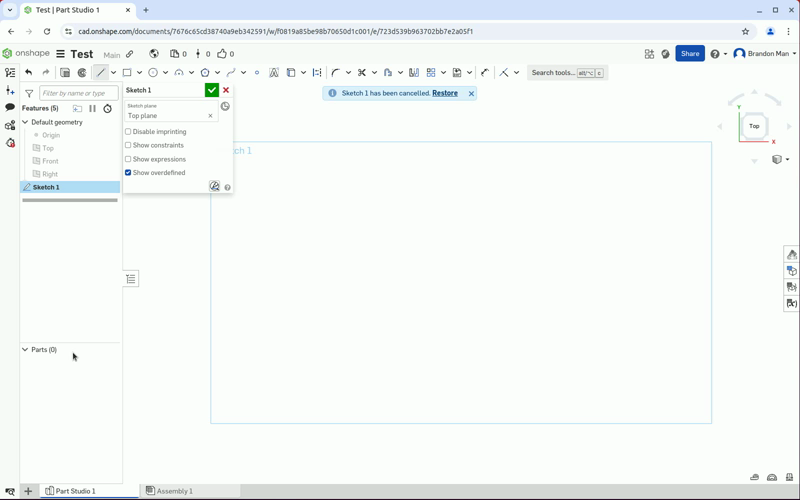
key_down(shift)
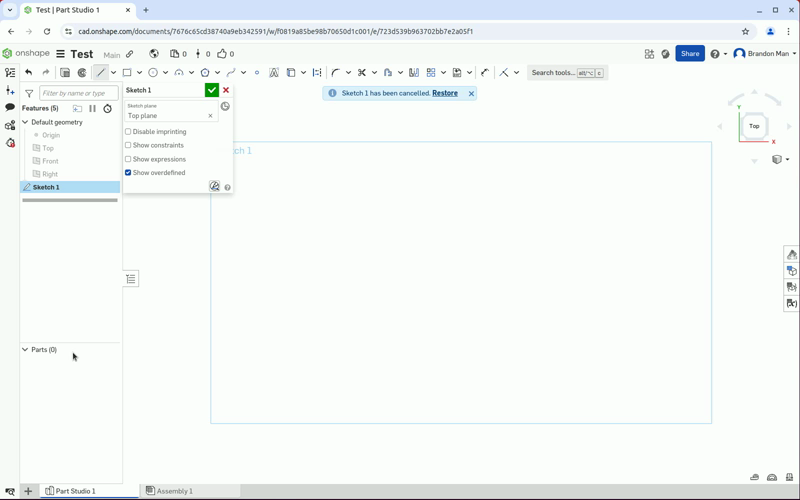
mouse_move(366, 272)
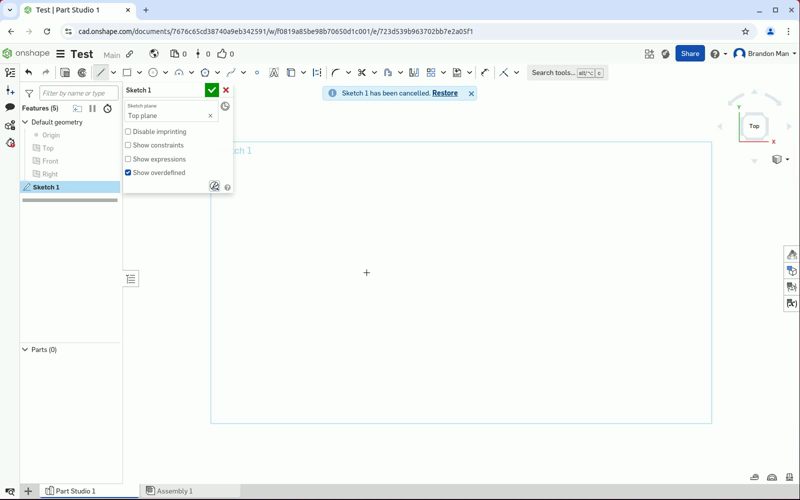
click(366, 272)
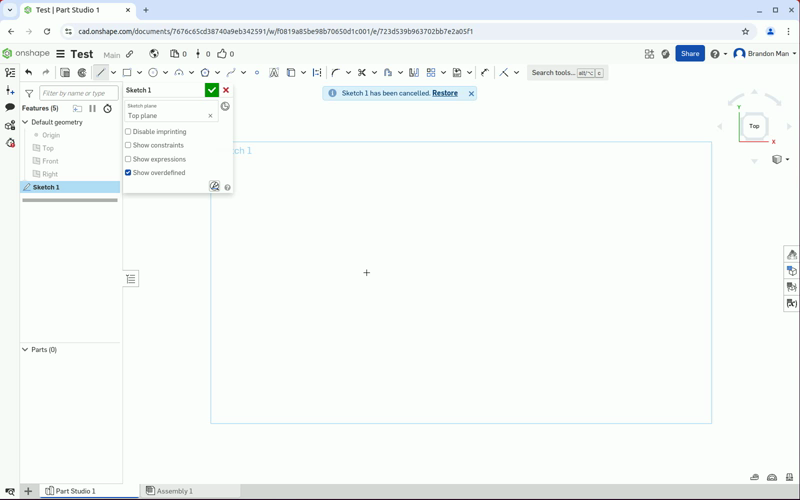
key_up(shift)
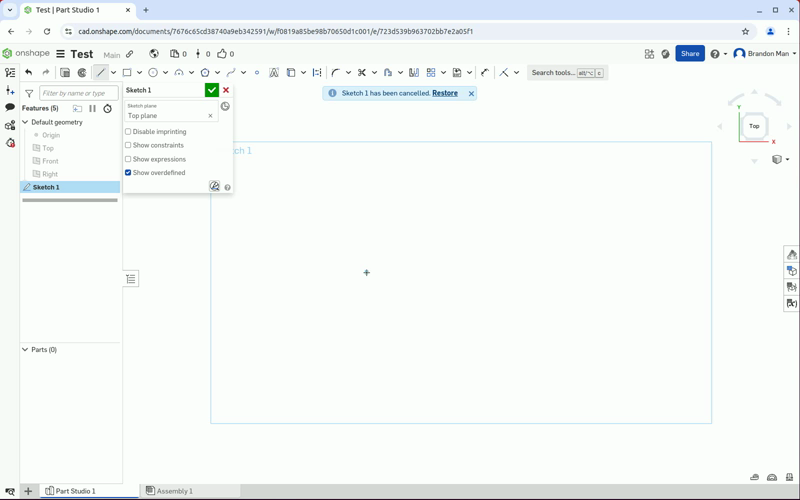
key_down(shift)
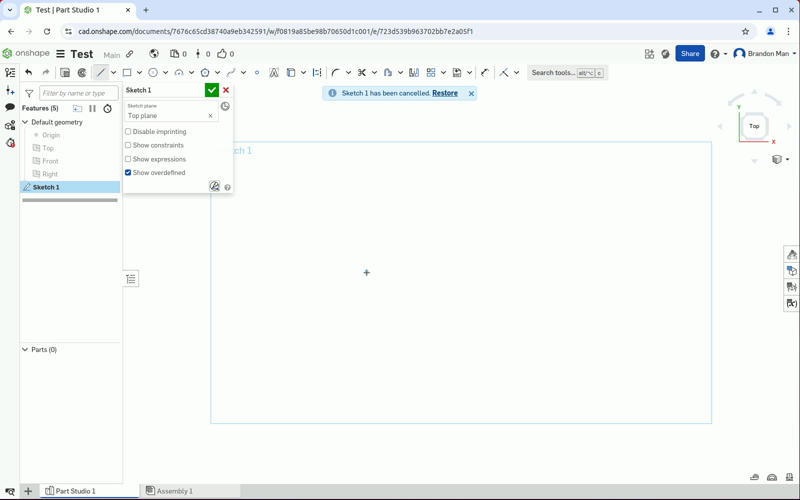
mouse_move(555, 265)
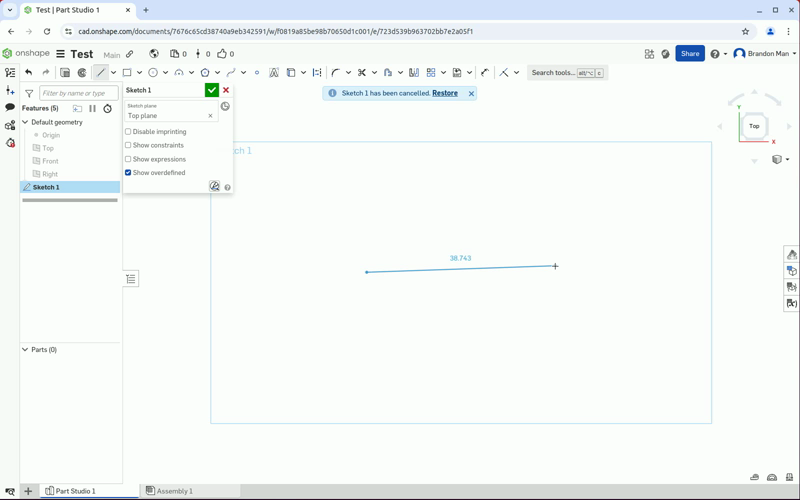
click(555, 265)
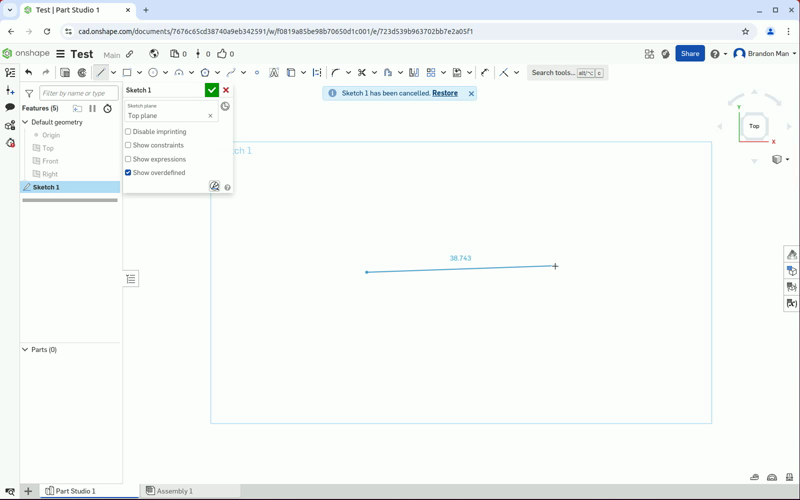
key_up(shift)
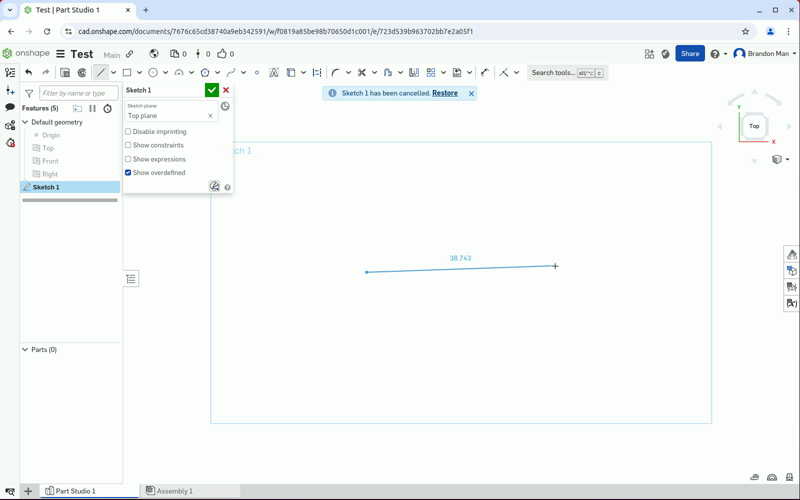
key(esc)
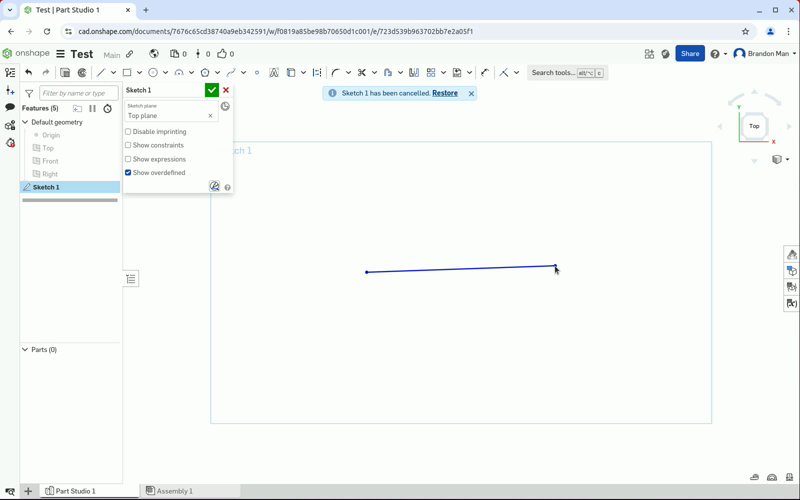
key(a)
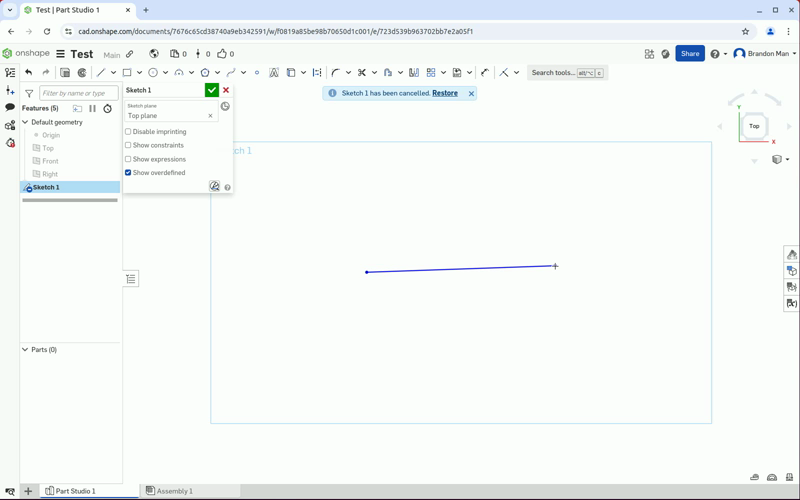
mouse_move(555, 265)
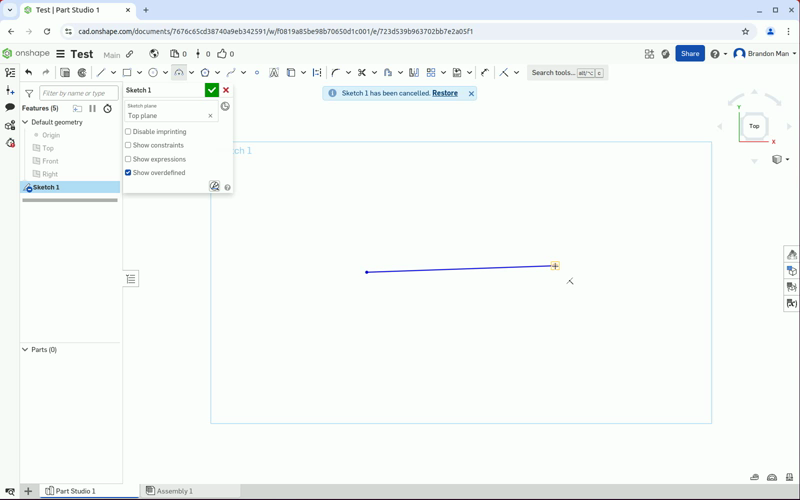
click(555, 265)
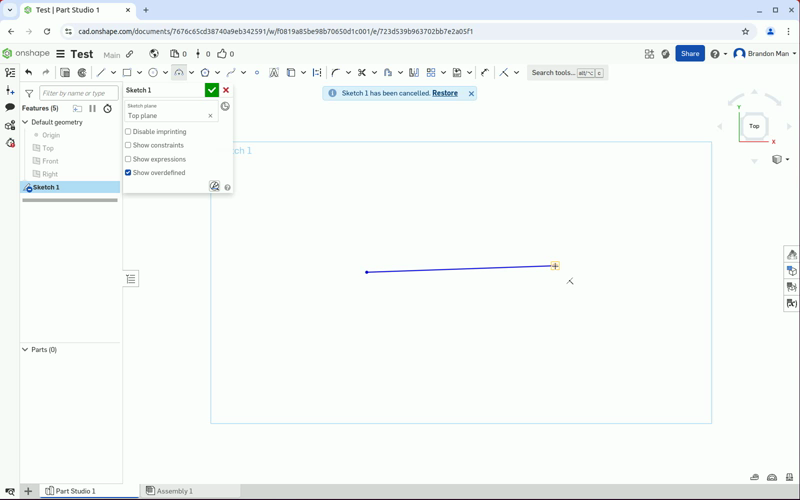
key_down(shift)
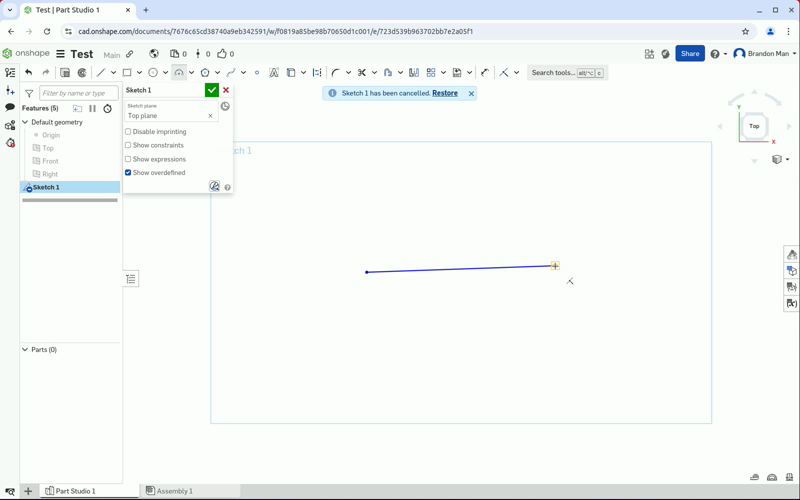
mouse_move(572, 265)
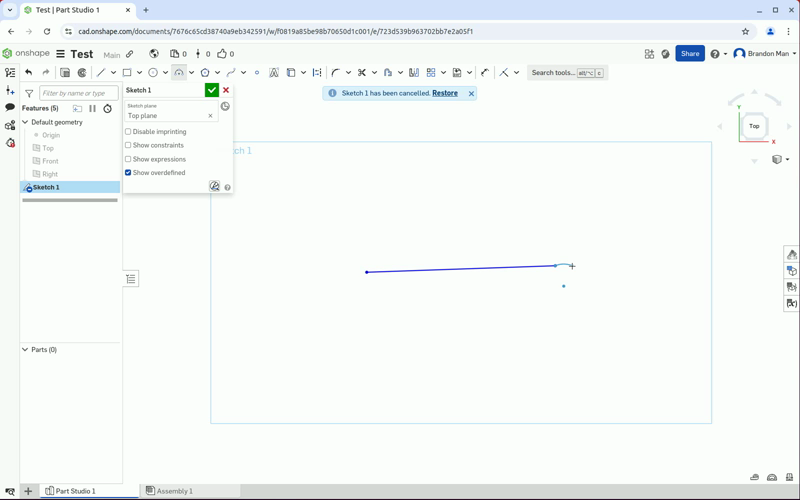
click(572, 265)
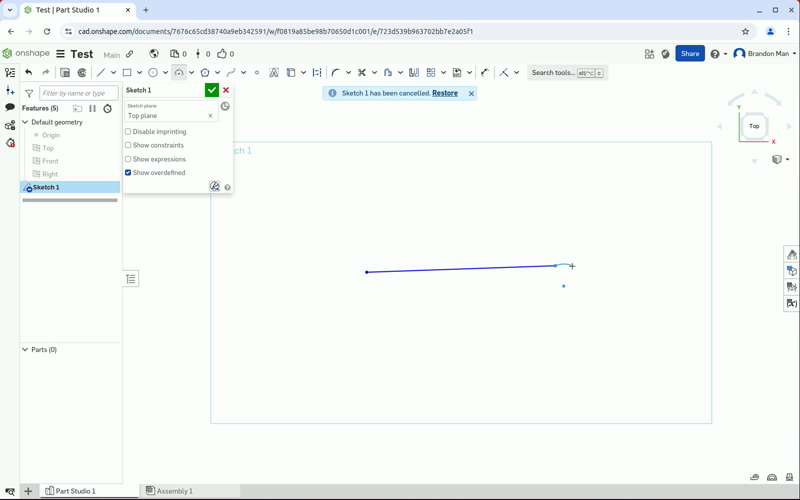
mouse_move(563, 267)
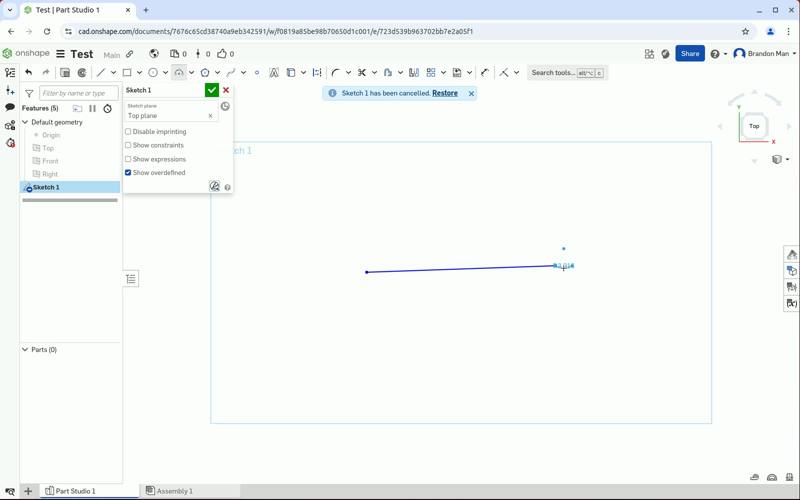
click(563, 267)
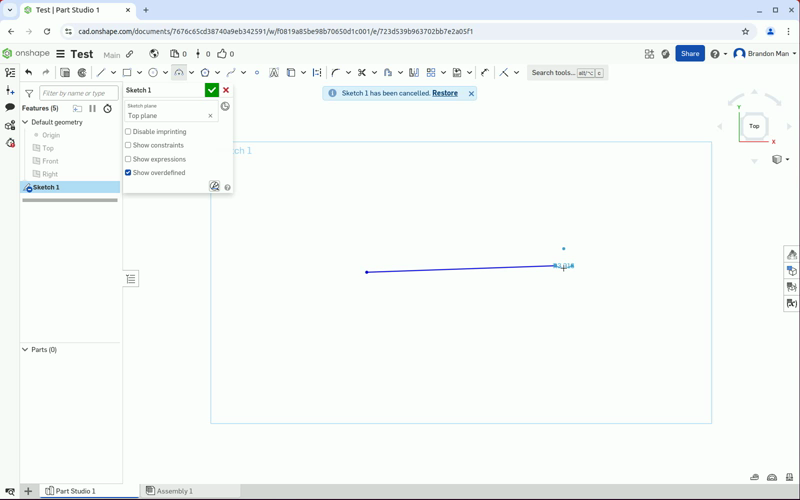
key_up(shift)
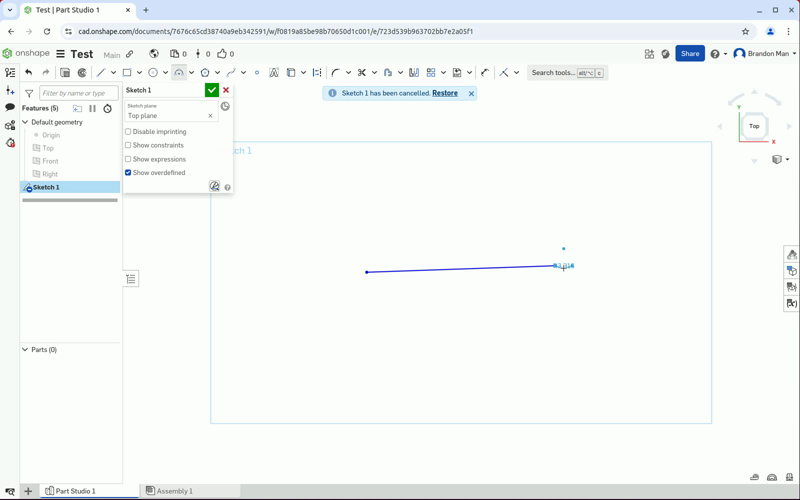
mouse_move(572, 265)
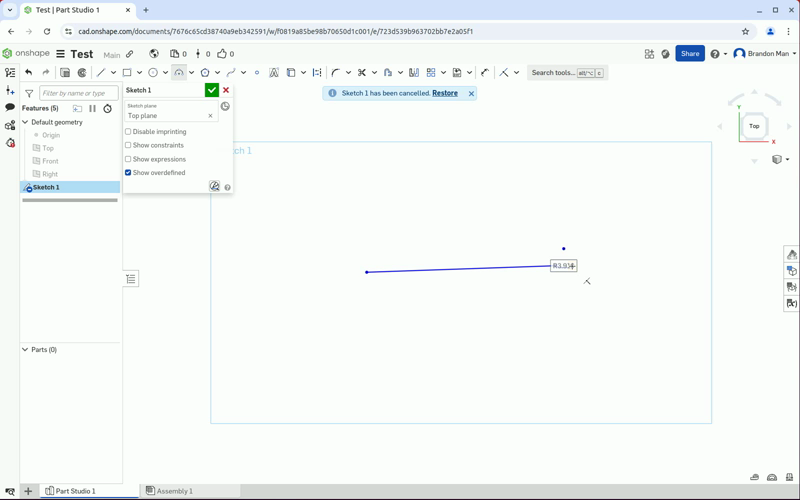
click(572, 265)
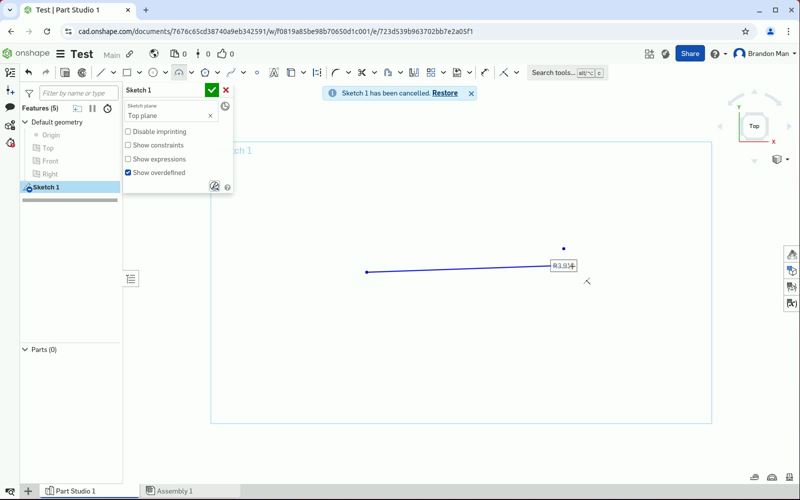
key_down(shift)
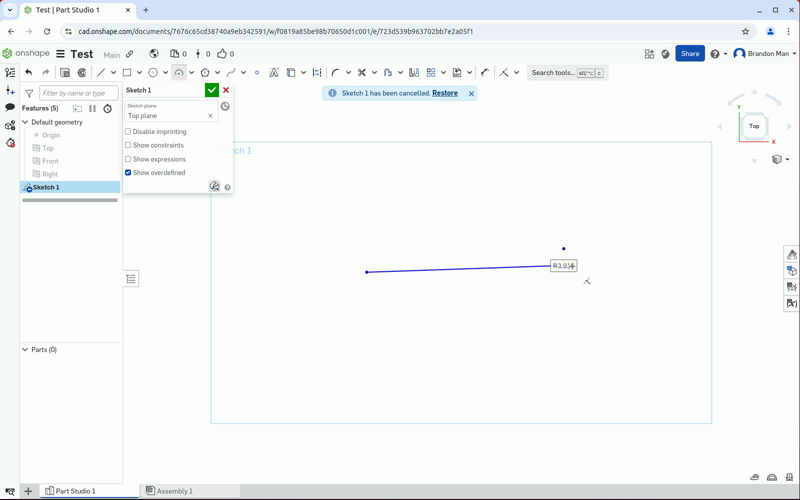
mouse_move(572, 233)
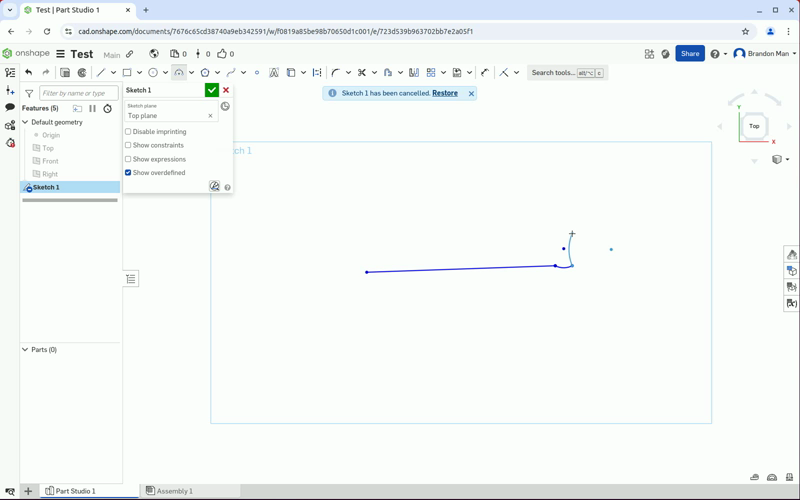
click(572, 233)
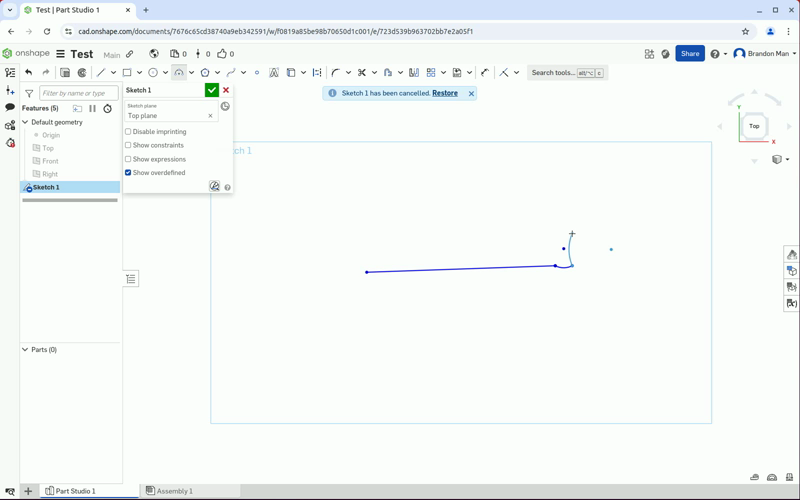
mouse_move(570, 249)
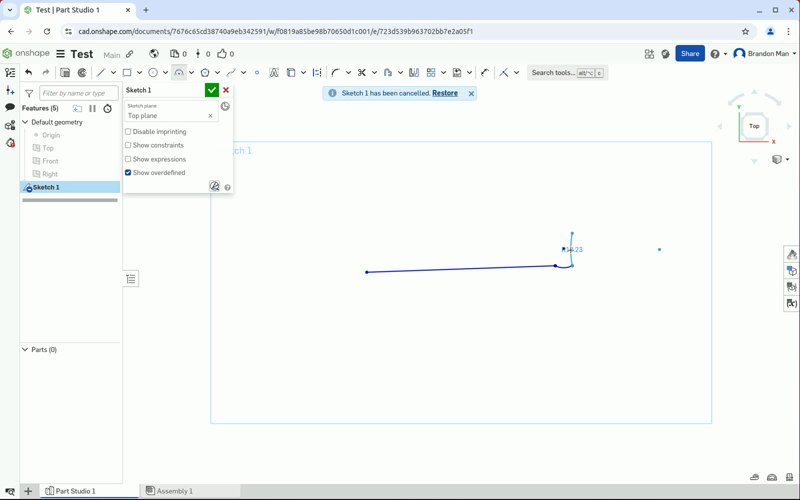
click(570, 249)
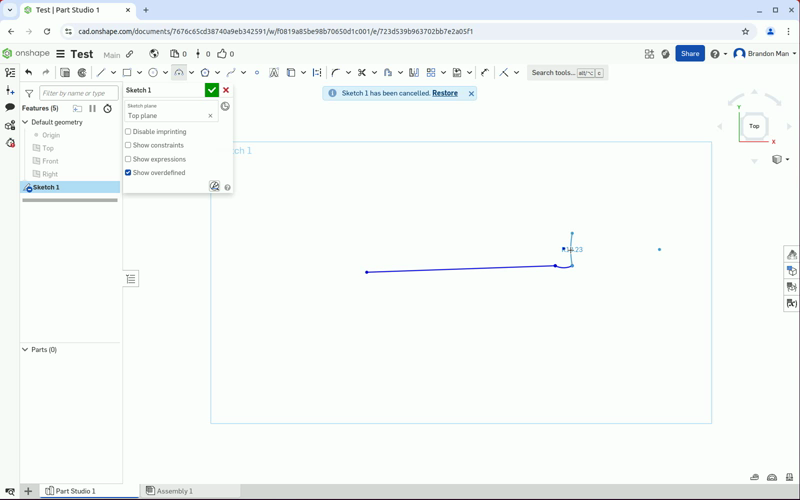
key_up(shift)
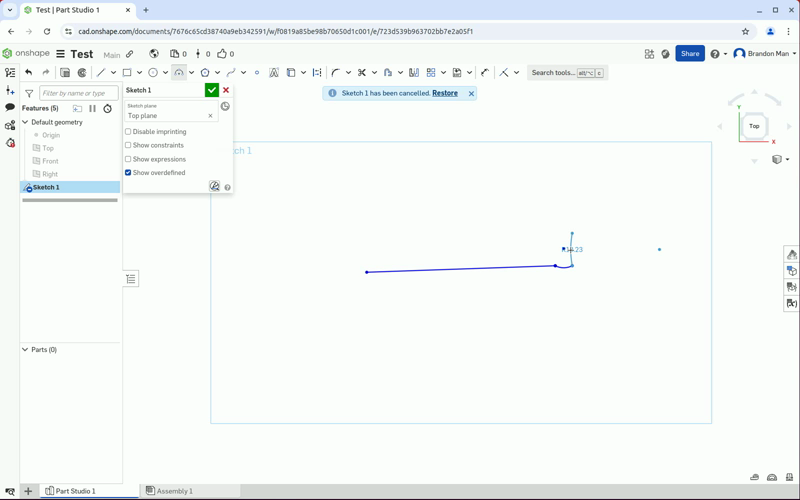
mouse_move(572, 233)
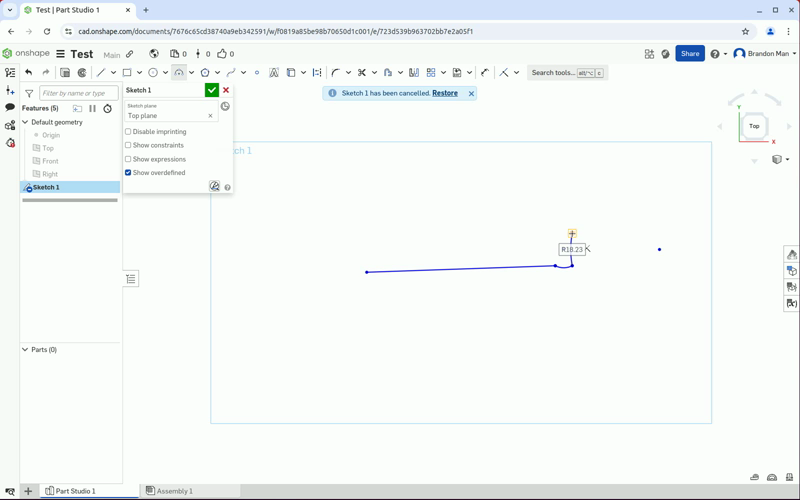
click(572, 233)
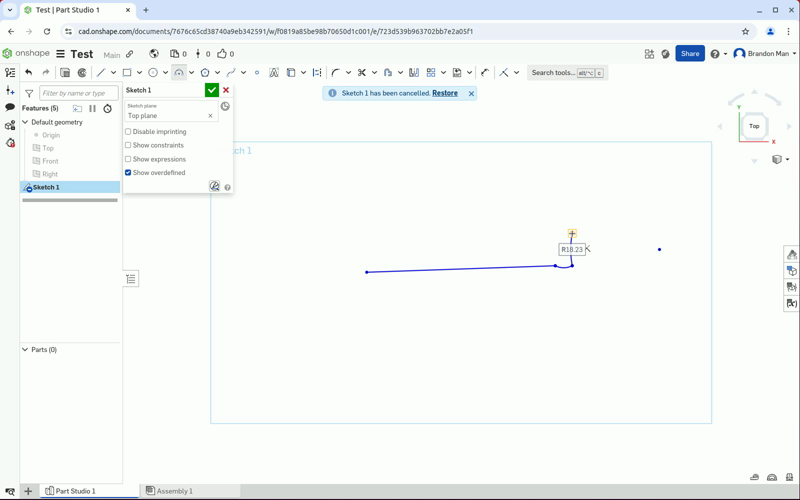
key_down(shift)
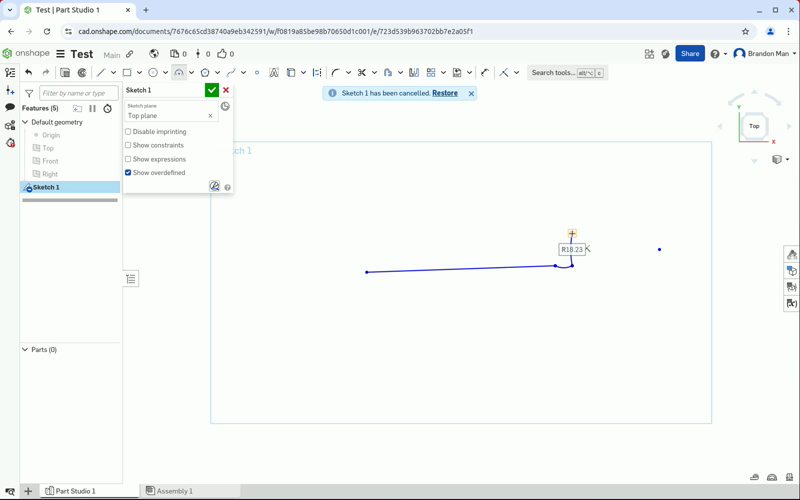
mouse_move(555, 240)
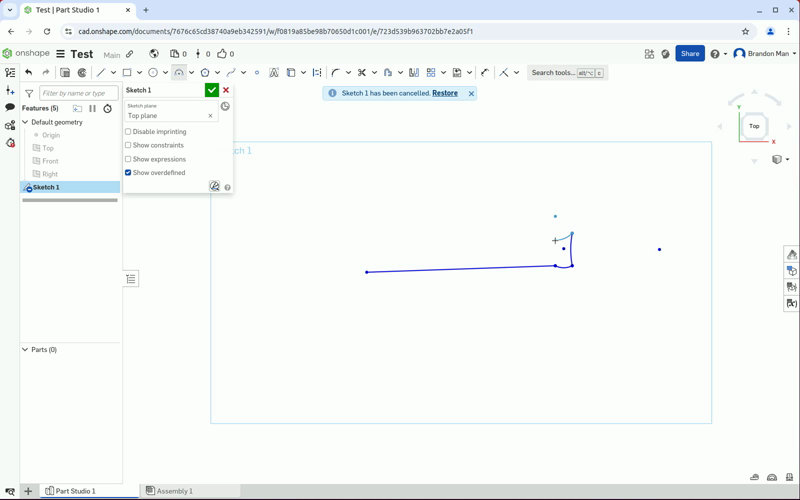
click(555, 240)
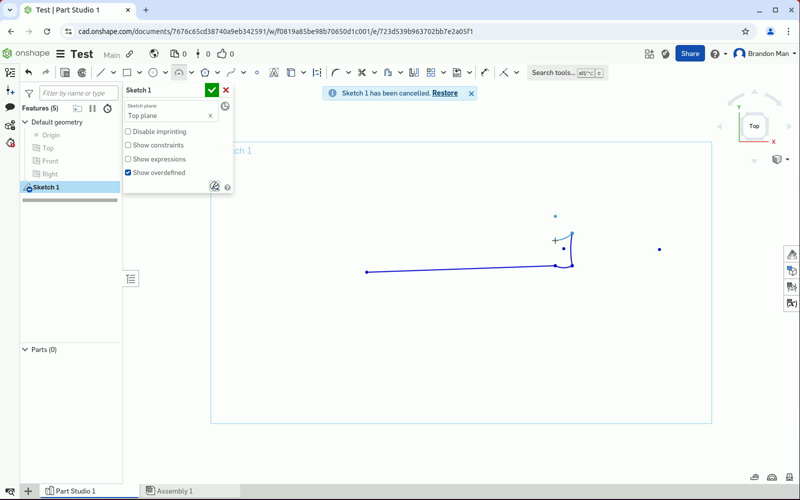
mouse_move(564, 239)
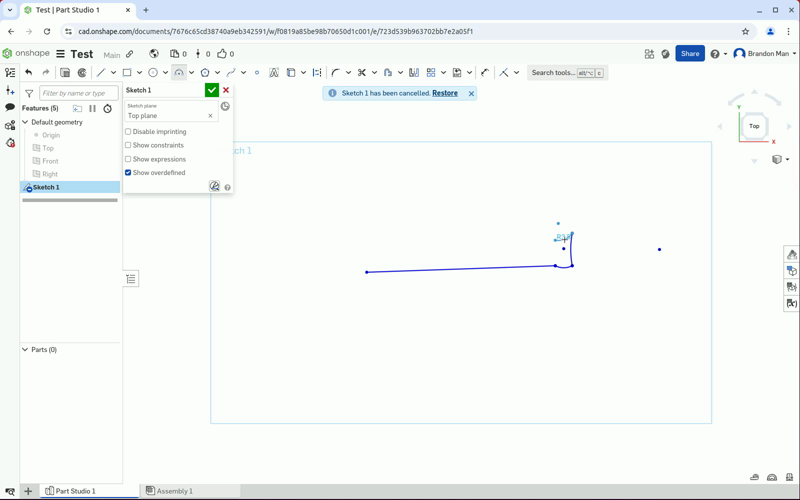
click(564, 239)
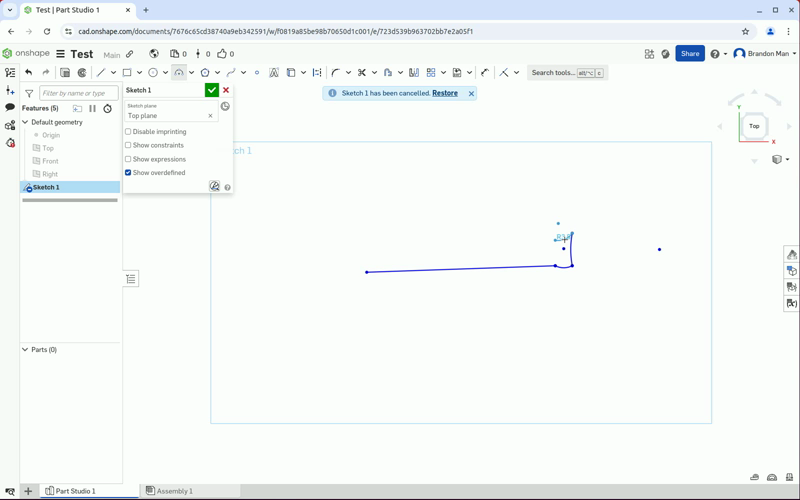
key_up(shift)
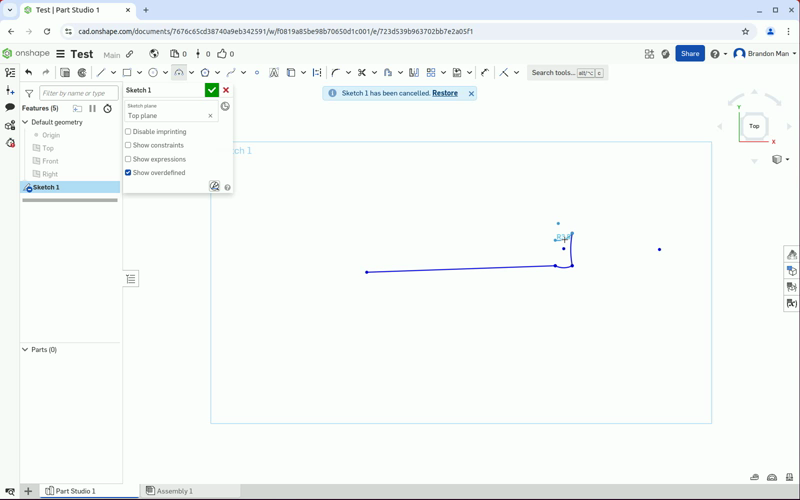
key(esc)
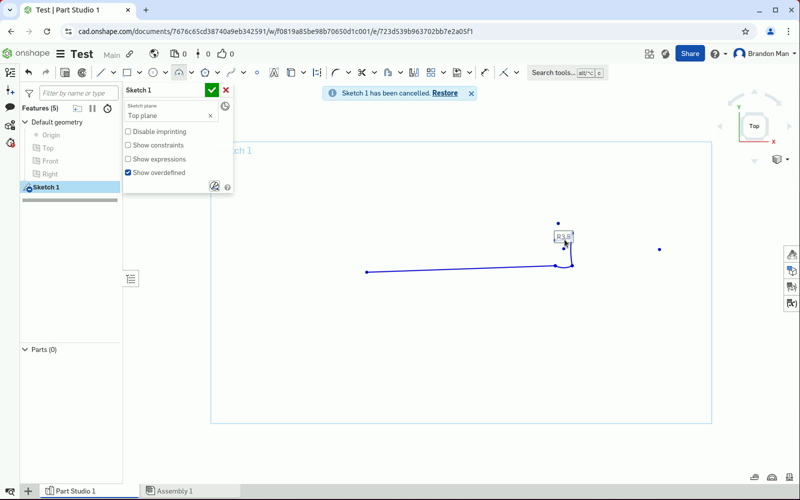
key(l)
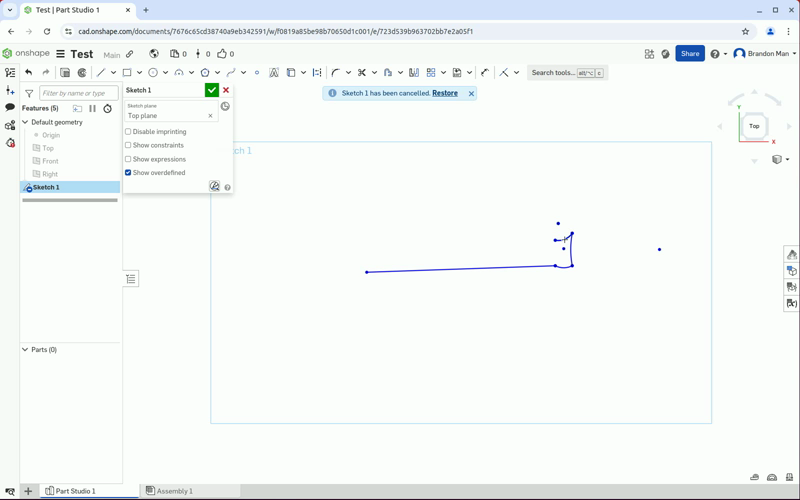
mouse_move(555, 240)
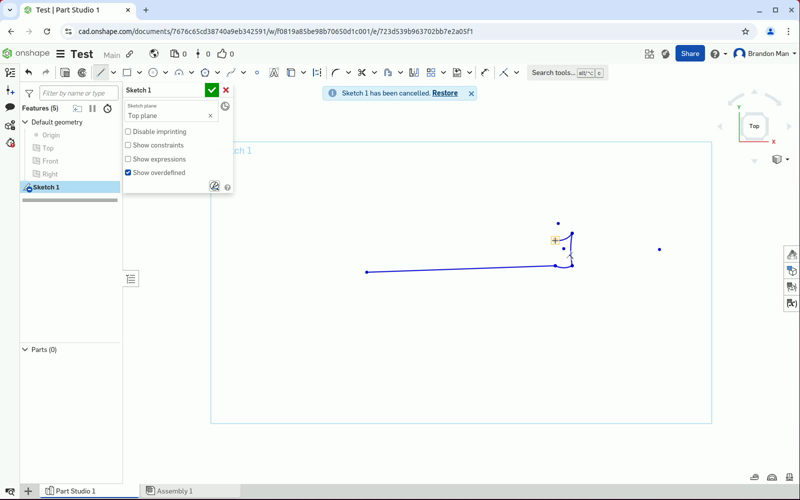
click(555, 240)
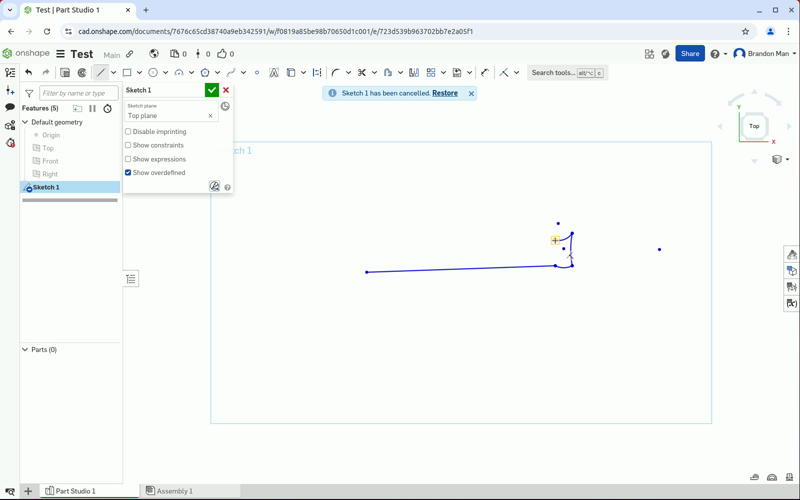
key_down(shift)
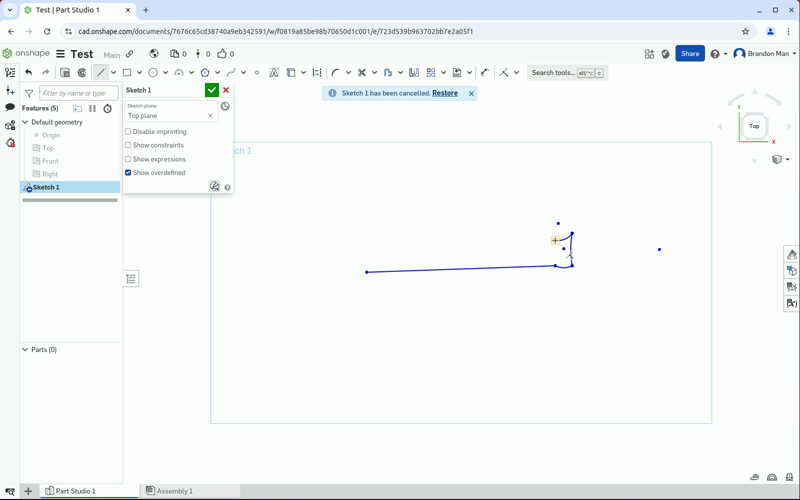
mouse_move(366, 225)
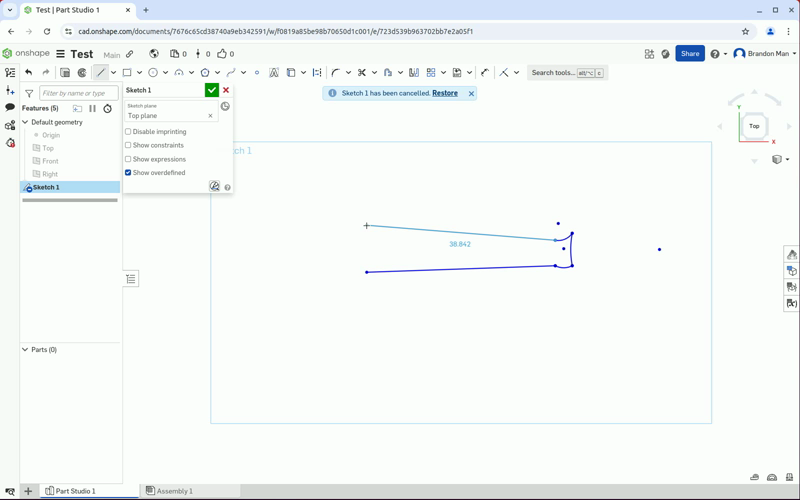
click(366, 225)
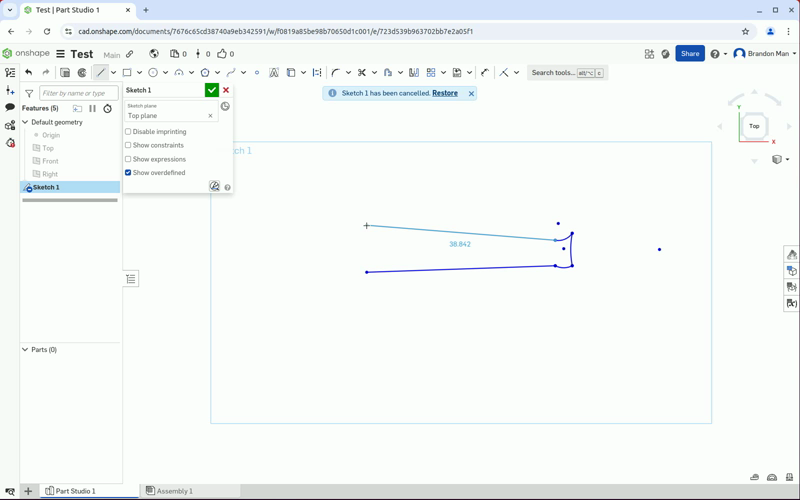
key_up(shift)
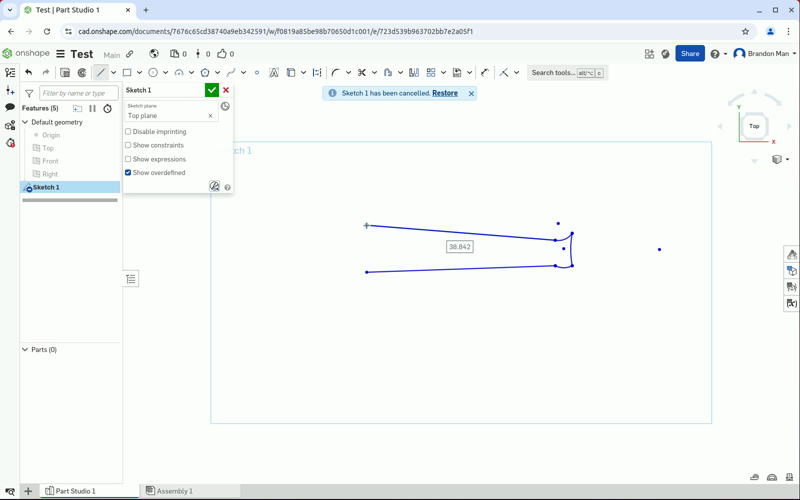
key(esc)
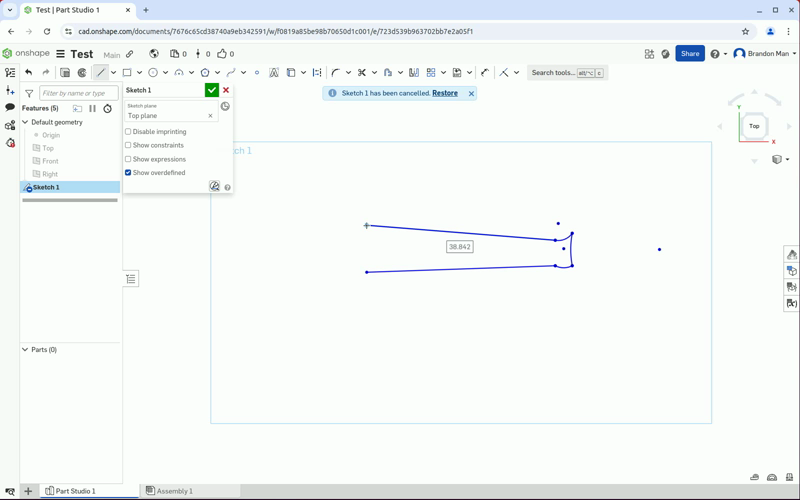
key(a)
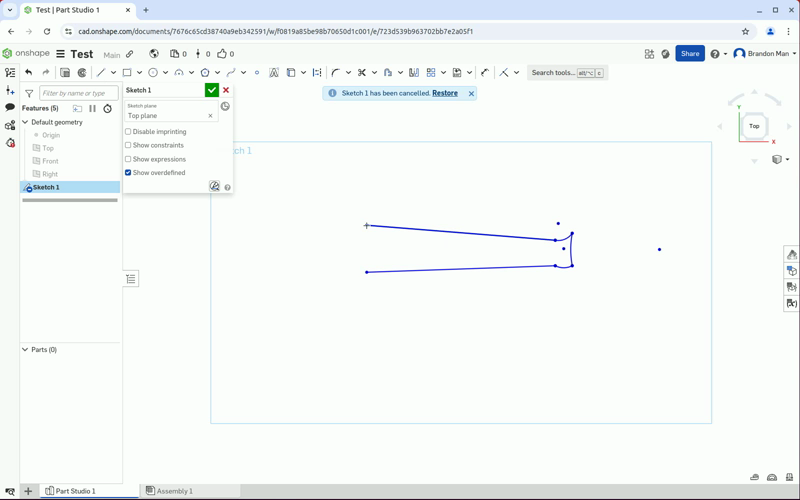
mouse_move(366, 225)
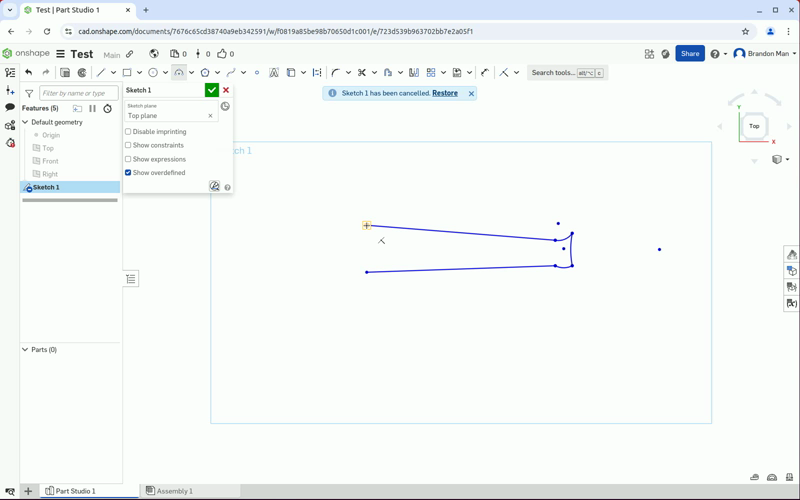
click(366, 225)
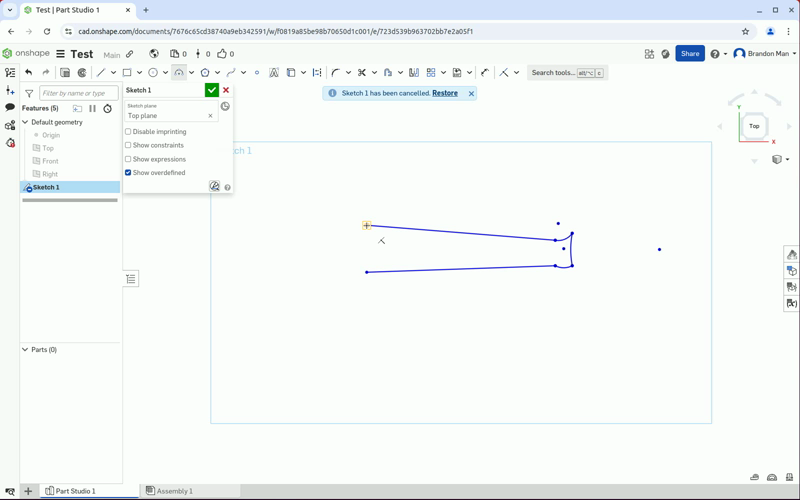
mouse_move(366, 272)
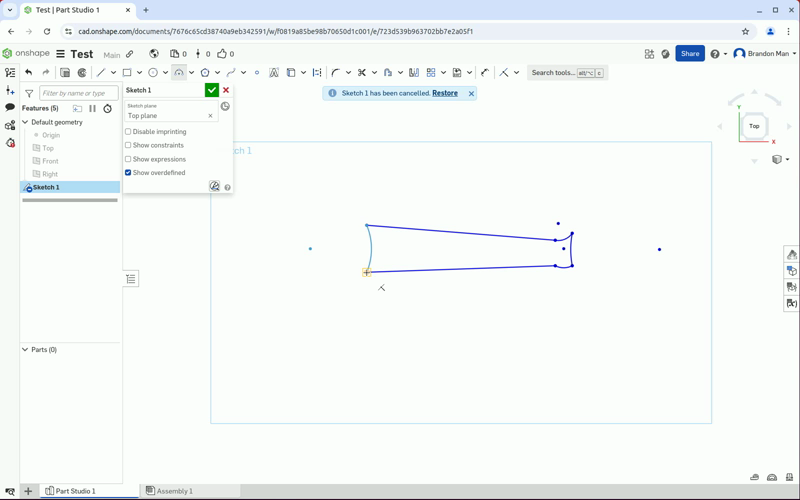
click(366, 272)
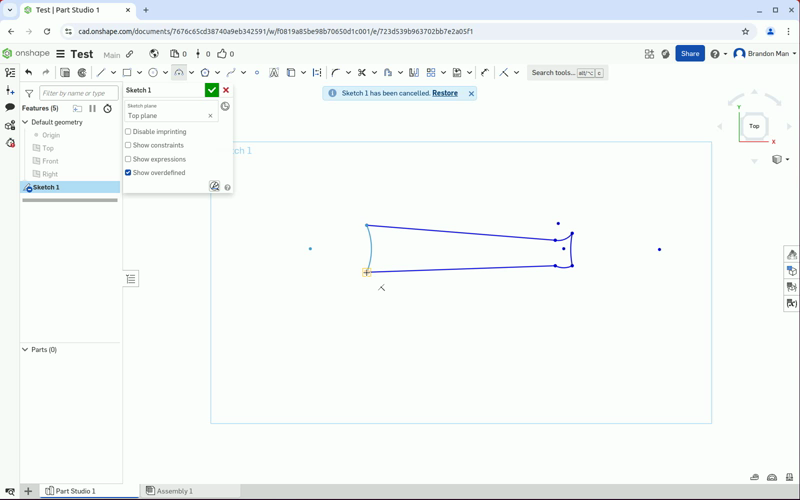
key_down(shift)
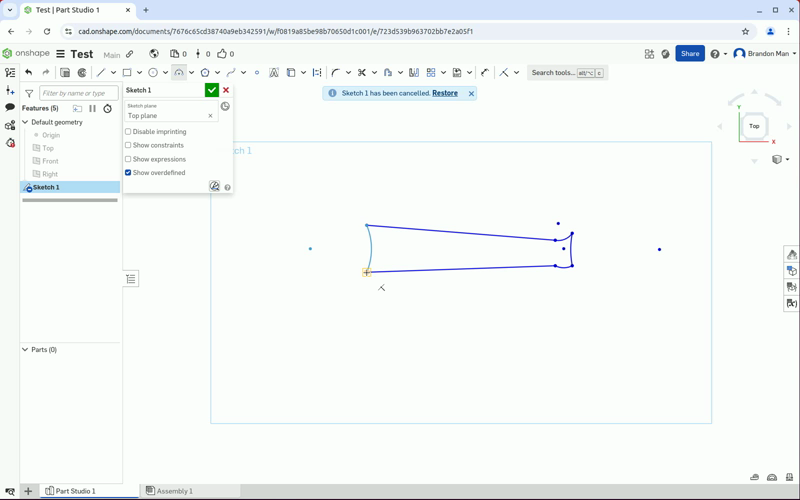
mouse_move(373, 248)
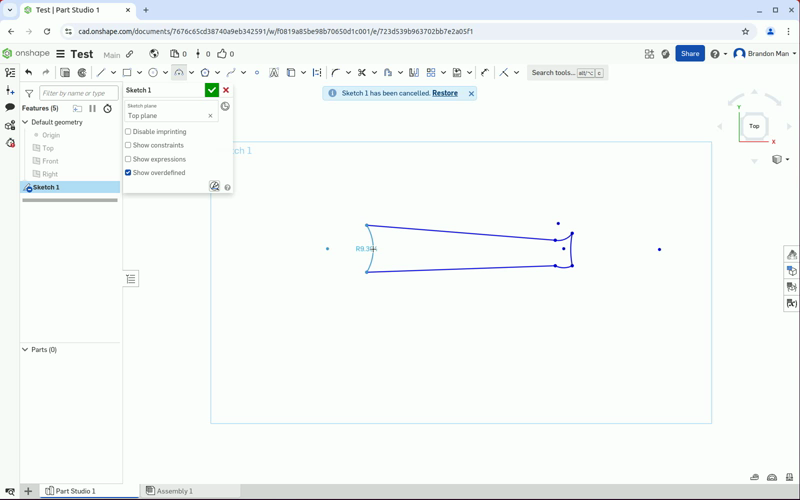
click(373, 248)
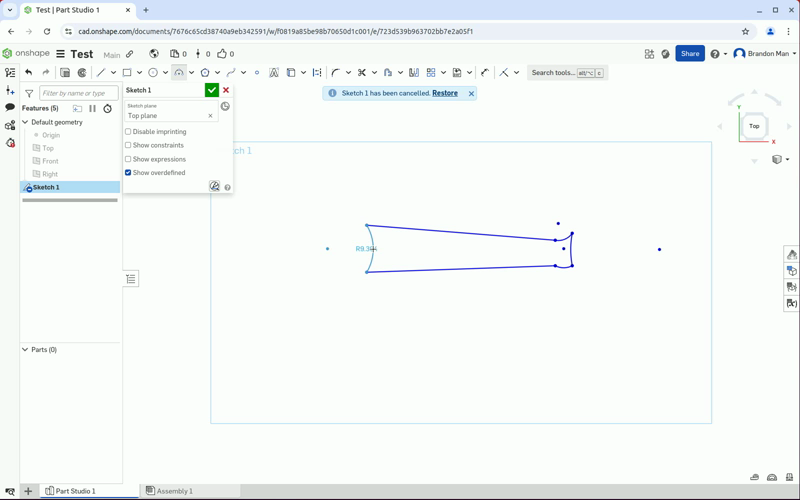
key_up(shift)
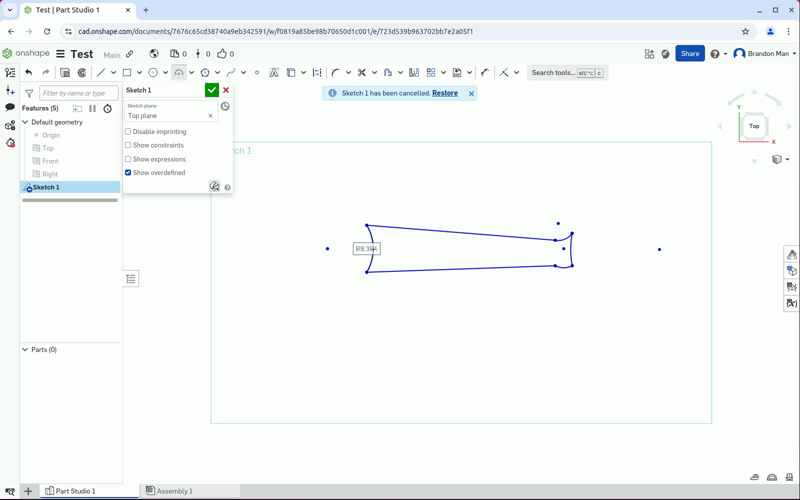
key(esc)
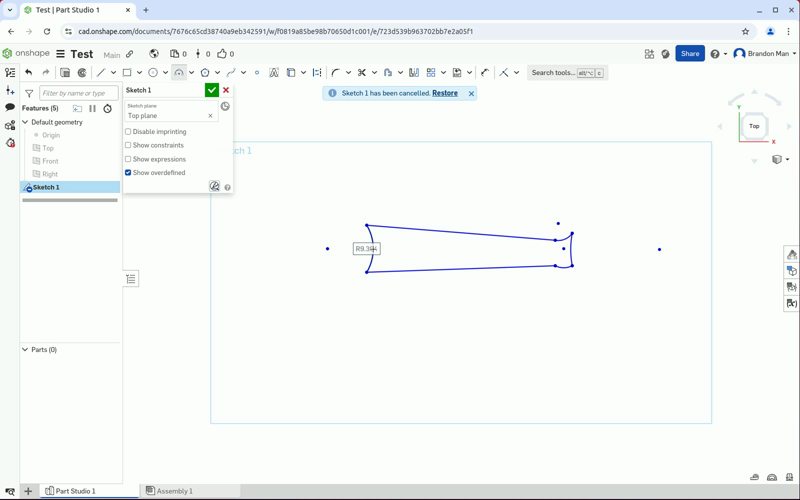
key(l)
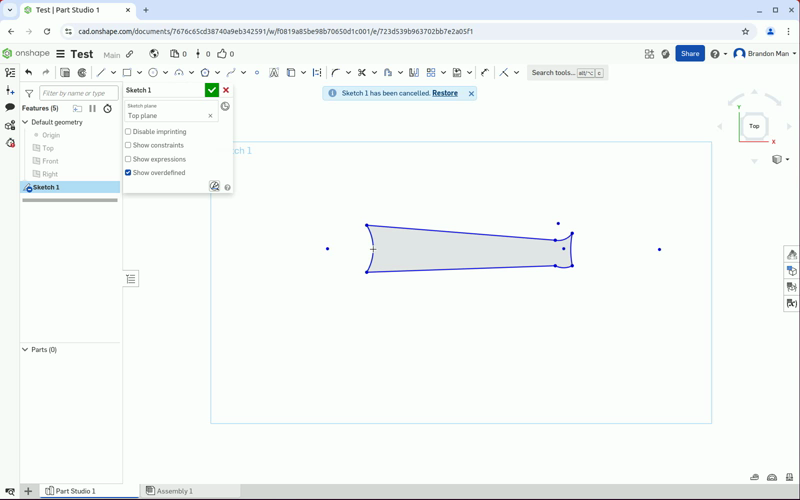
key_down(shift)
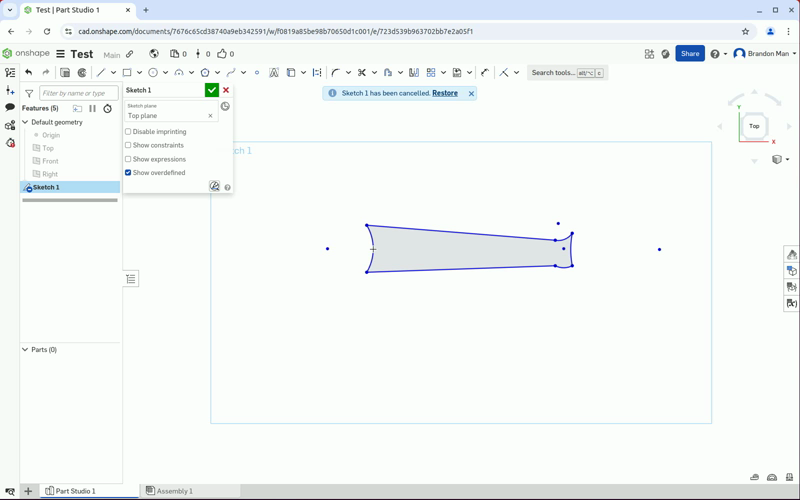
mouse_move(390, 259)
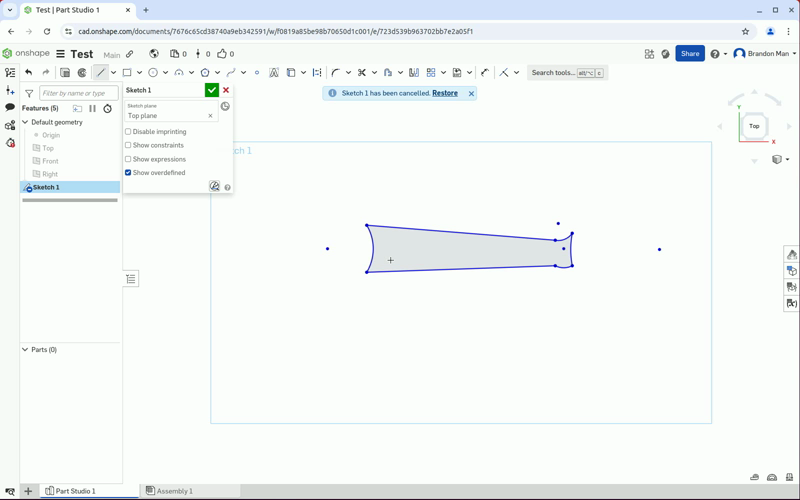
click(390, 259)
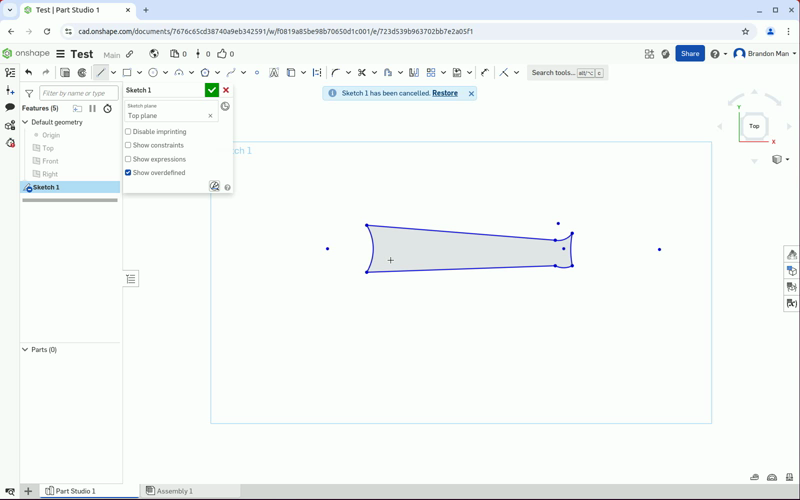
key_up(shift)
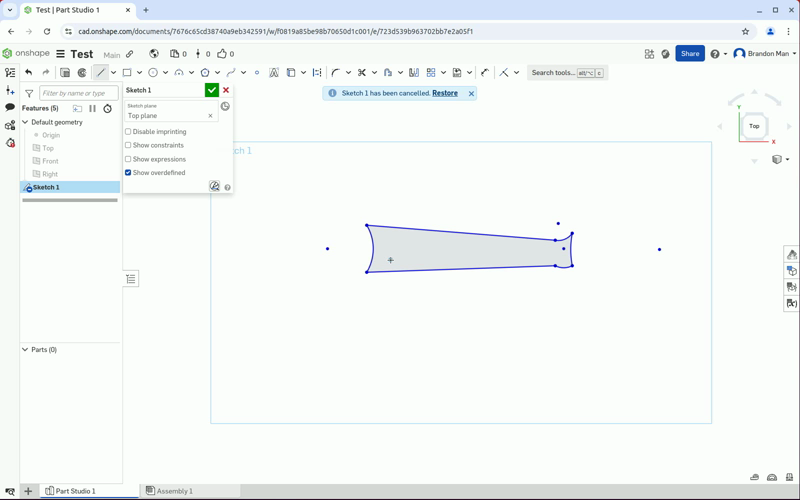
key_down(shift)
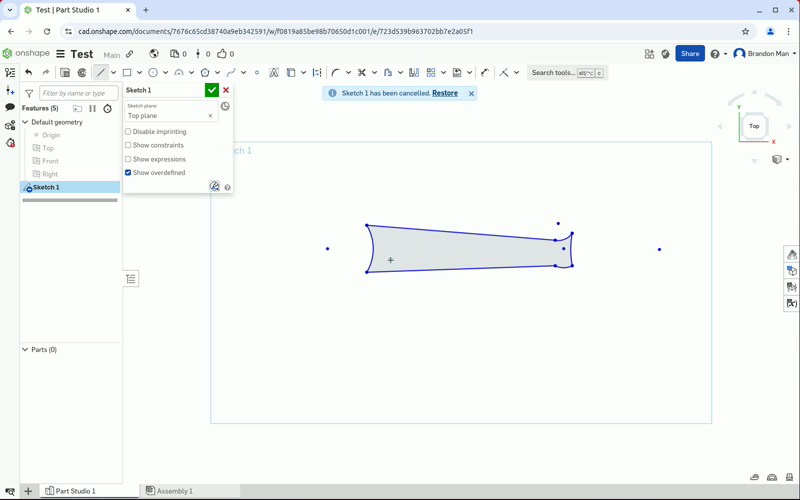
mouse_move(537, 259)
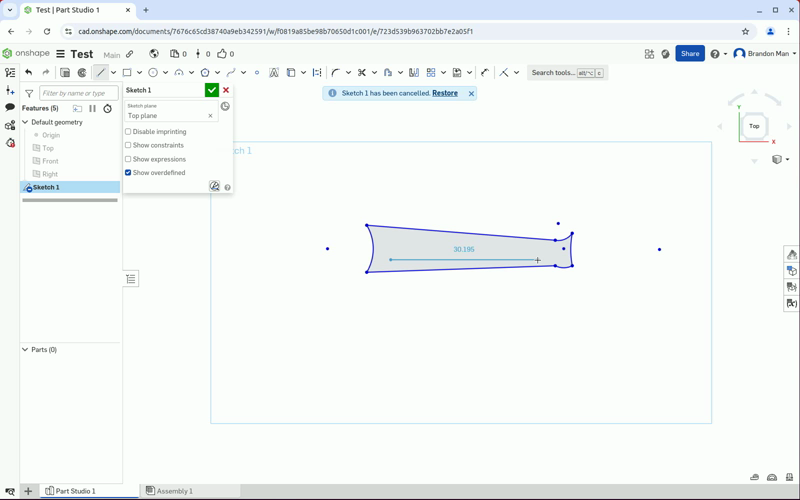
click(537, 259)
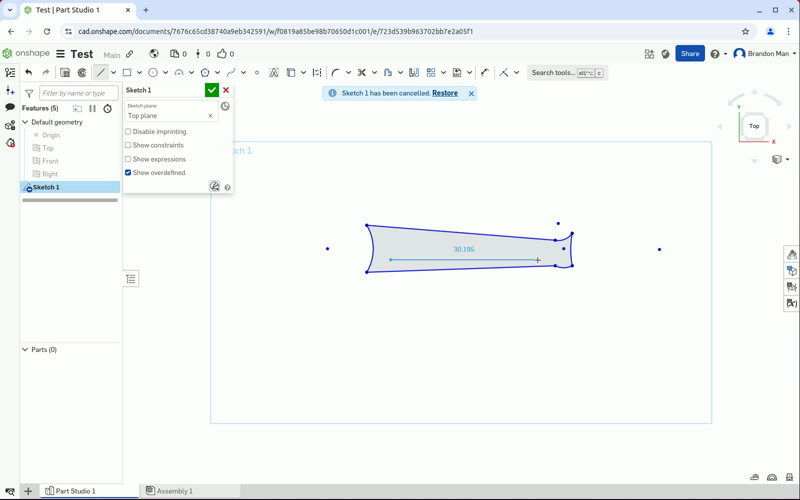
key_up(shift)
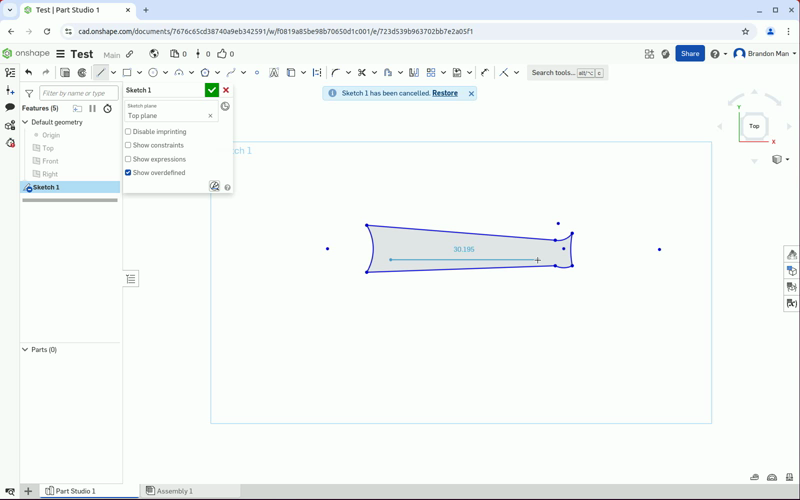
key(esc)
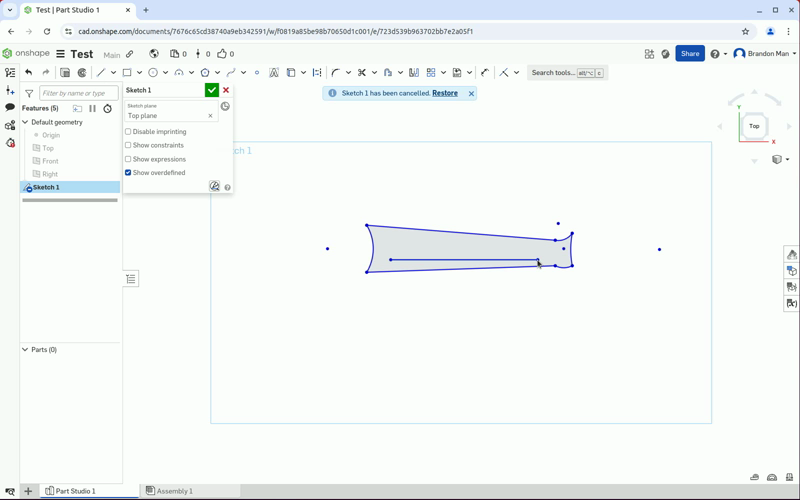
key(a)
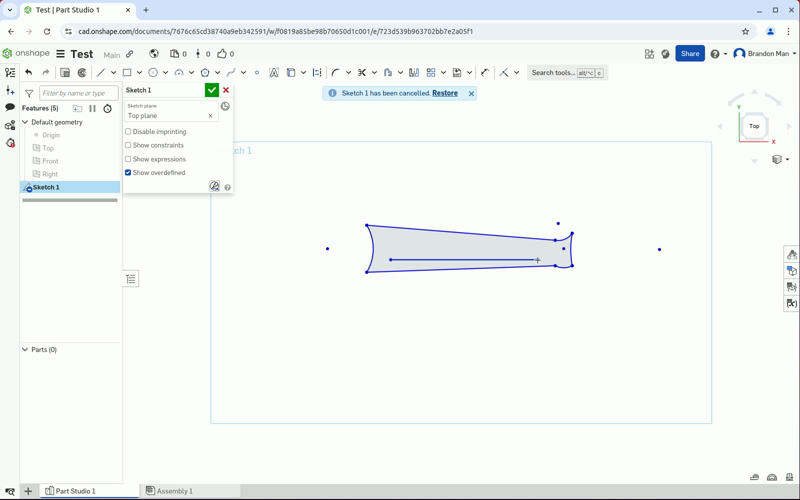
mouse_move(537, 259)
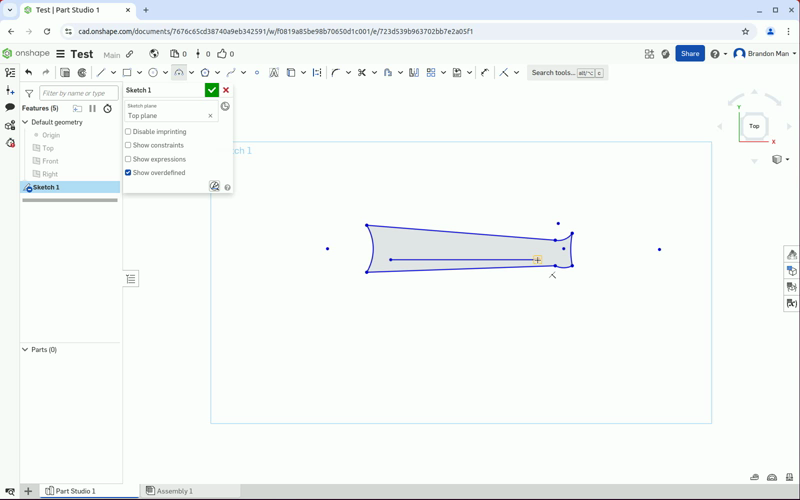
click(537, 259)
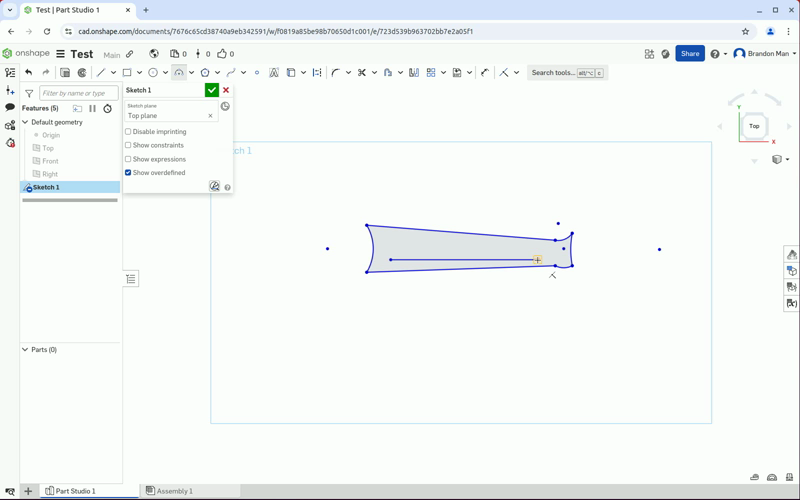
key_down(shift)
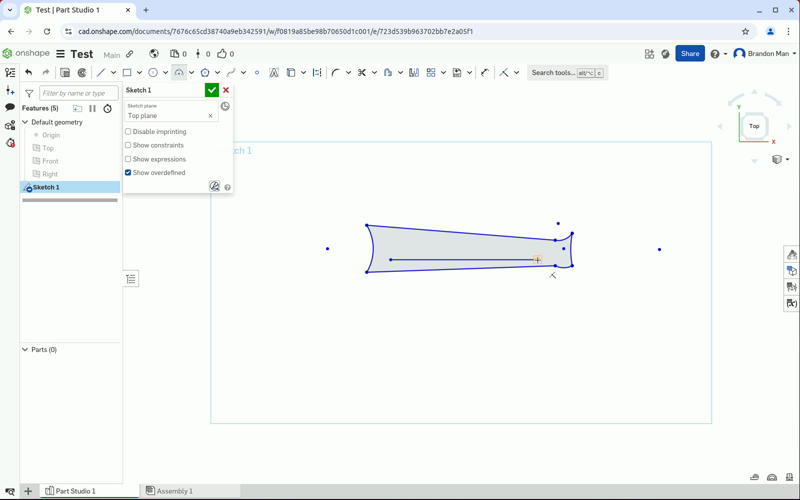
mouse_move(537, 248)
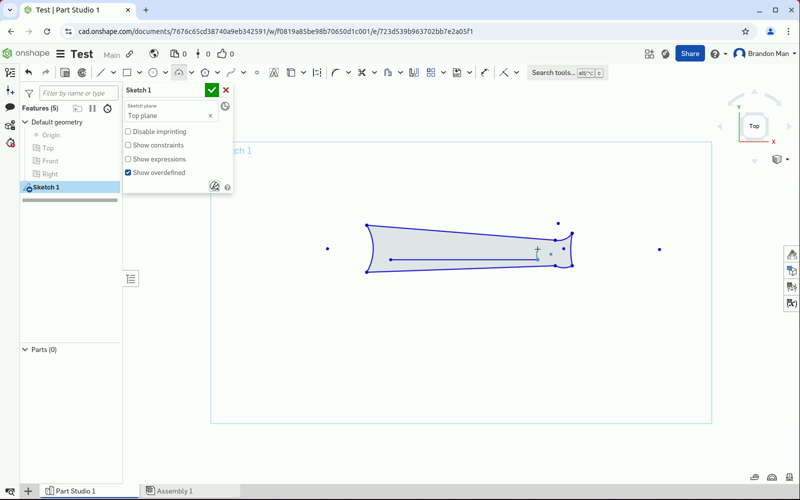
click(537, 248)
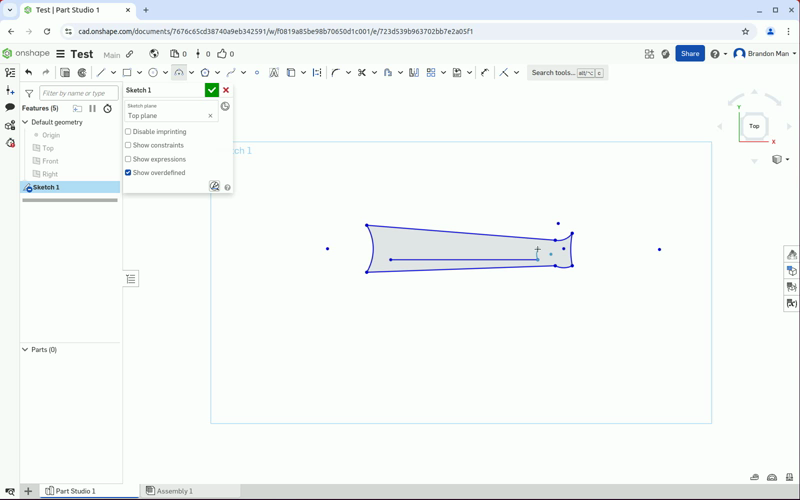
mouse_move(532, 254)
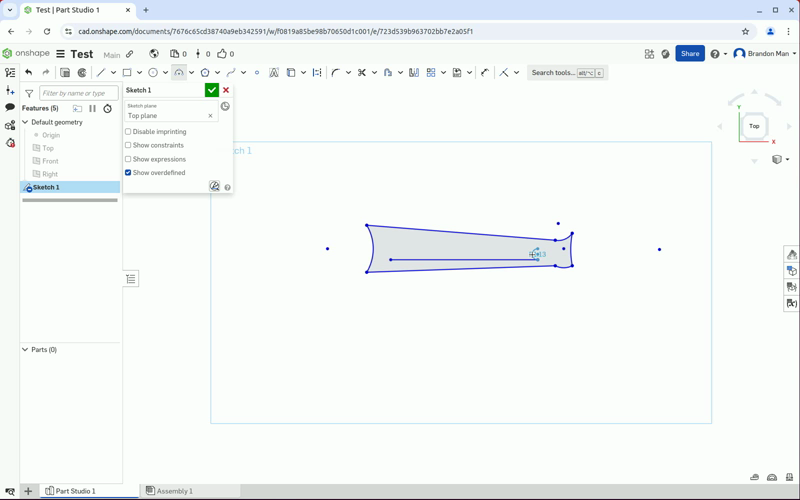
click(532, 254)
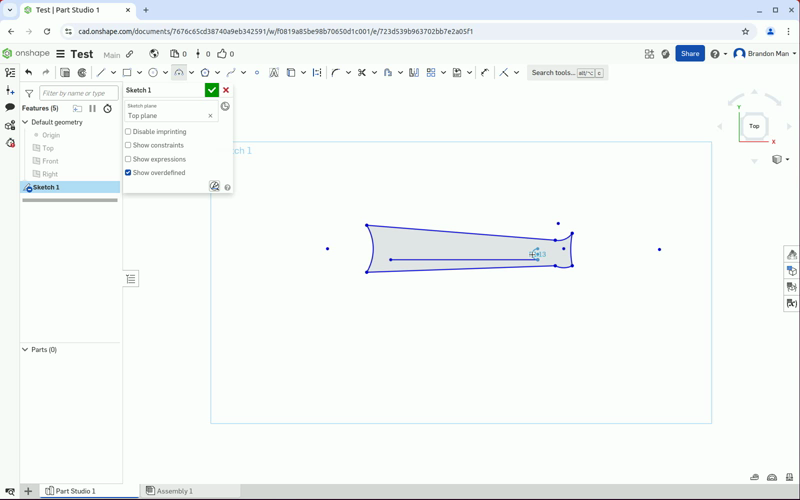
key_up(shift)
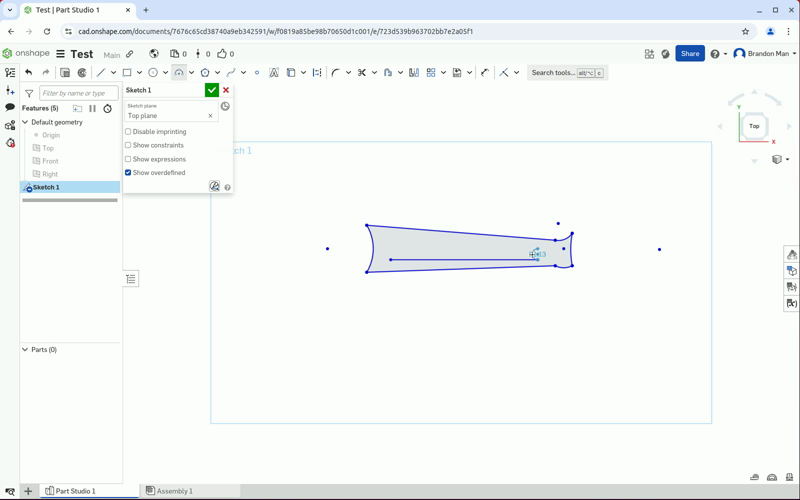
key(esc)
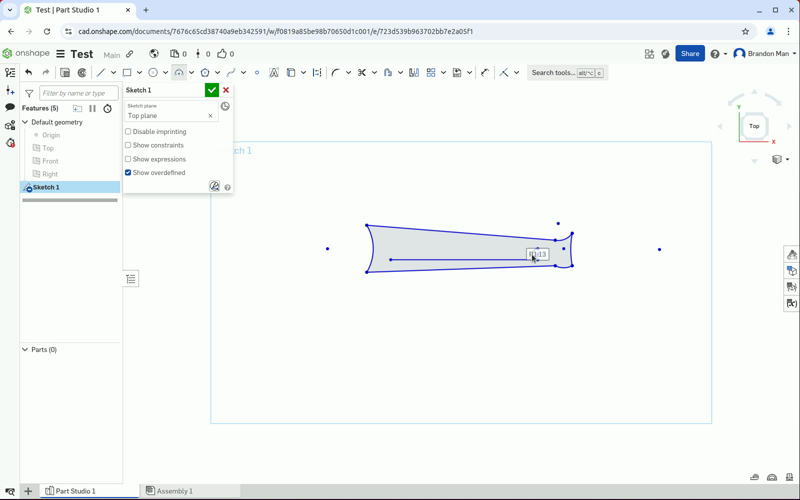
key(l)
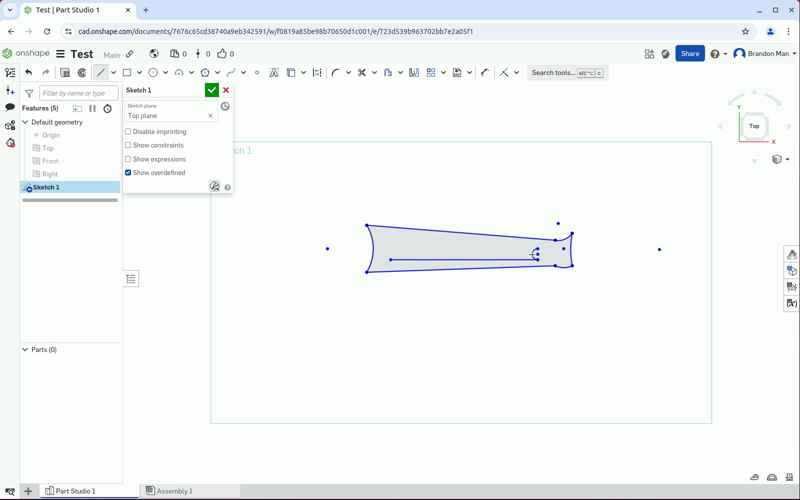
mouse_move(537, 248)
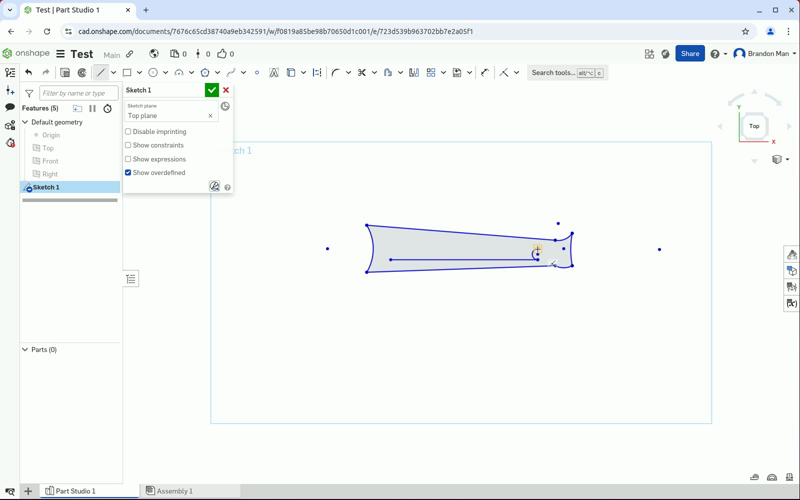
click(537, 248)
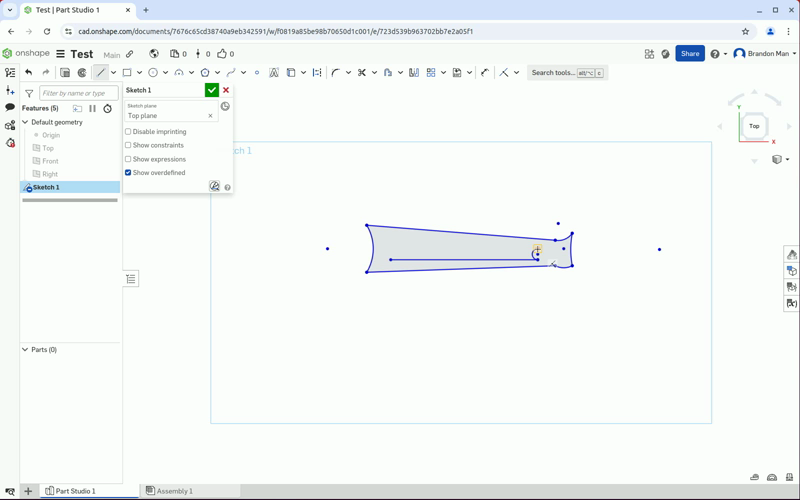
key_down(shift)
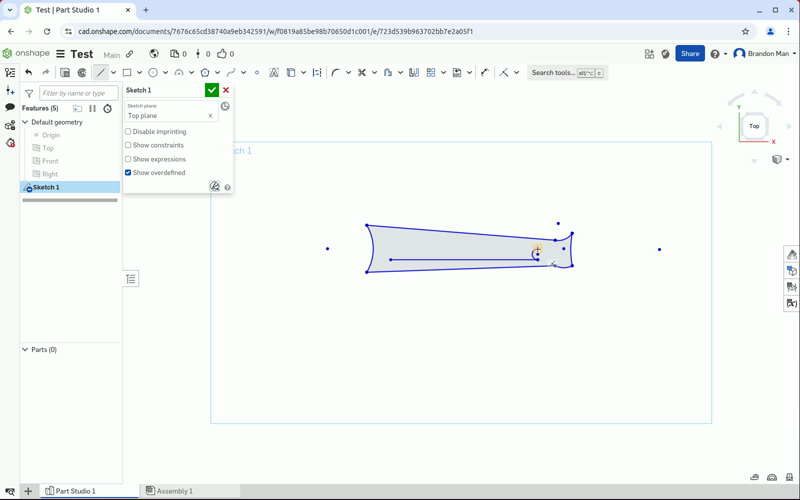
mouse_move(414, 240)
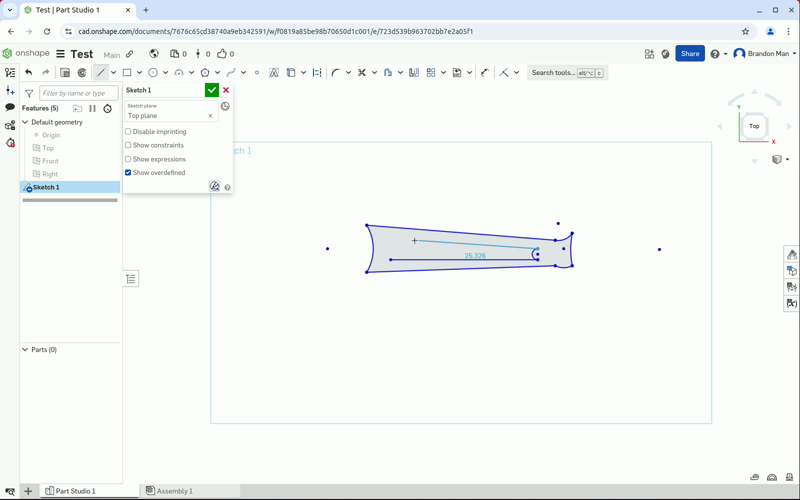
click(414, 240)
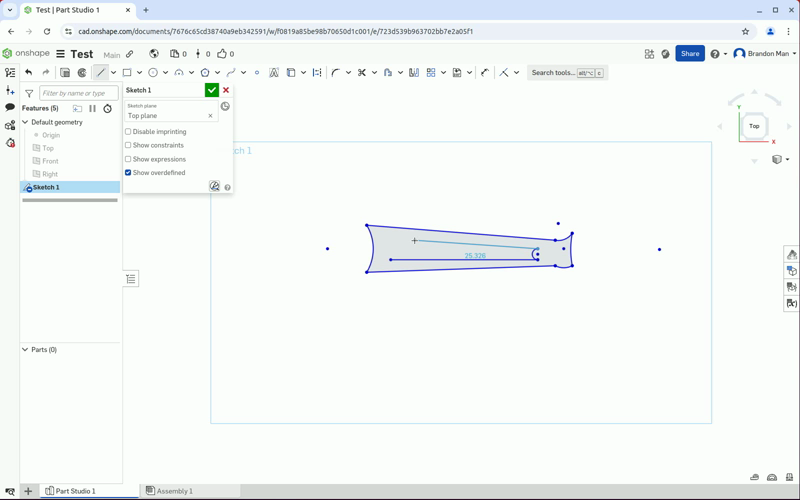
key_up(shift)
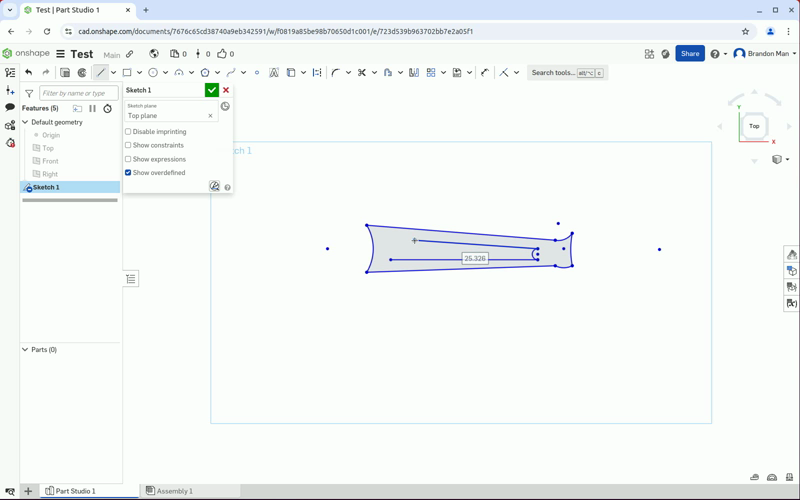
key_down(shift)
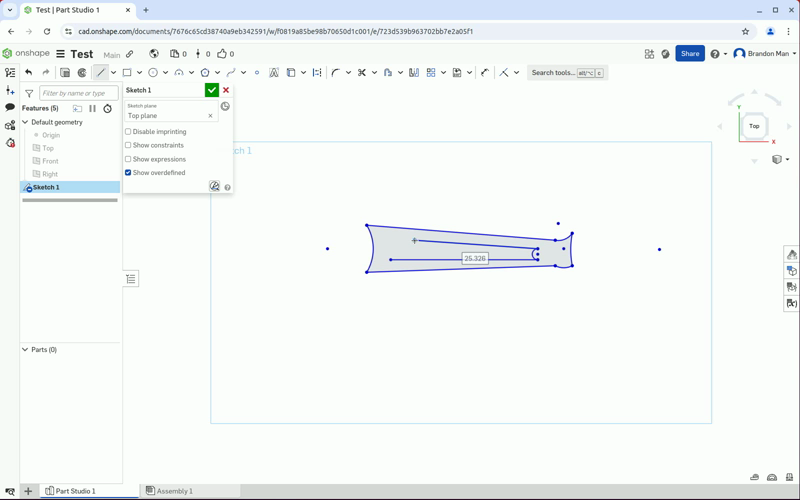
mouse_move(444, 240)
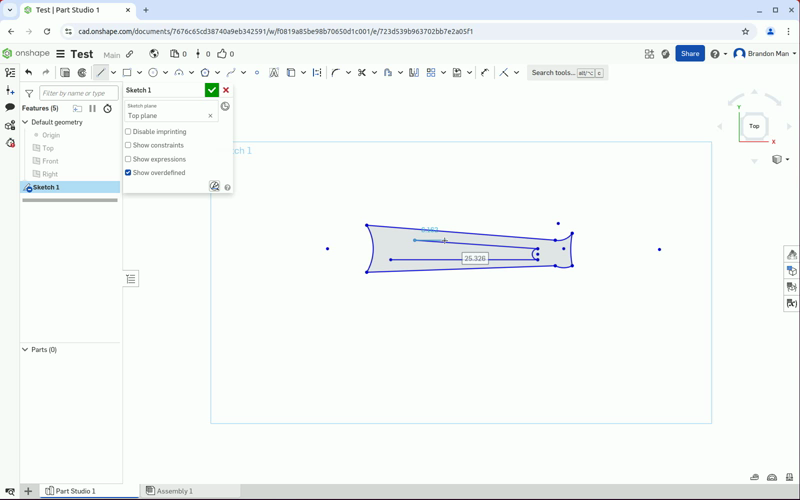
mouse_move(390, 240)
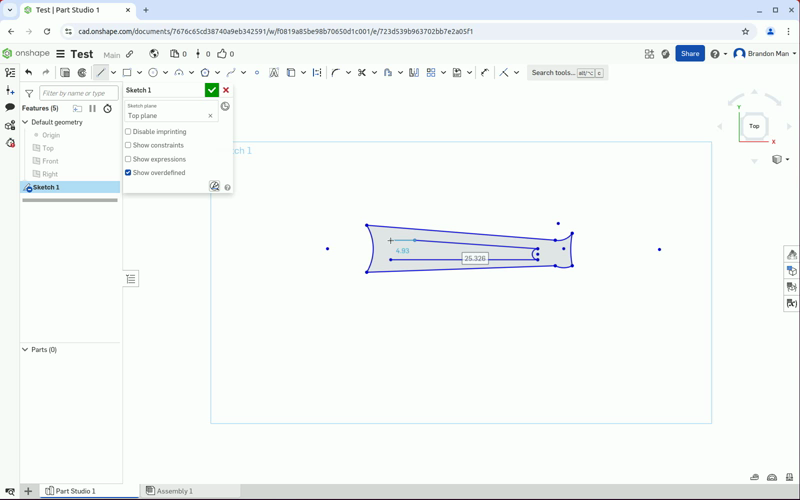
click(390, 240)
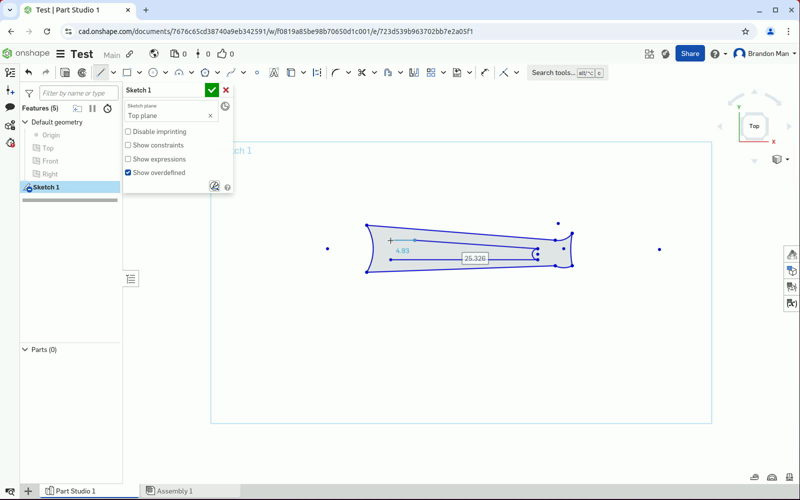
key_up(shift)
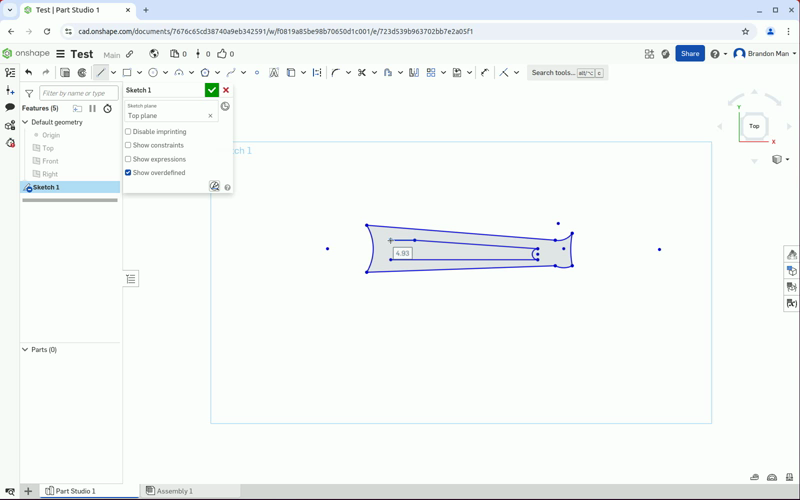
key(esc)
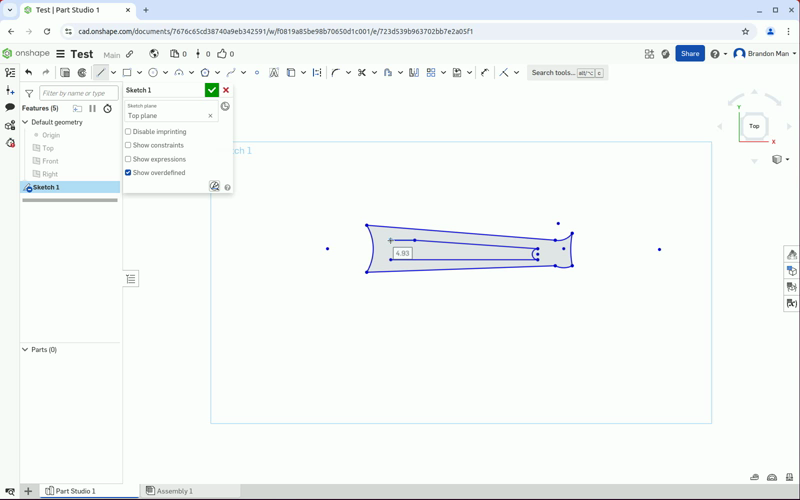
key(a)
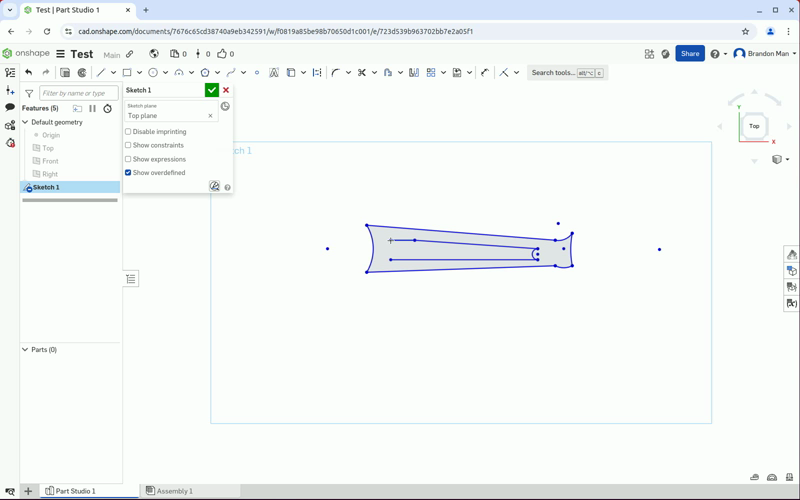
mouse_move(390, 240)
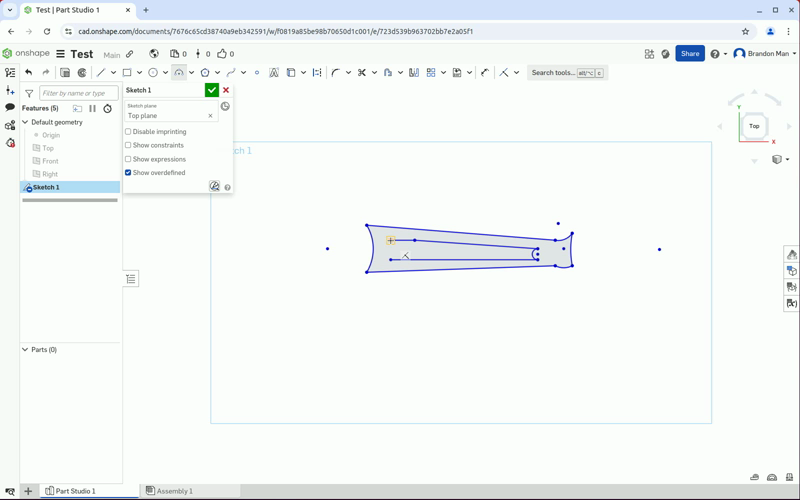
click(390, 240)
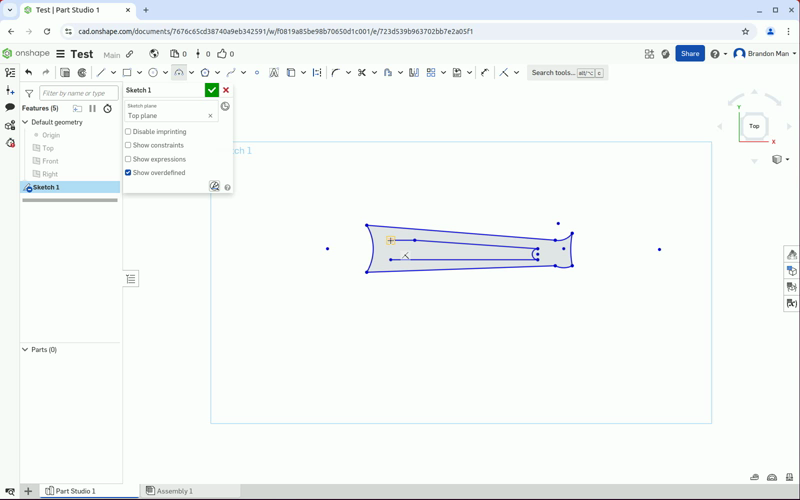
mouse_move(390, 259)
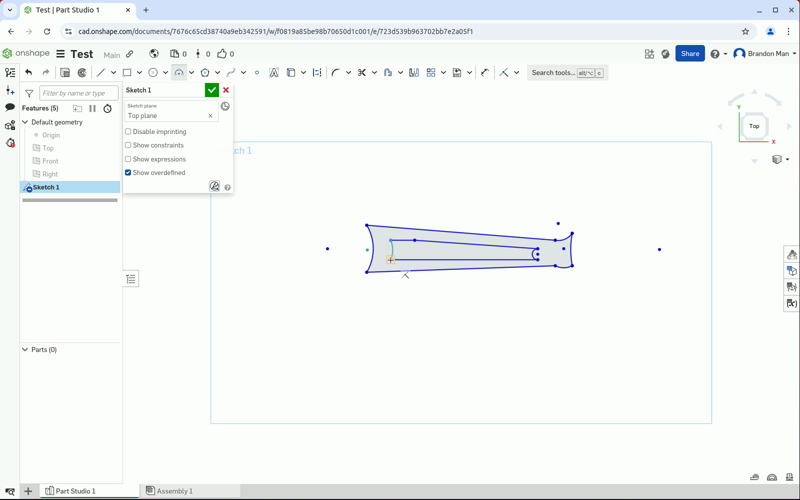
click(390, 259)
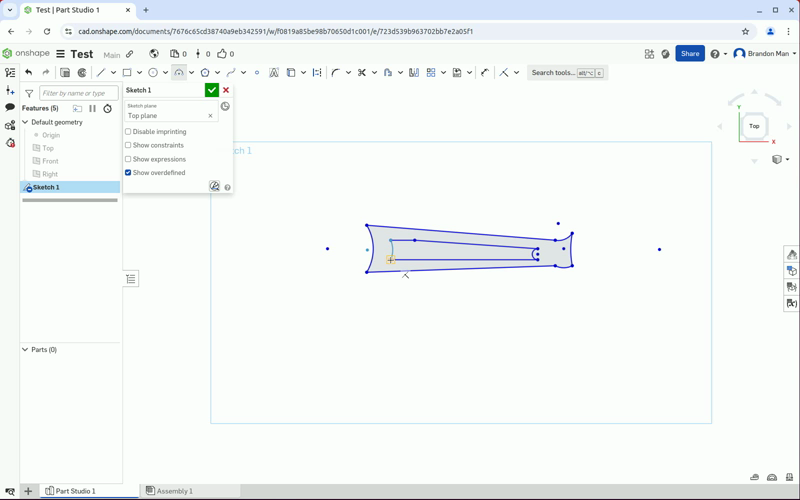
key_down(shift)
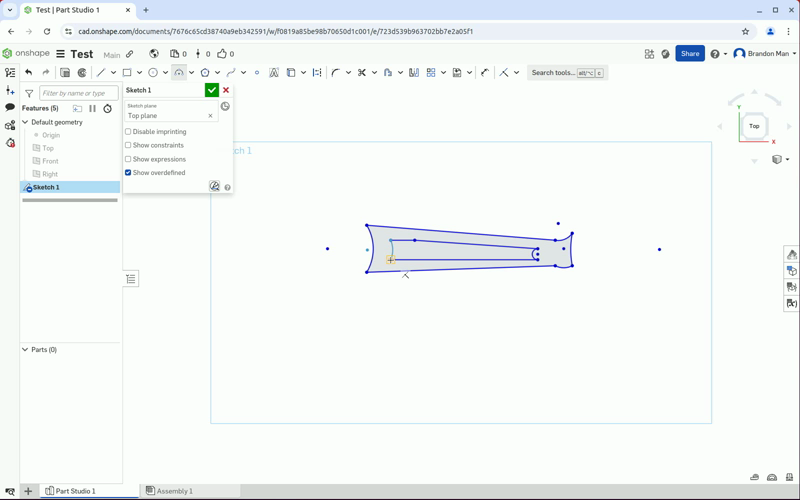
mouse_move(400, 249)
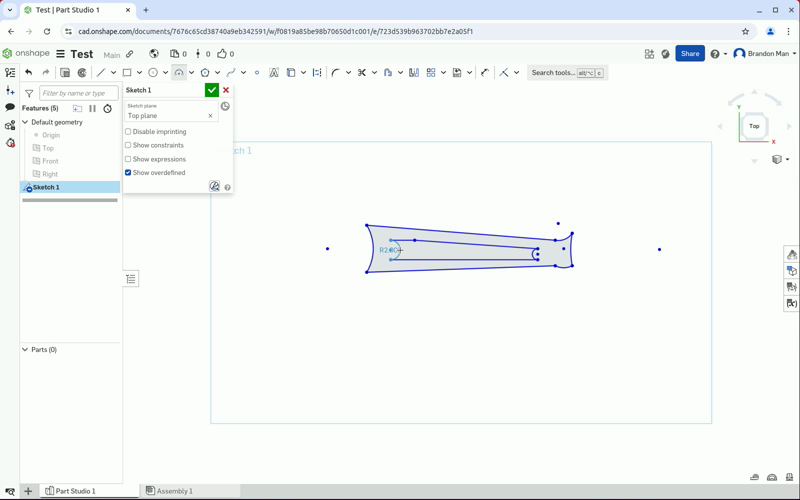
click(400, 249)
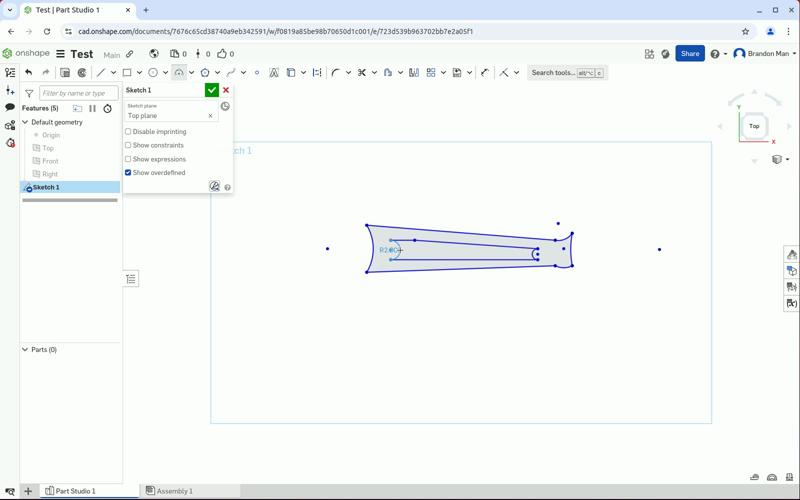
key_up(shift)
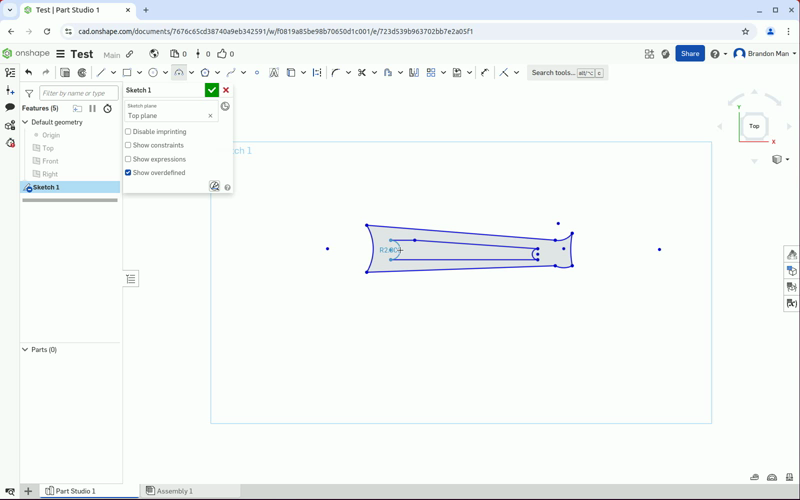
key(esc)
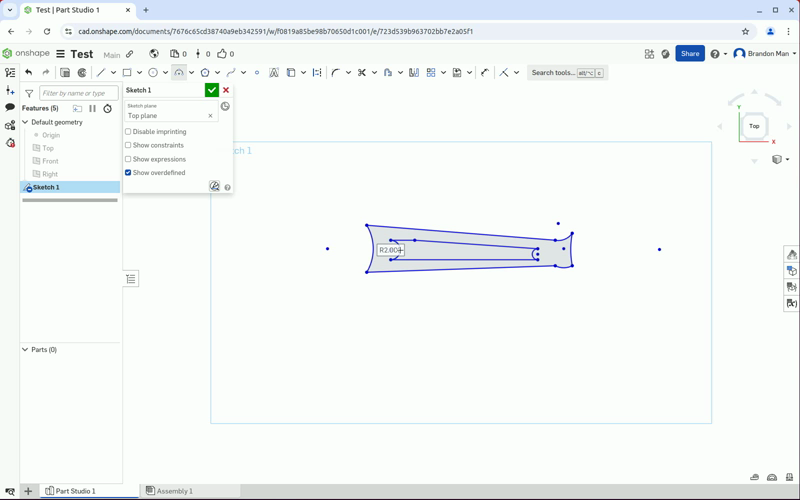
mouse_move(378, 246)
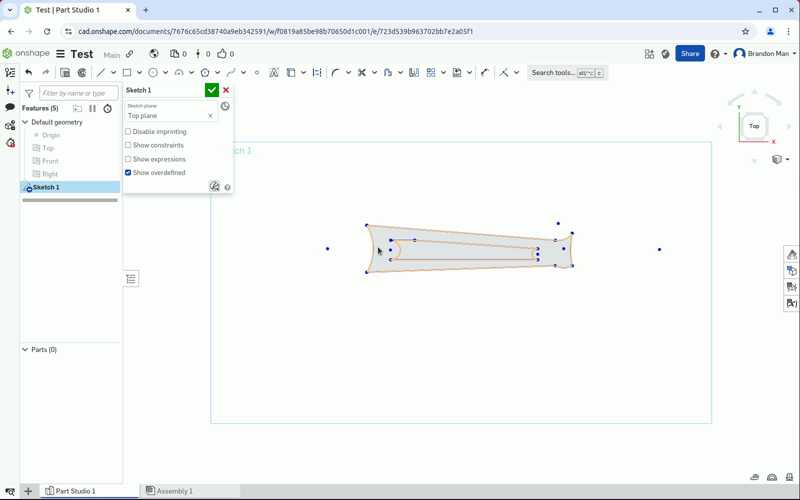
click(378, 246)
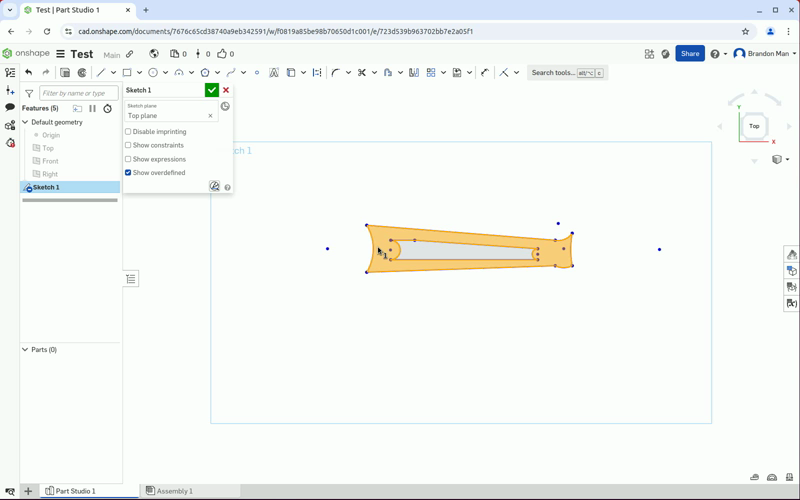
mouse_move(73, 352)
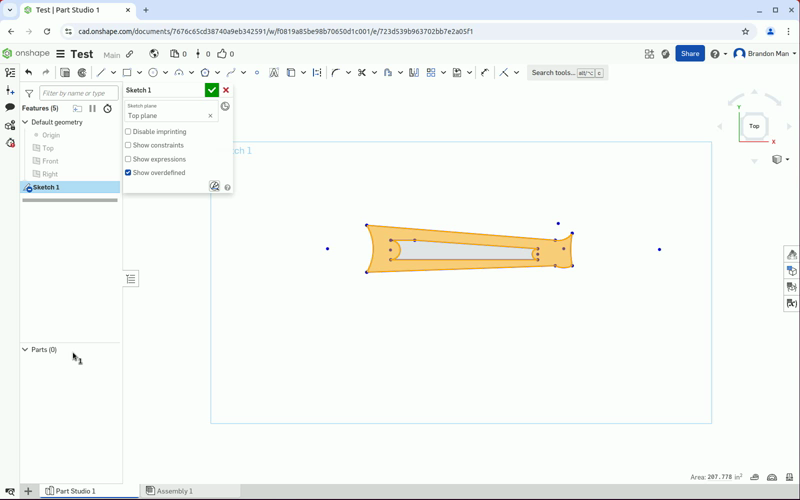
key(shift+y)
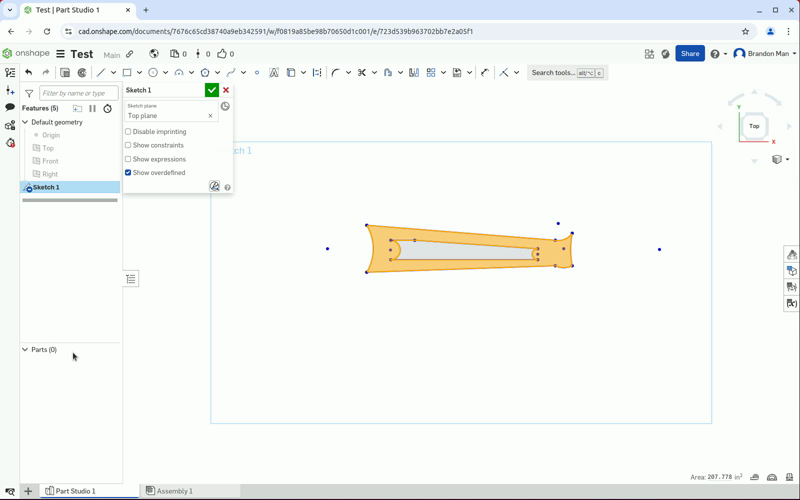
key(shift+e)
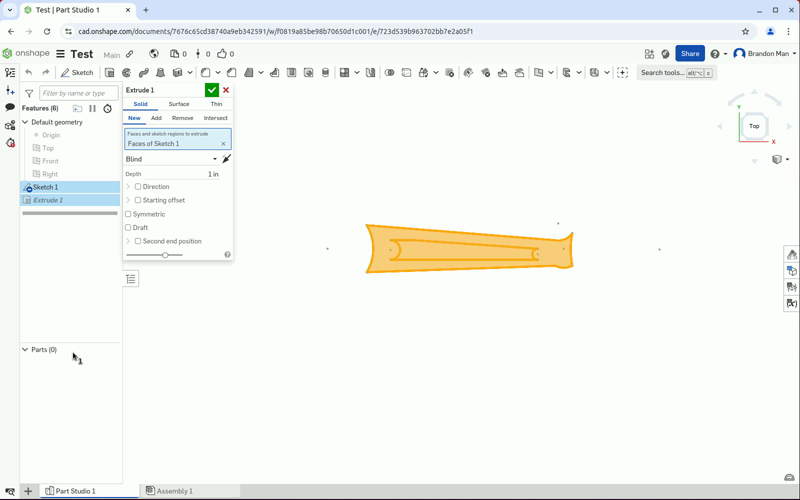
mouse_move(143, 106)
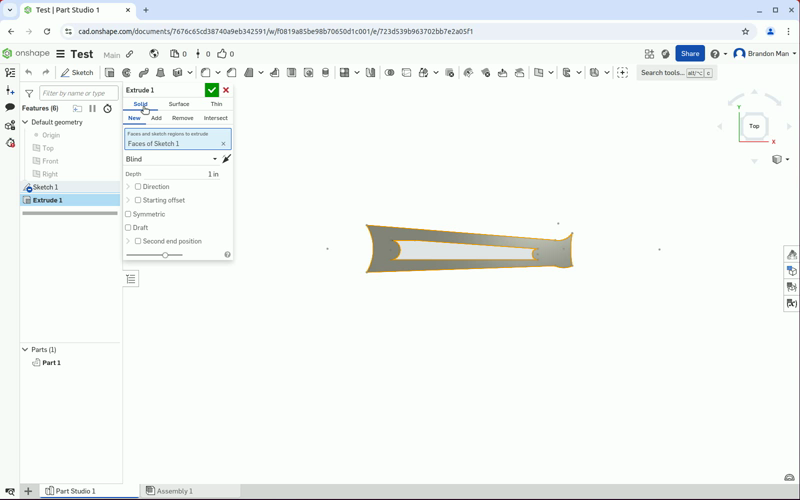
click(143, 106)
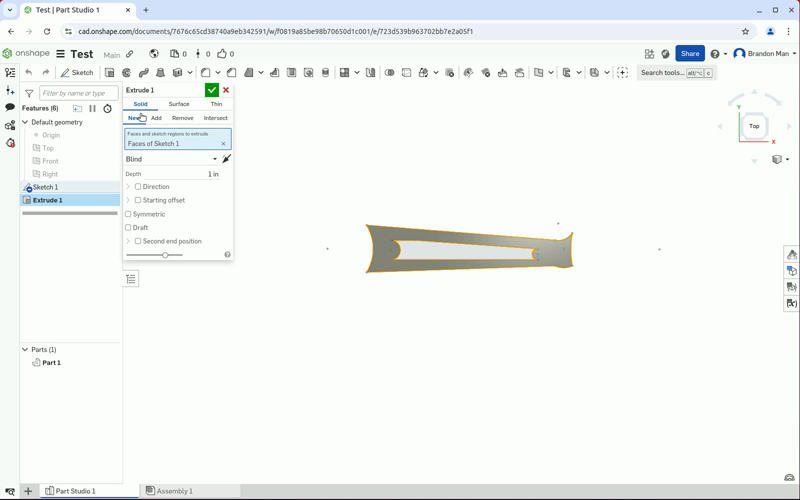
mouse_move(137, 120)
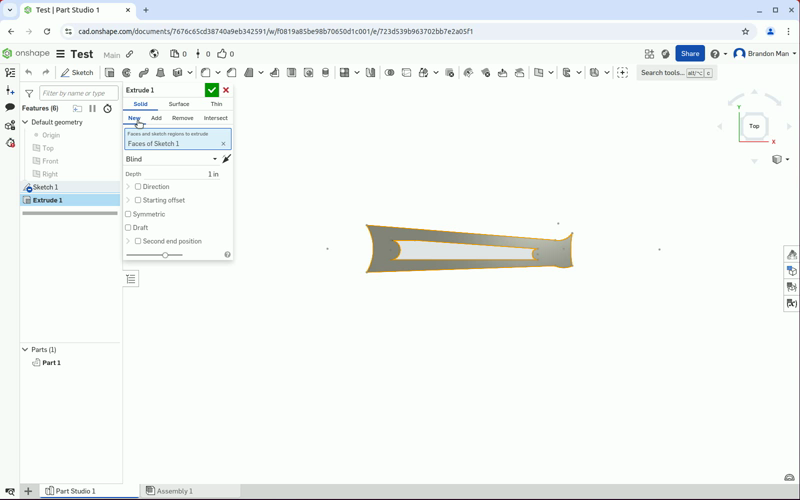
click(137, 120)
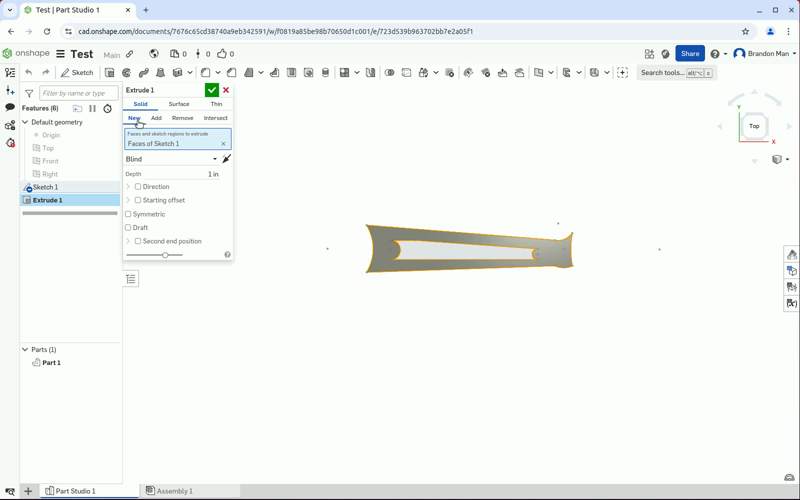
key(tab, 4)
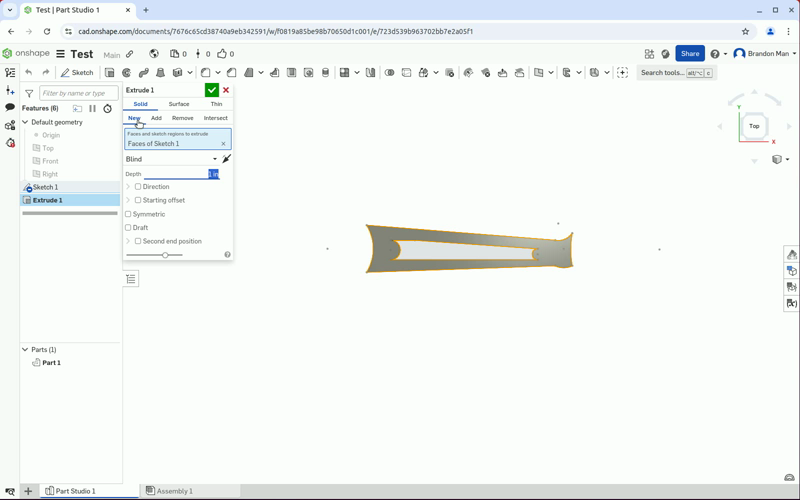
text(4.333)
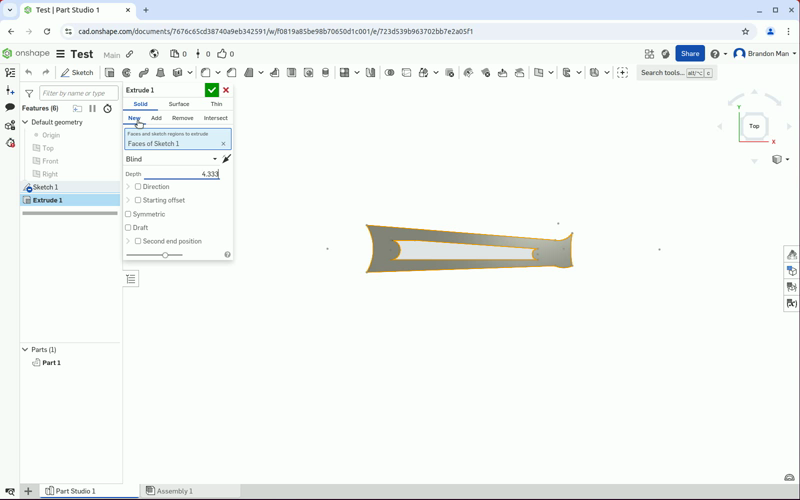
key(enter)
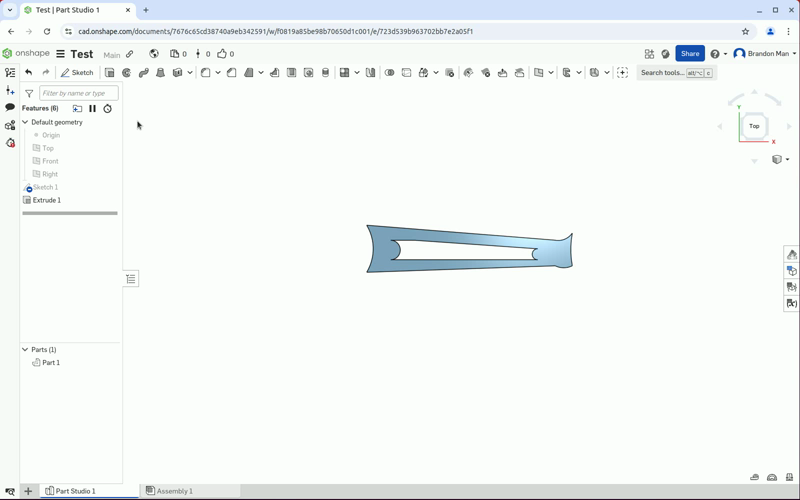
key(shift+h)
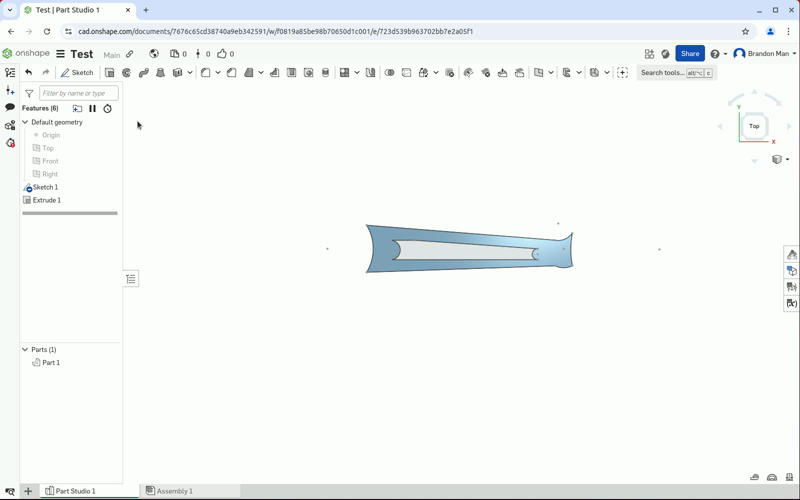
key(shift+h)
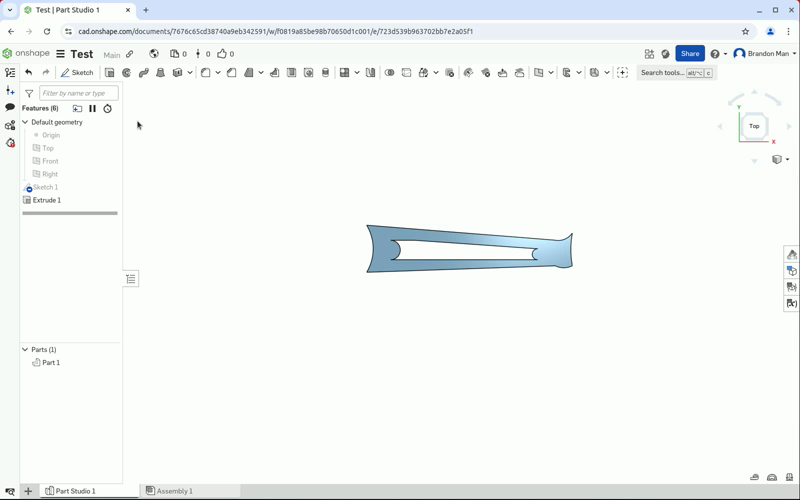
mouse_move(73, 189)
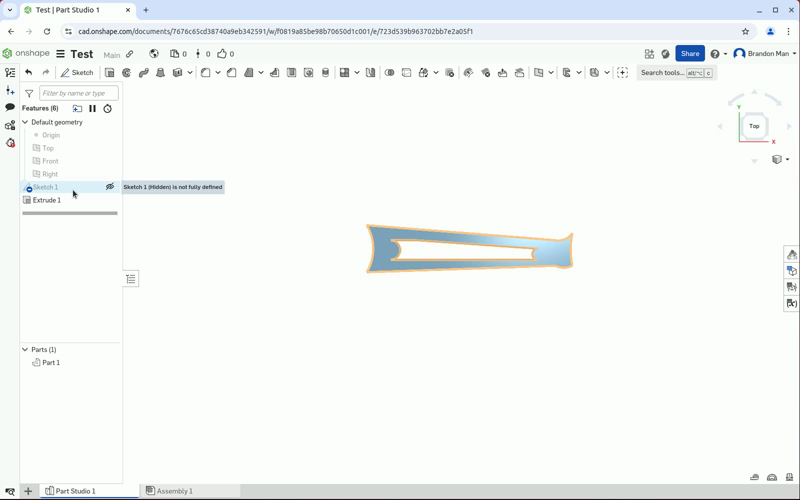
click(73, 189)
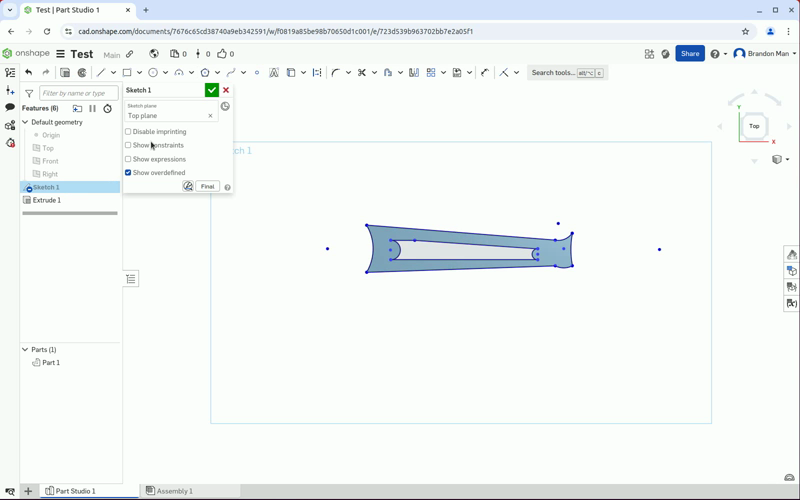
mouse_move(229, 92)
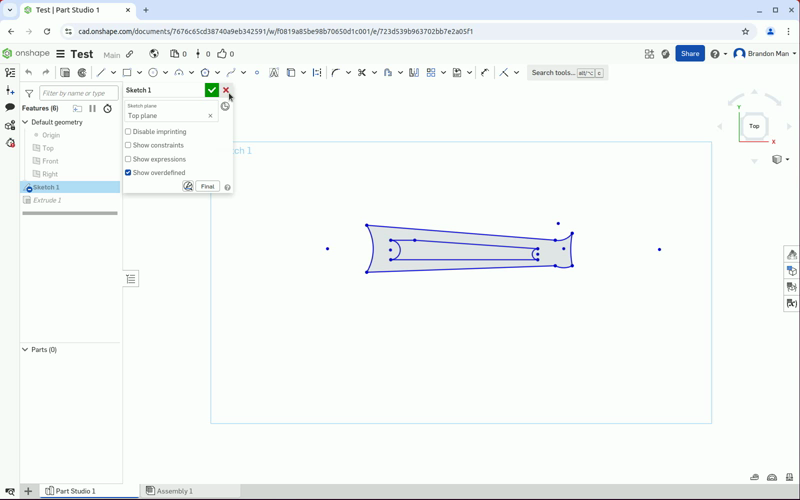
click(229, 92)
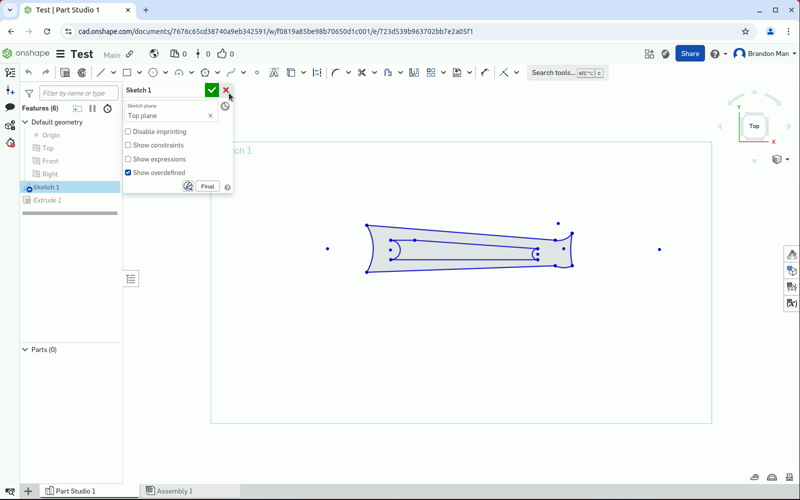
key(shift+s)
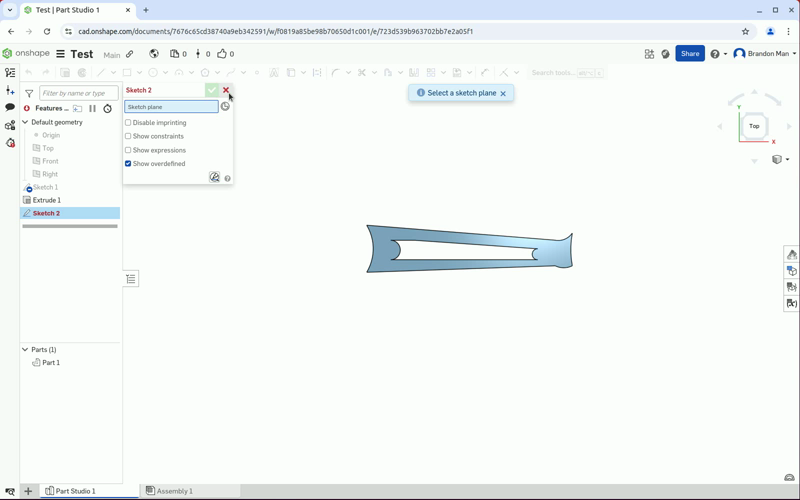
mouse_move(73, 150)
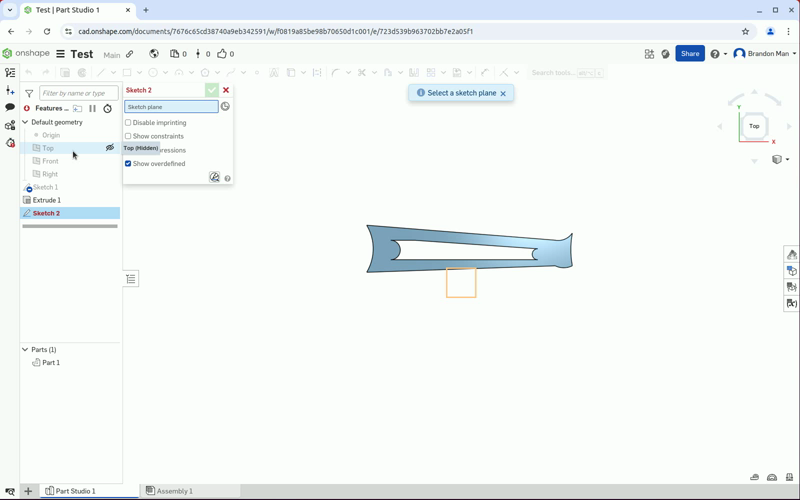
click(73, 150)
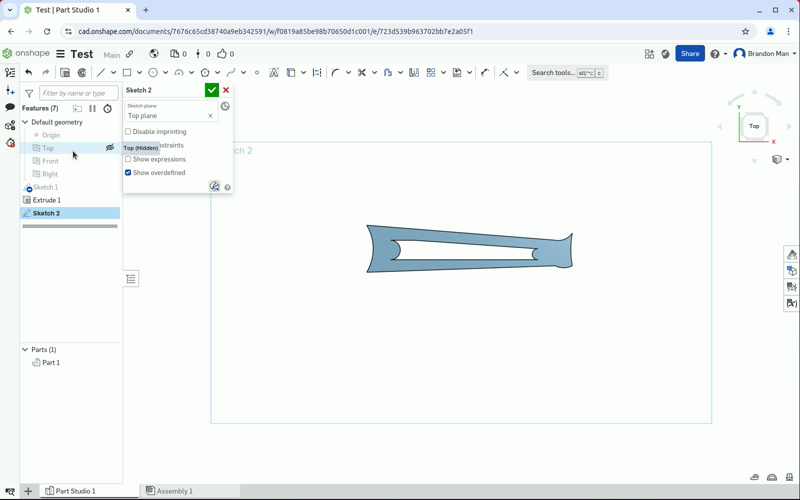
mouse_move(73, 352)
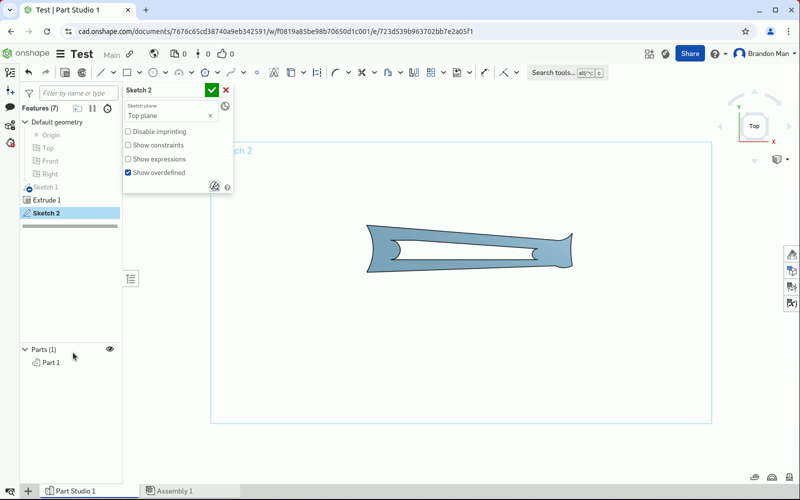
key(y)
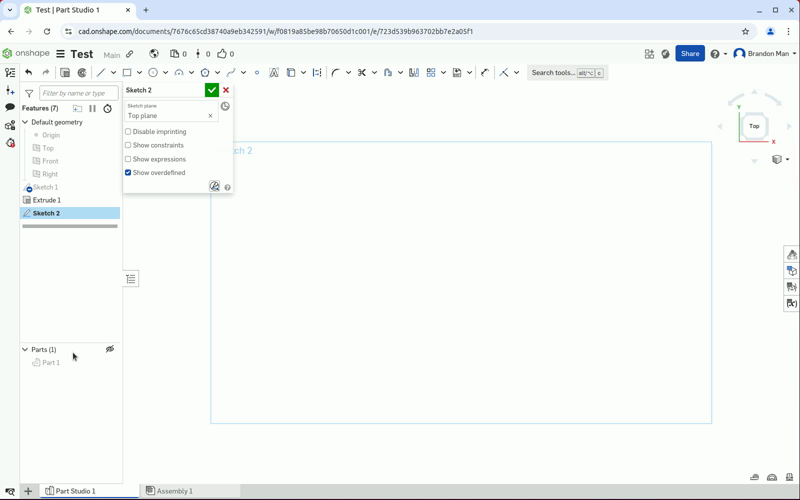
key(a)
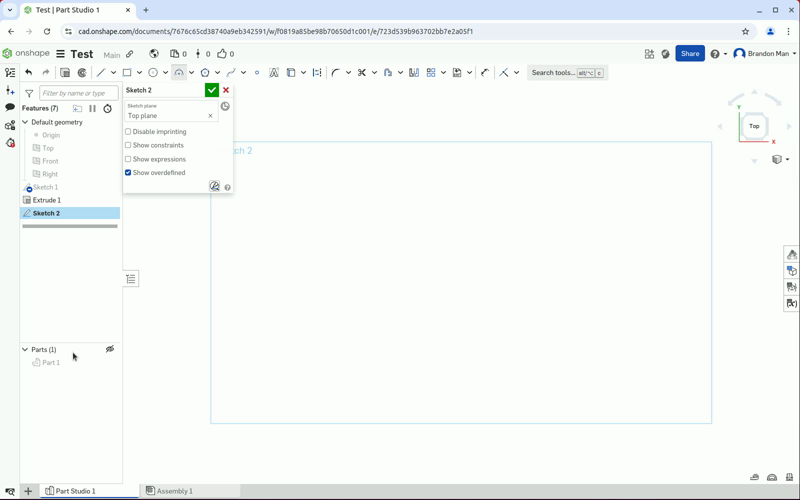
key_down(shift)
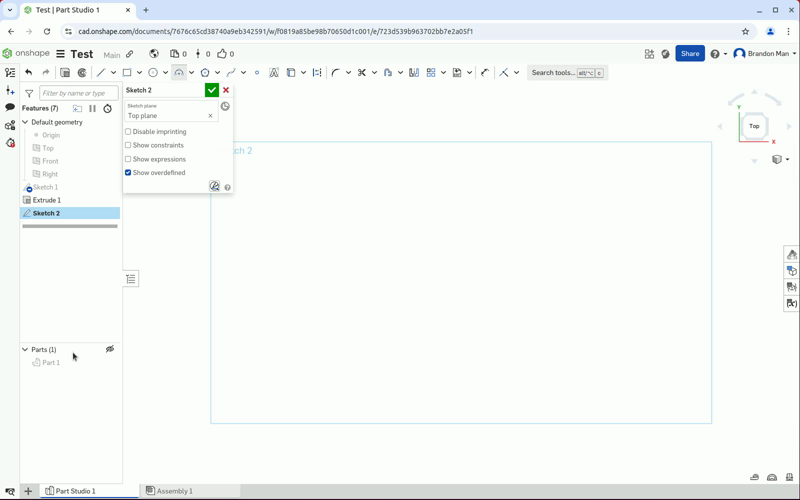
mouse_move(374, 361)
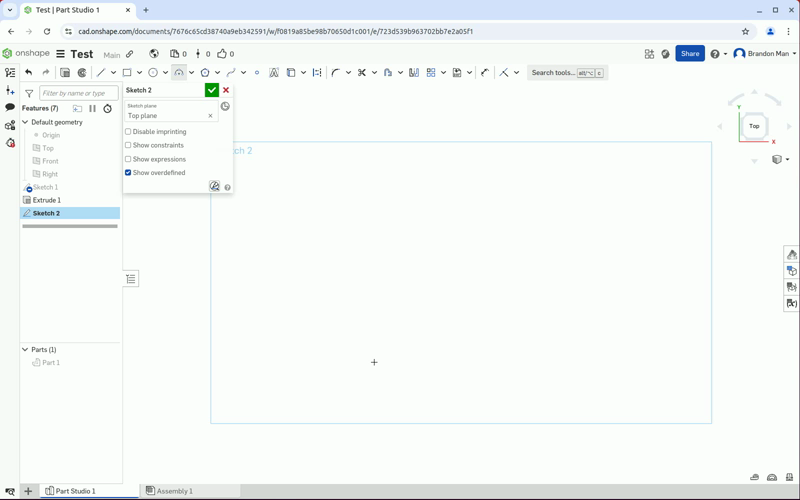
click(374, 361)
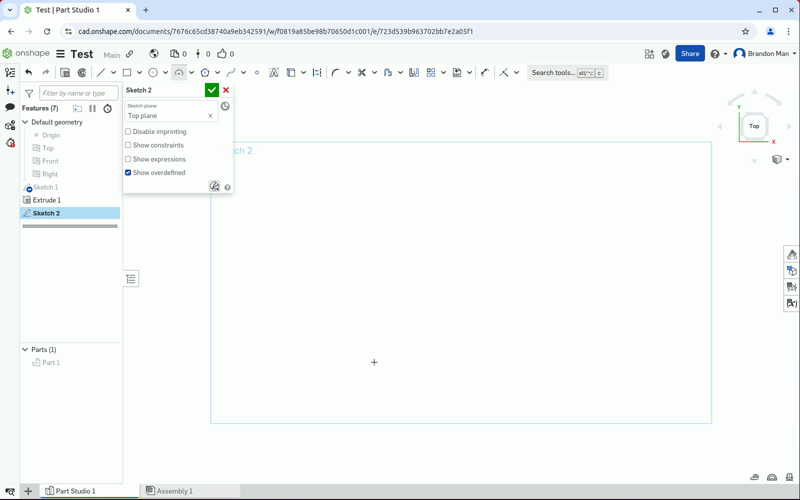
key_up(shift)
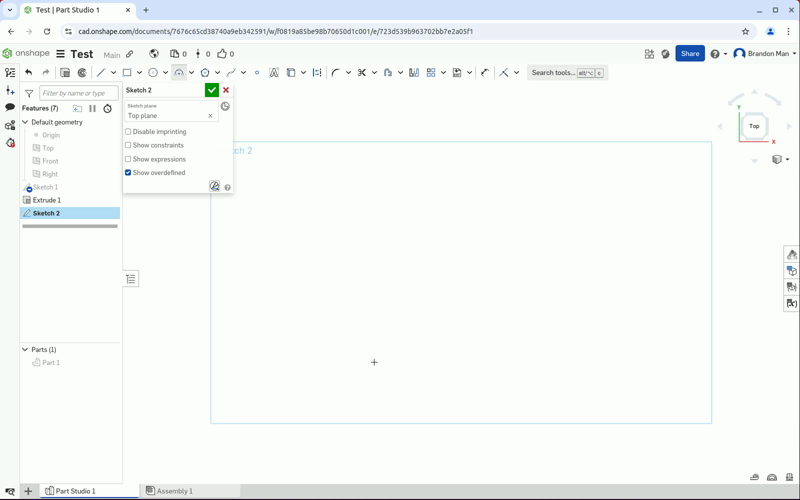
key_down(shift)
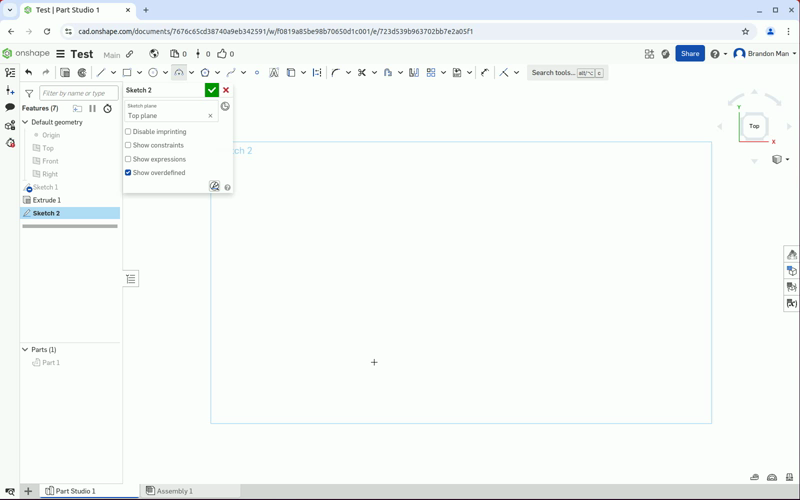
mouse_move(419, 361)
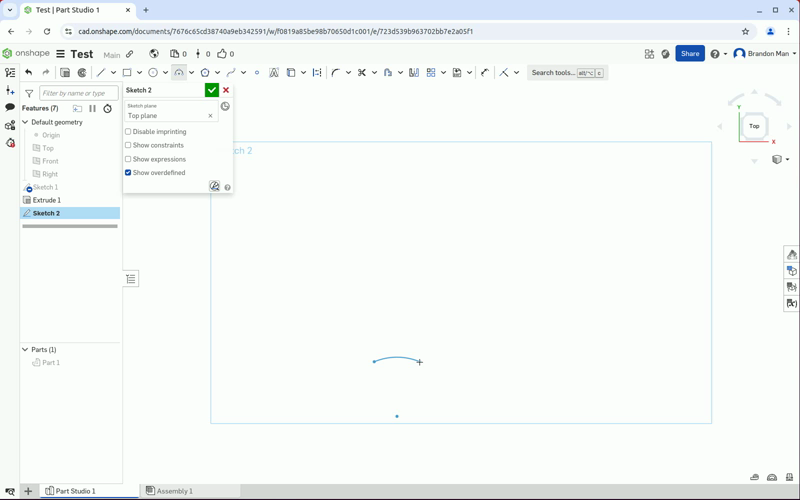
click(419, 361)
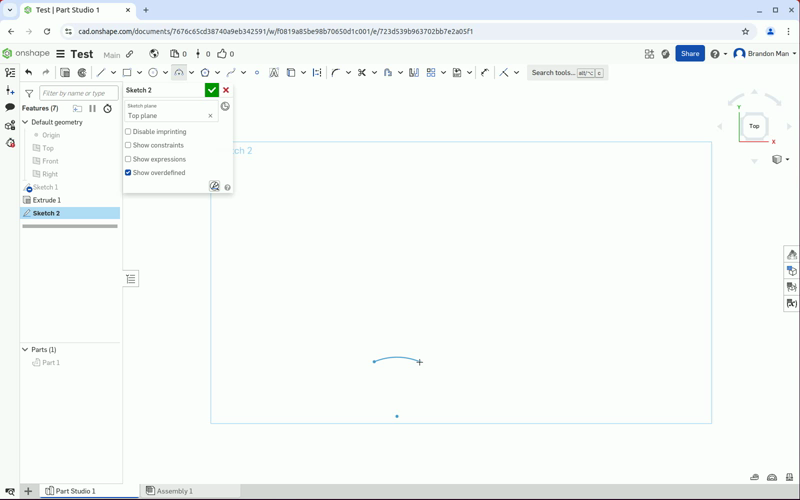
mouse_move(396, 374)
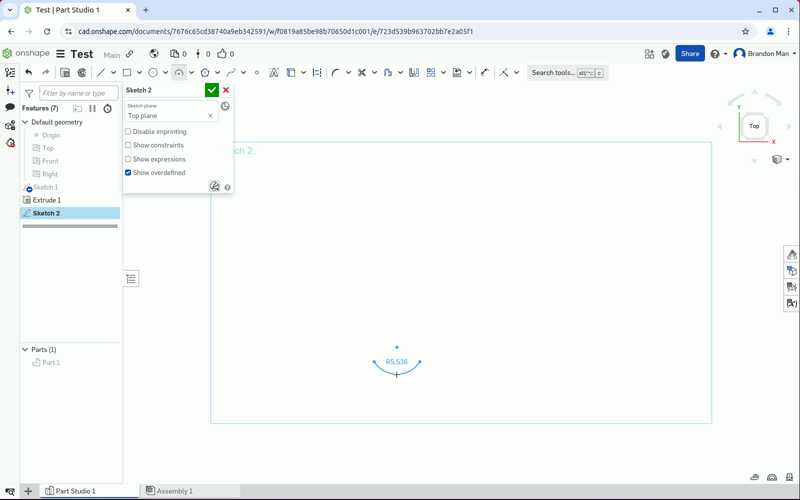
click(396, 374)
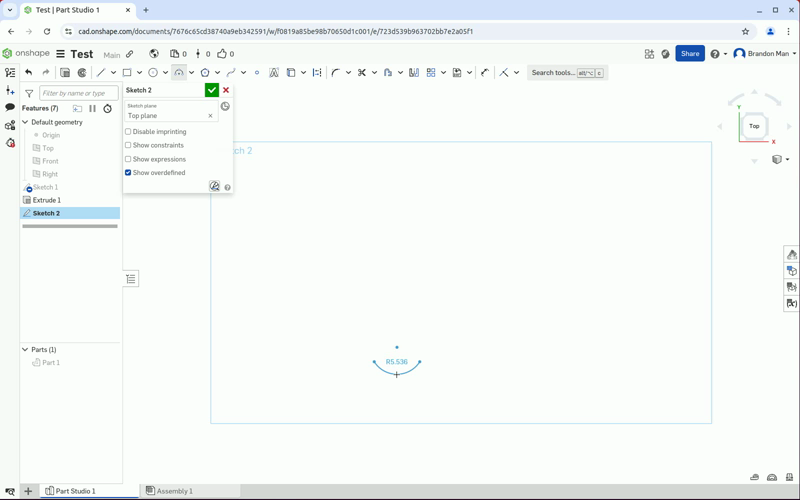
key_up(shift)
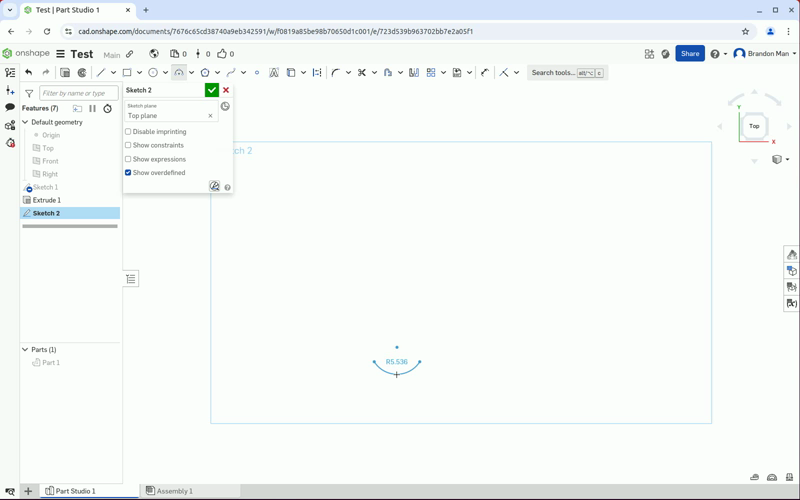
key(esc)
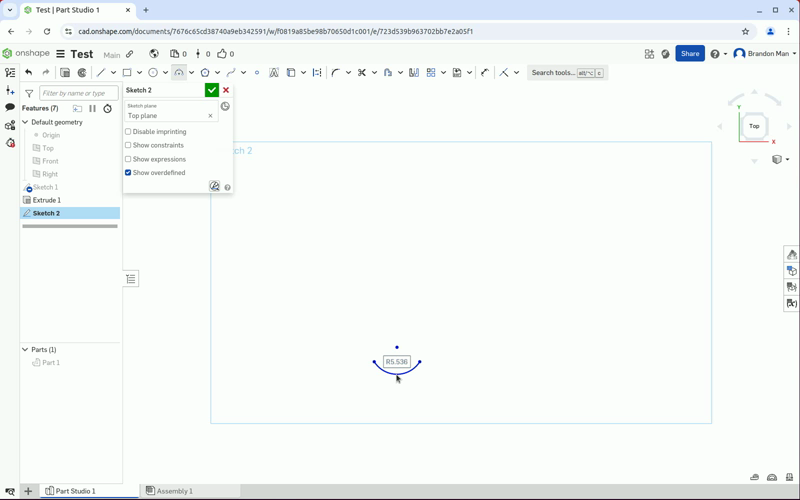
key(l)
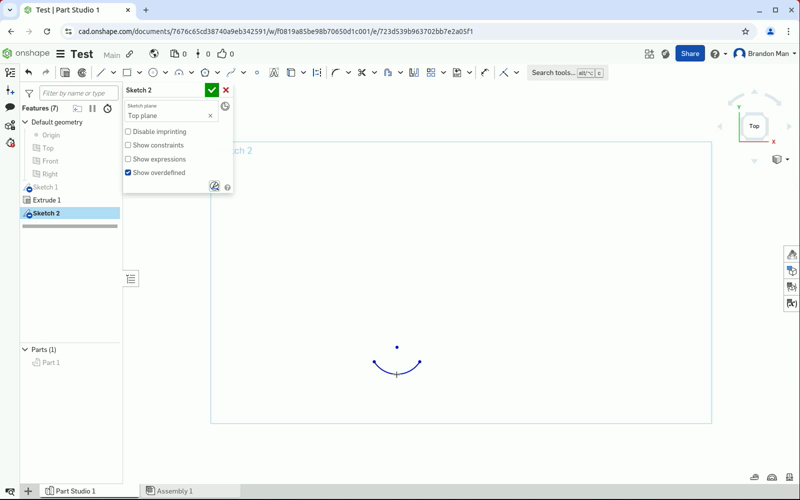
mouse_move(419, 361)
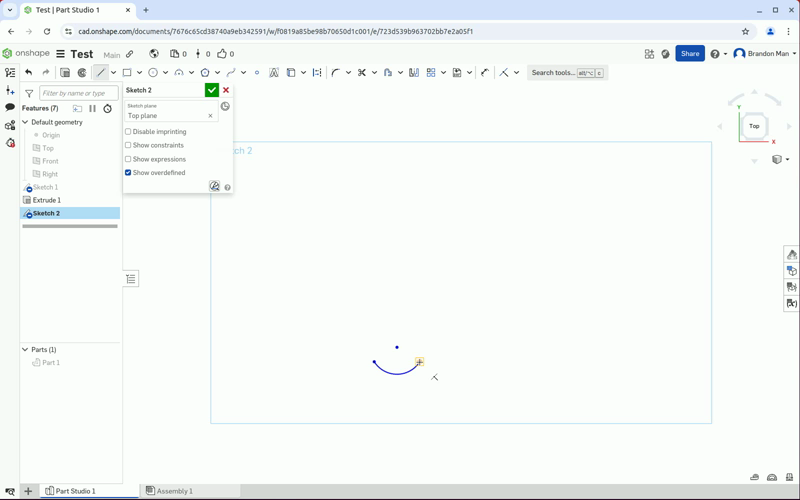
click(419, 361)
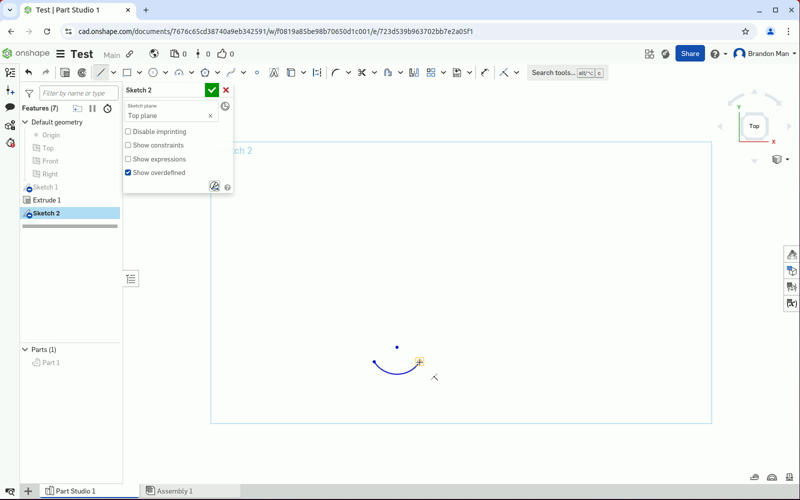
key_down(shift)
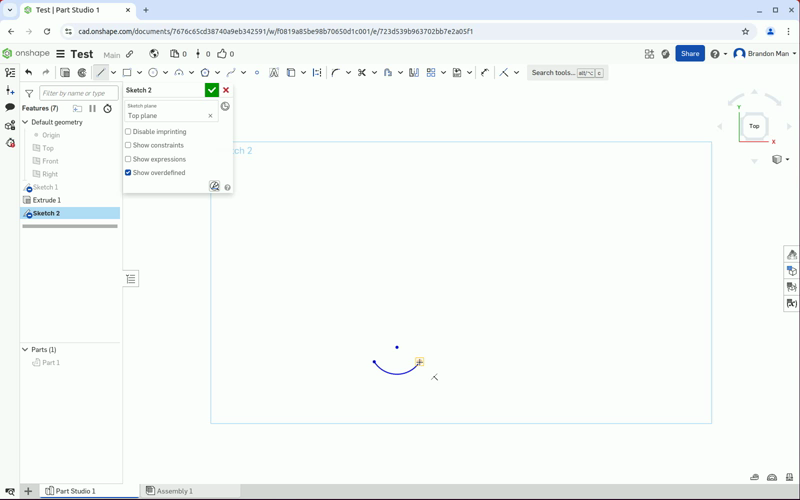
mouse_move(450, 361)
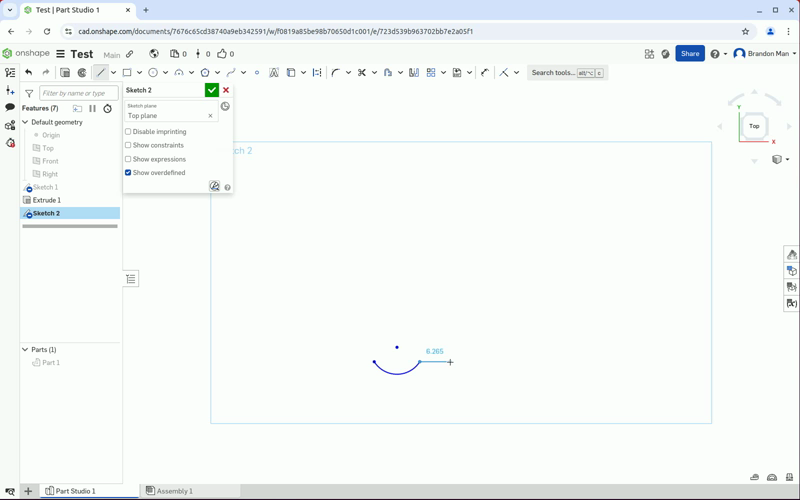
mouse_move(408, 354)
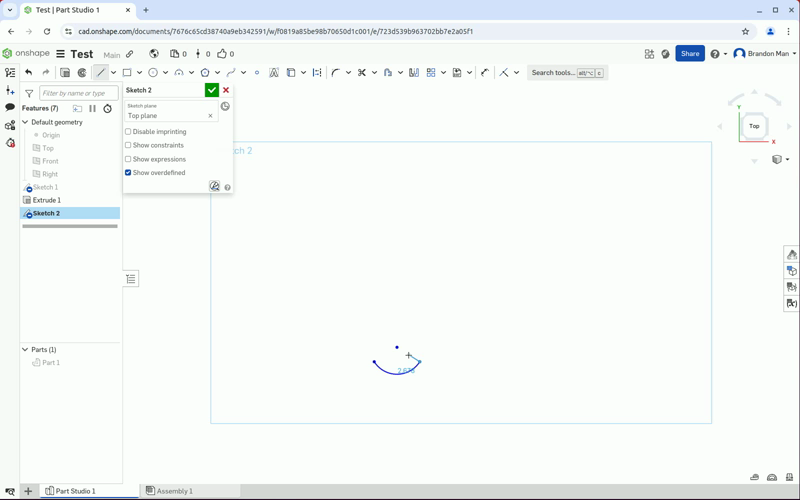
click(408, 354)
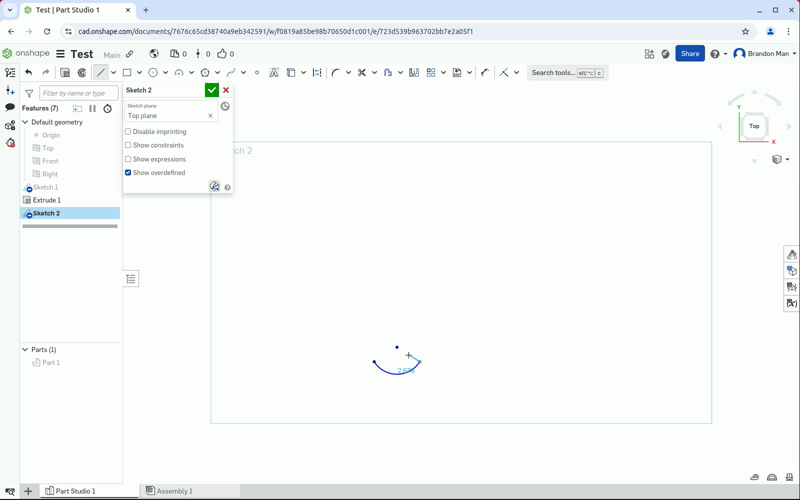
key_up(shift)
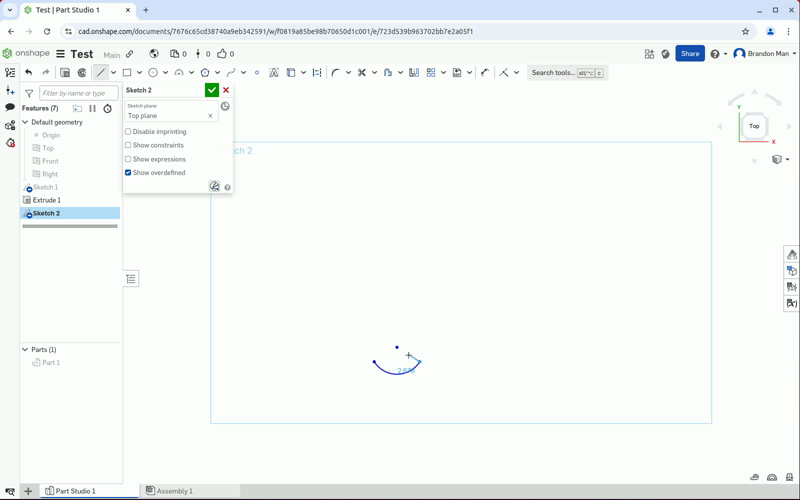
key_down(shift)
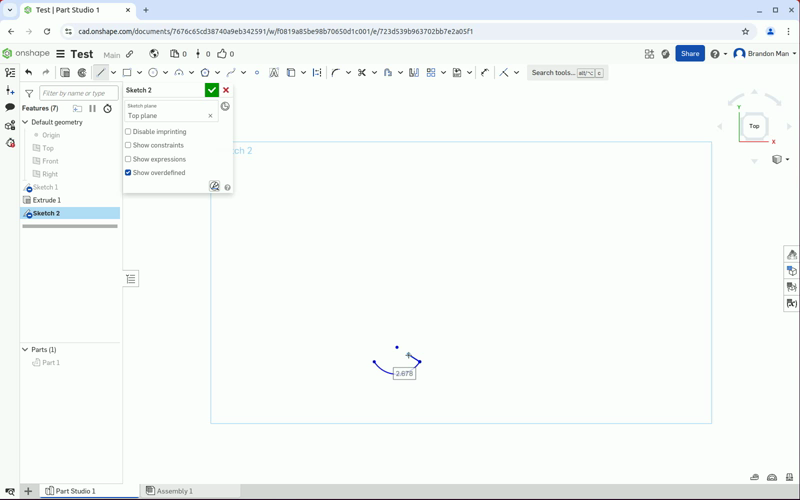
mouse_move(438, 354)
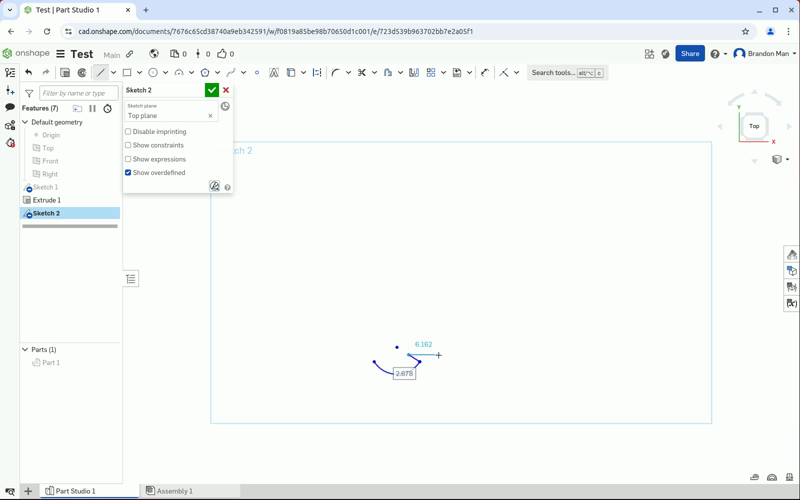
mouse_move(399, 345)
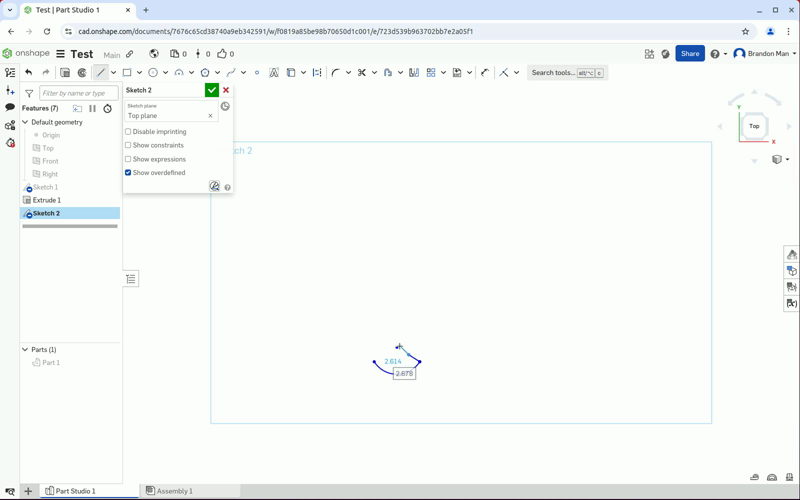
scroll(6)
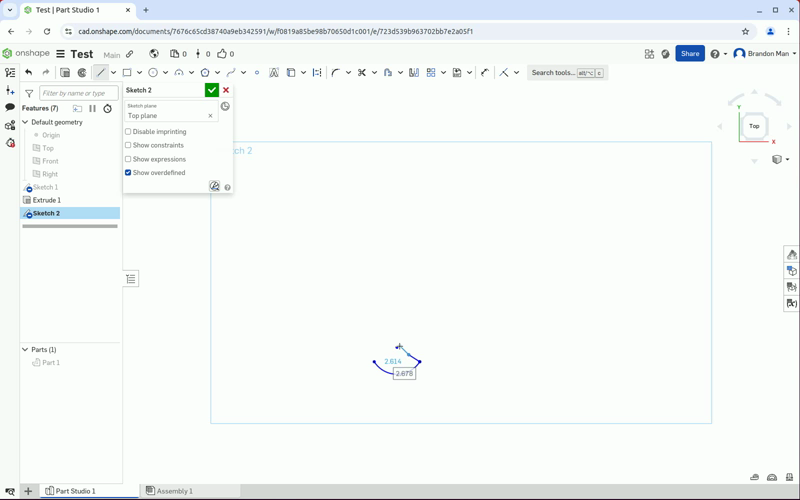
scroll(6)
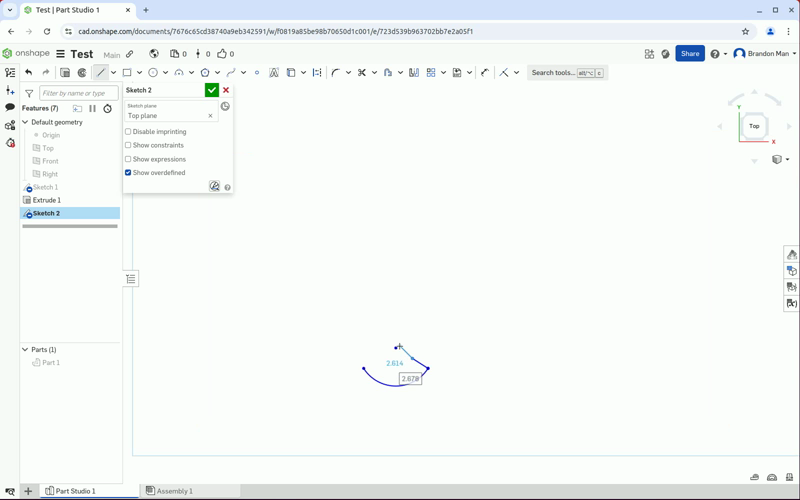
scroll(6)
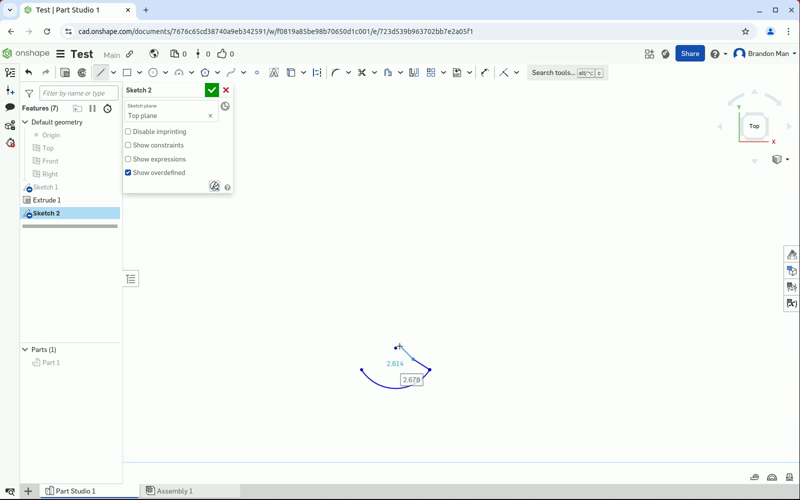
scroll(6)
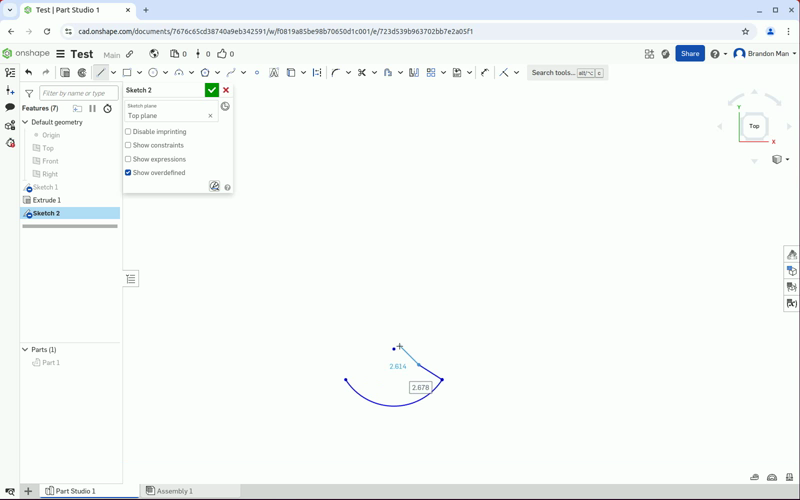
scroll(6)
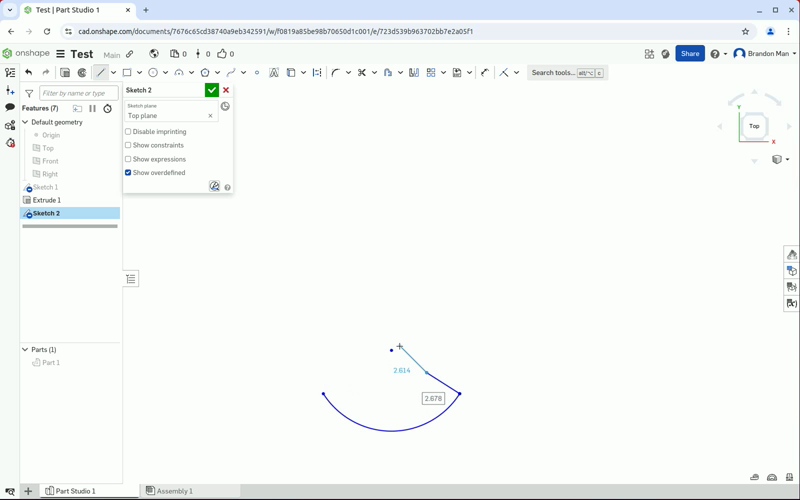
scroll(6)
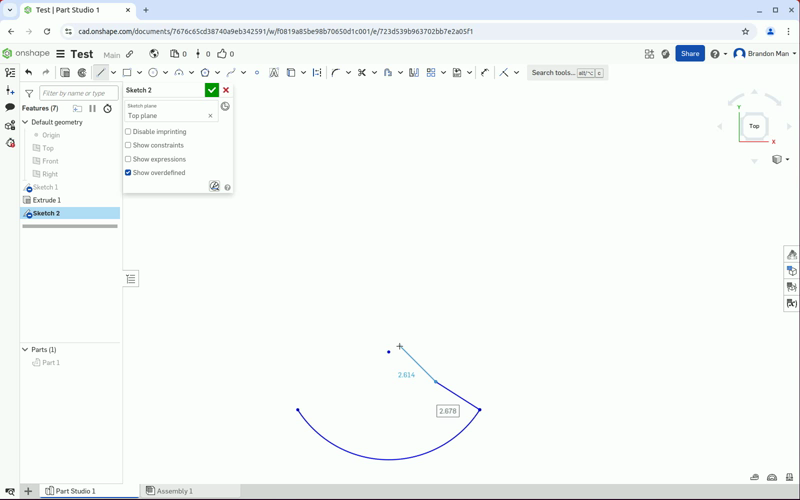
scroll(6)
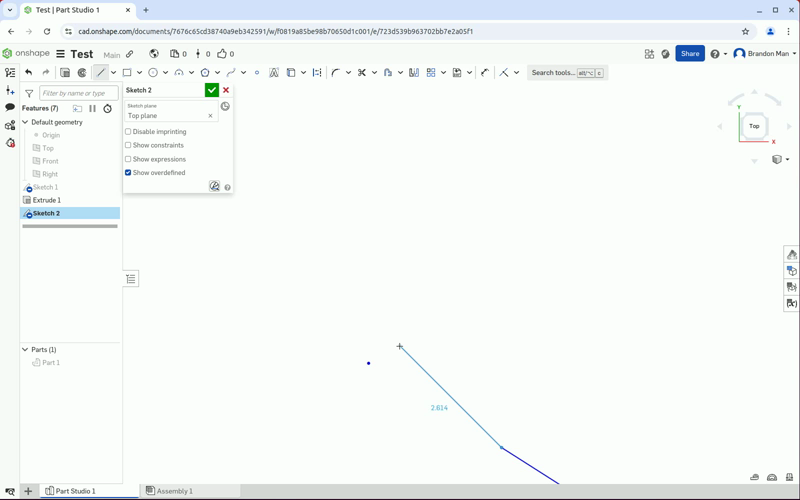
click(399, 345)
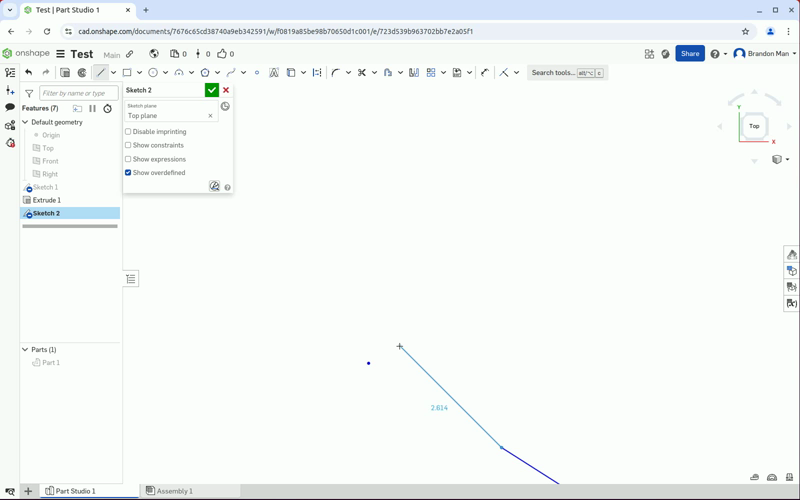
scroll(-6)
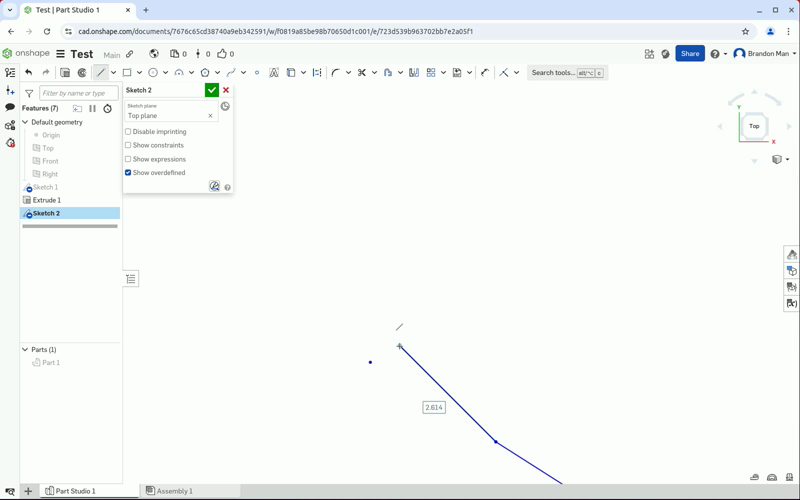
scroll(-6)
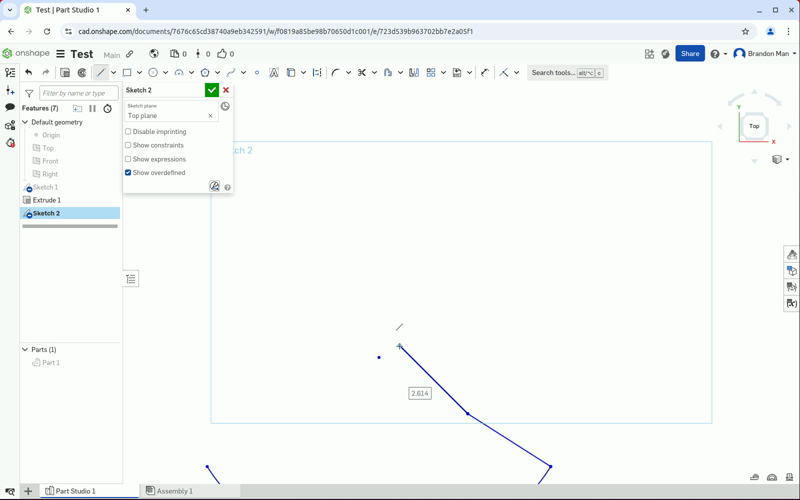
scroll(-6)
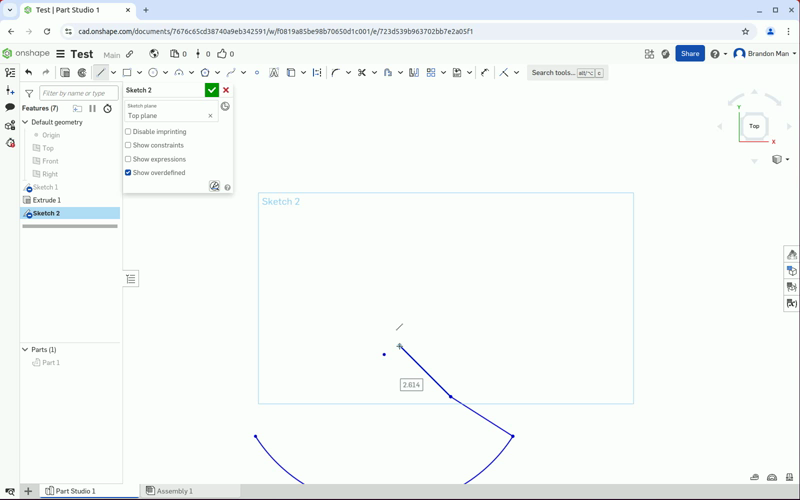
scroll(-6)
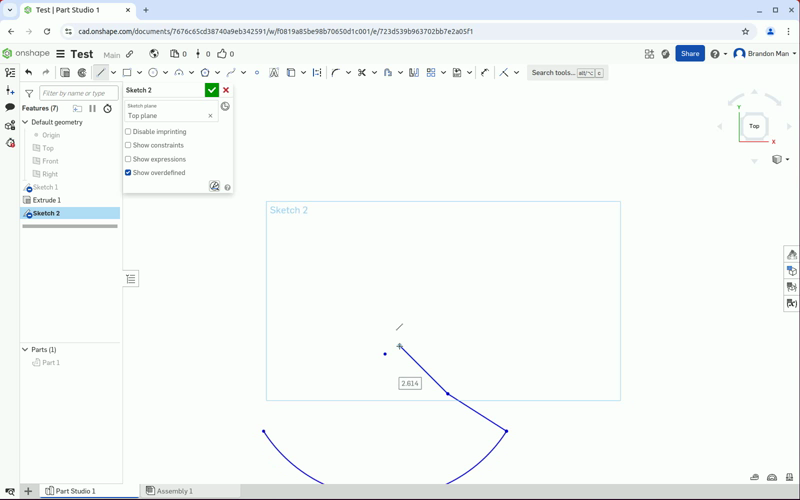
scroll(-6)
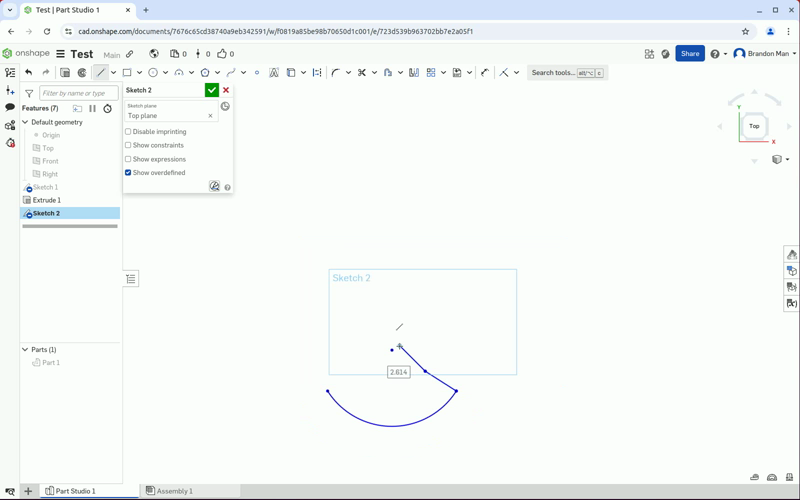
scroll(-6)
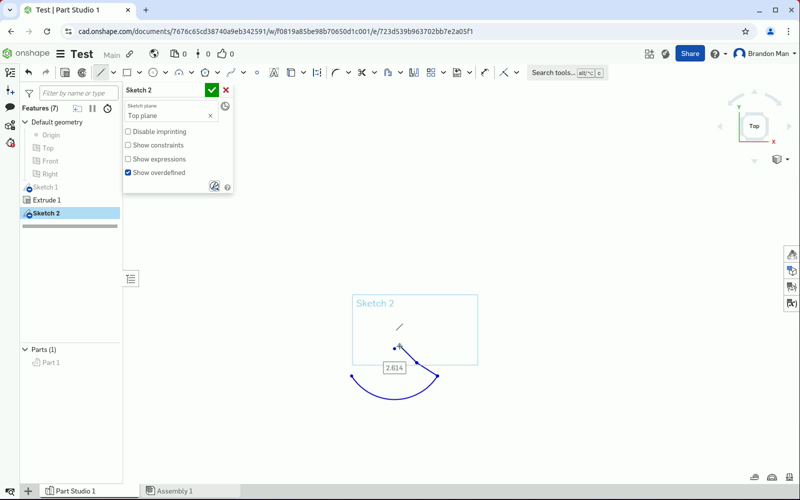
scroll(-6)
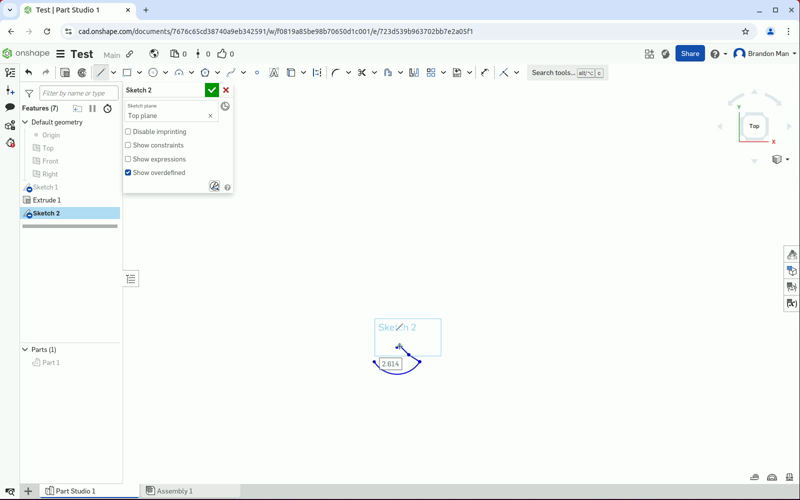
key_up(shift)
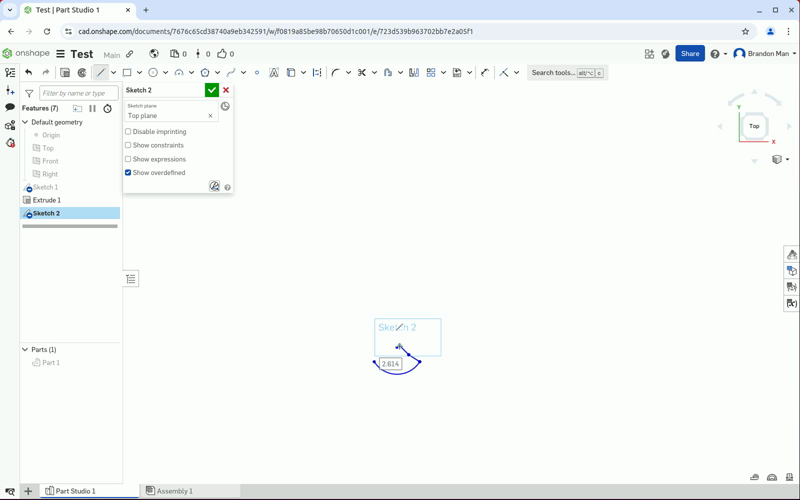
key_down(shift)
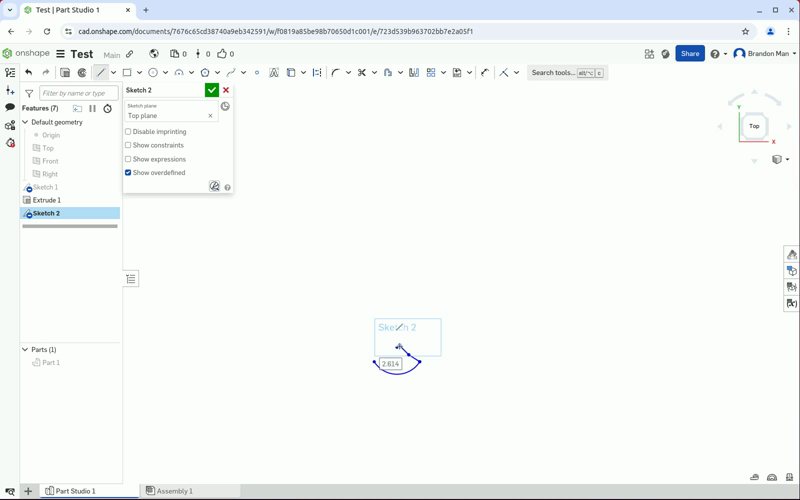
mouse_move(429, 345)
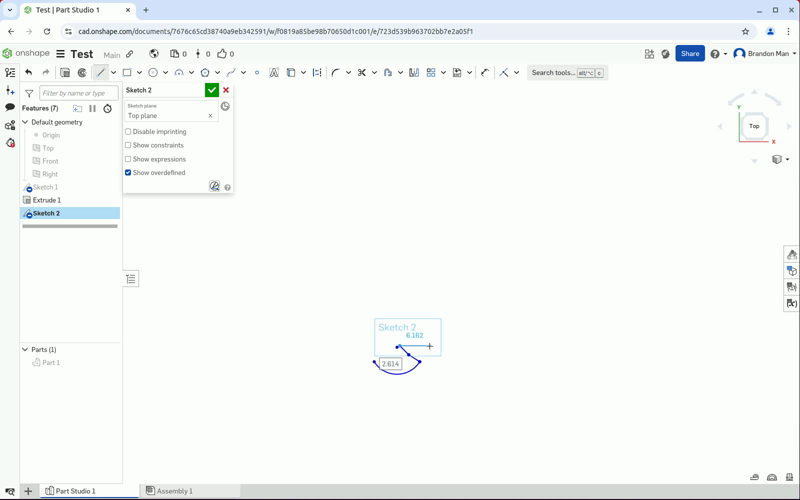
mouse_move(399, 333)
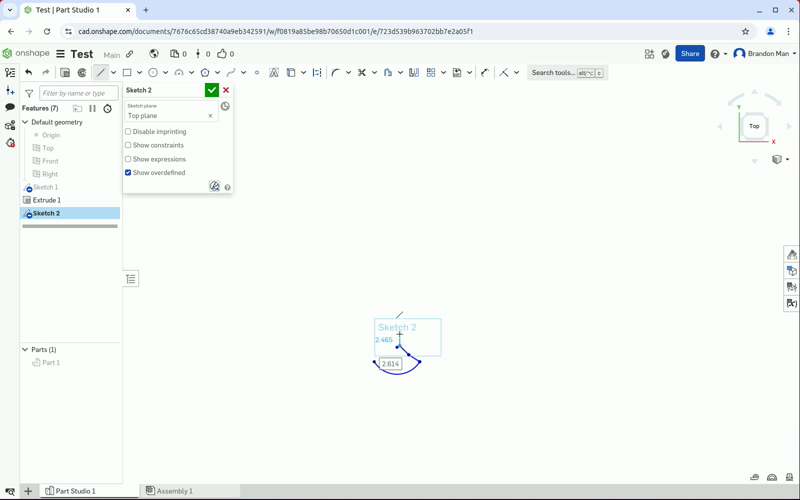
click(399, 333)
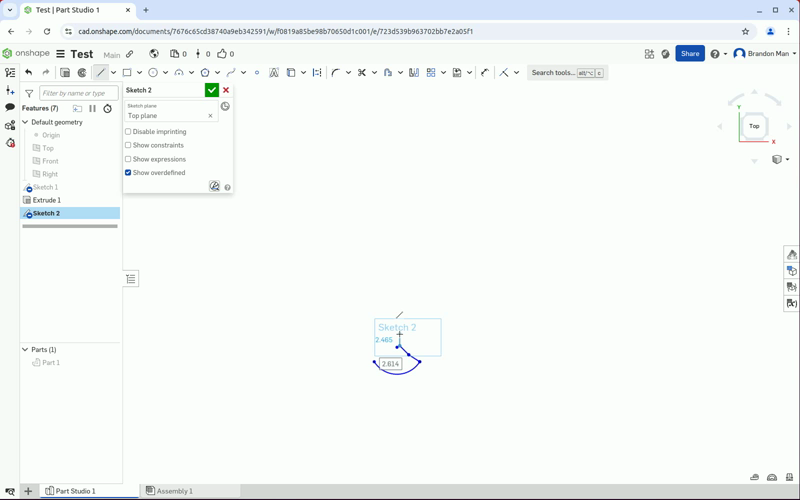
key_up(shift)
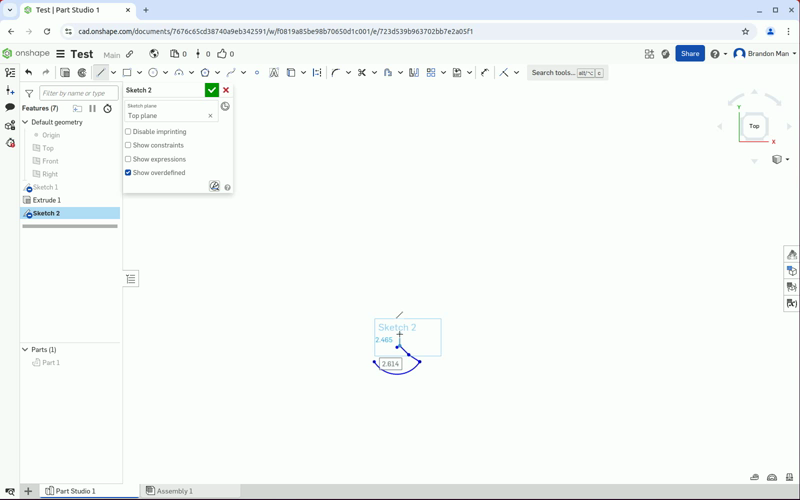
key_down(shift)
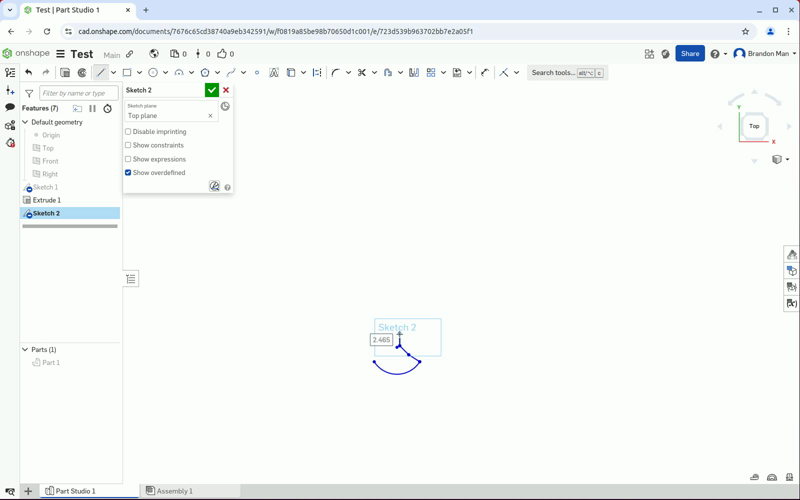
mouse_move(429, 333)
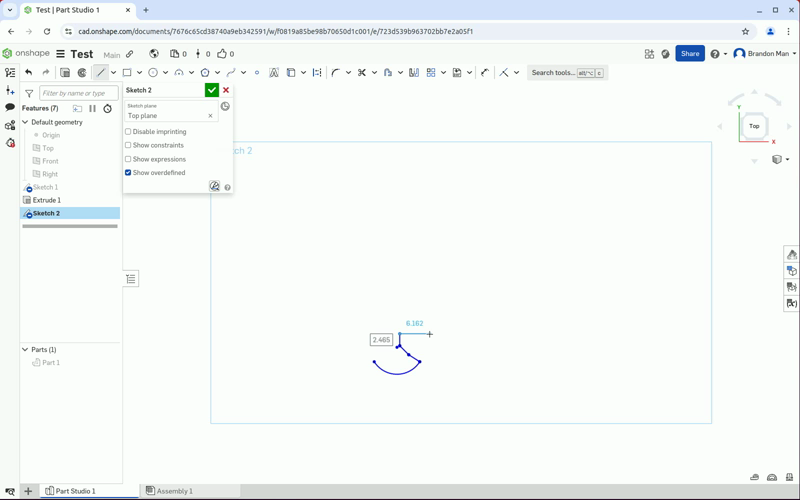
mouse_move(419, 330)
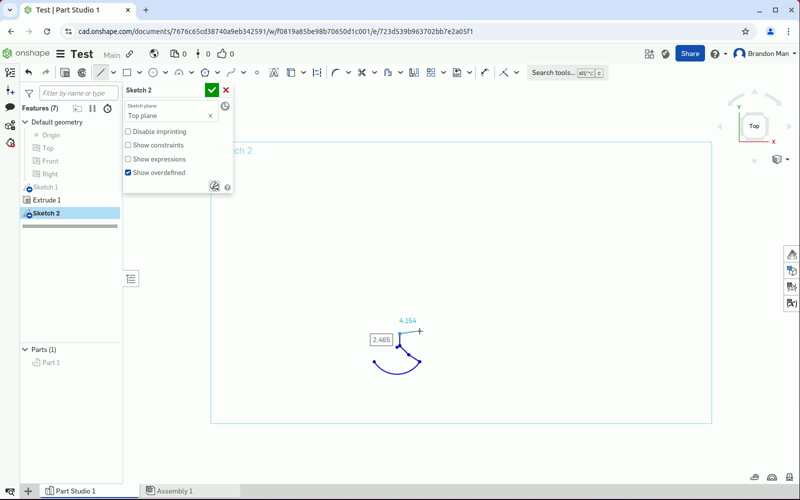
click(419, 330)
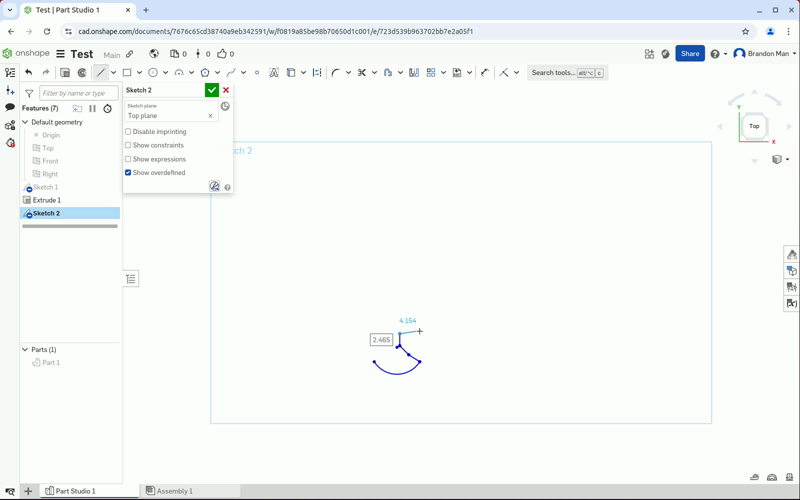
key_up(shift)
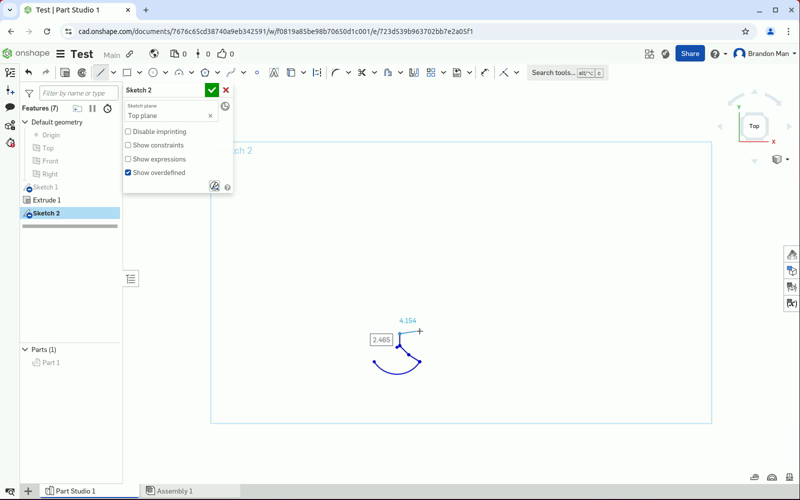
key(esc)
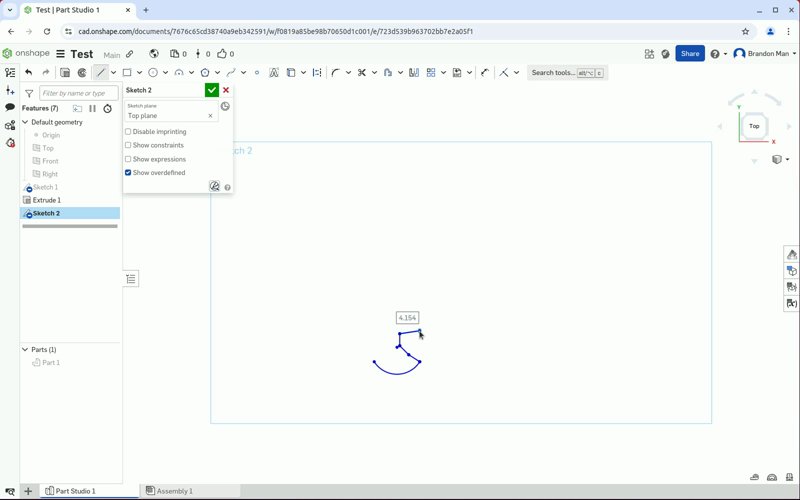
key(a)
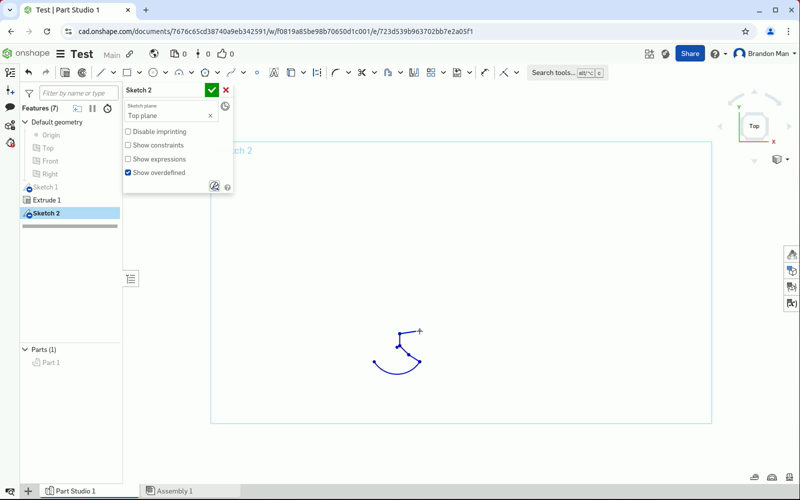
mouse_move(419, 330)
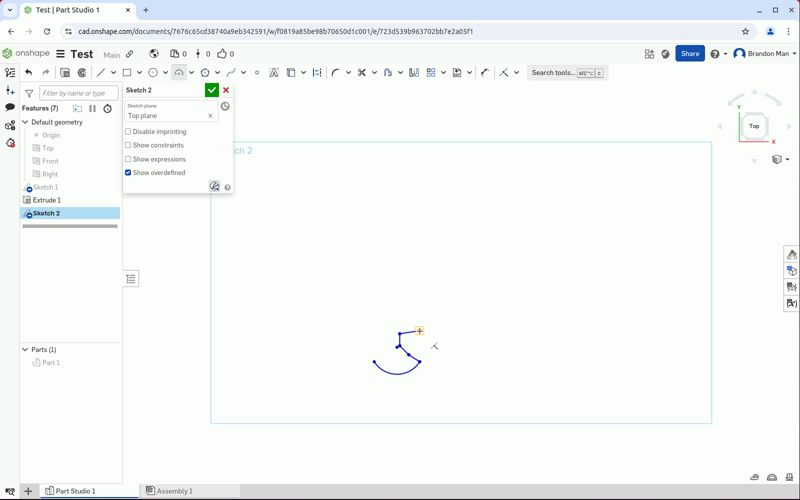
click(419, 330)
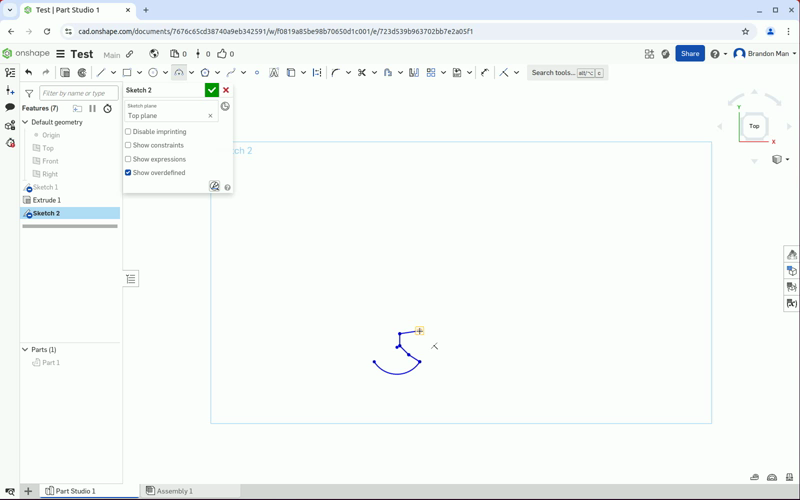
key_down(shift)
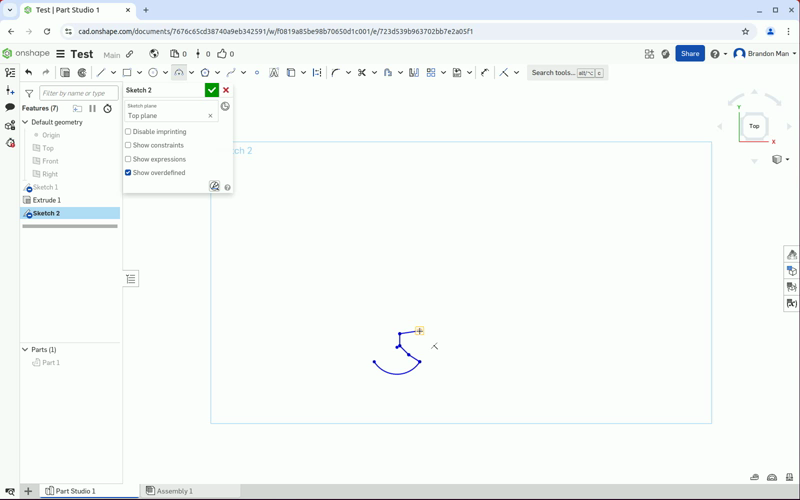
mouse_move(374, 331)
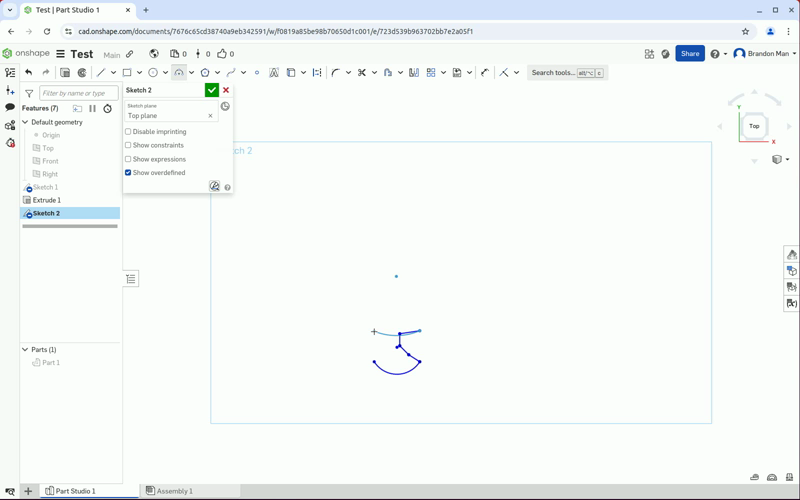
click(374, 331)
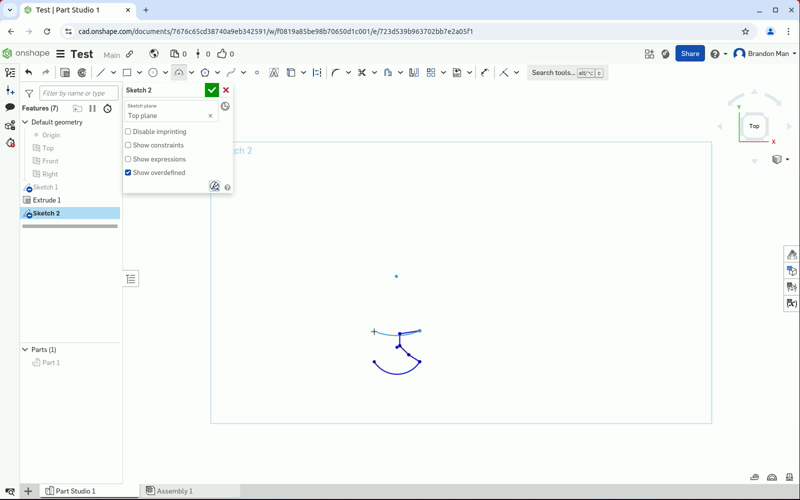
mouse_move(396, 315)
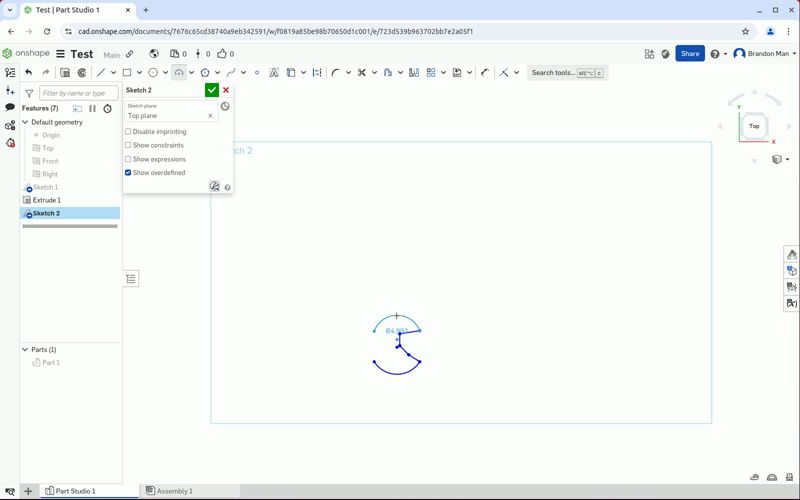
click(396, 315)
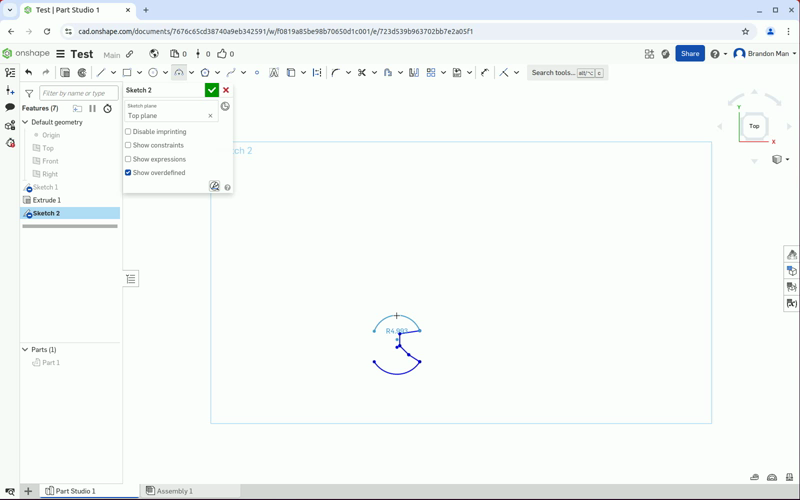
key_up(shift)
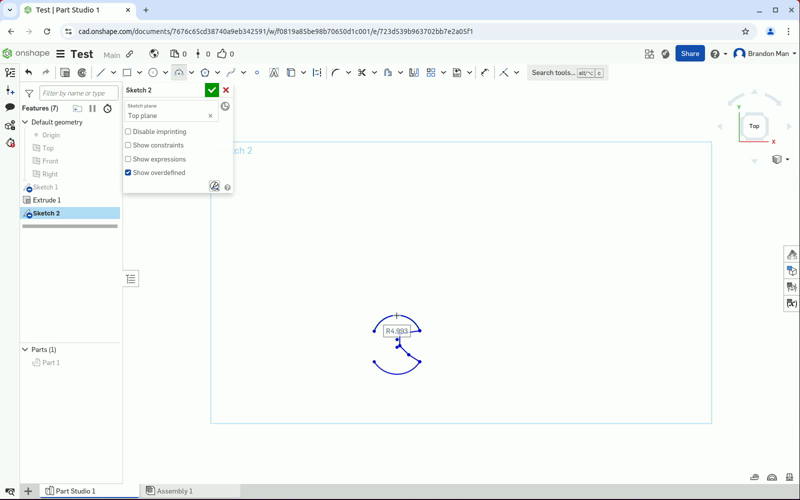
key(esc)
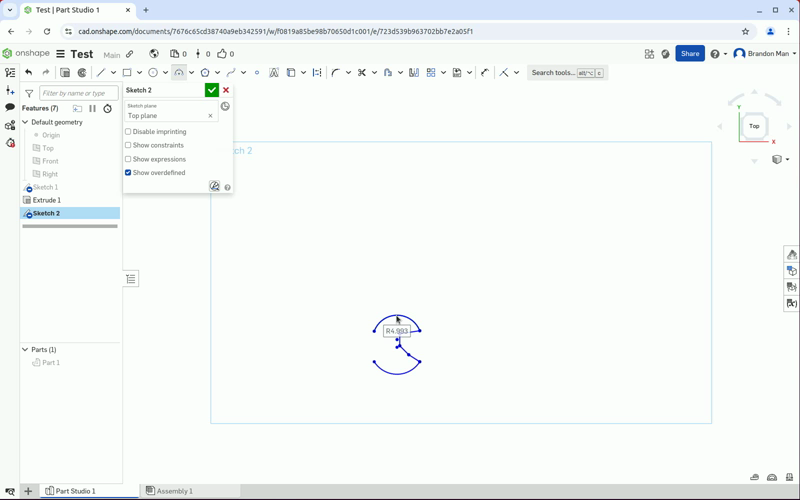
key(l)
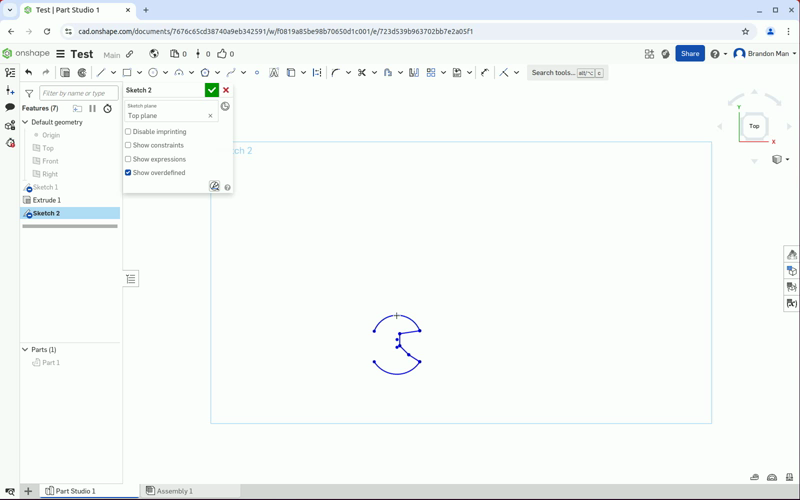
mouse_move(374, 331)
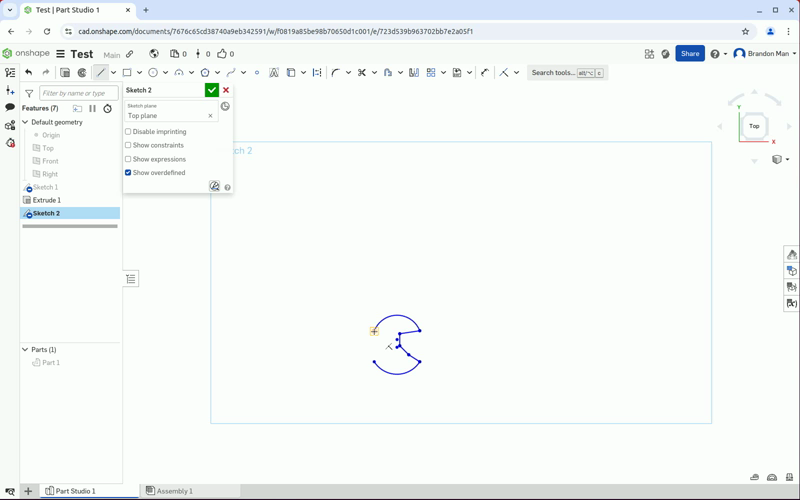
click(374, 331)
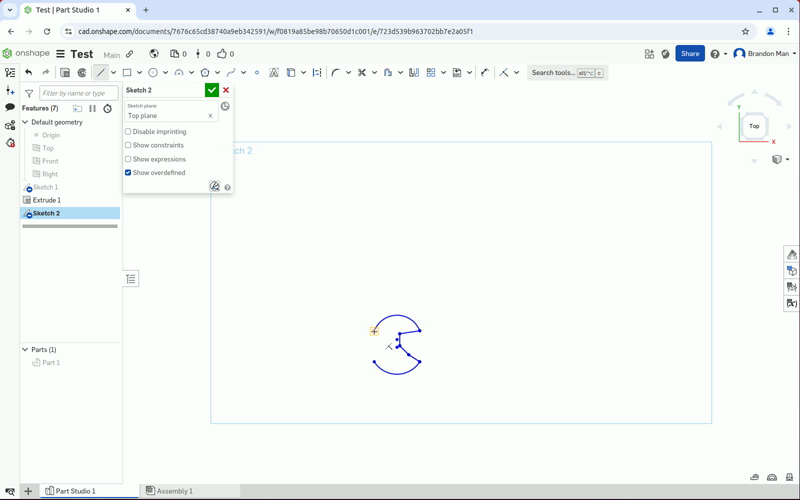
key_down(shift)
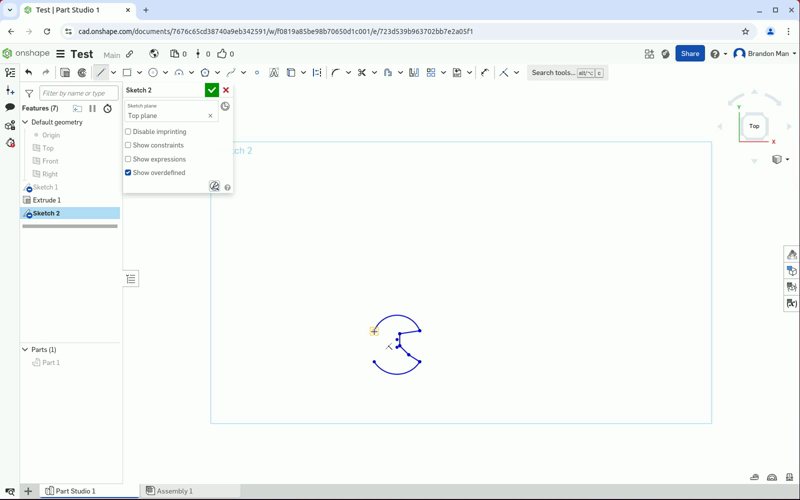
mouse_move(404, 331)
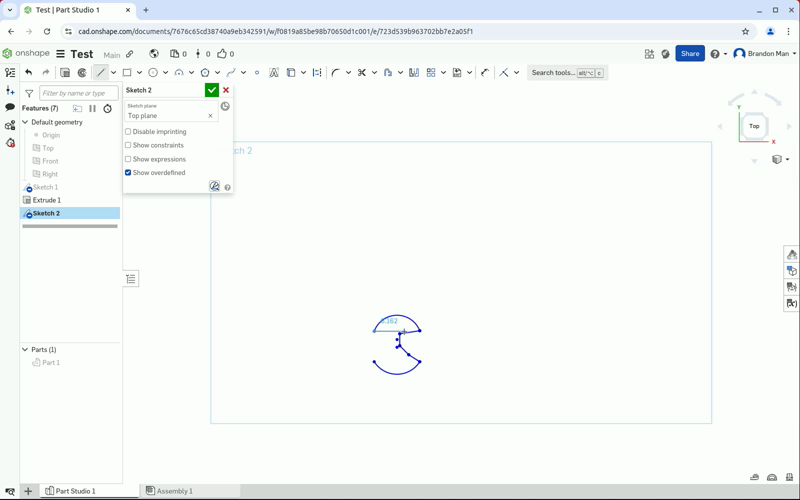
mouse_move(374, 349)
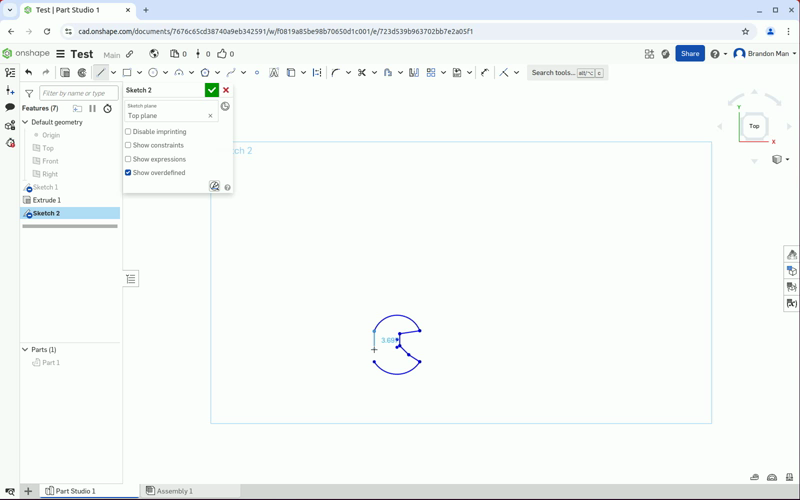
click(374, 349)
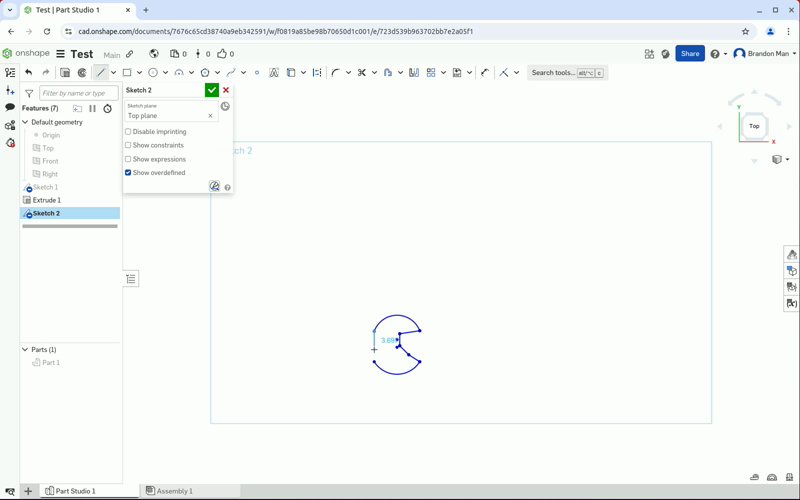
key_up(shift)
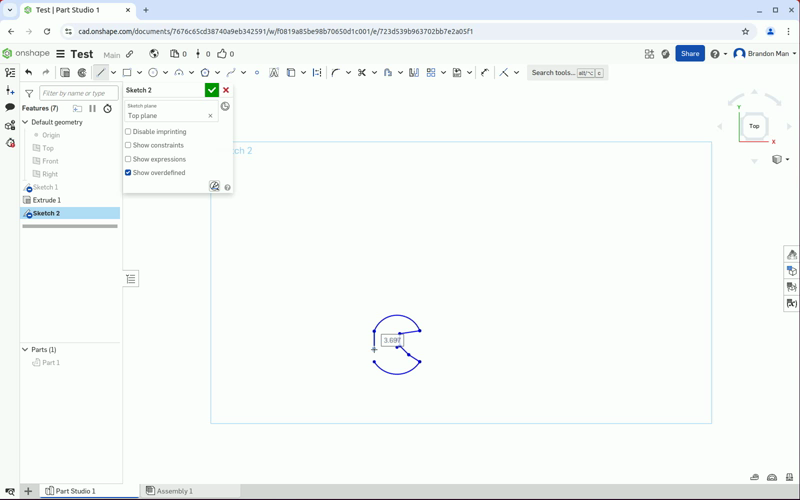
mouse_move(404, 349)
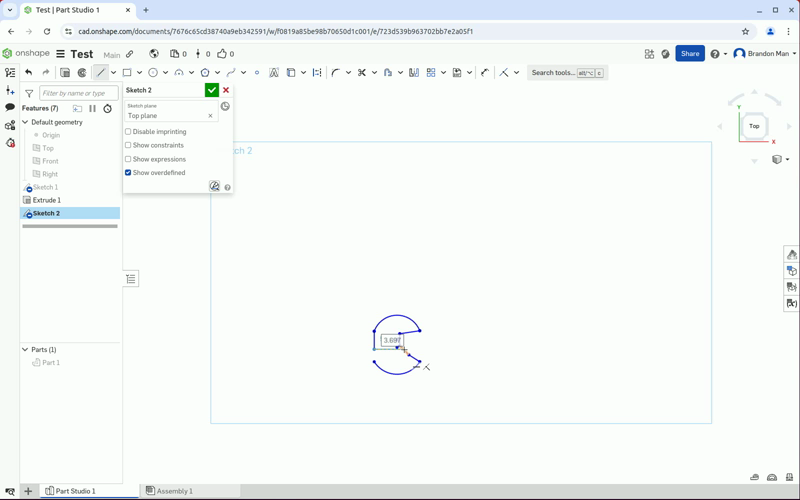
key_down(shift)
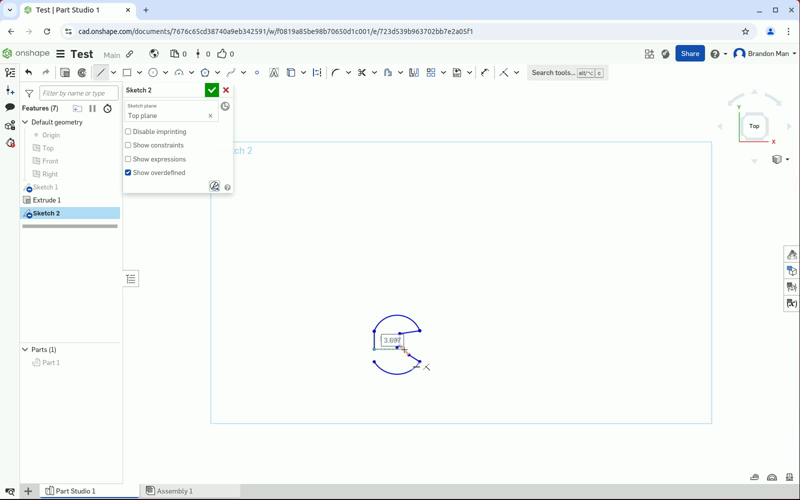
mouse_move(374, 361)
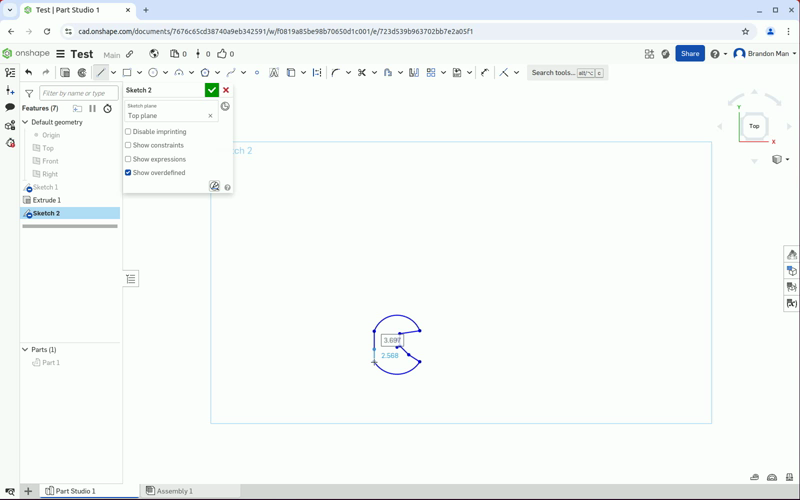
key_up(shift)
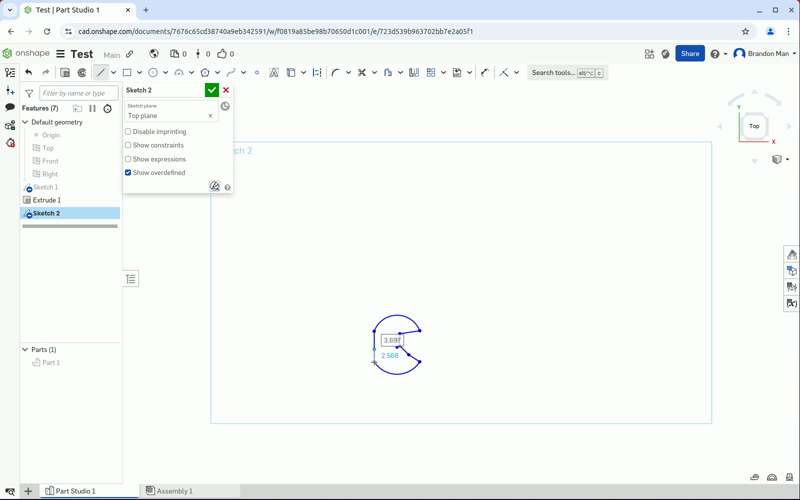
click(374, 361)
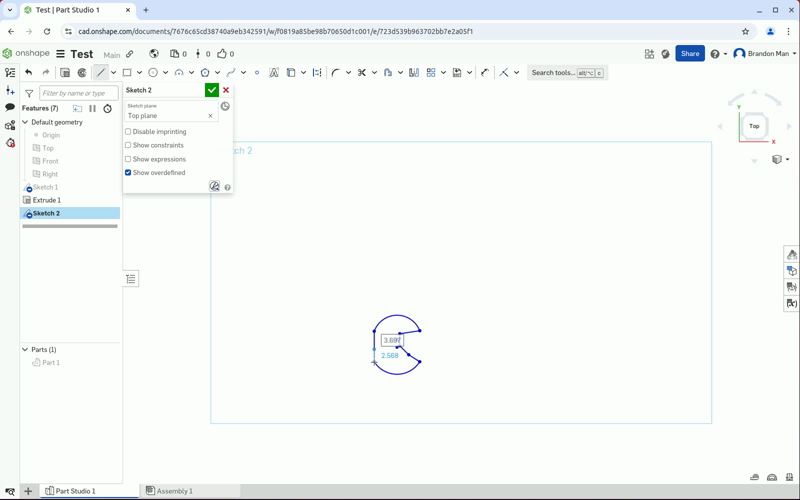
key(esc)
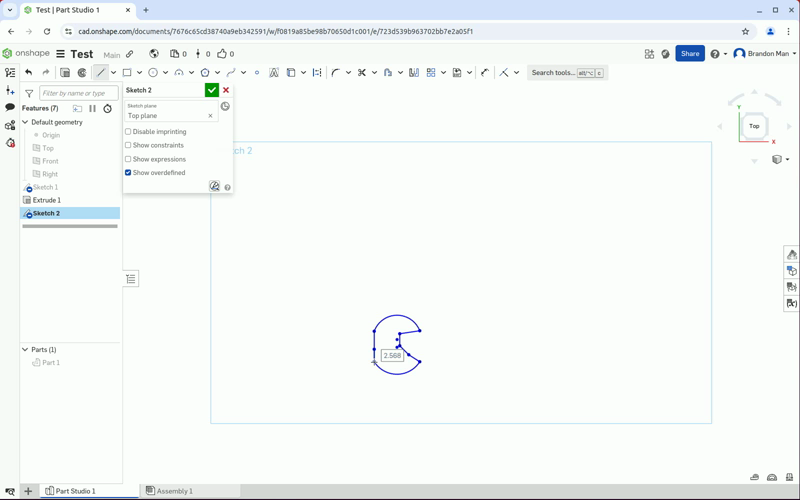
mouse_move(394, 326)
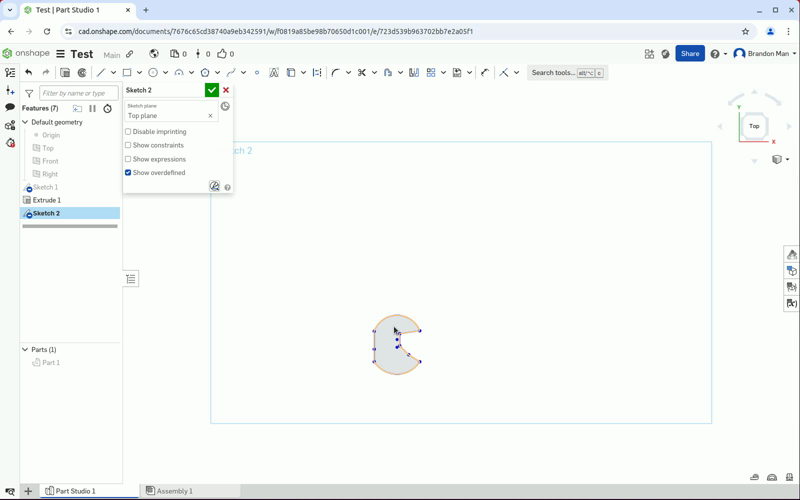
click(394, 326)
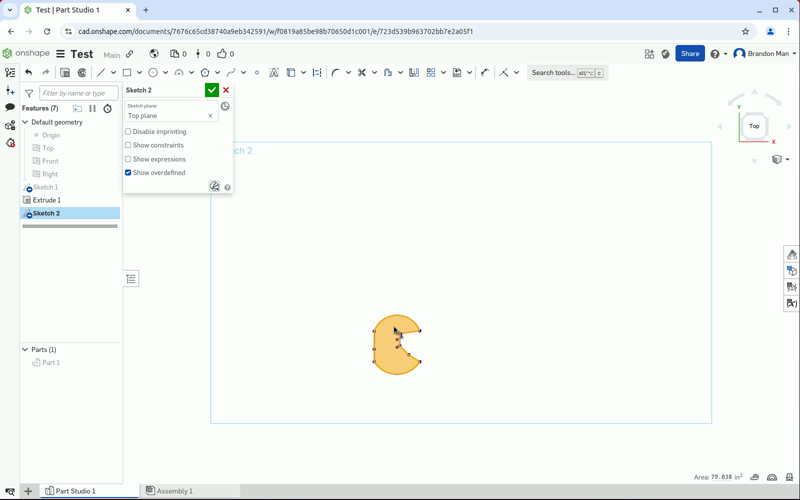
mouse_move(73, 352)
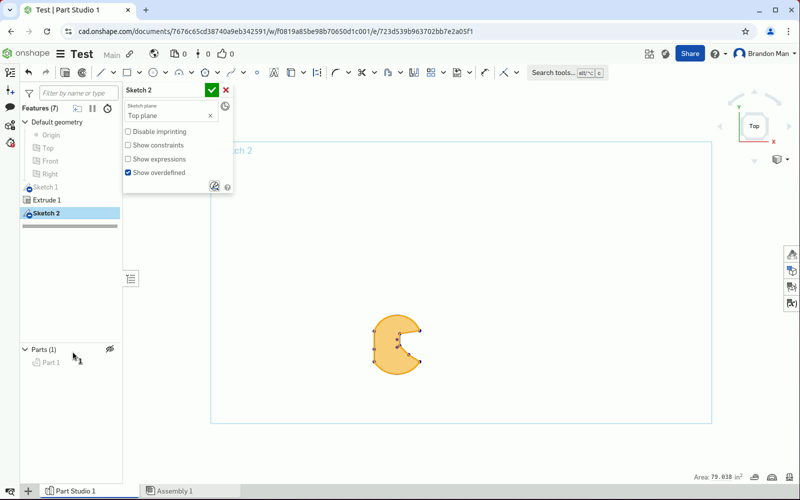
key(shift+y)
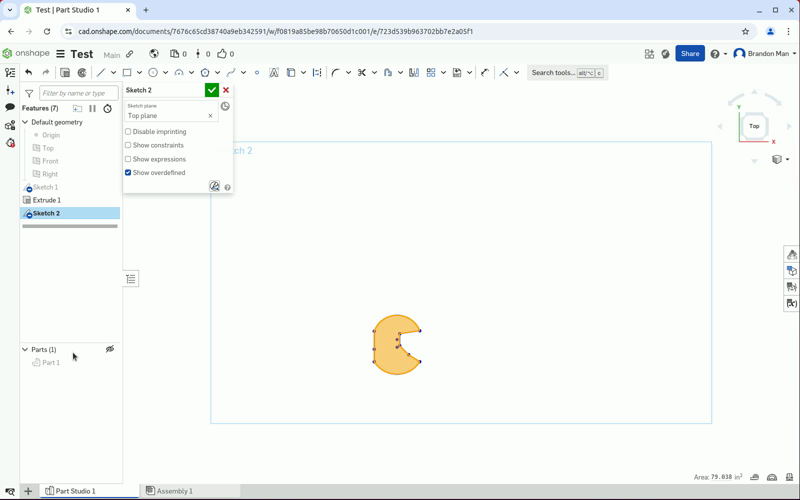
key(shift+e)
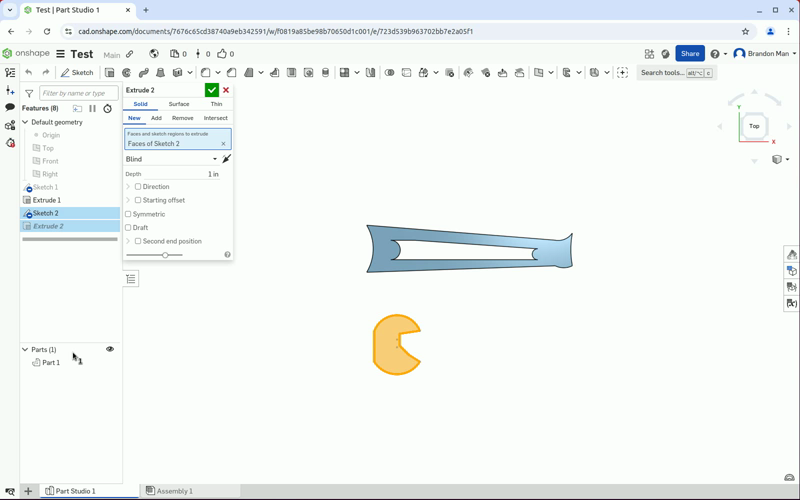
mouse_move(143, 106)
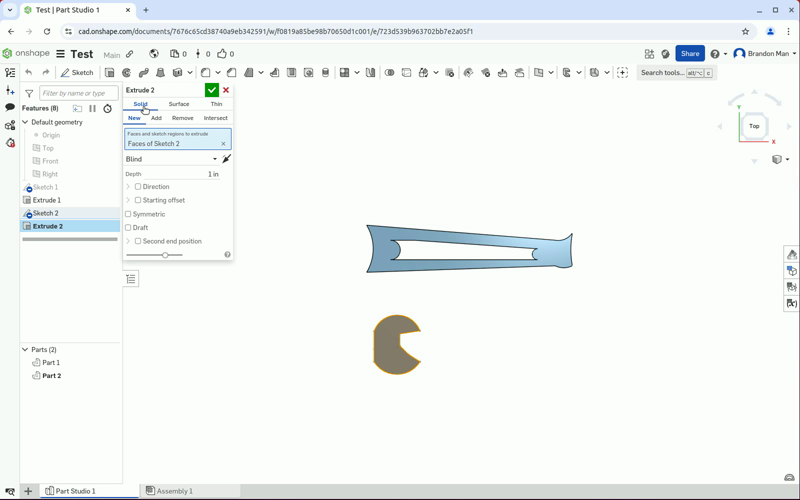
click(143, 106)
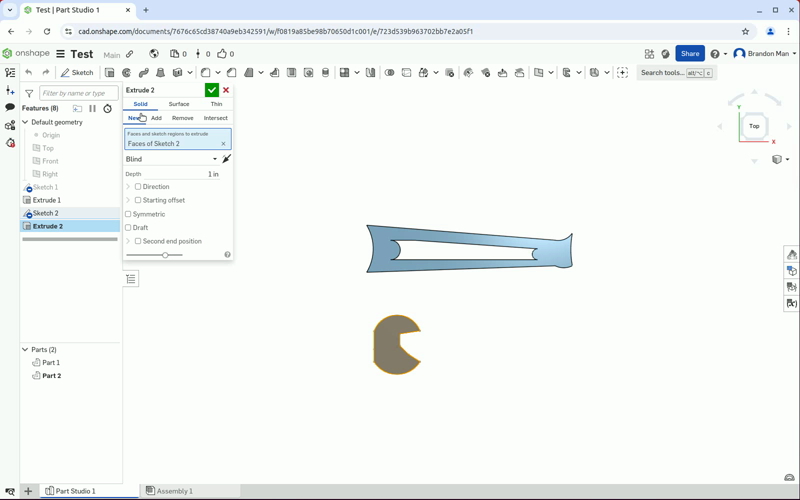
mouse_move(137, 120)
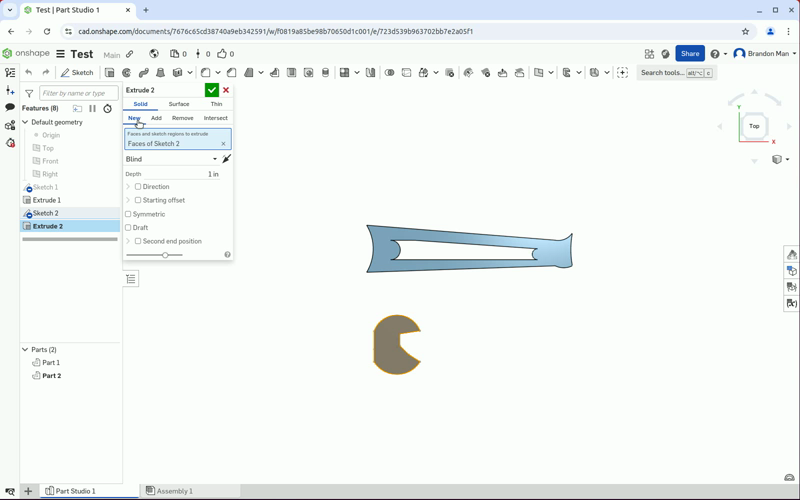
click(137, 120)
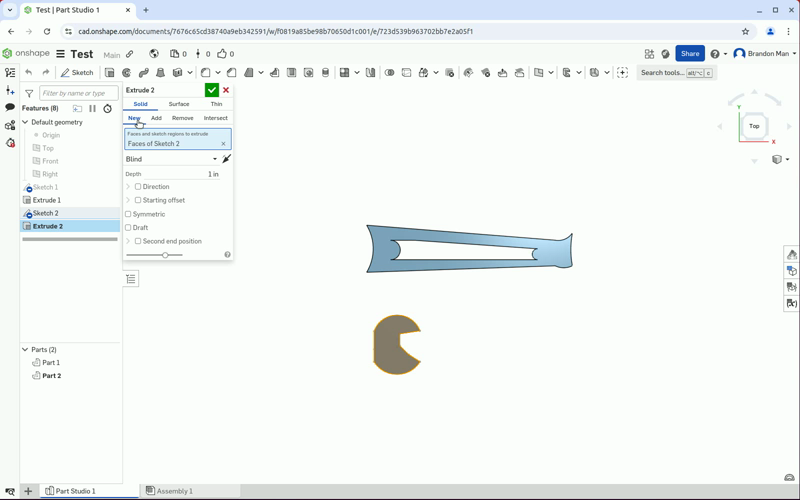
key(tab, 4)
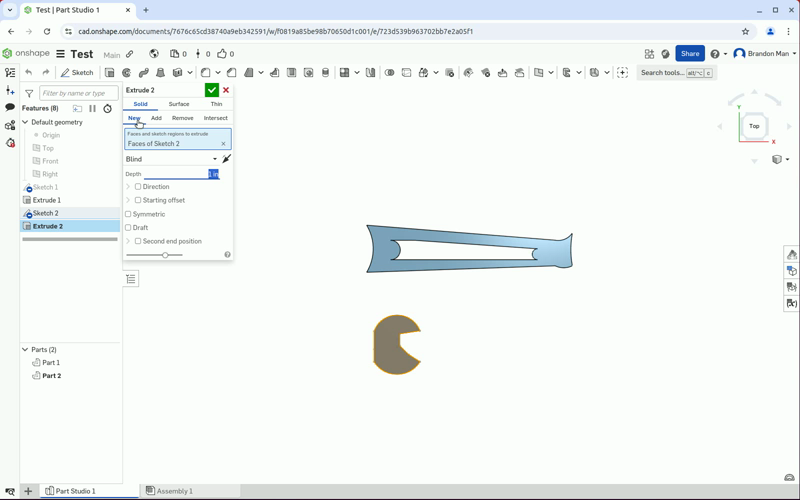
text(8.666)
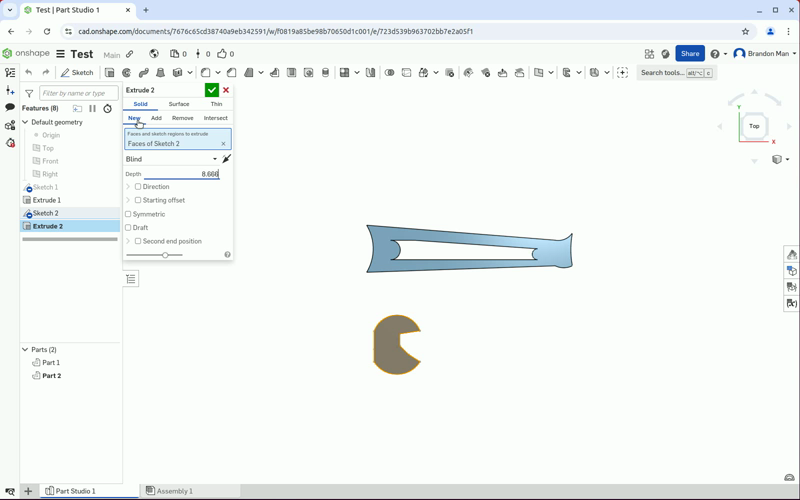
key(enter)
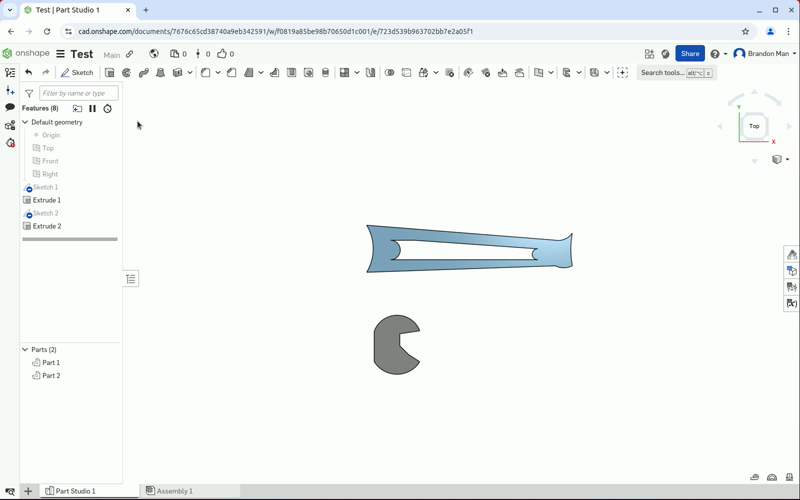
key(shift+h)
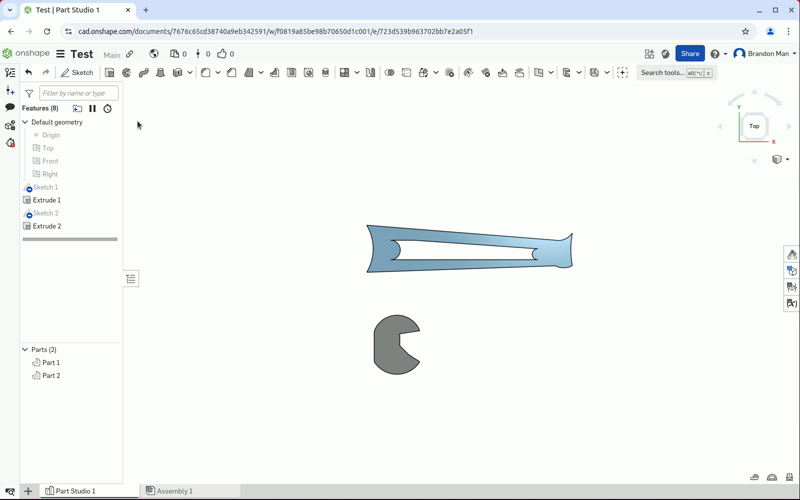
key(shift+h)
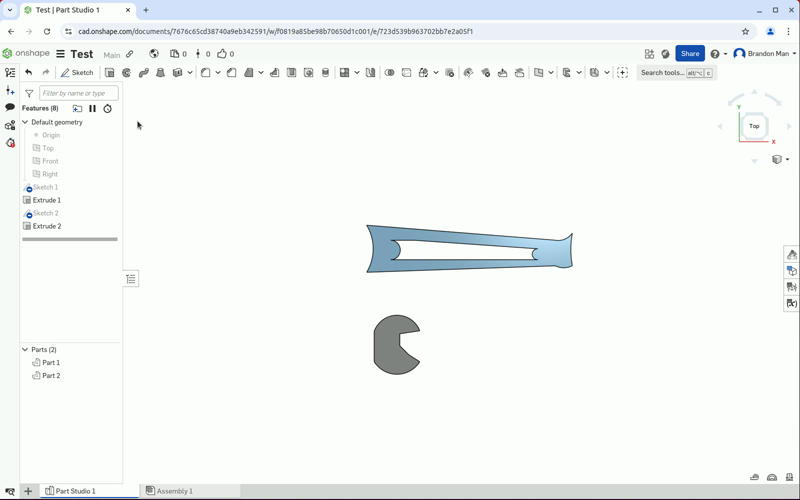
mouse_move(73, 189)
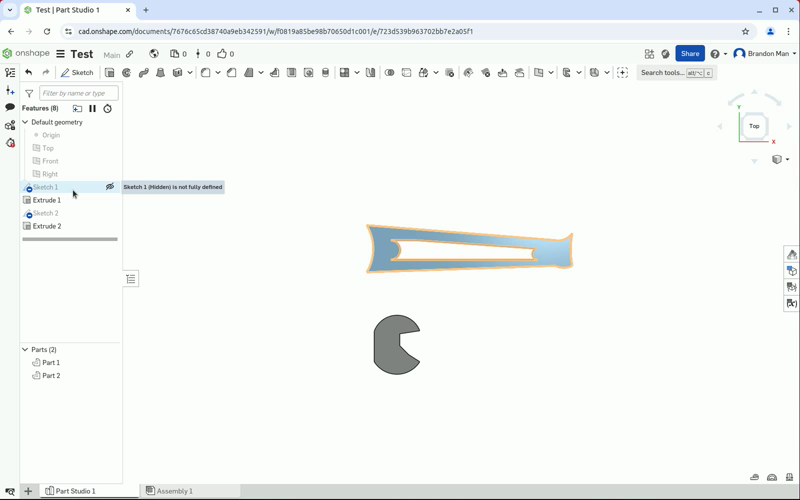
click(73, 189)
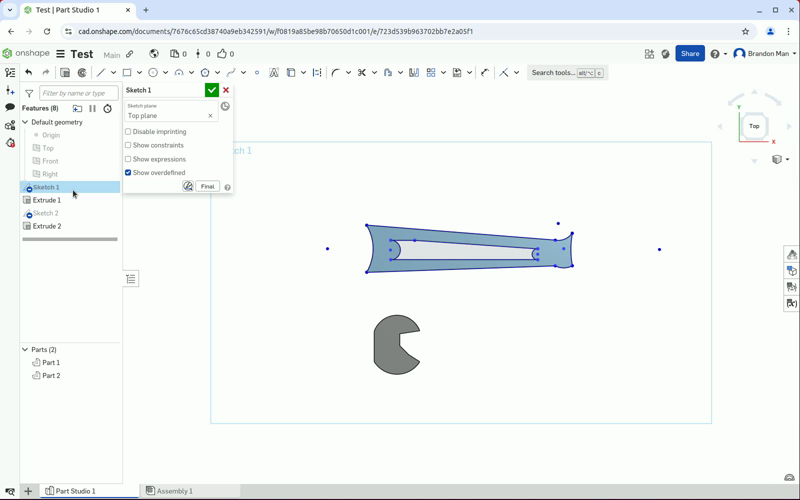
mouse_move(229, 92)
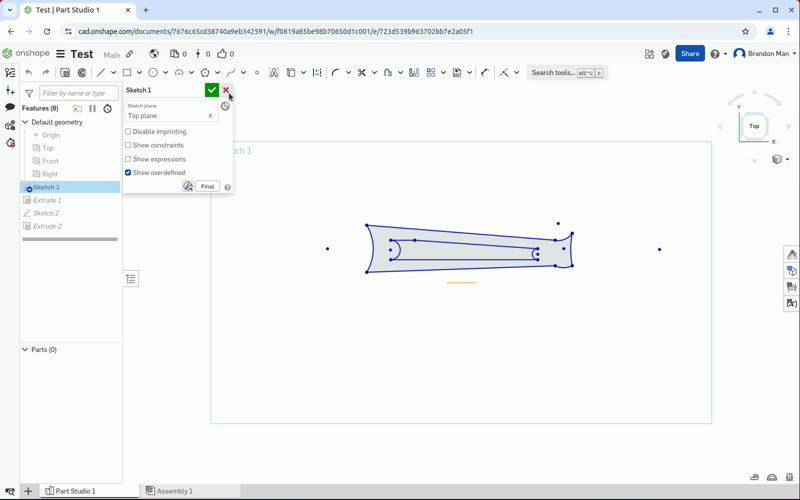
click(229, 92)
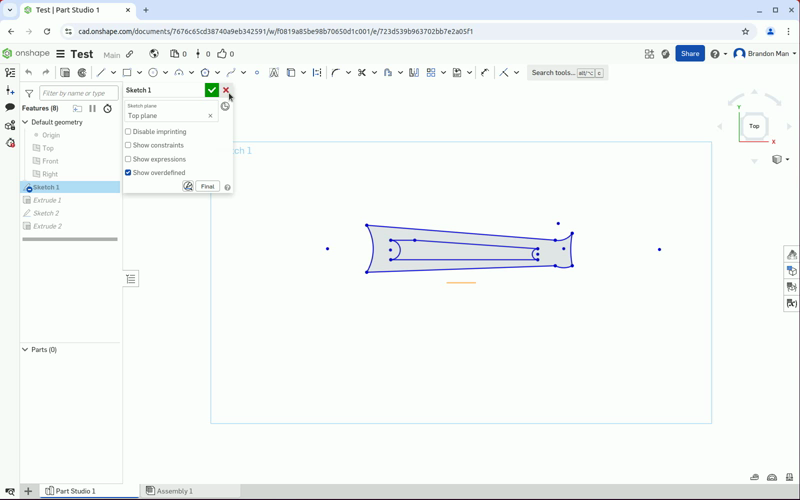
key(shift+s)
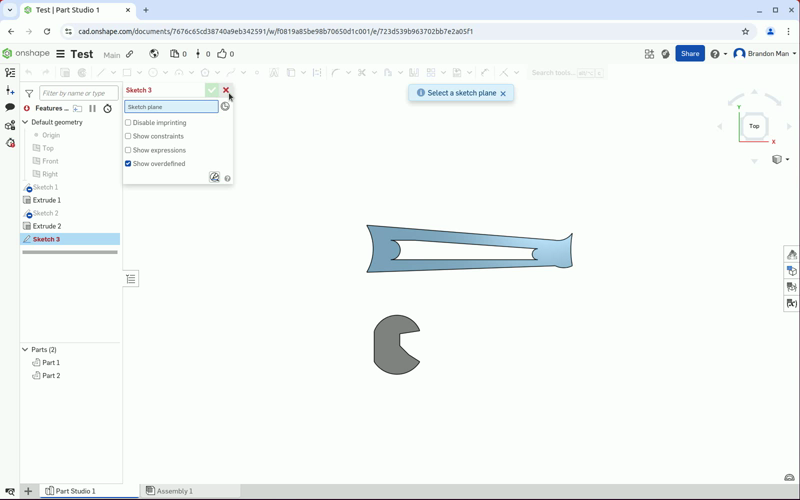
mouse_move(73, 150)
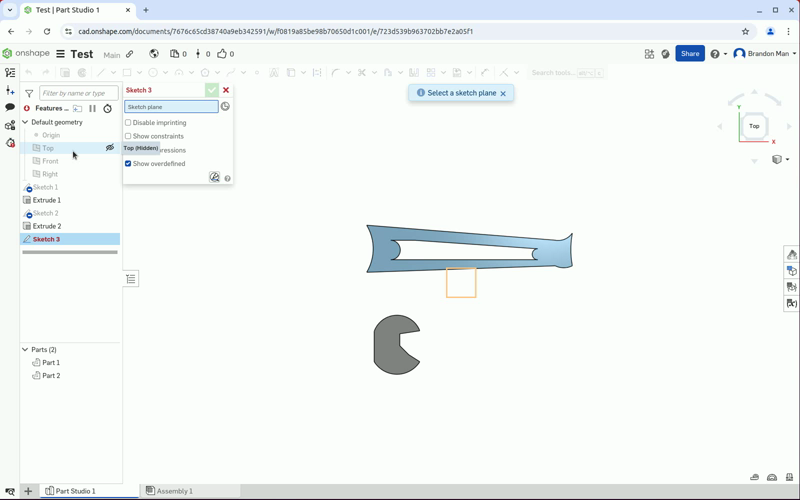
click(73, 150)
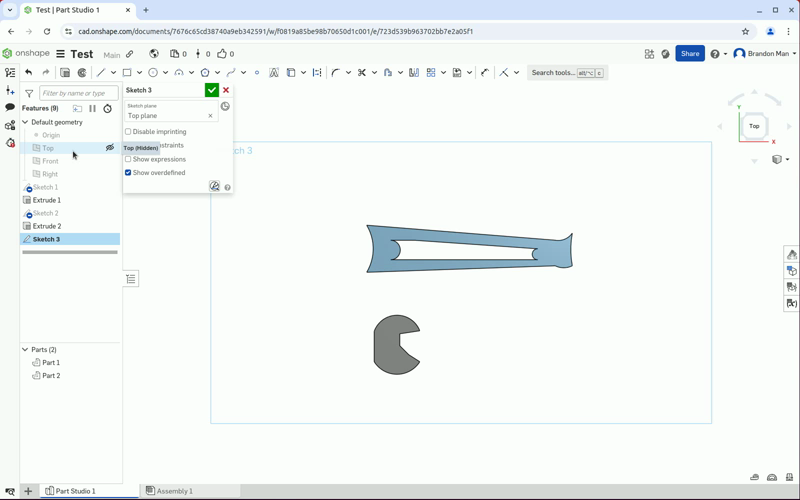
mouse_move(73, 352)
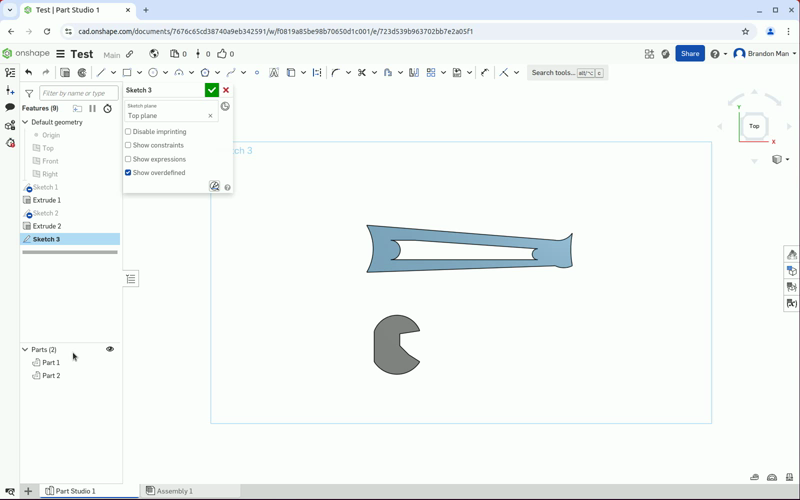
key(y)
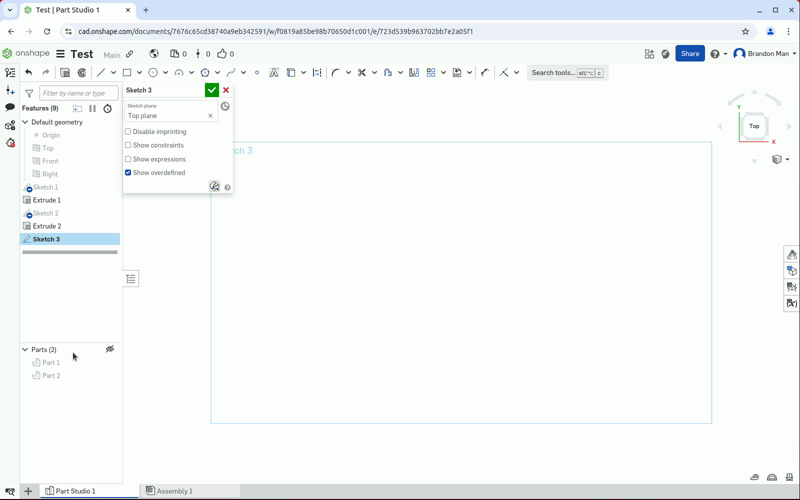
key(a)
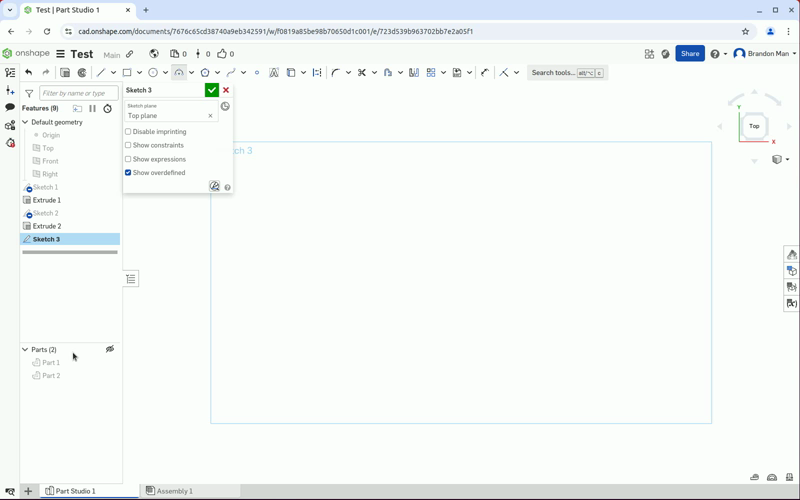
key_down(shift)
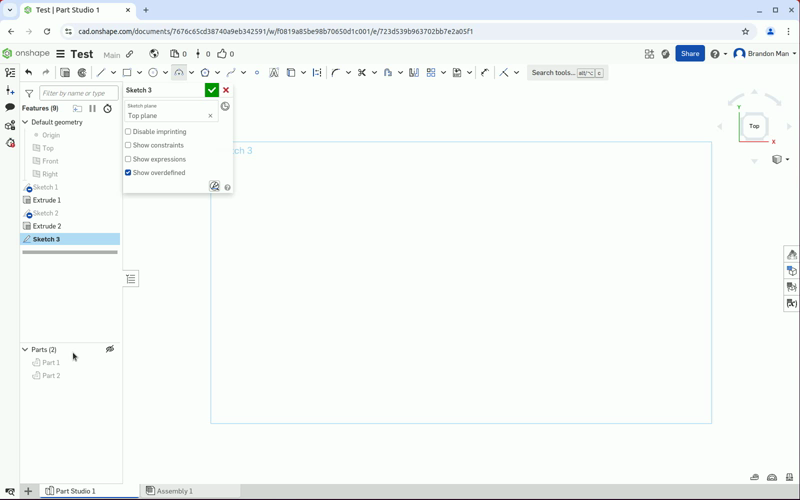
mouse_move(521, 375)
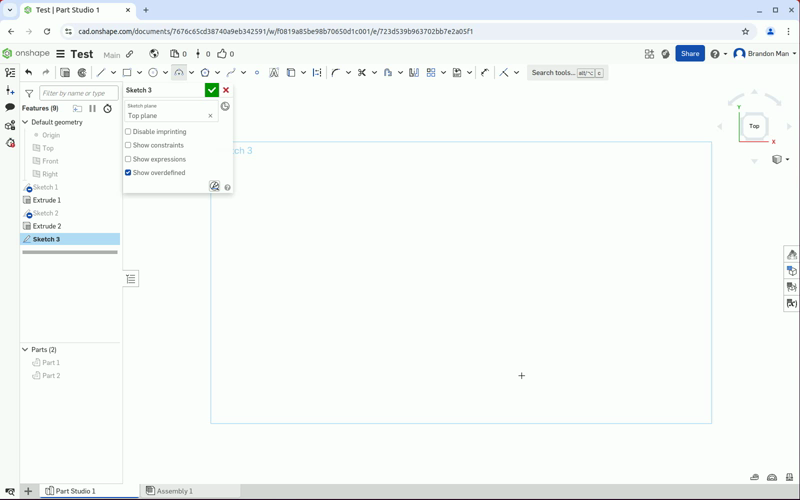
click(521, 375)
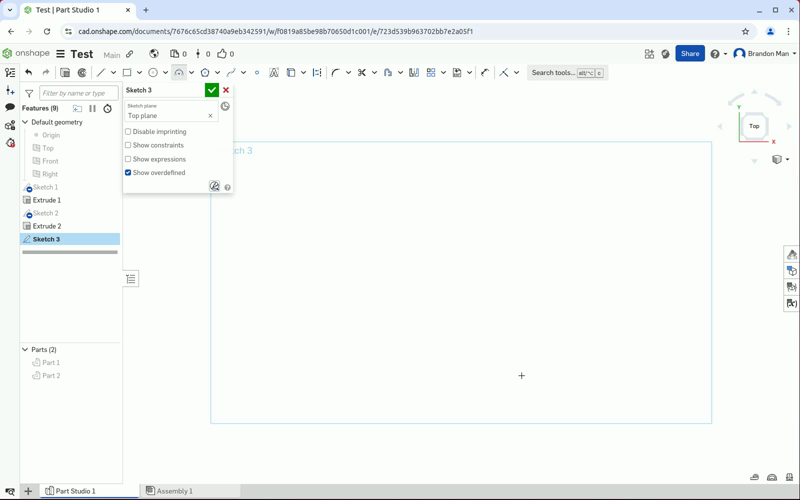
key_up(shift)
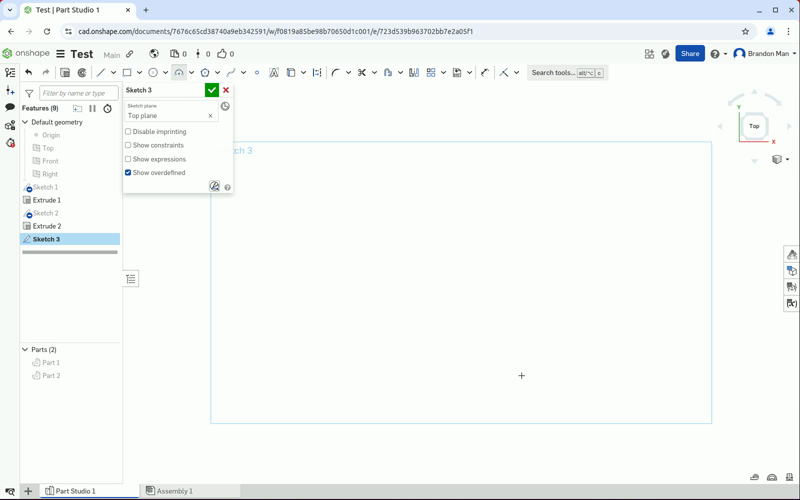
key_down(shift)
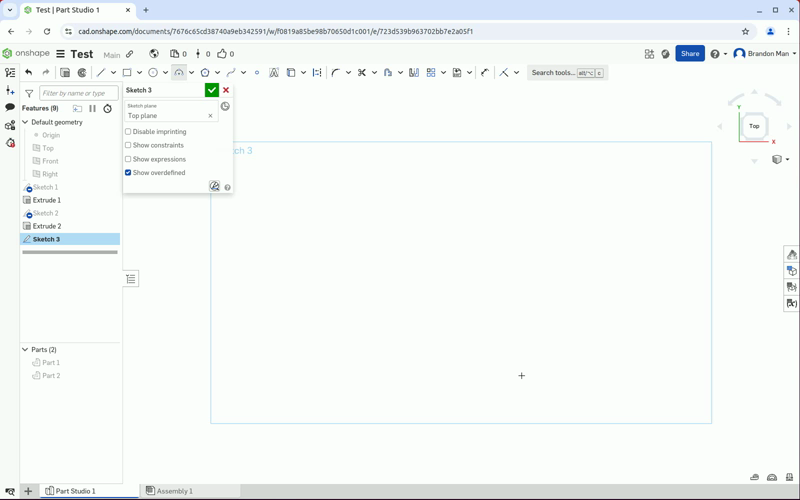
mouse_move(563, 375)
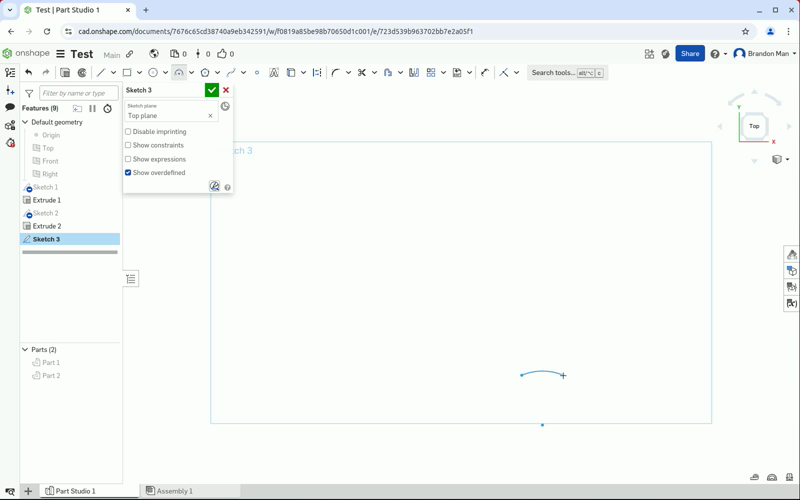
click(563, 375)
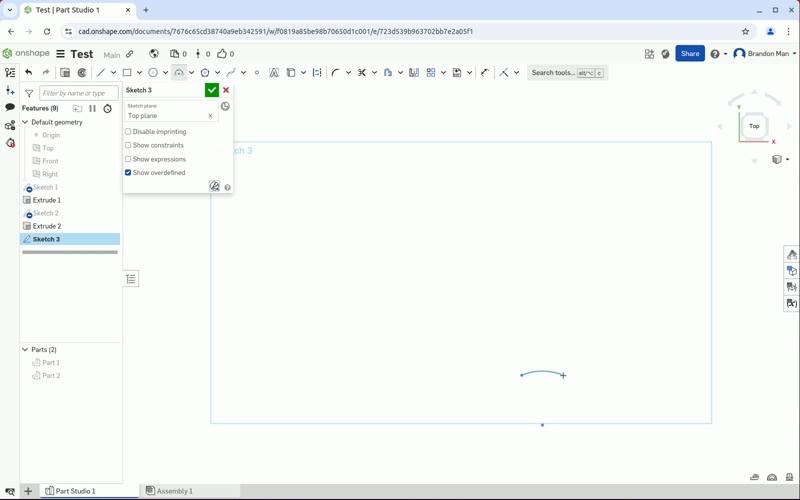
mouse_move(542, 386)
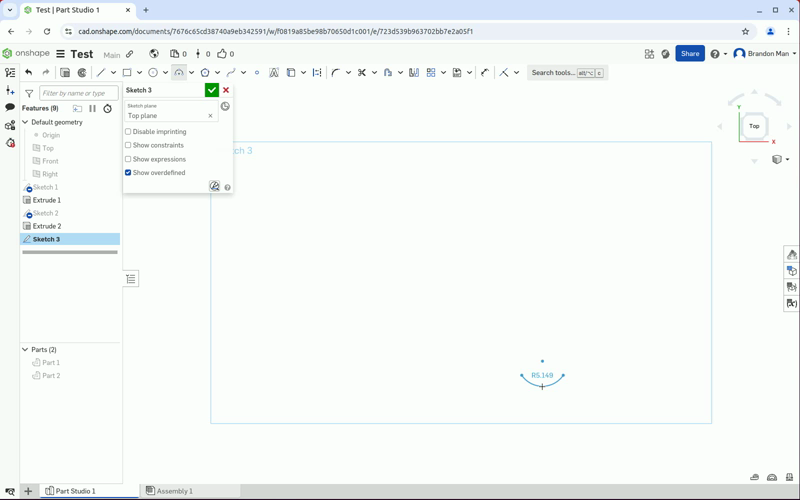
click(542, 386)
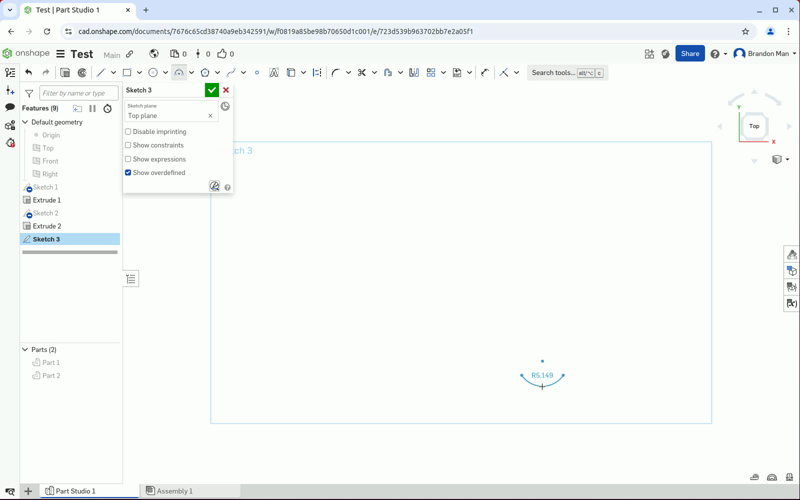
key_up(shift)
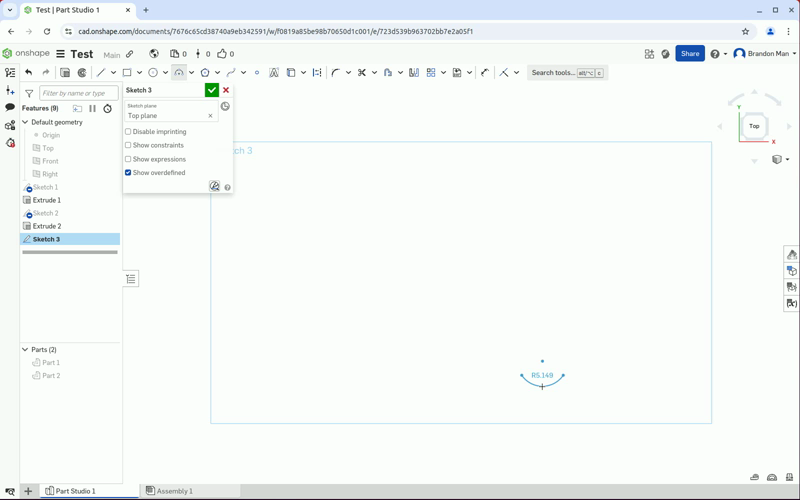
key(esc)
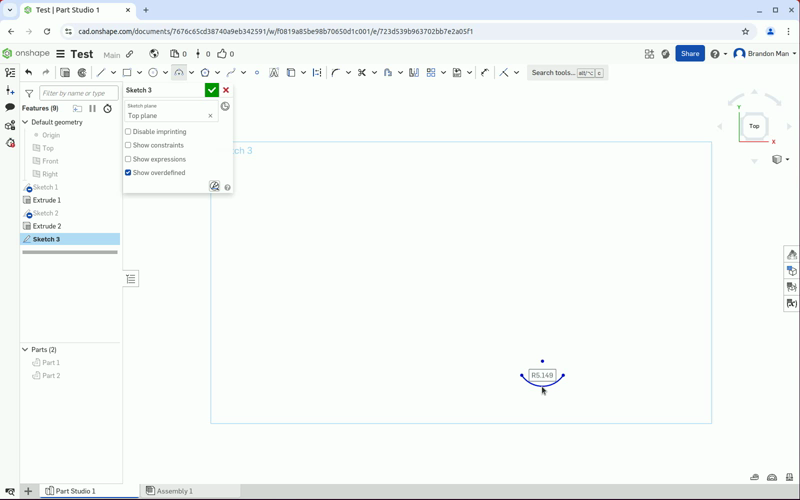
key(l)
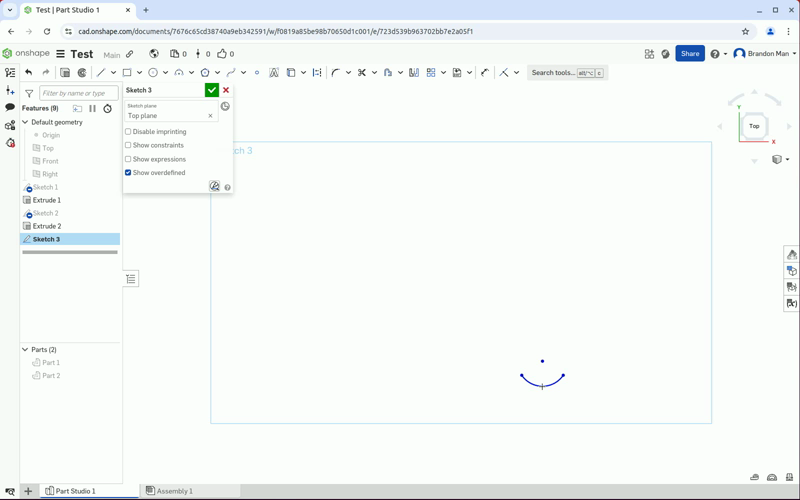
mouse_move(563, 375)
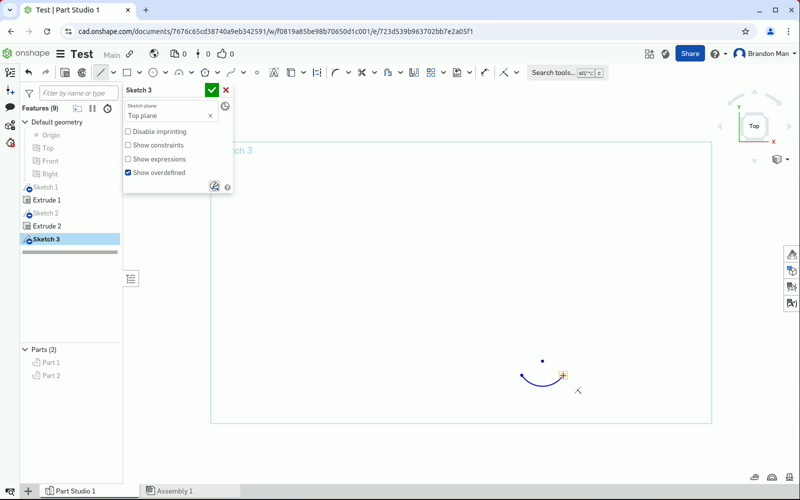
click(563, 375)
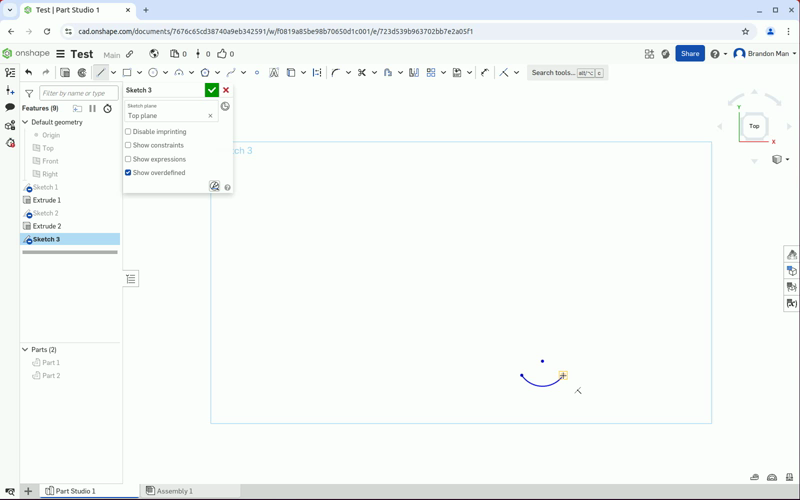
key_down(shift)
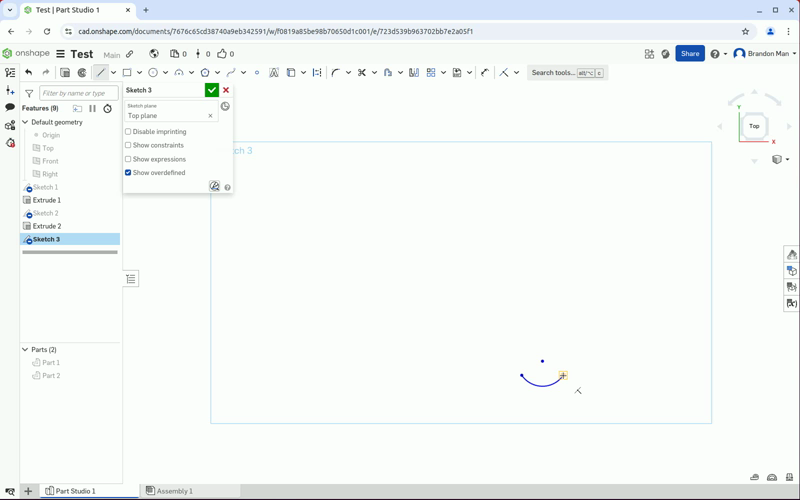
mouse_move(589, 375)
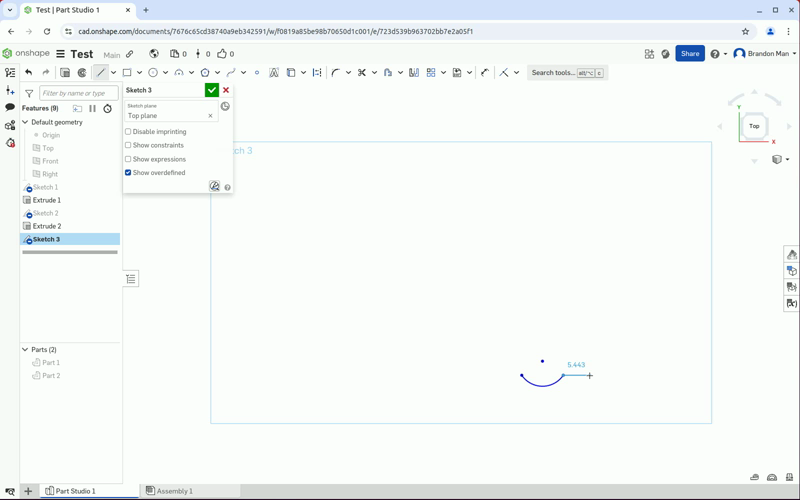
mouse_move(545, 365)
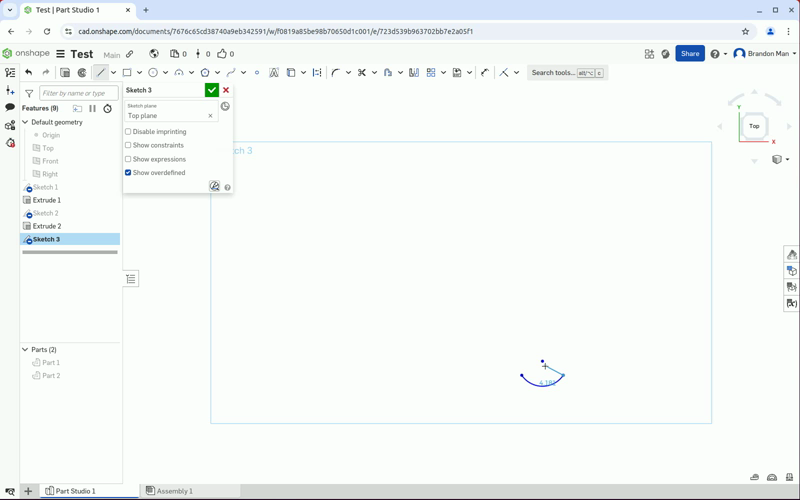
click(545, 365)
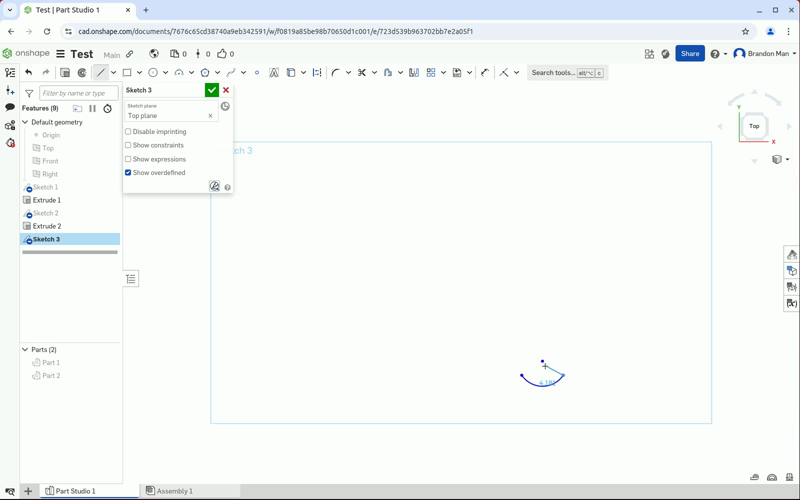
key_up(shift)
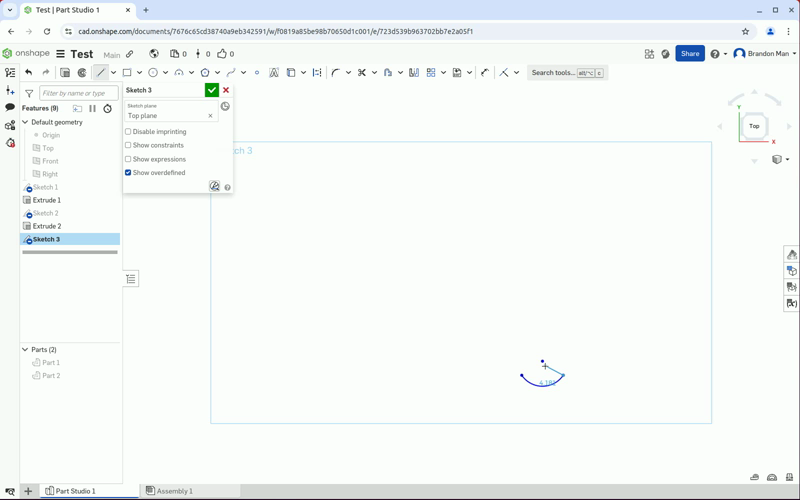
key_down(shift)
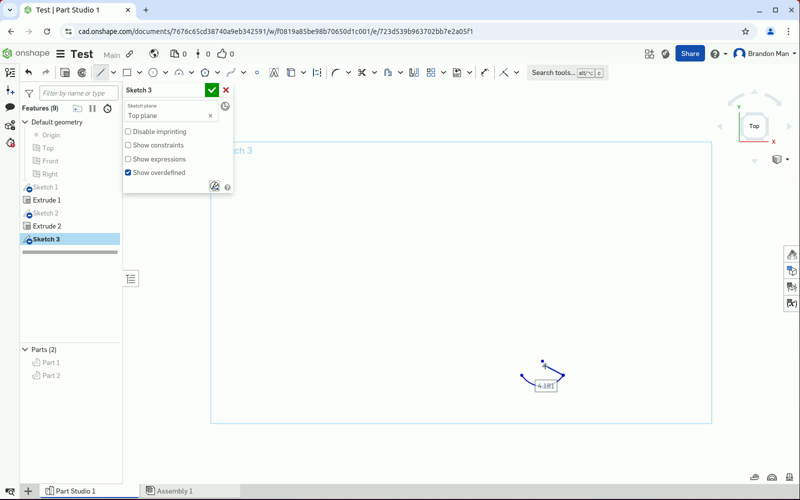
mouse_move(575, 365)
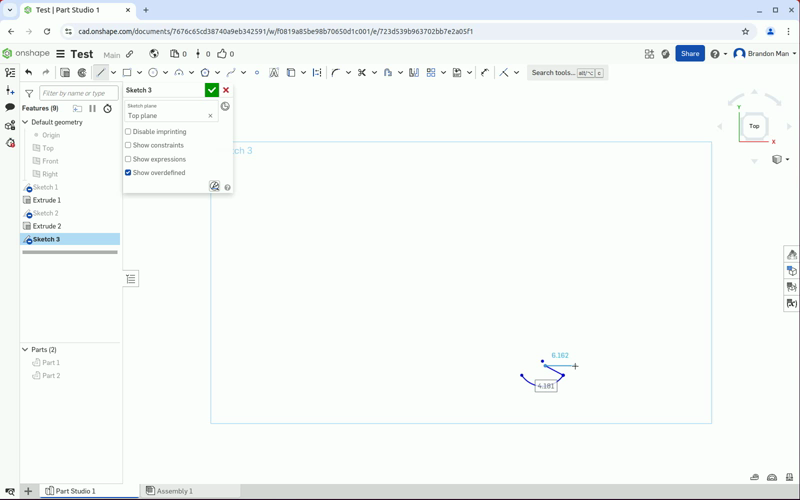
mouse_move(537, 354)
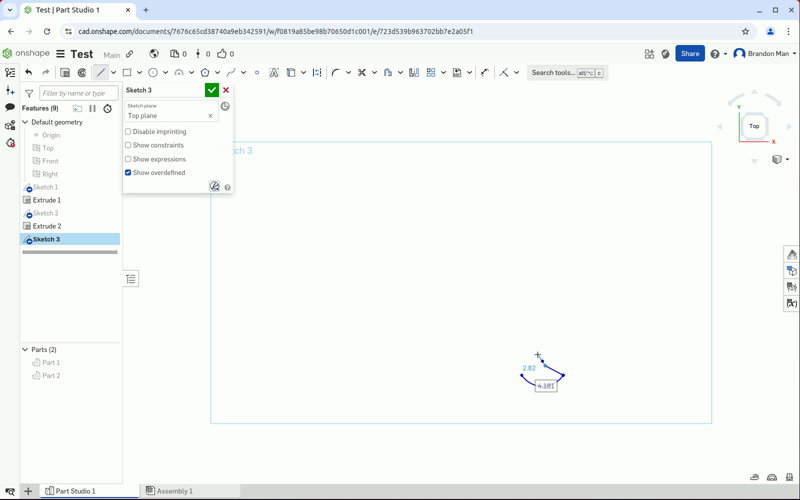
click(537, 354)
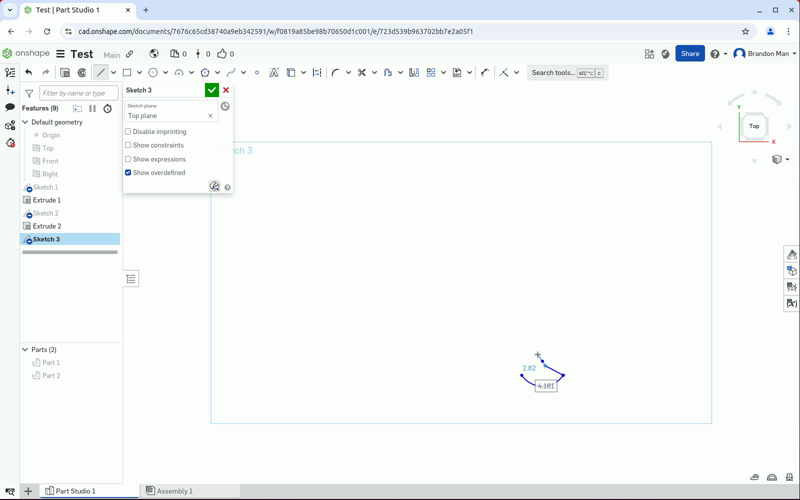
key_up(shift)
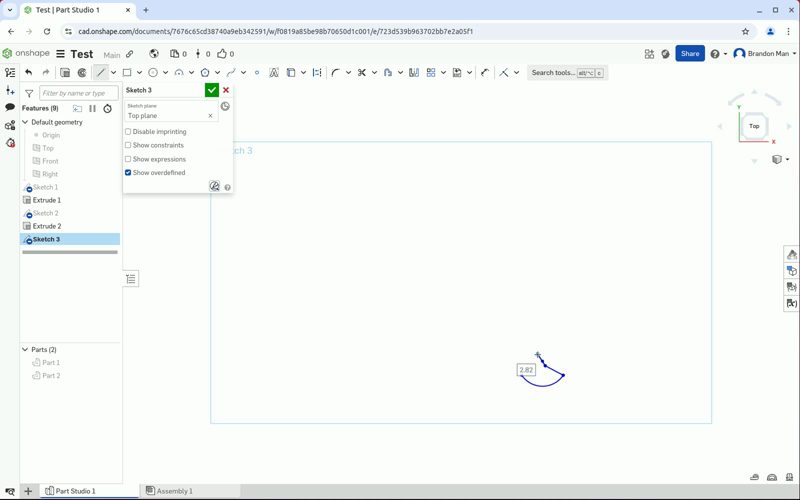
key_down(shift)
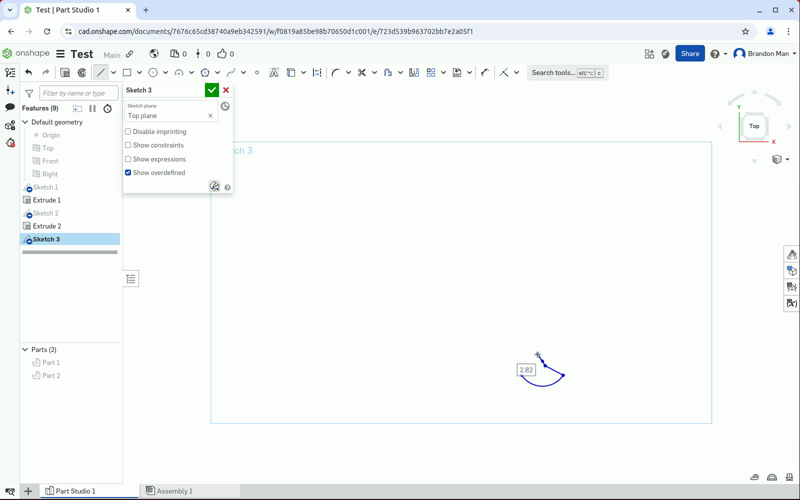
mouse_move(567, 354)
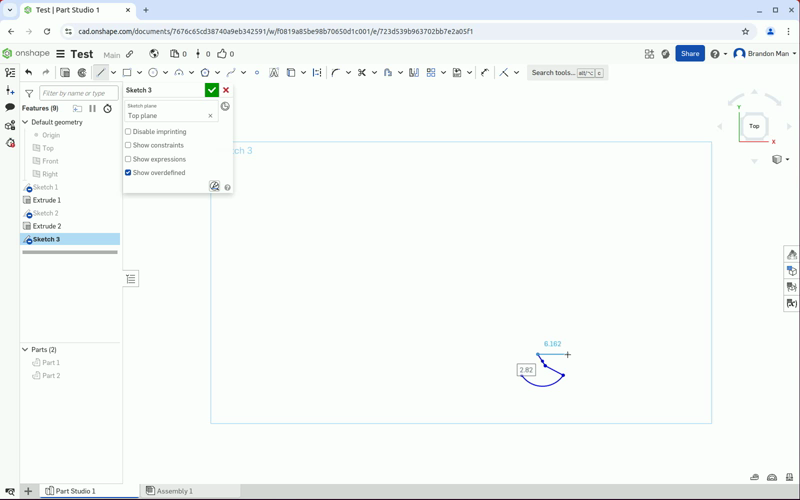
mouse_move(544, 336)
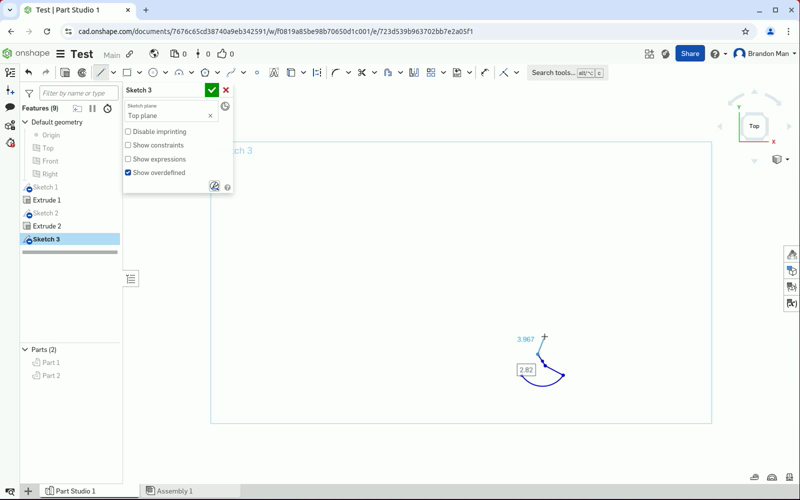
click(544, 336)
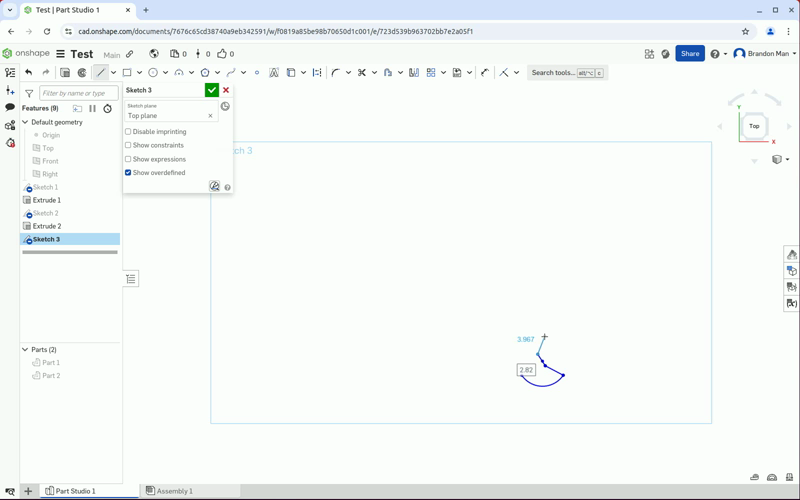
key_up(shift)
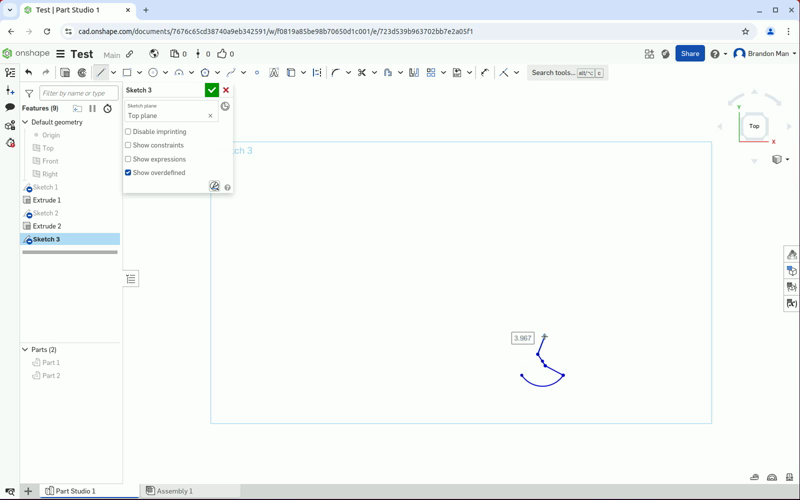
key_down(shift)
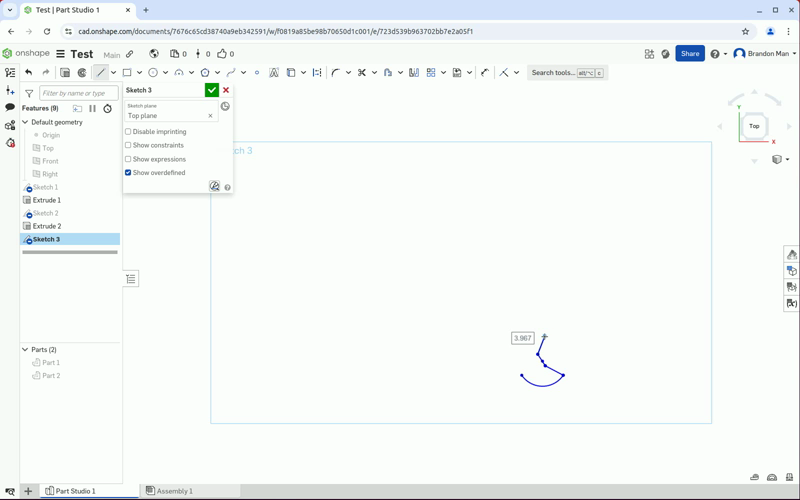
mouse_move(574, 336)
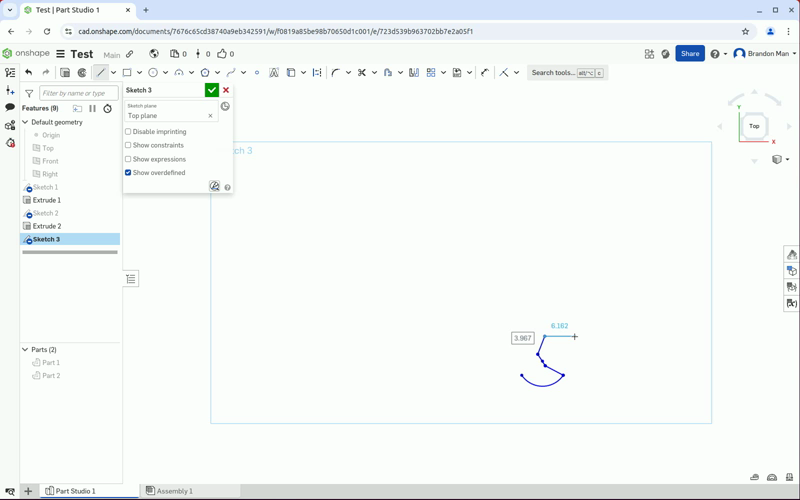
mouse_move(563, 339)
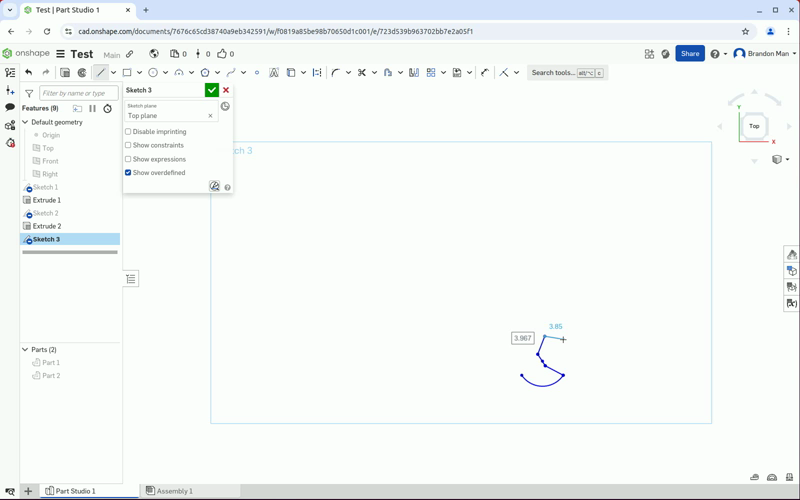
click(563, 339)
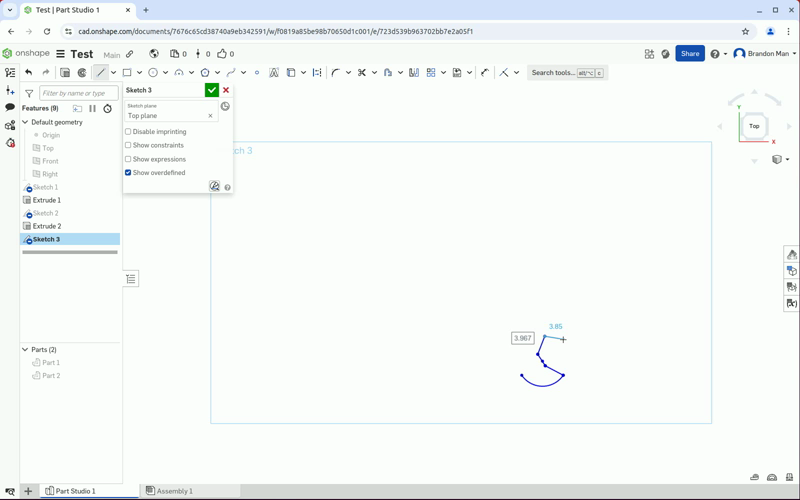
key_up(shift)
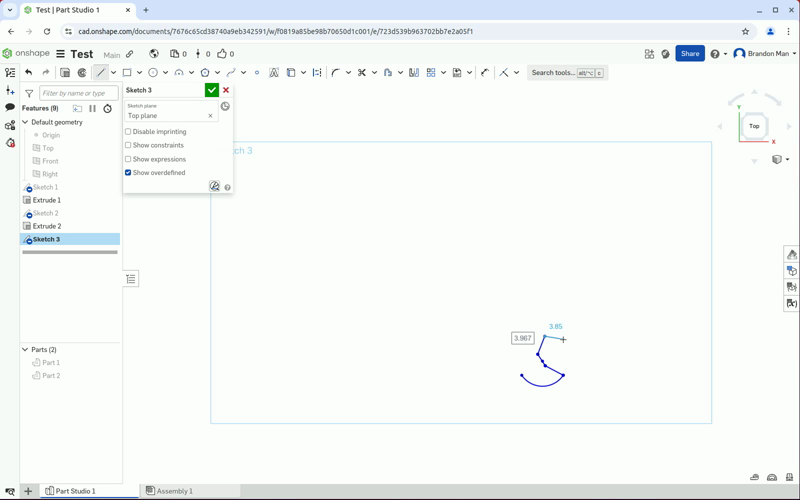
key(esc)
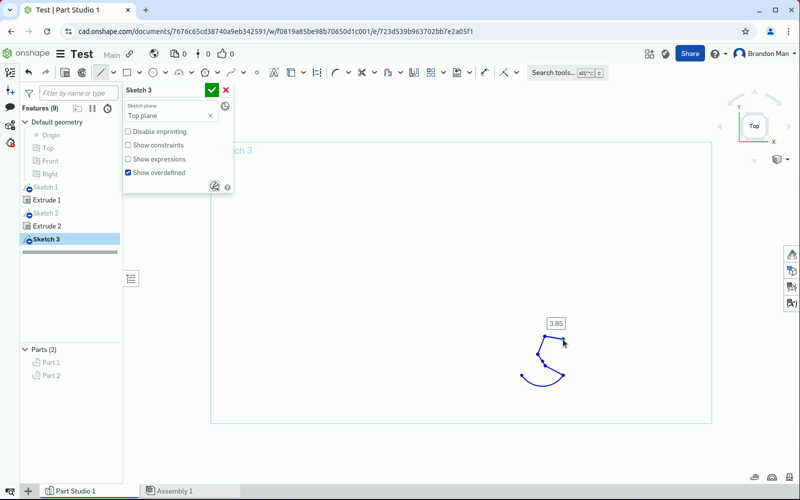
key(a)
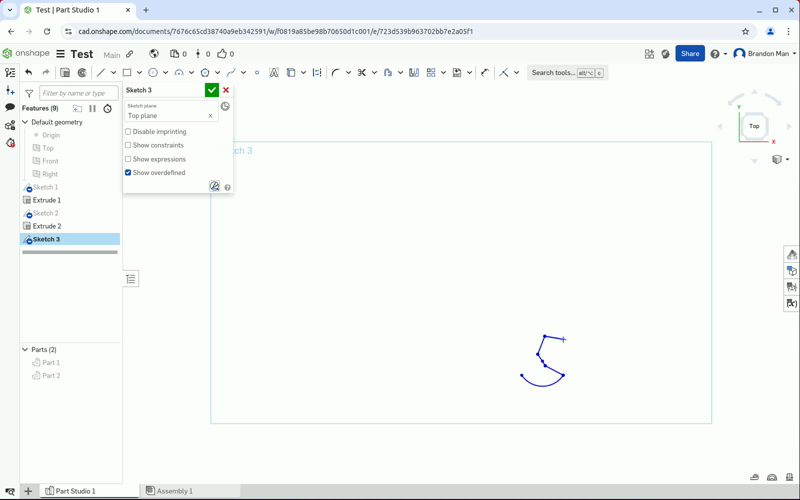
mouse_move(563, 339)
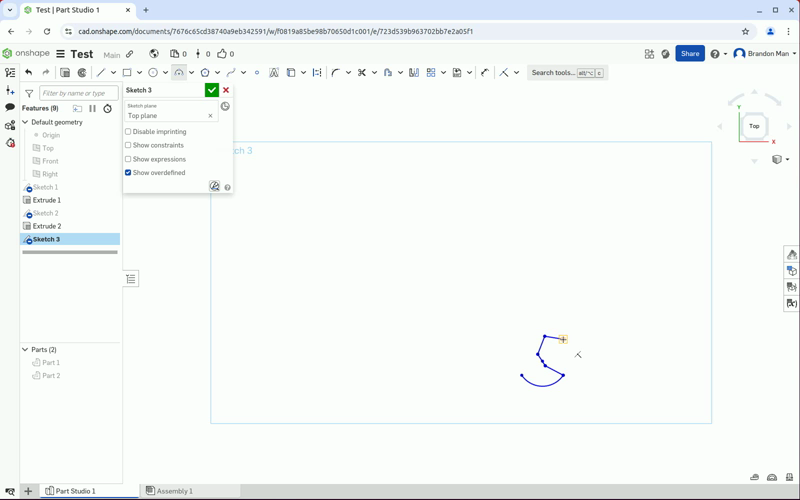
click(563, 339)
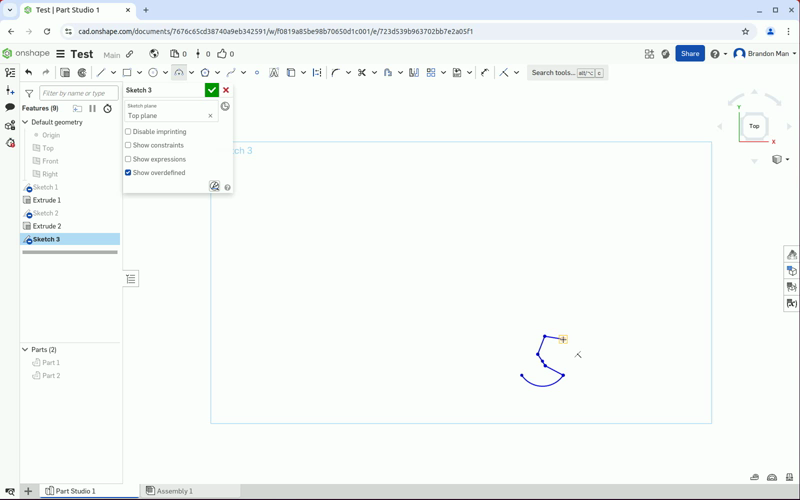
key_down(shift)
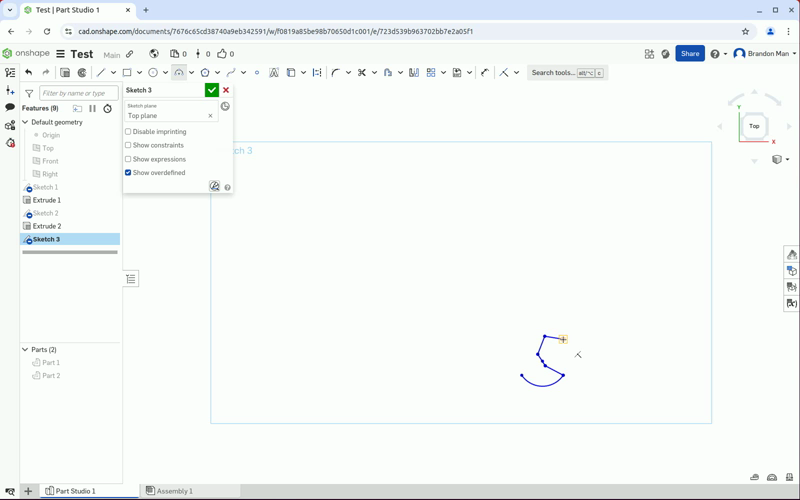
mouse_move(521, 337)
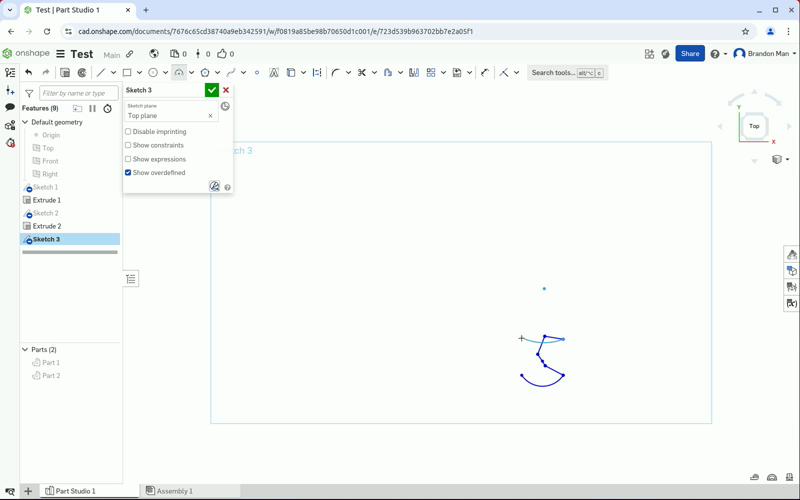
click(521, 337)
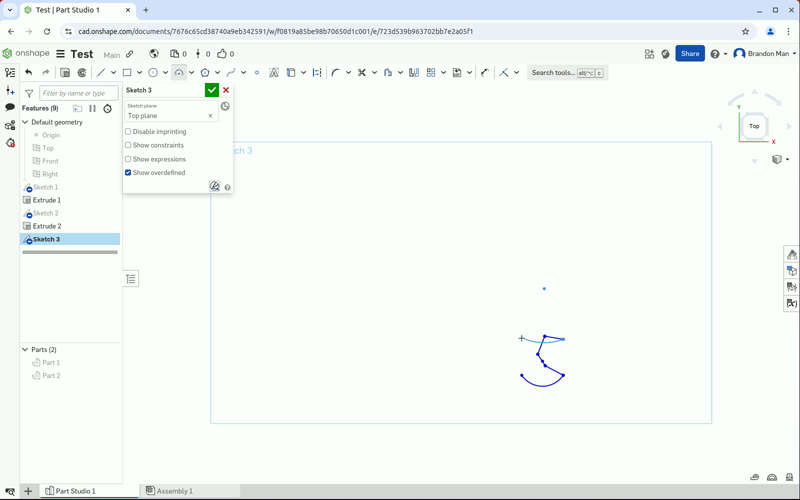
mouse_move(542, 324)
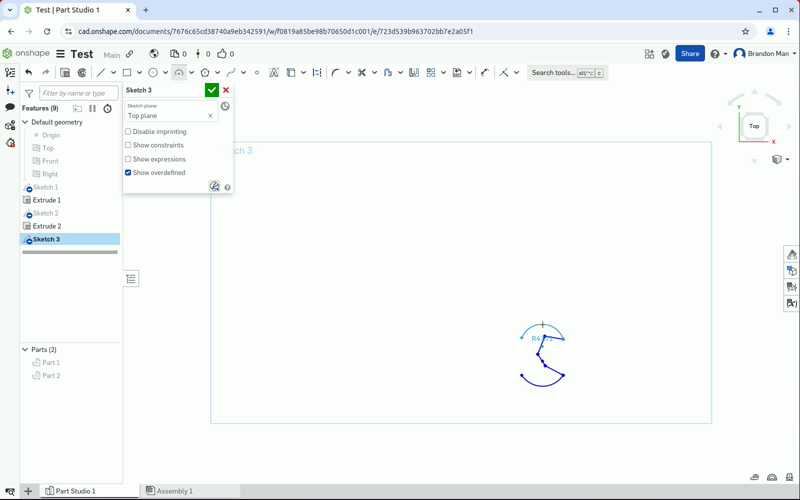
click(542, 324)
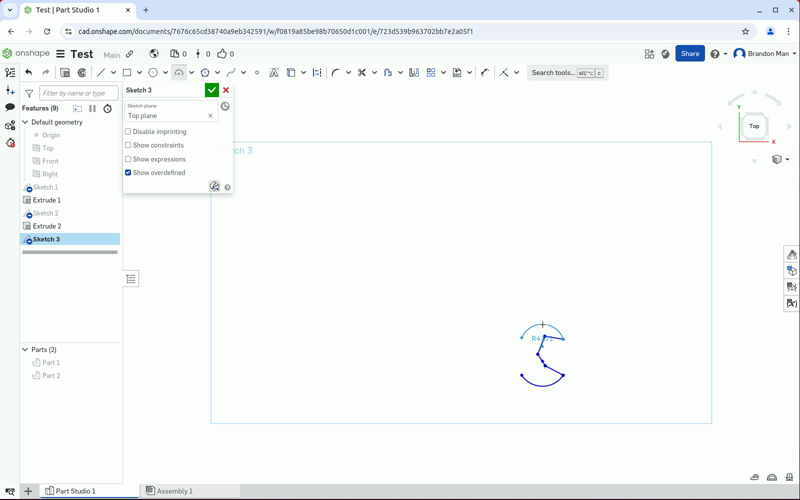
key_up(shift)
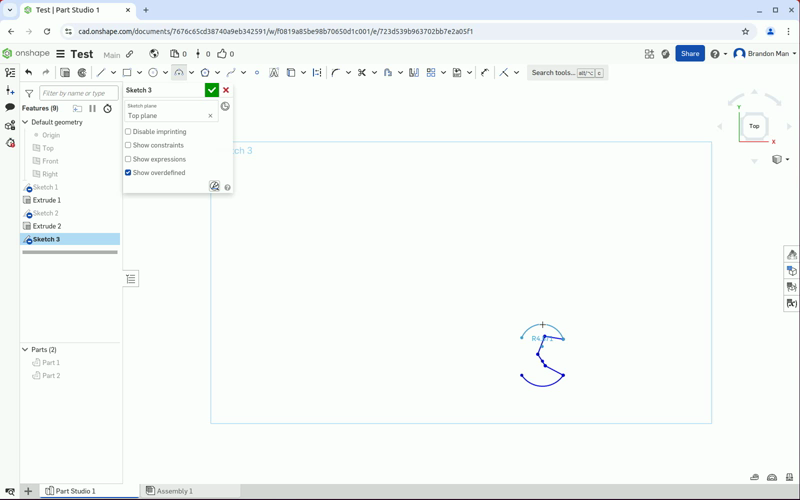
key(esc)
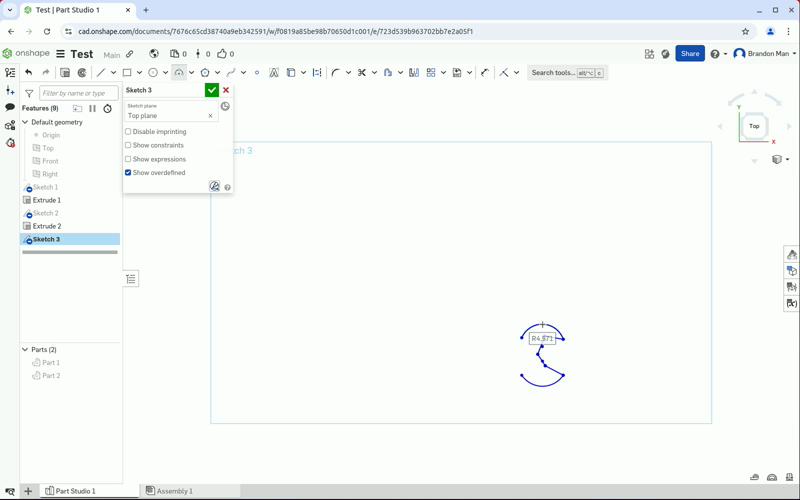
key(l)
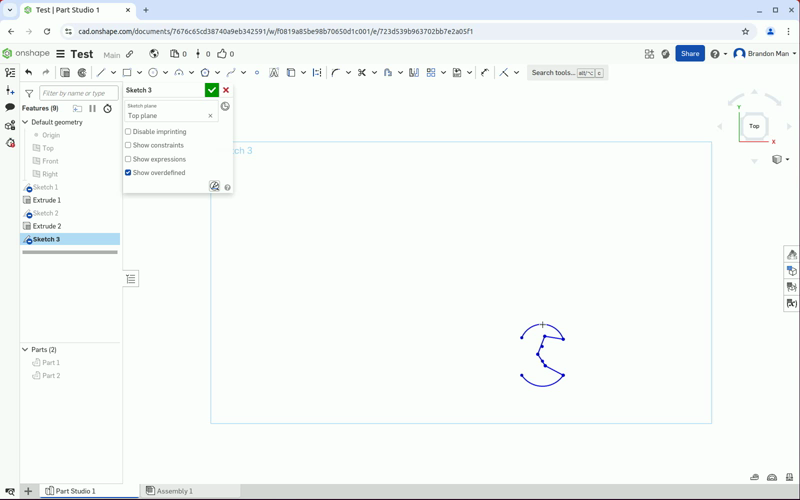
mouse_move(521, 337)
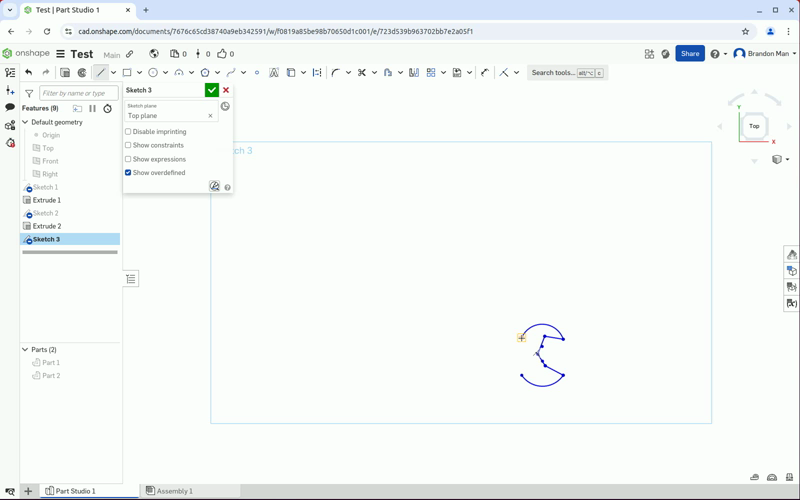
click(521, 337)
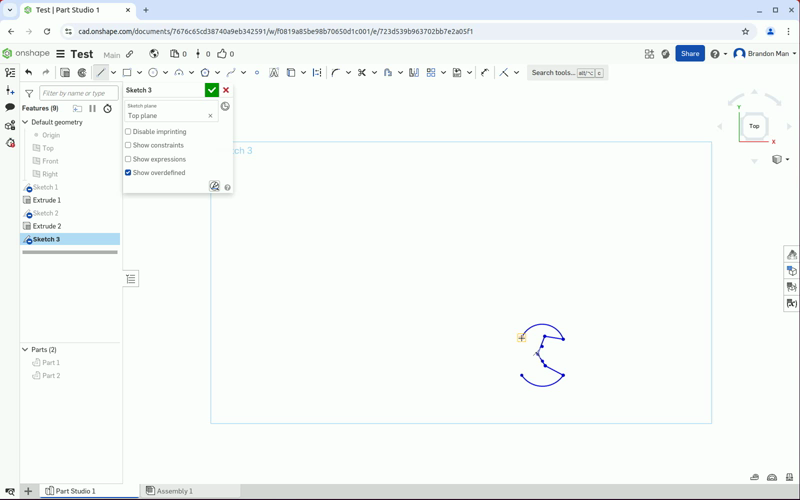
mouse_move(551, 337)
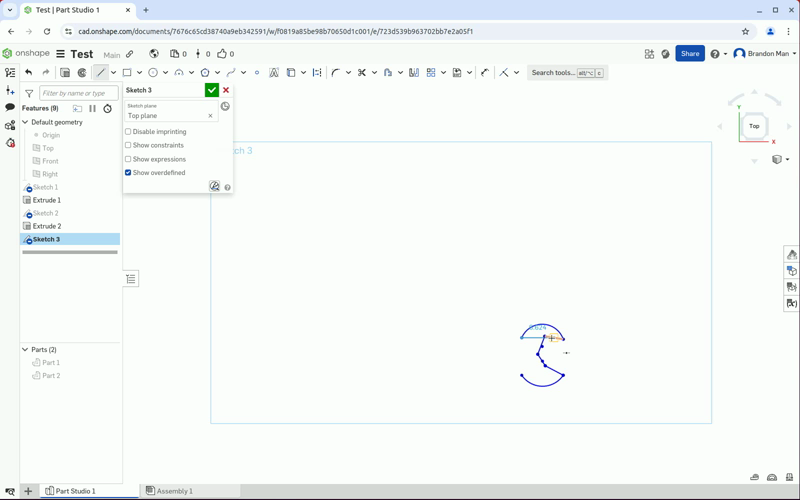
key_down(shift)
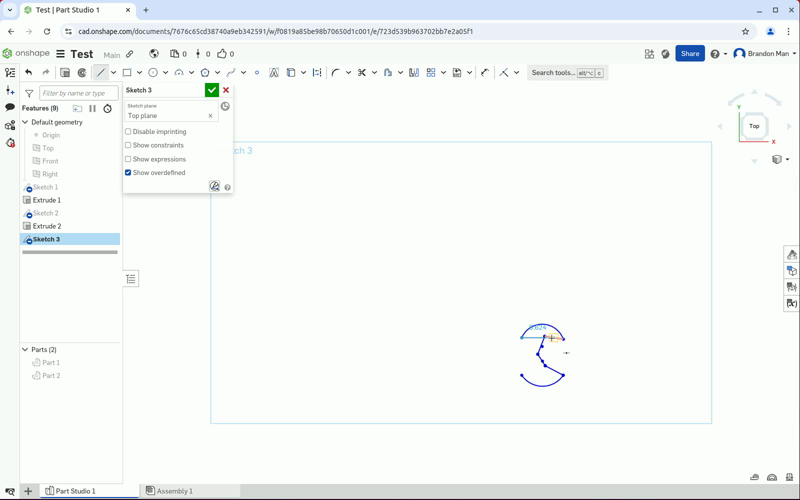
mouse_move(521, 375)
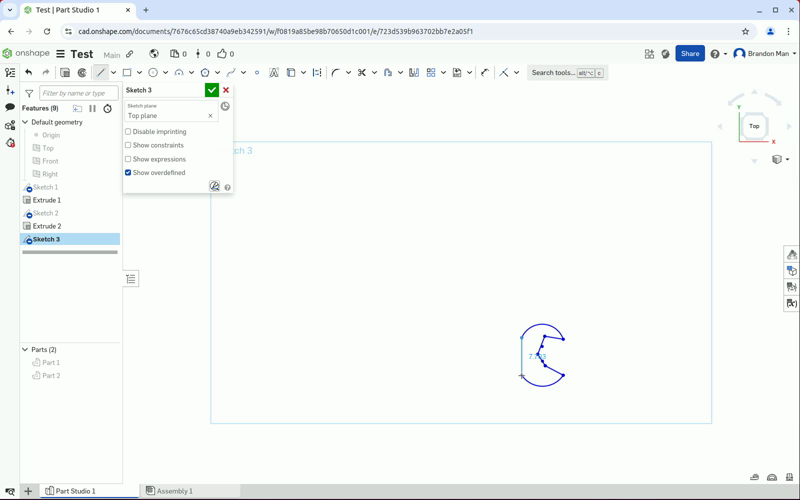
key_up(shift)
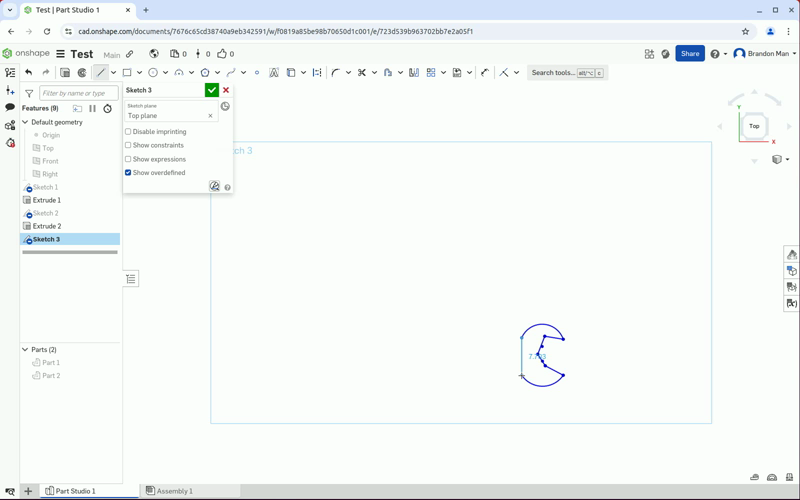
click(521, 375)
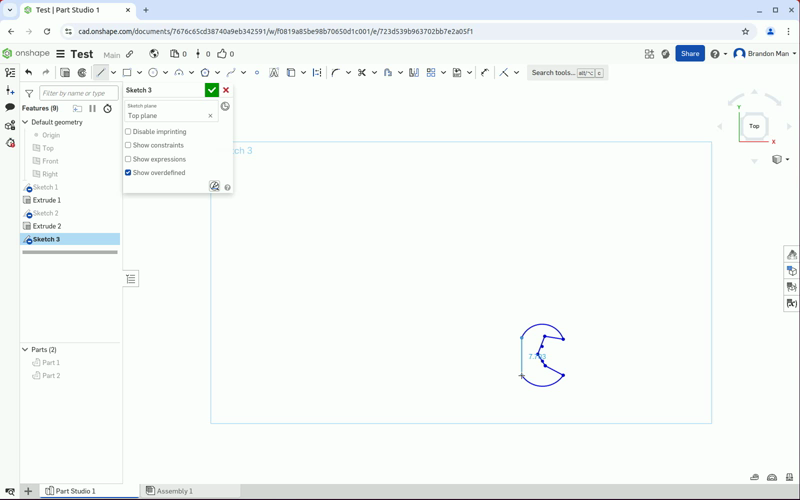
key(esc)
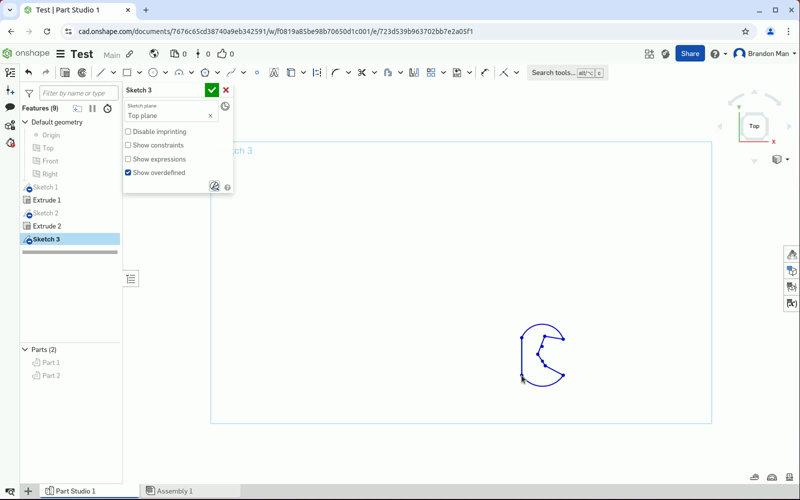
mouse_move(538, 339)
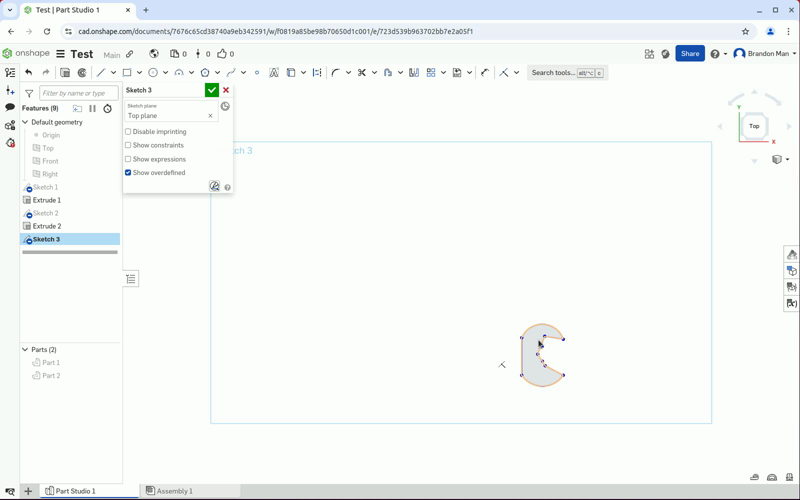
scroll(6)
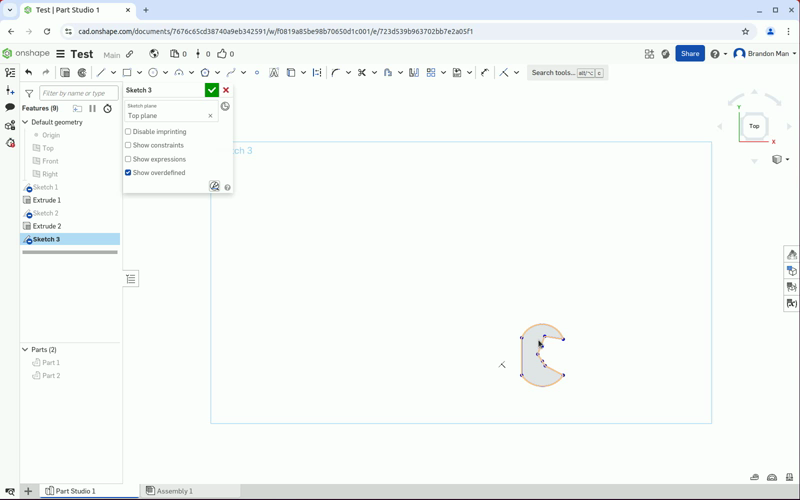
scroll(6)
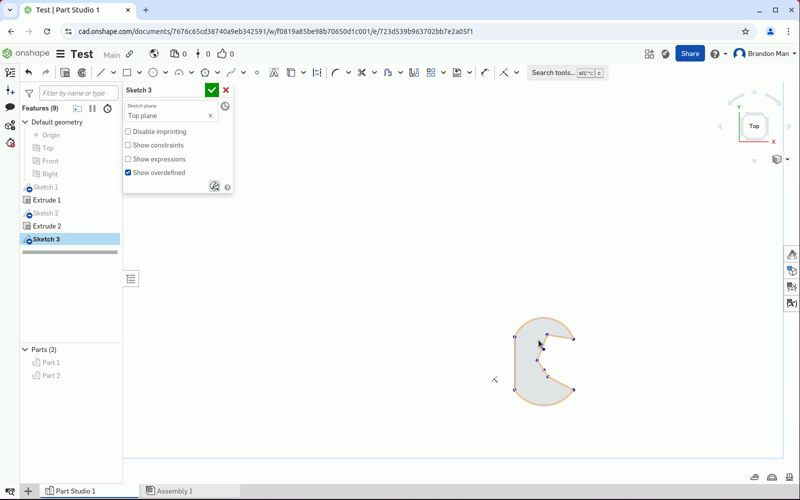
scroll(6)
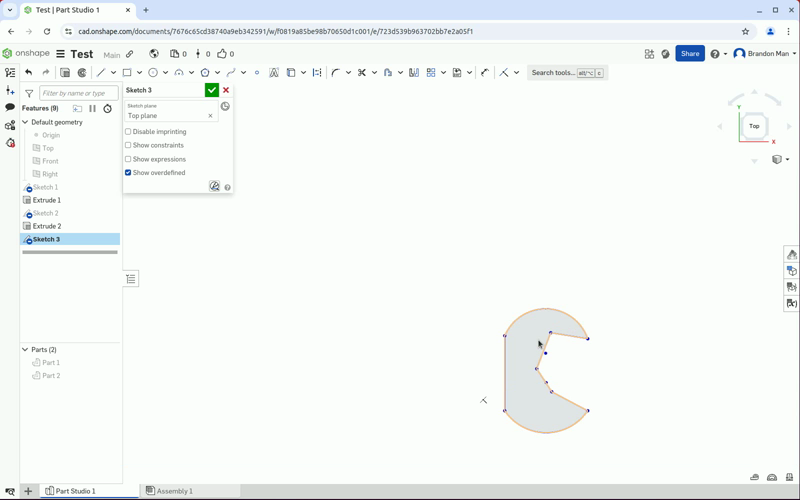
scroll(6)
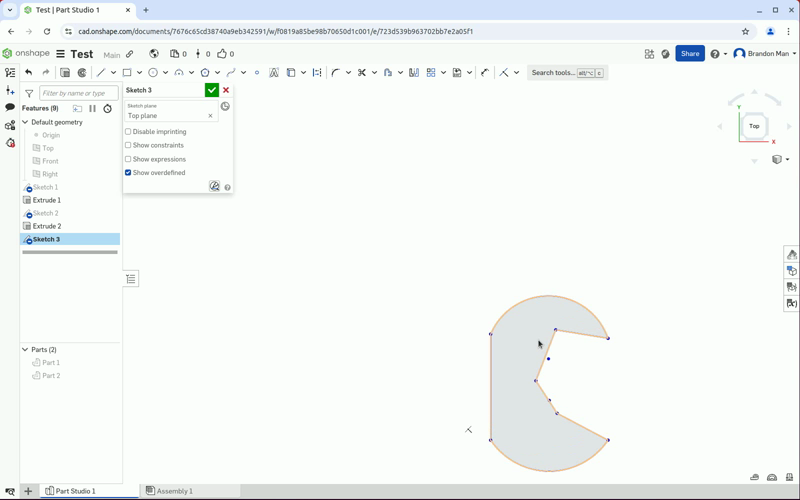
scroll(6)
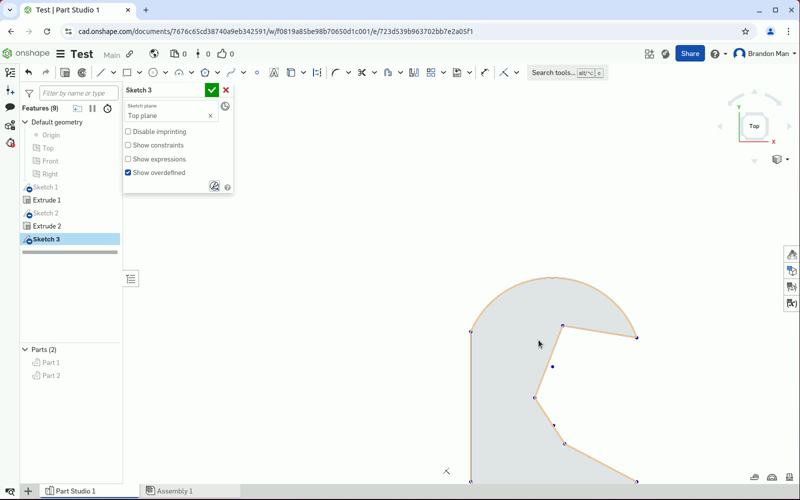
scroll(6)
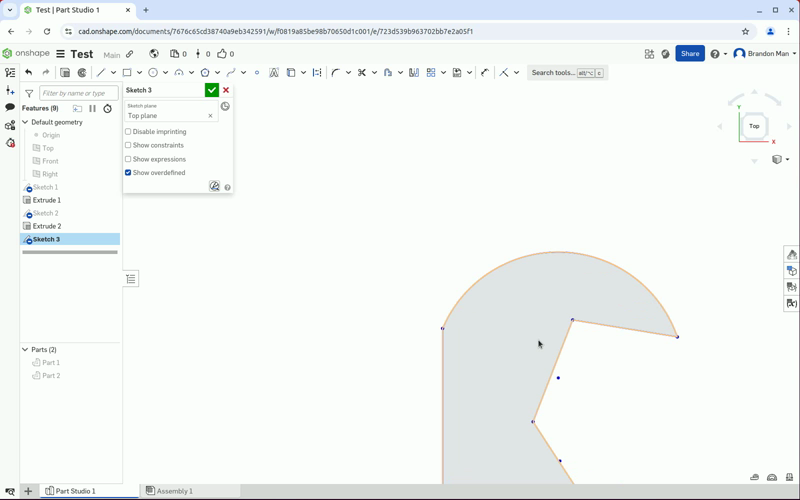
scroll(6)
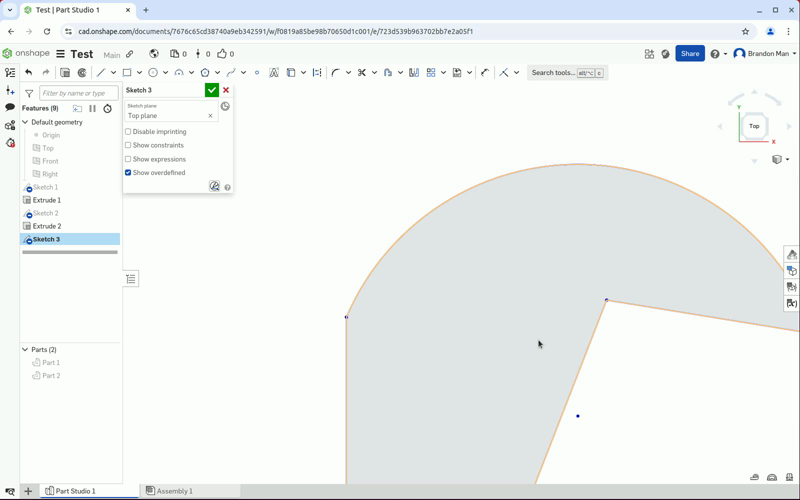
click(538, 339)
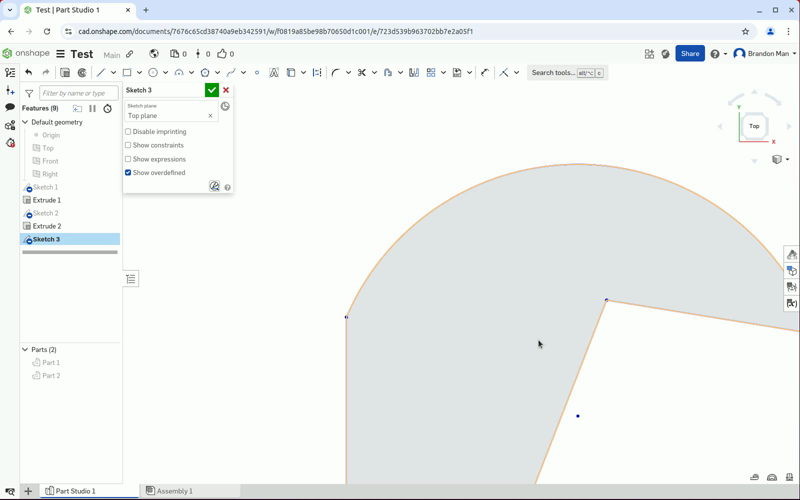
scroll(-6)
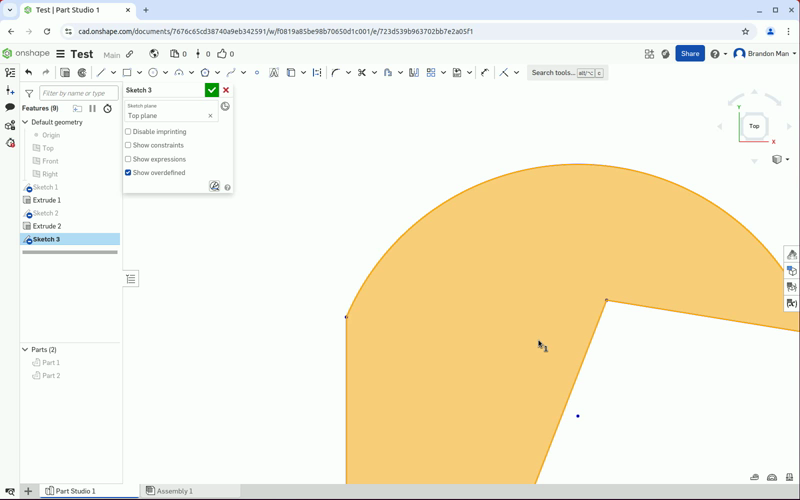
scroll(-6)
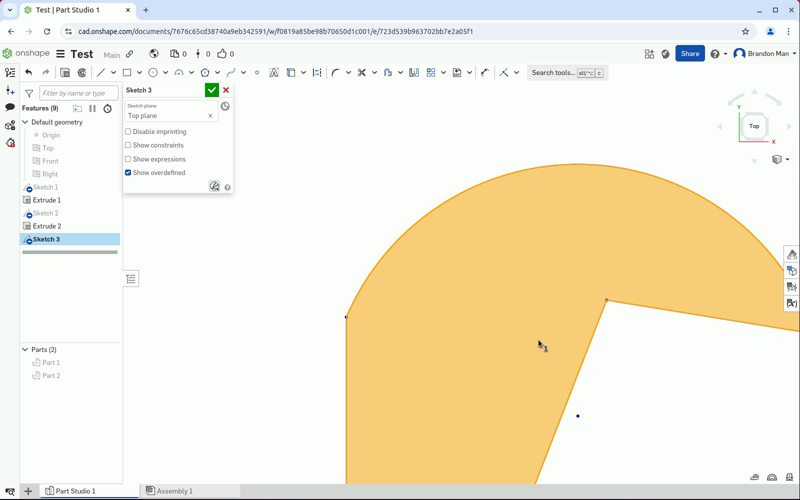
scroll(-6)
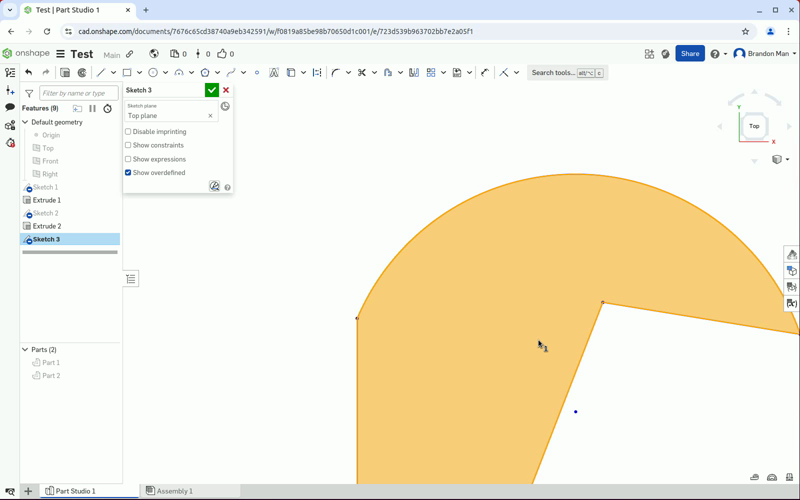
scroll(-6)
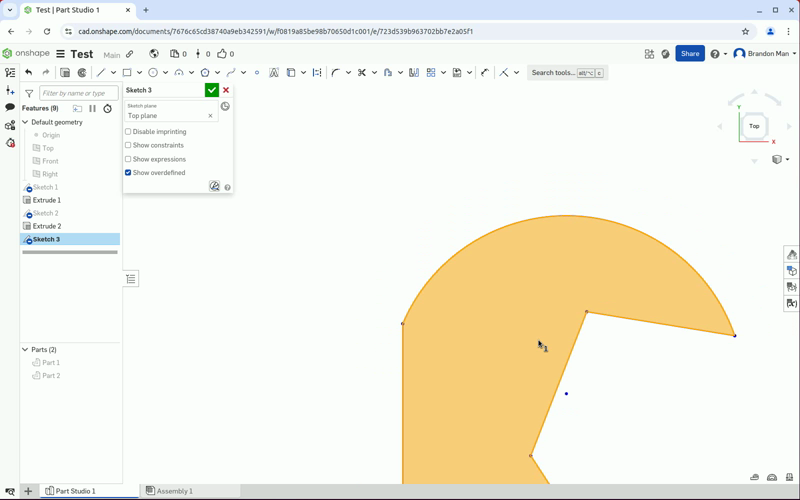
scroll(-6)
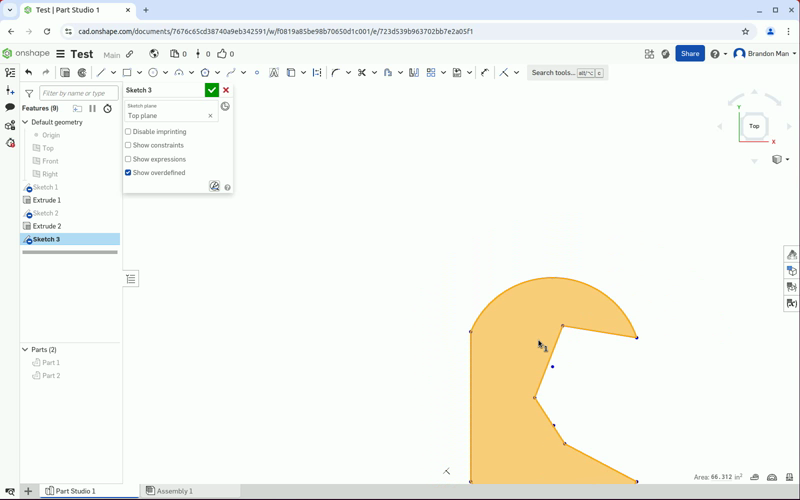
scroll(-6)
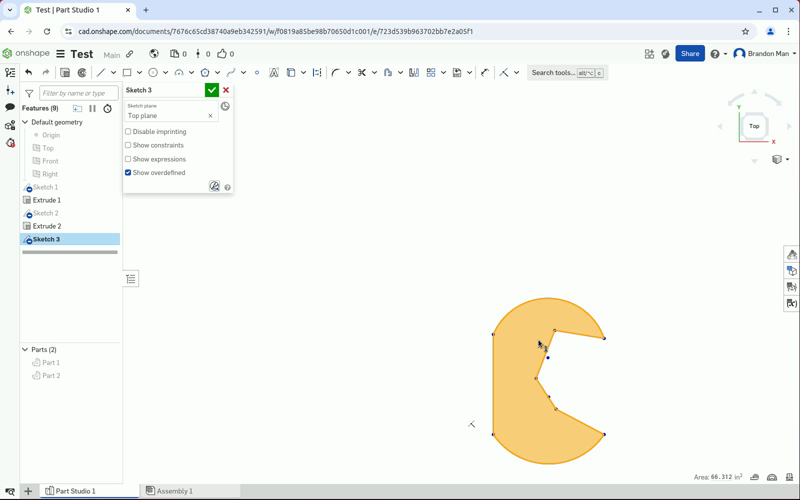
scroll(-6)
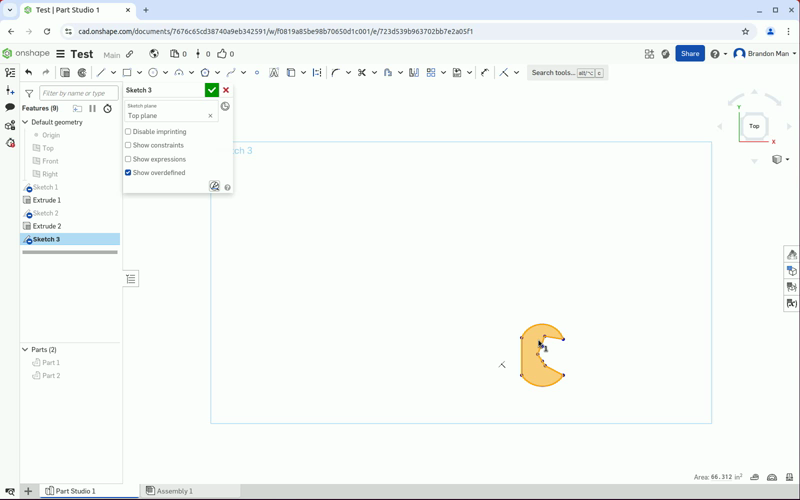
mouse_move(73, 352)
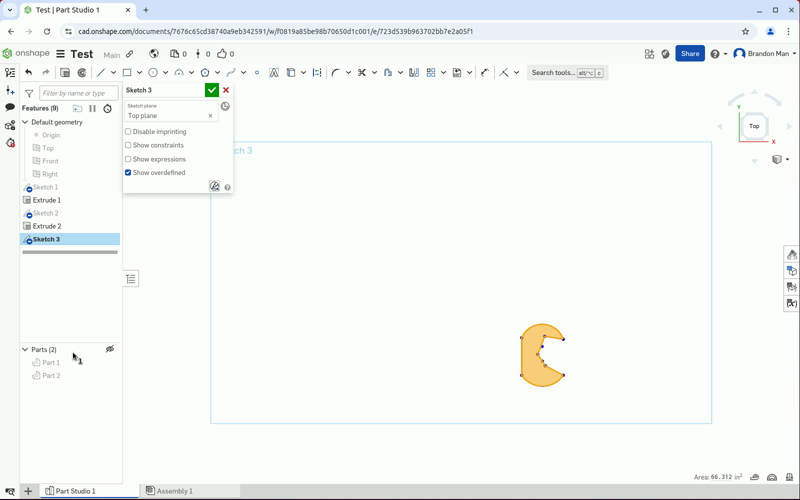
key(shift+y)
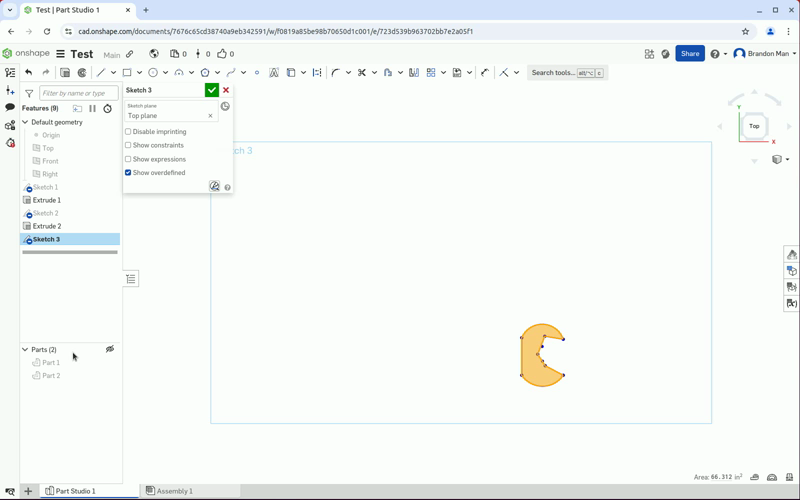
key(shift+e)
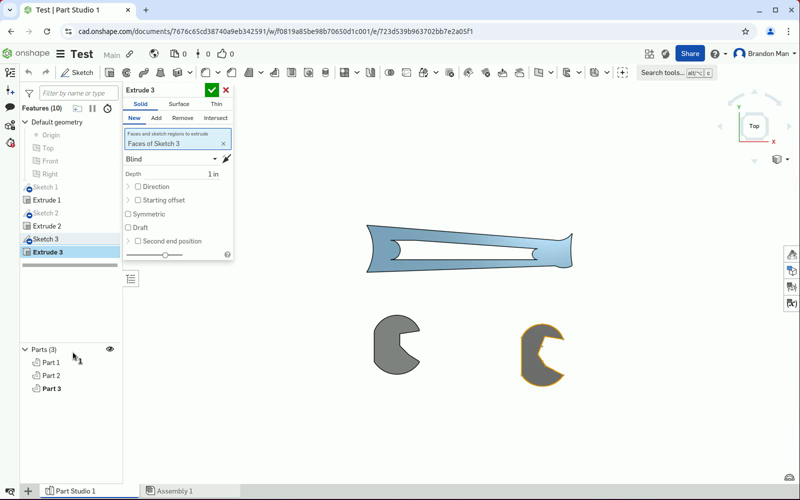
mouse_move(143, 106)
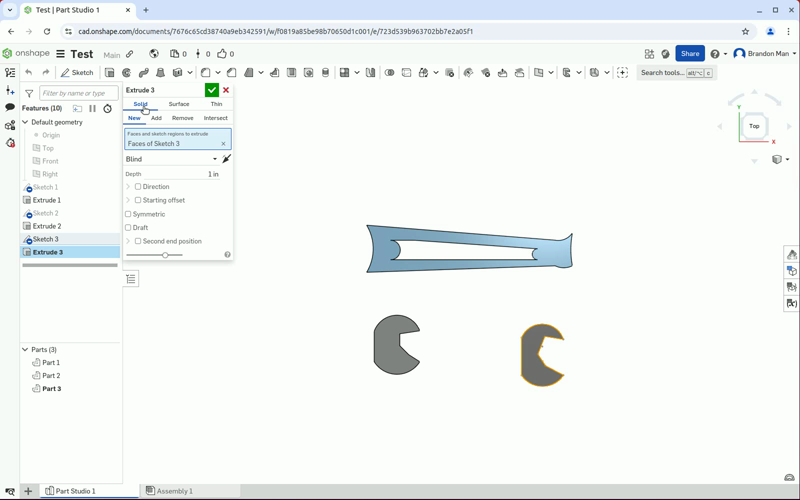
click(143, 106)
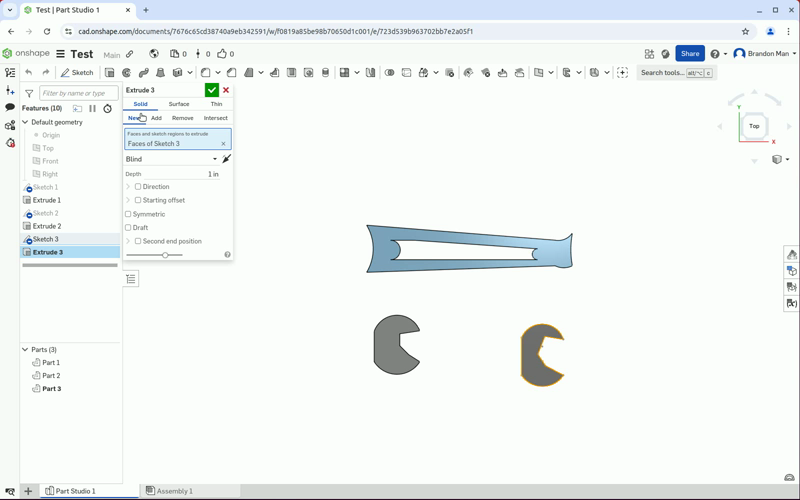
mouse_move(137, 120)
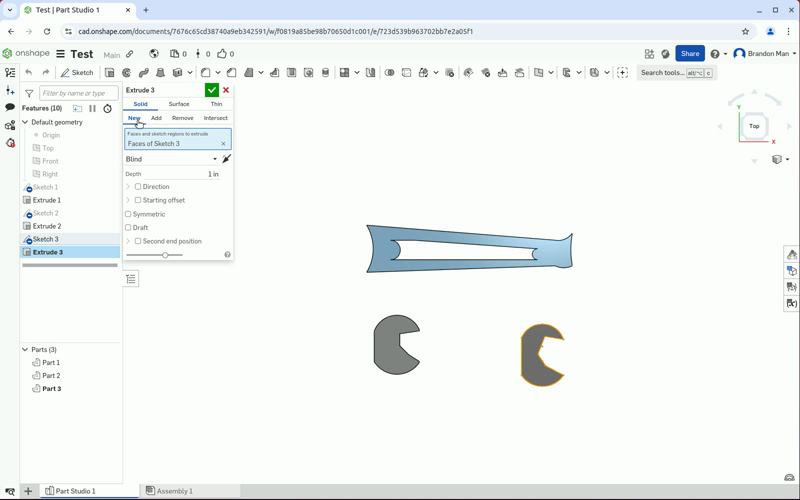
click(137, 120)
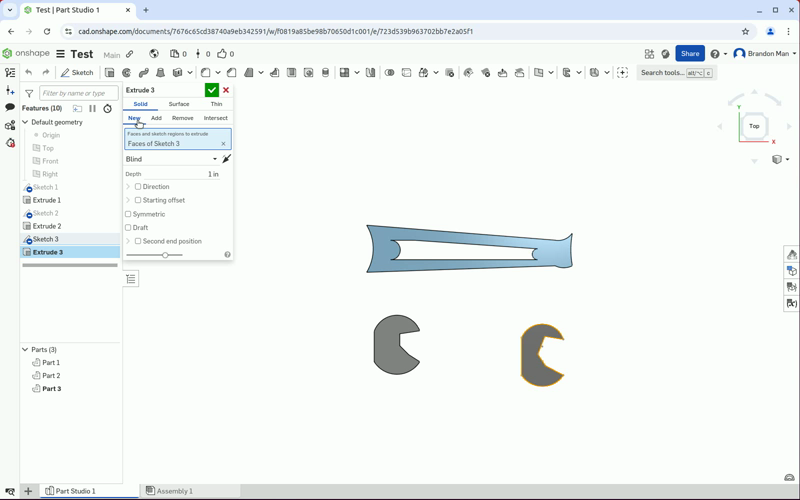
key(tab, 4)
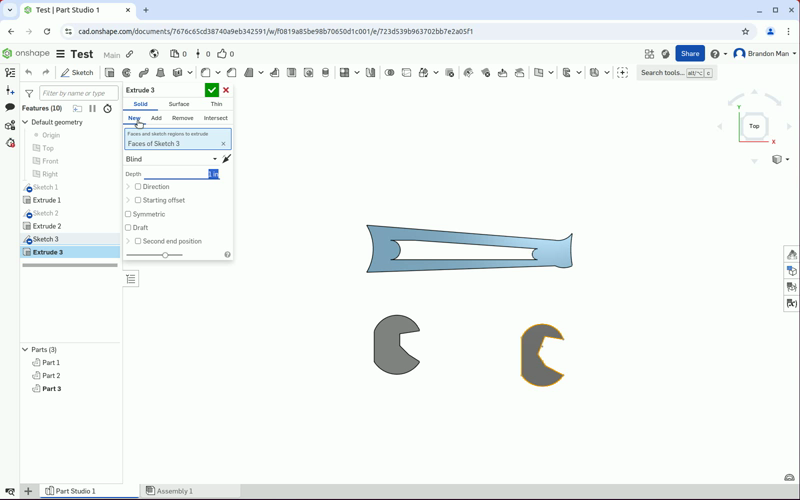
text(8.666)
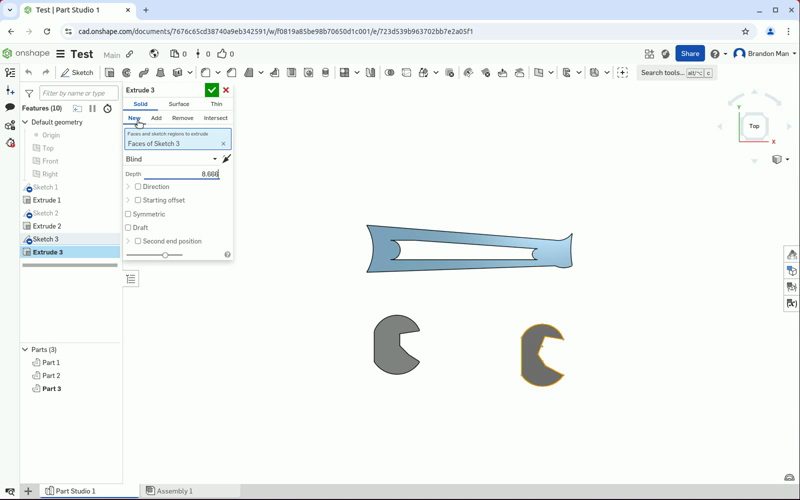
key(enter)
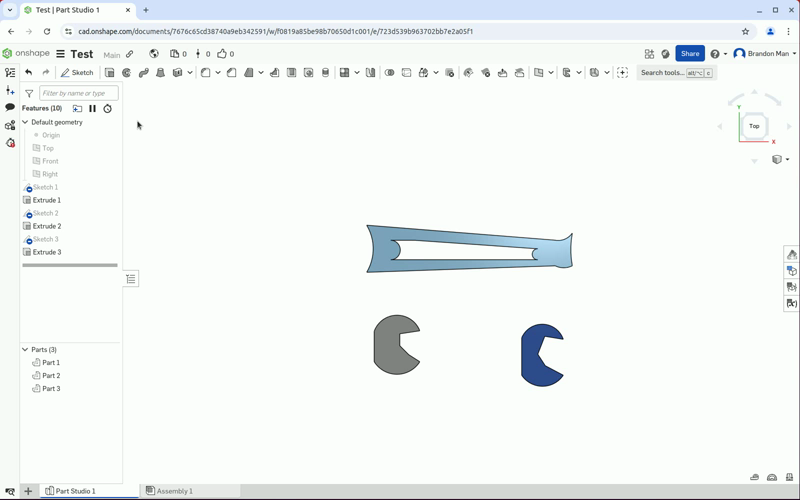
key(shift+h)
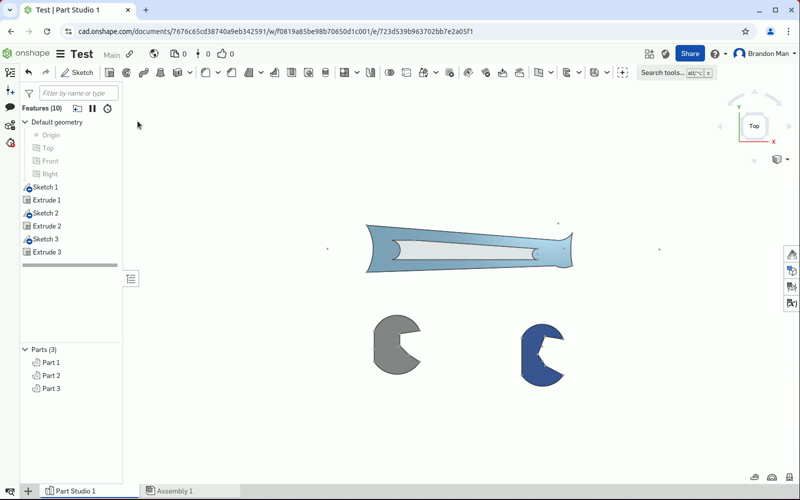
key(shift+h)
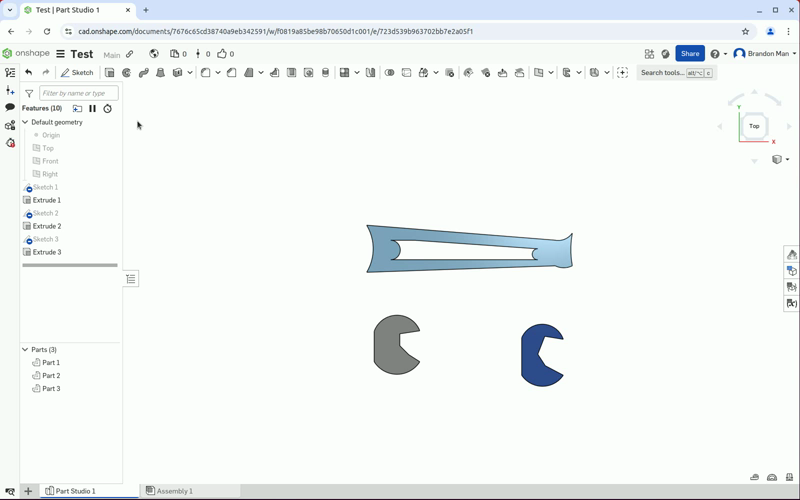
mouse_move(73, 189)
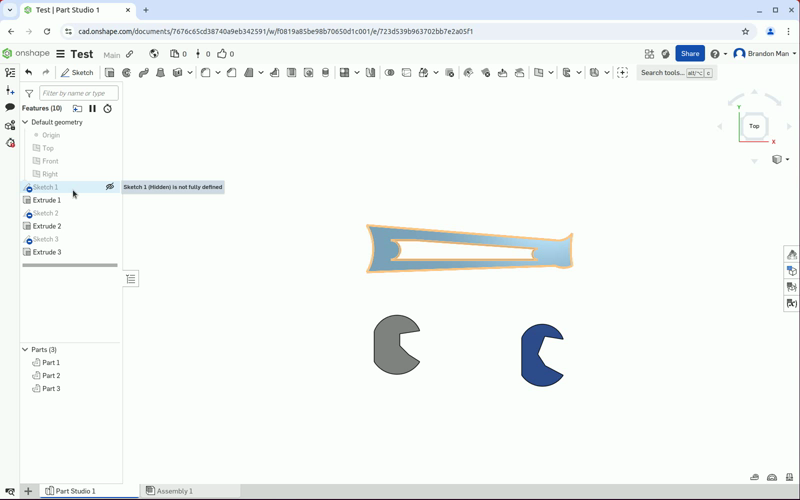
click(73, 189)
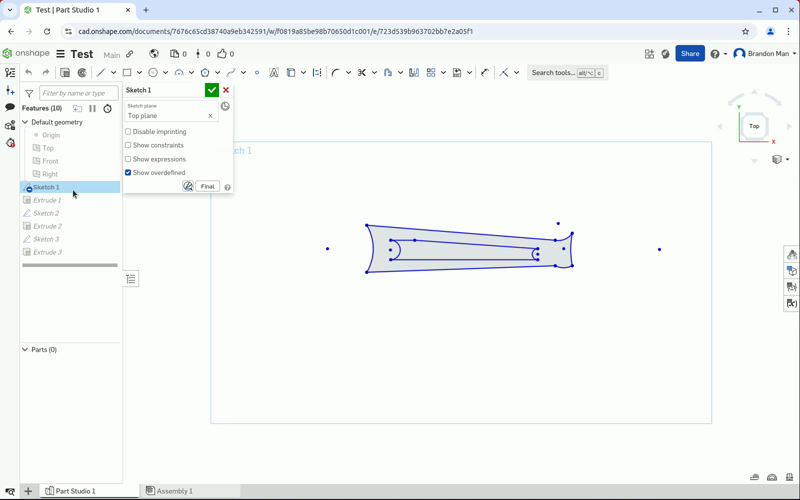
mouse_move(229, 92)
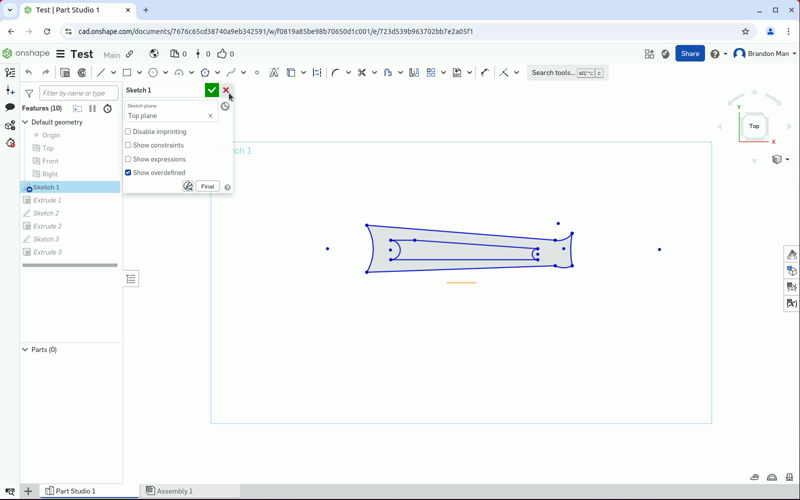
click(229, 92)
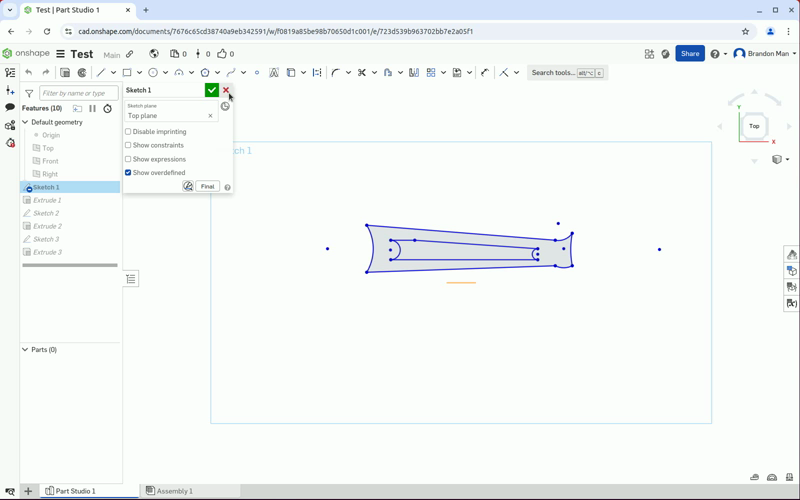
key(shift+s)
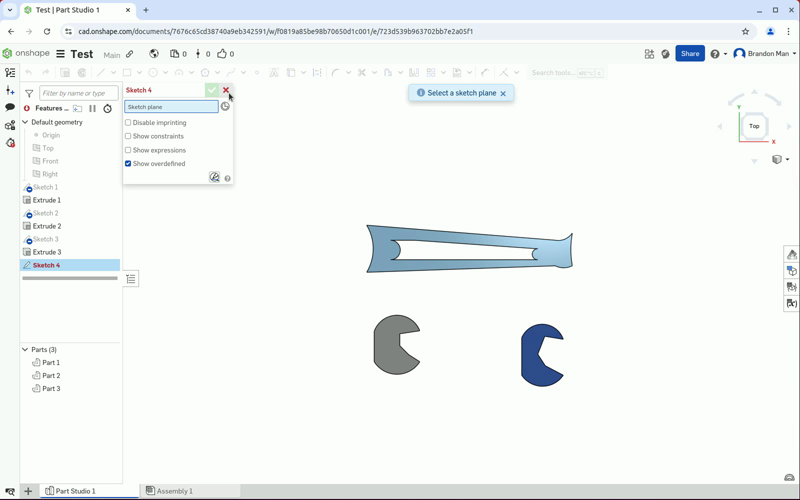
mouse_move(73, 150)
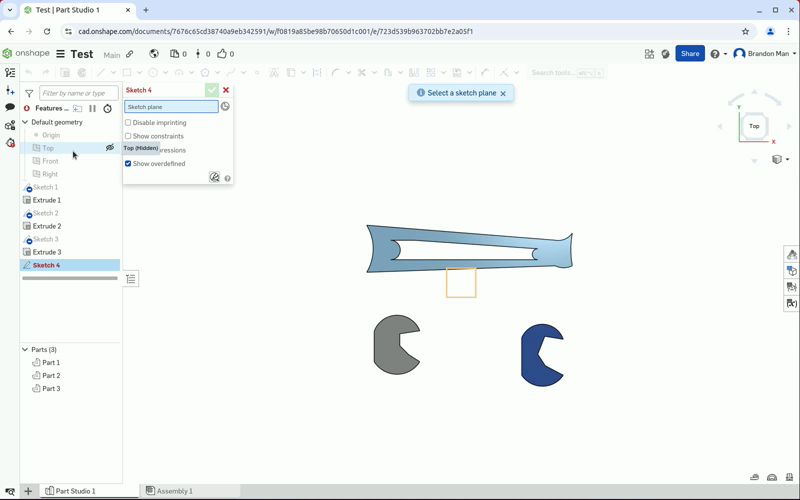
click(73, 150)
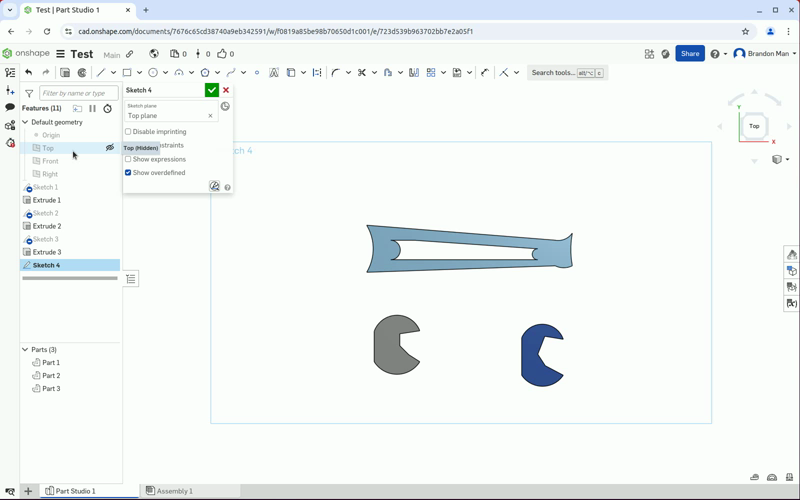
mouse_move(73, 352)
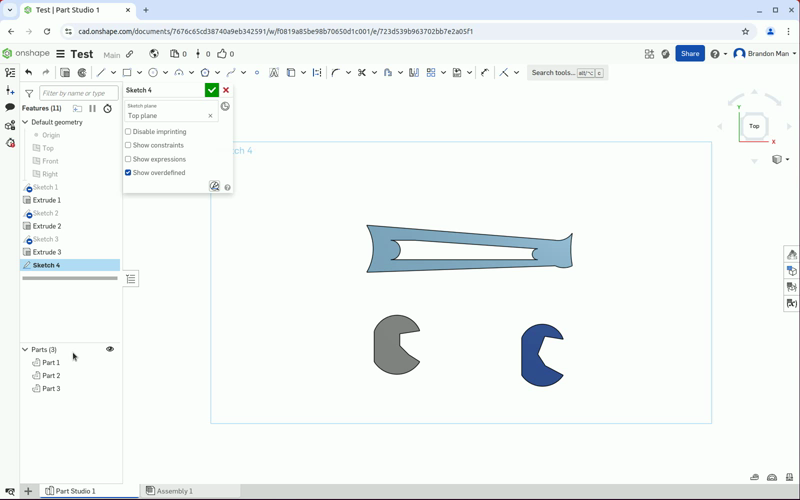
key(y)
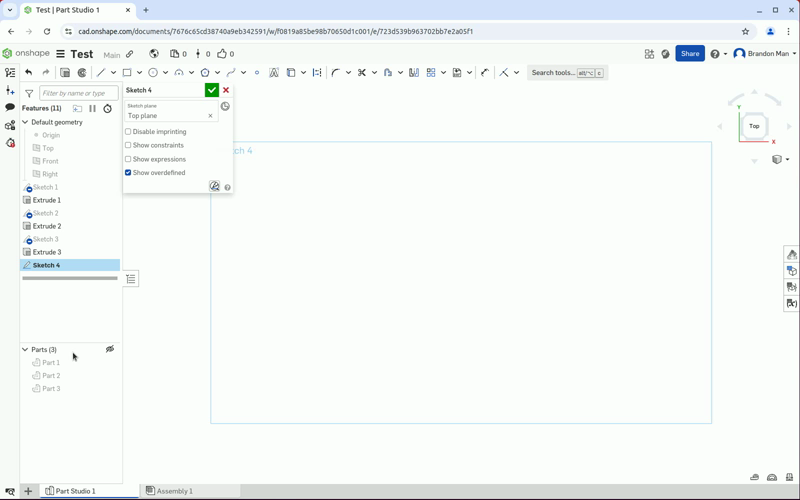
key(a)
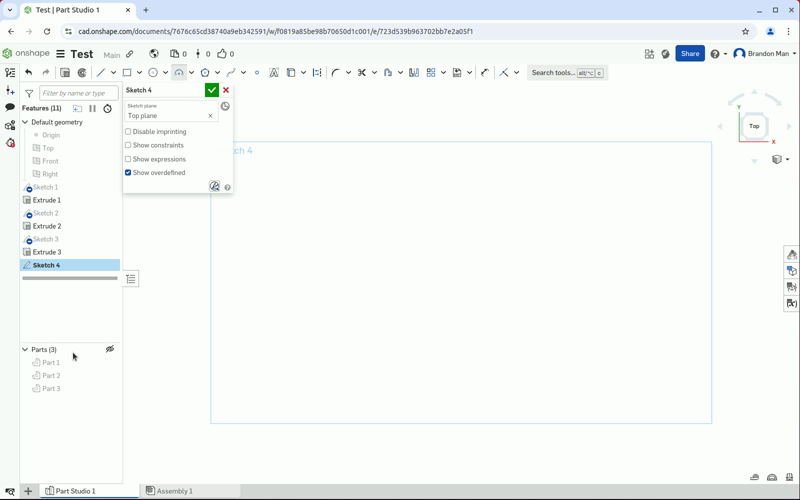
key_down(shift)
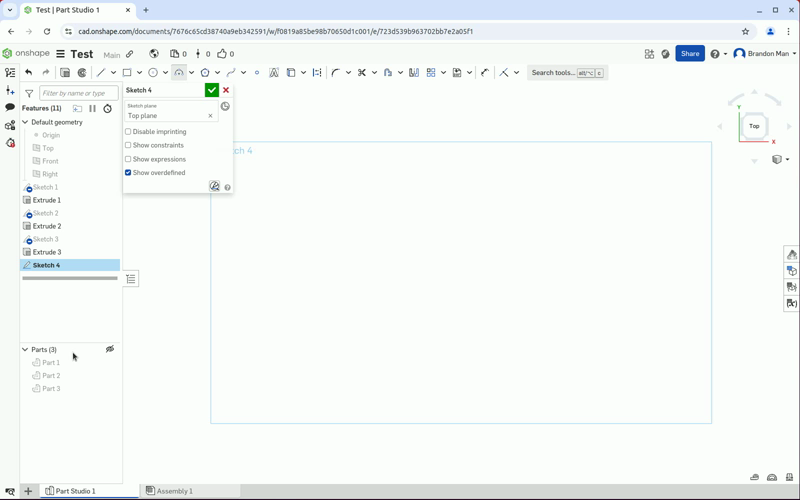
mouse_move(521, 337)
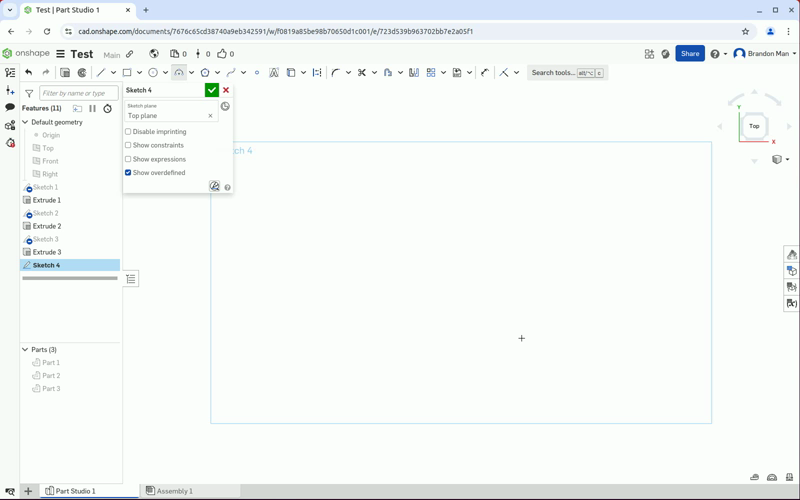
click(521, 337)
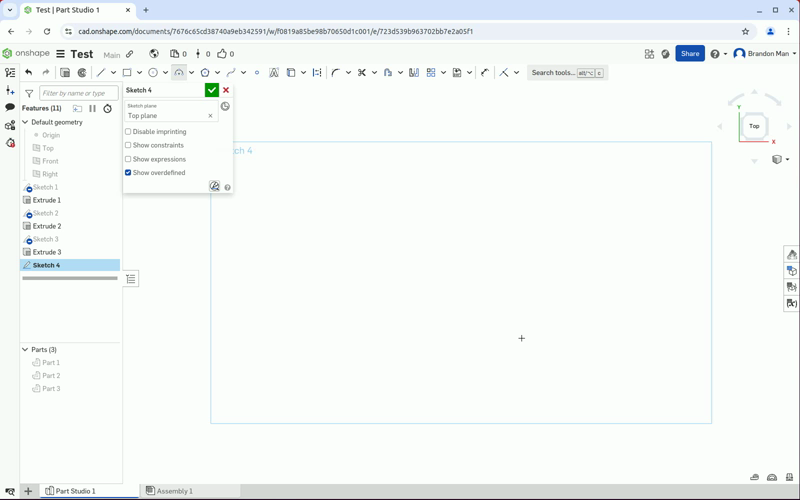
key_up(shift)
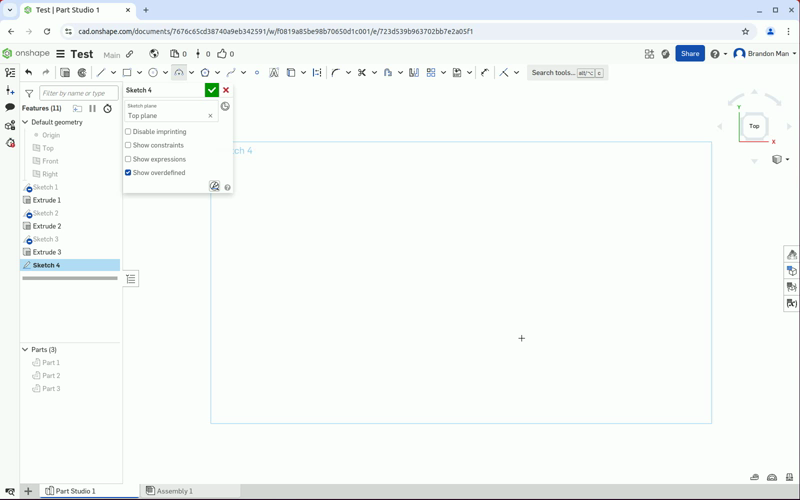
key_down(shift)
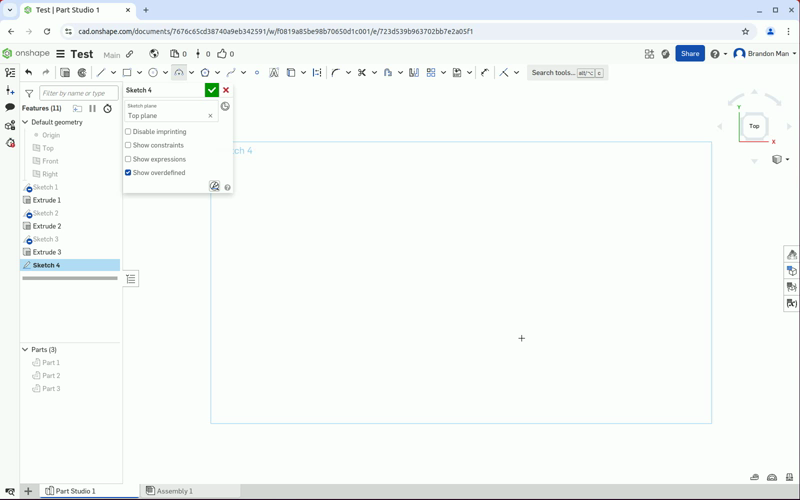
mouse_move(522, 376)
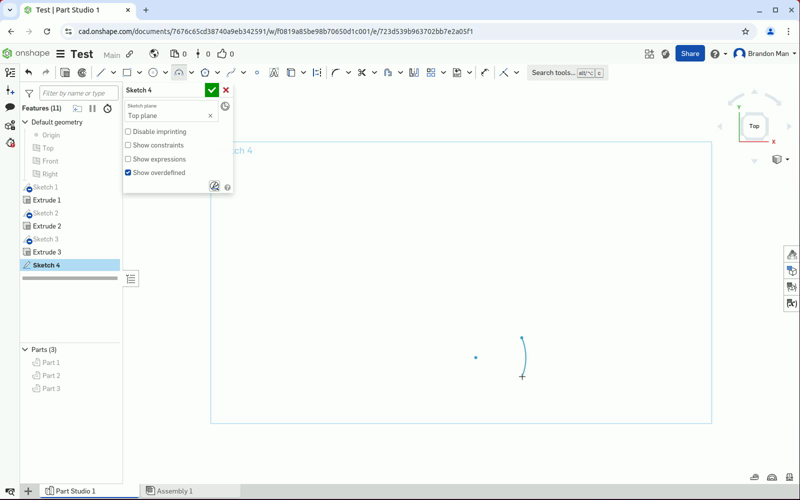
click(522, 376)
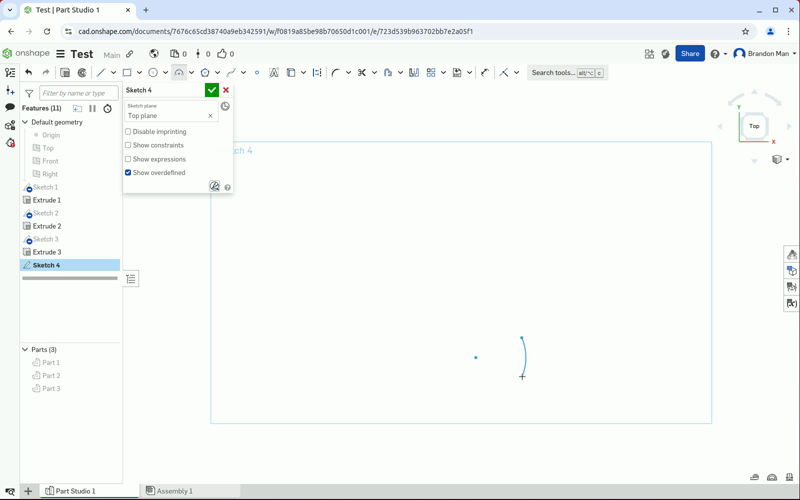
mouse_move(517, 357)
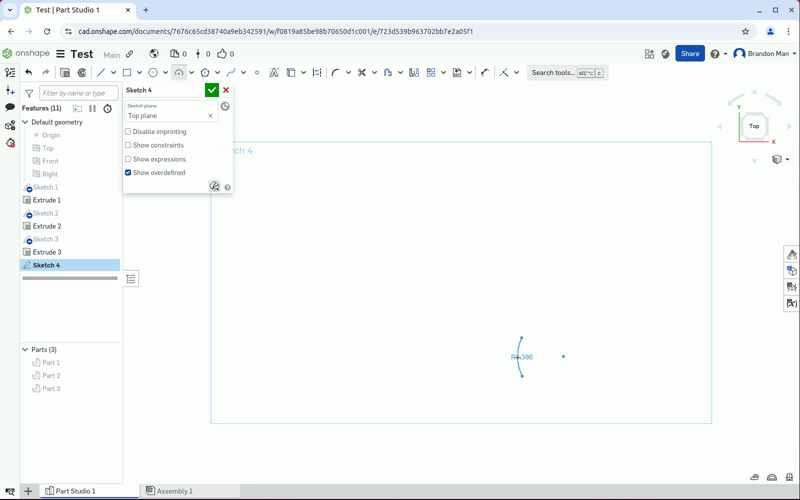
click(517, 357)
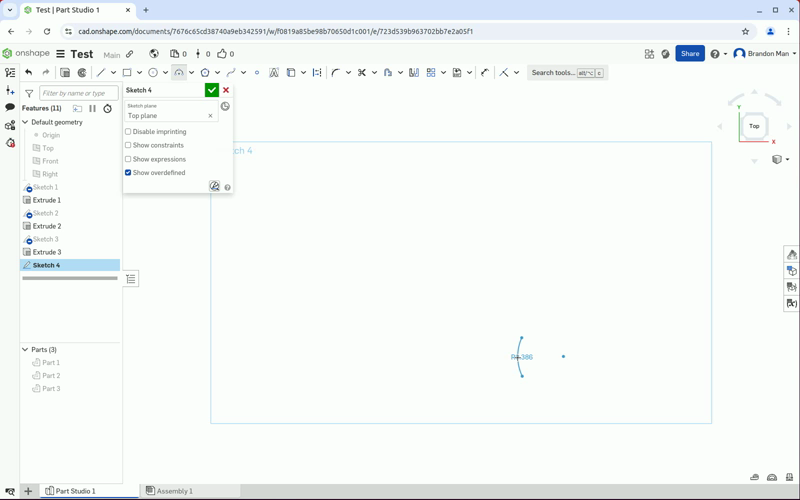
key_up(shift)
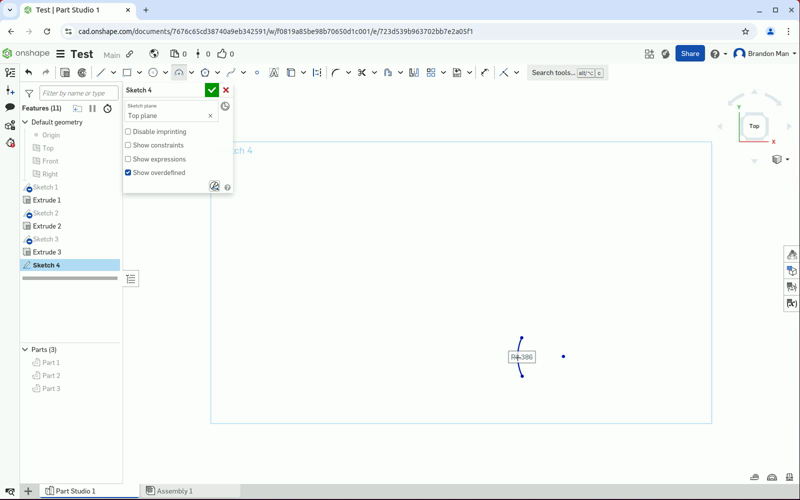
key(esc)
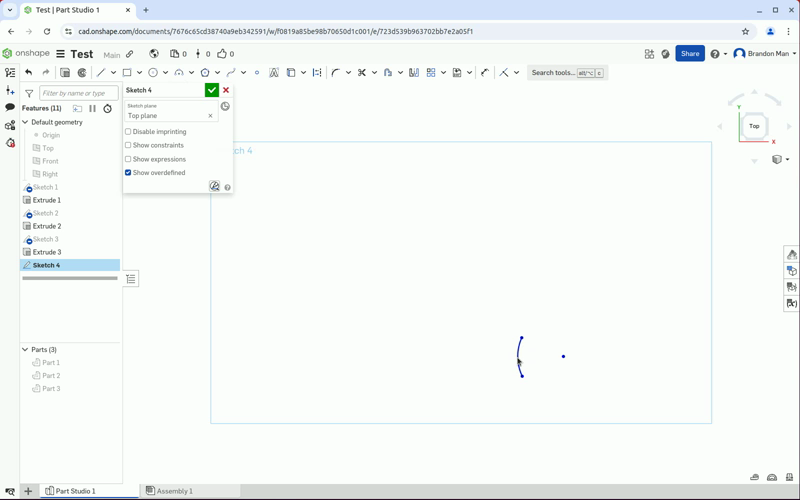
key(l)
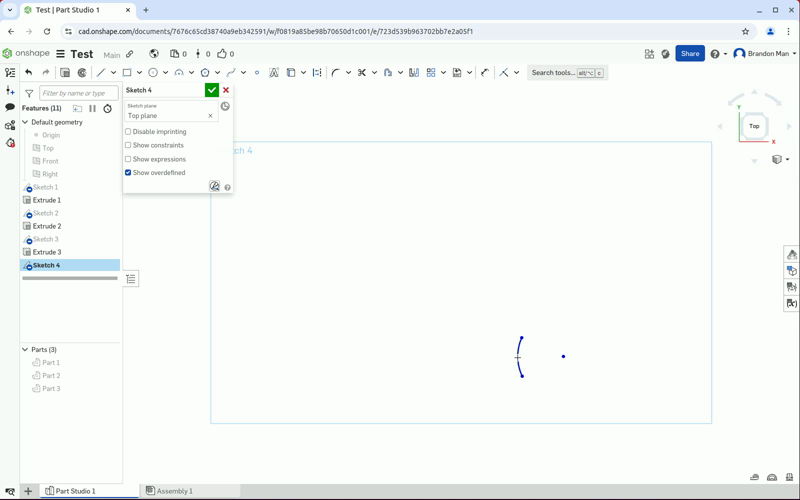
mouse_move(522, 376)
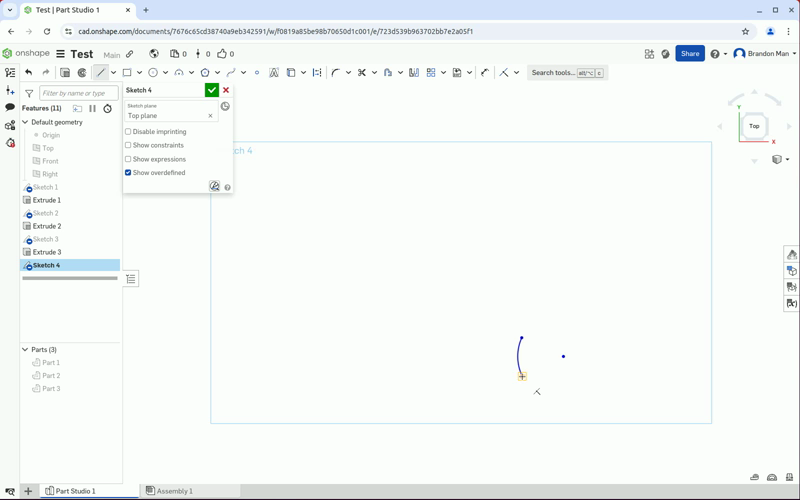
click(522, 376)
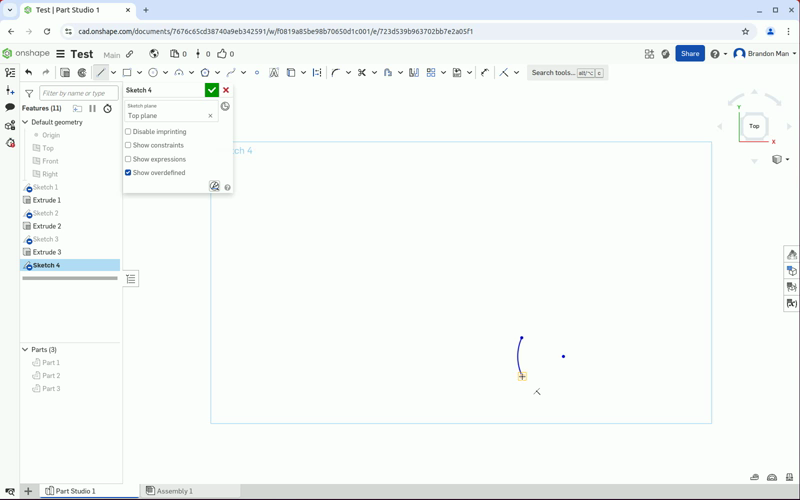
mouse_move(552, 376)
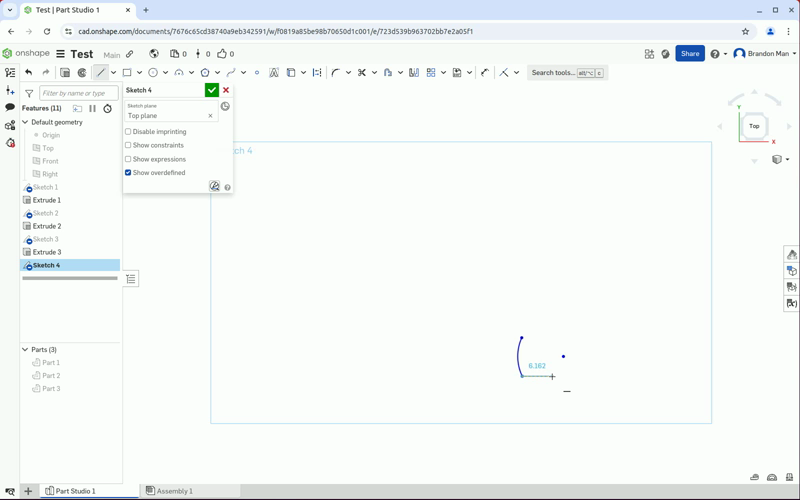
key_down(shift)
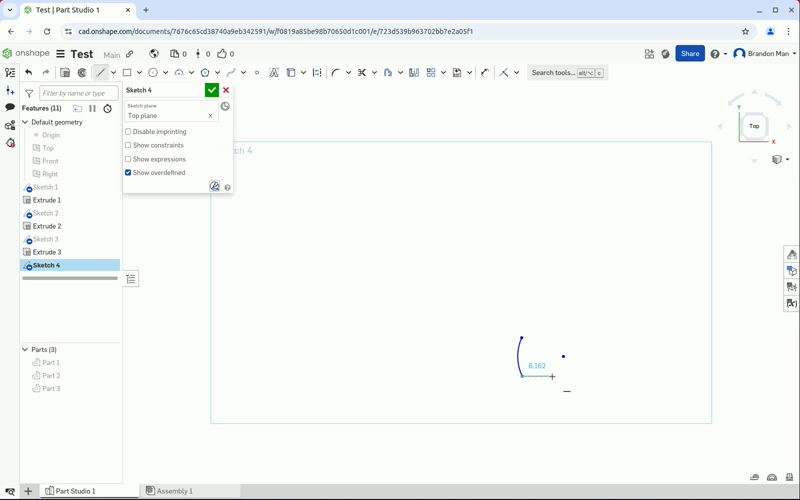
mouse_move(521, 337)
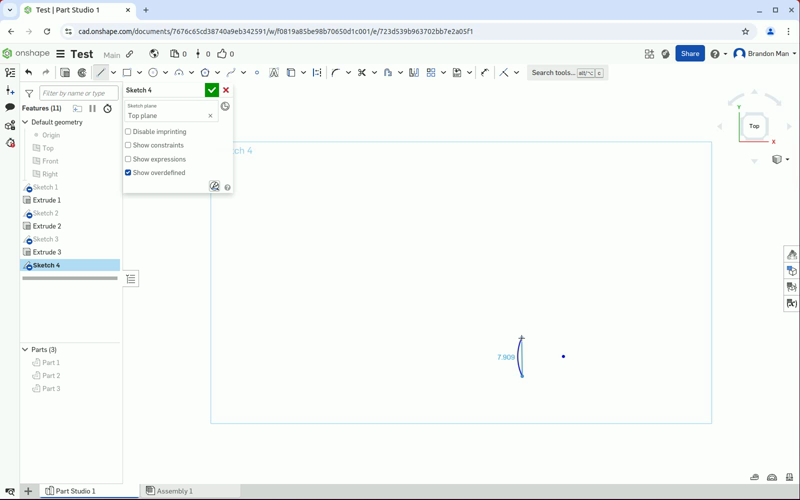
key_up(shift)
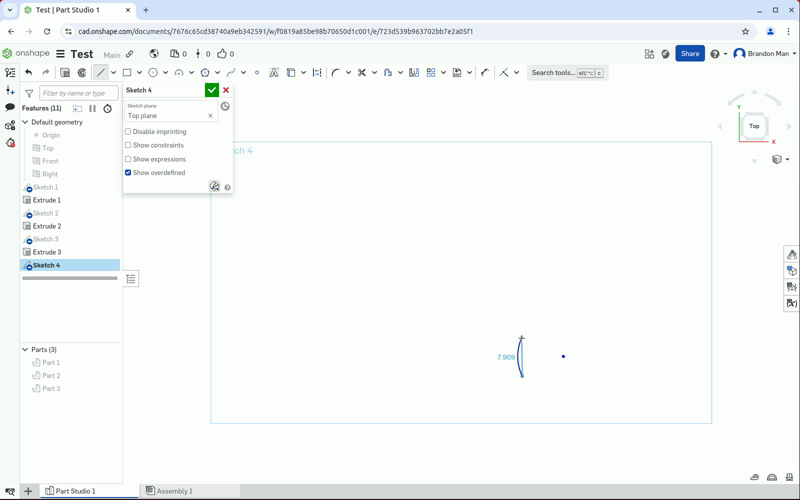
click(521, 337)
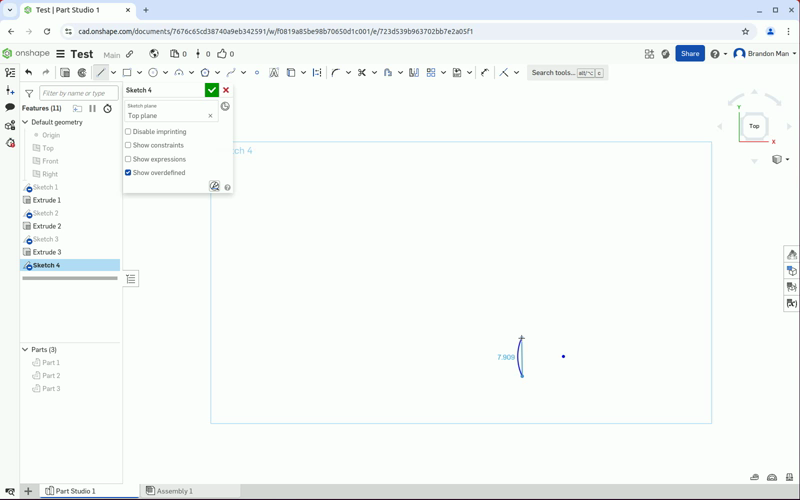
key(esc)
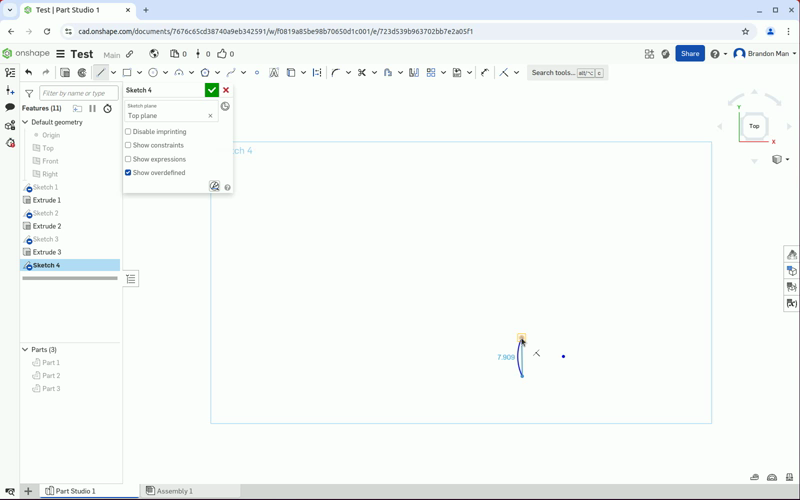
mouse_move(519, 362)
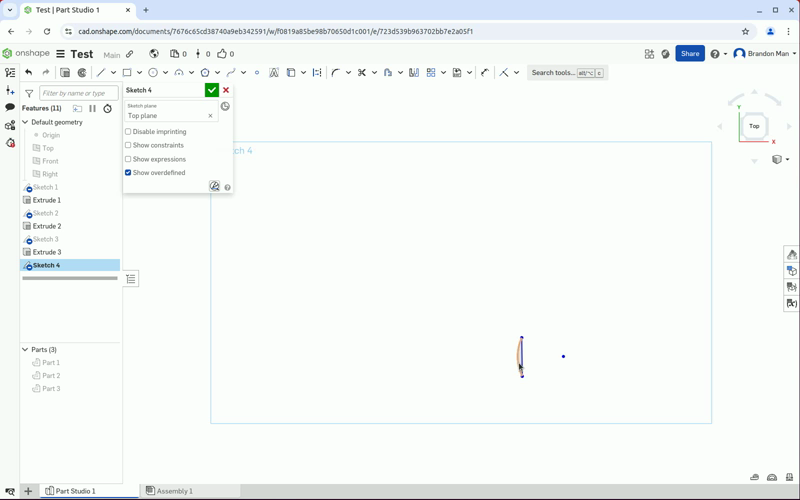
scroll(6)
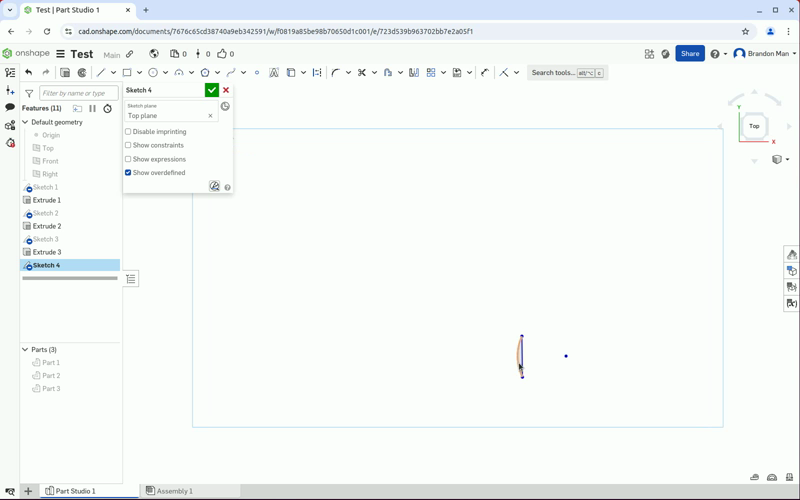
scroll(6)
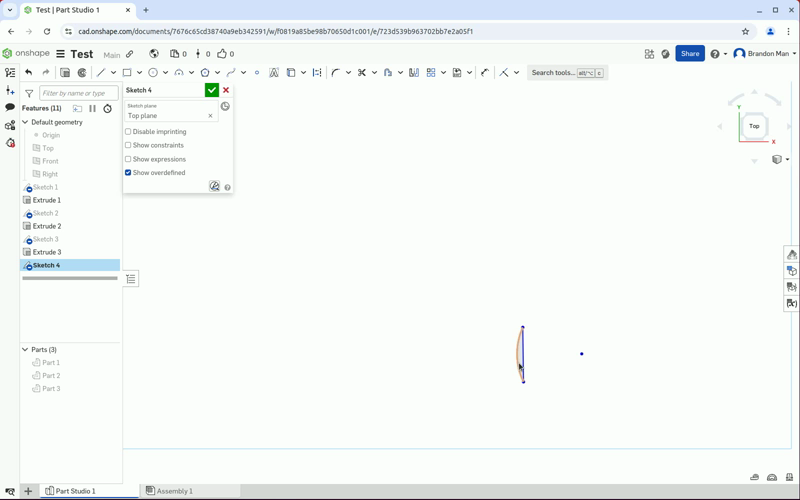
scroll(6)
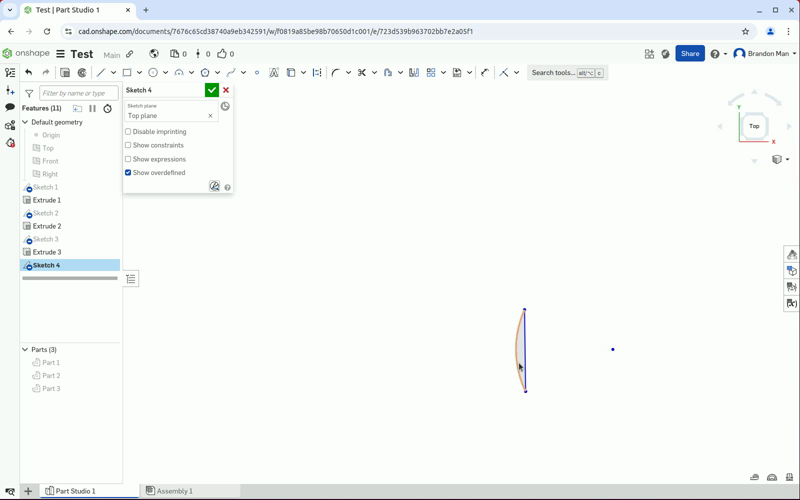
scroll(6)
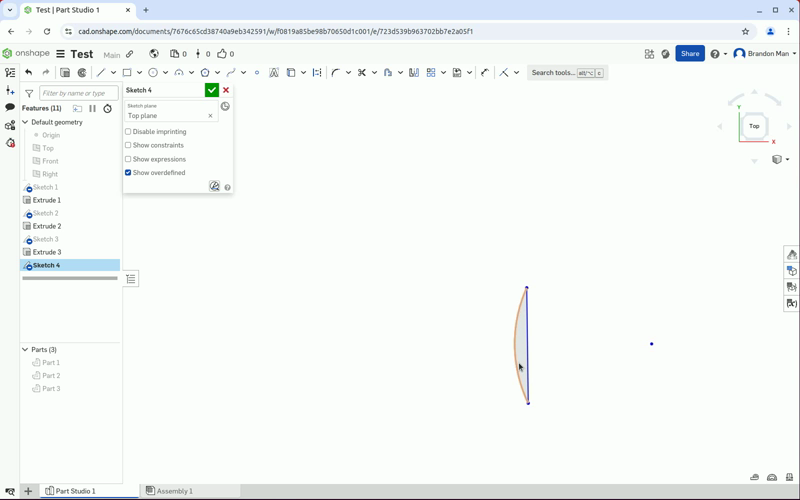
scroll(6)
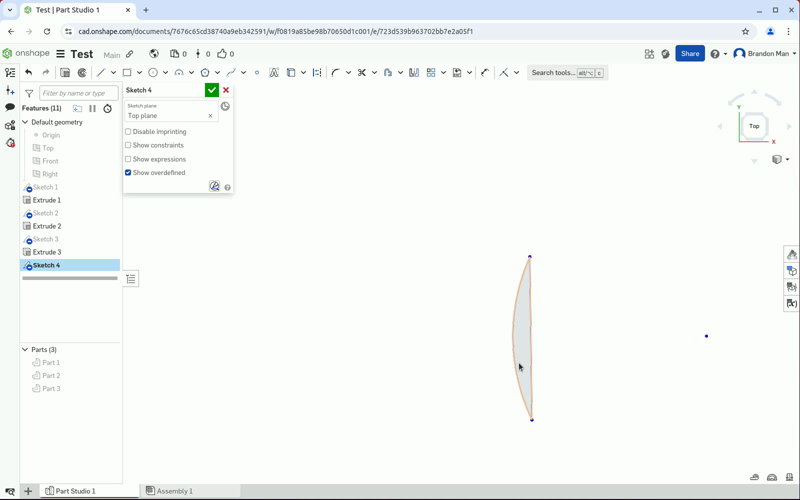
scroll(6)
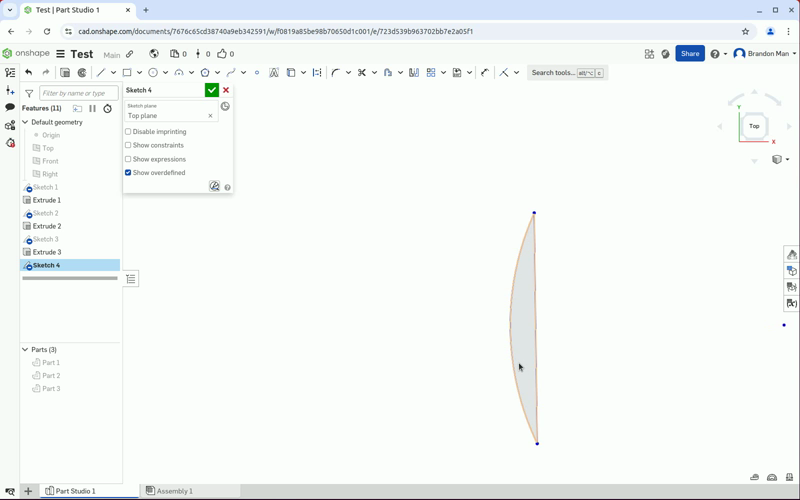
scroll(6)
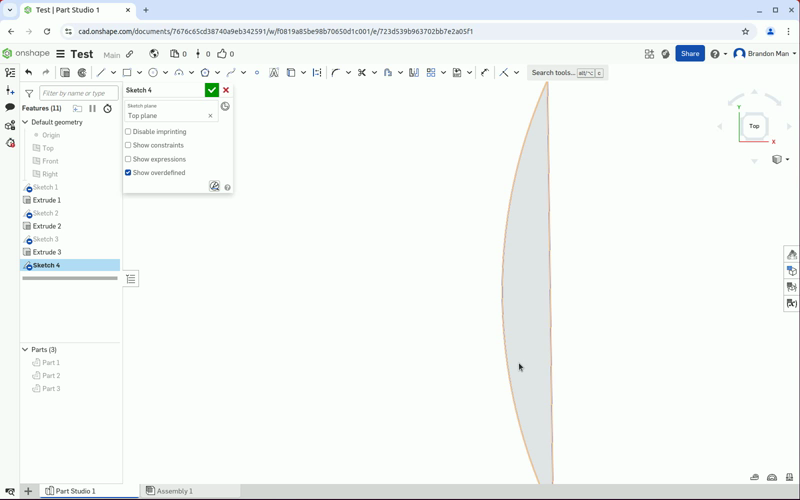
click(519, 362)
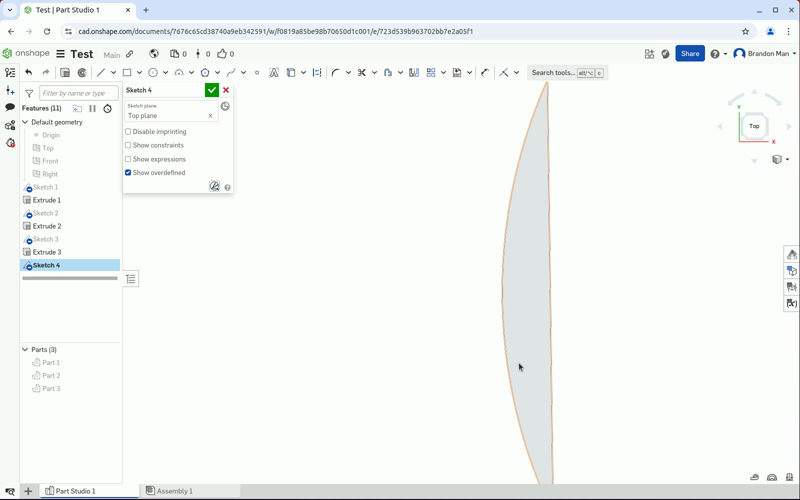
scroll(-6)
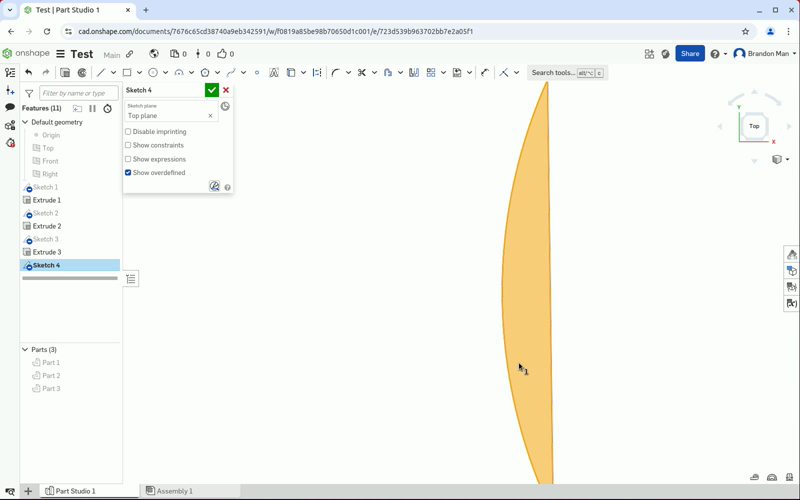
scroll(-6)
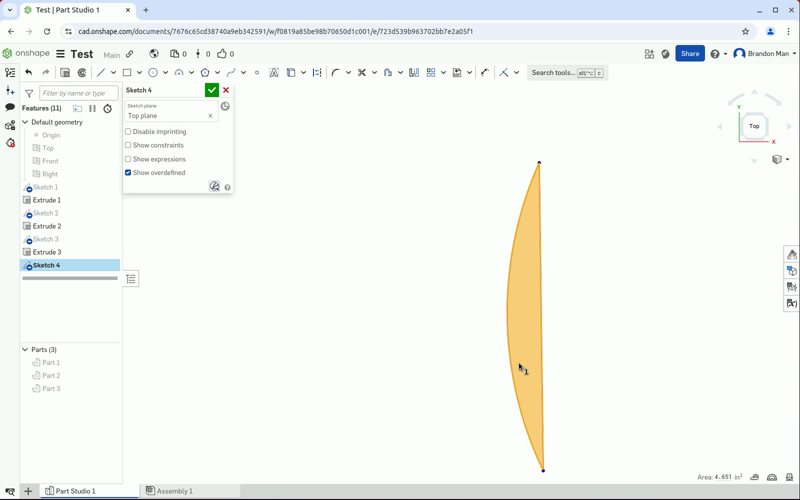
scroll(-6)
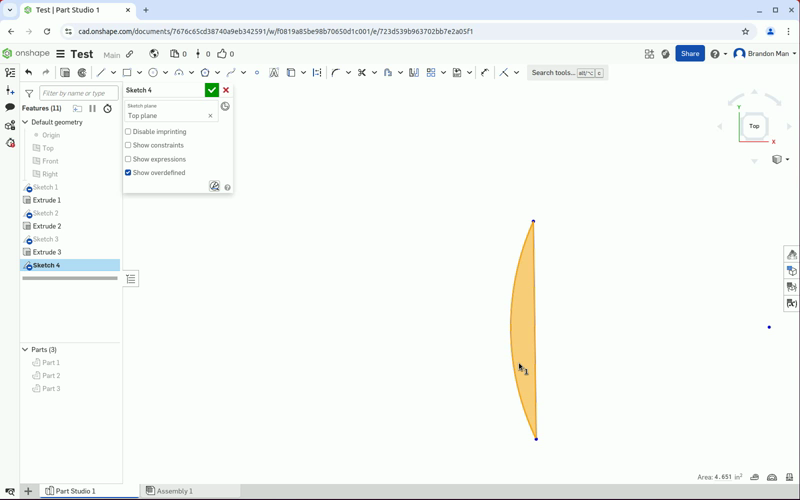
scroll(-6)
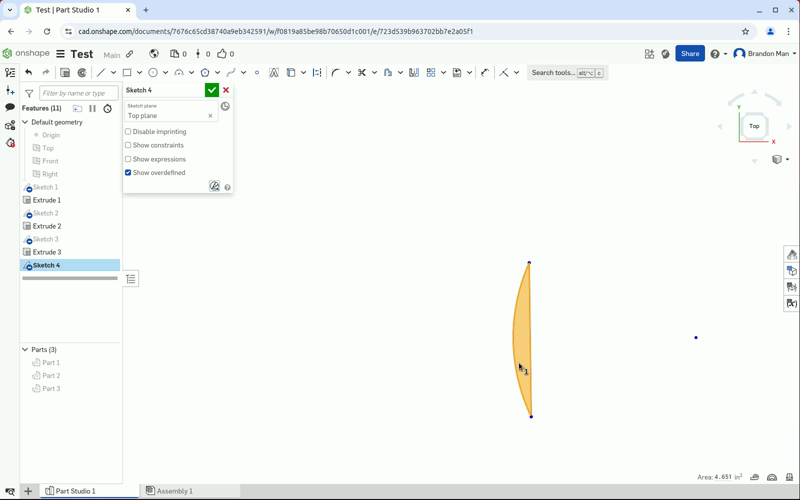
scroll(-6)
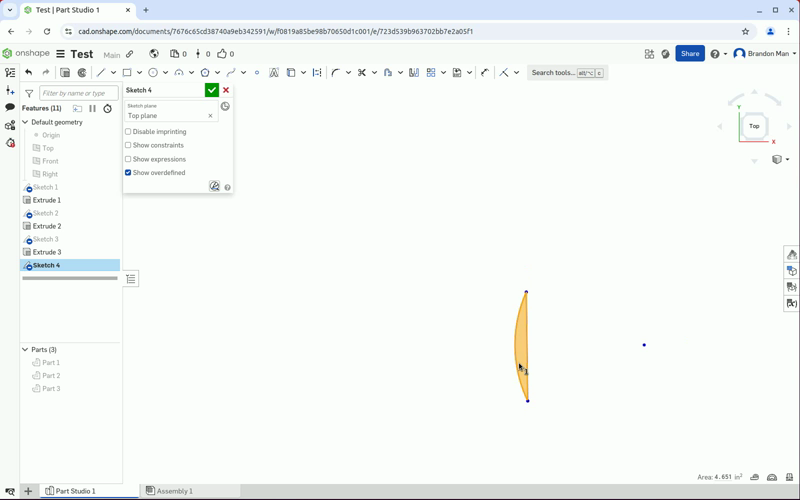
scroll(-6)
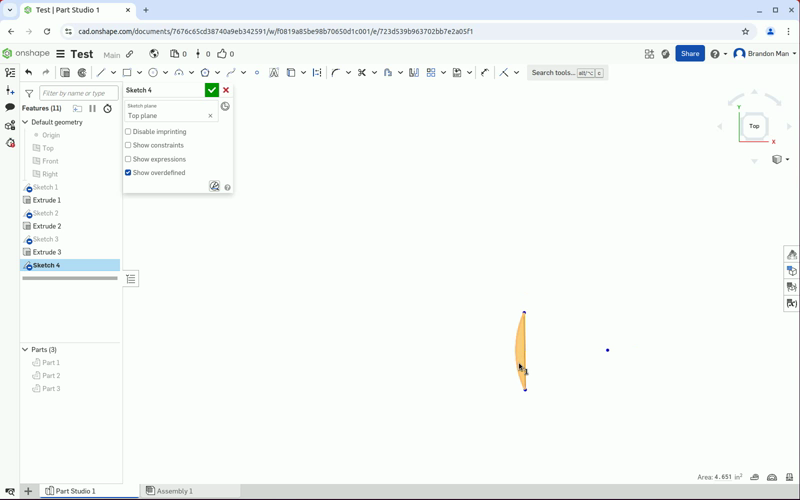
scroll(-6)
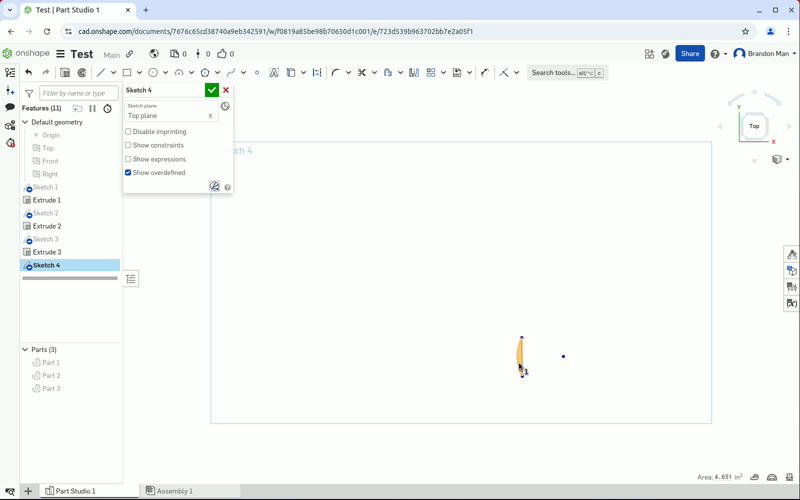
mouse_move(73, 352)
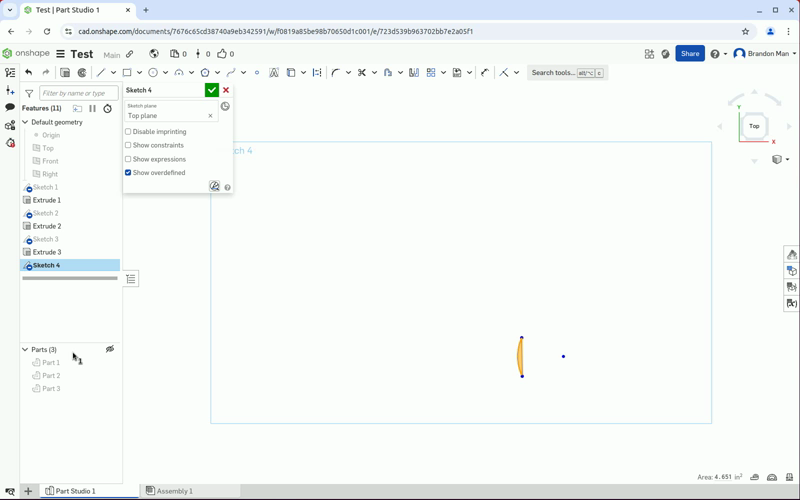
key(shift+y)
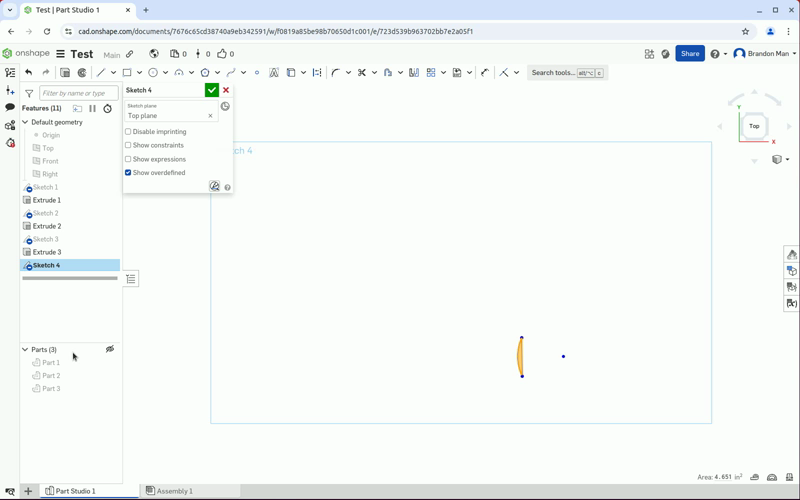
key(shift+e)
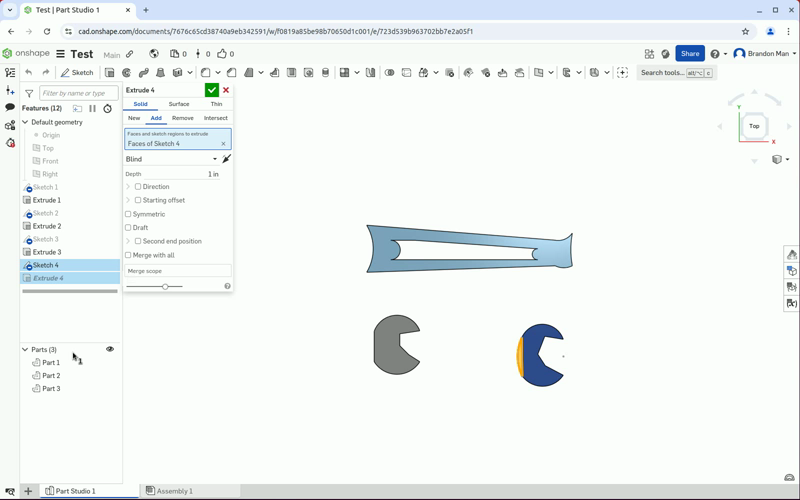
mouse_move(143, 106)
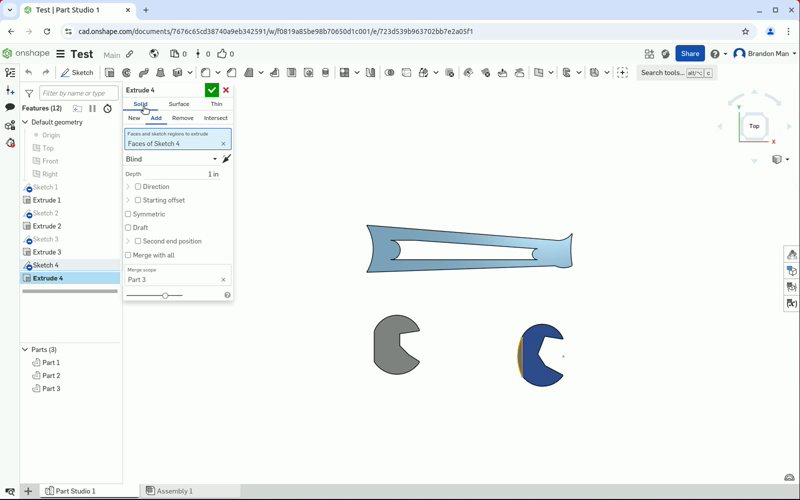
click(143, 106)
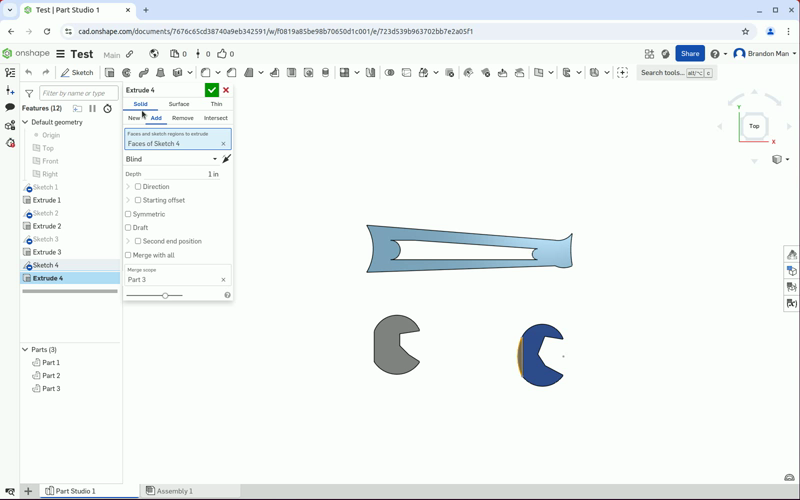
mouse_move(137, 120)
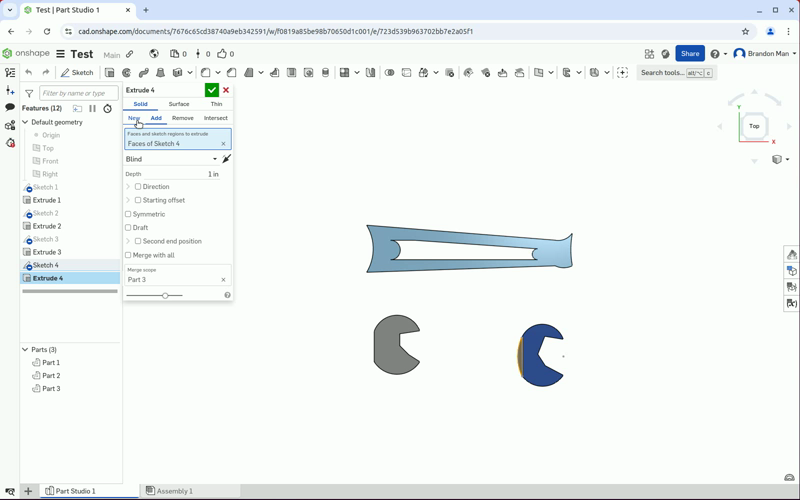
click(137, 120)
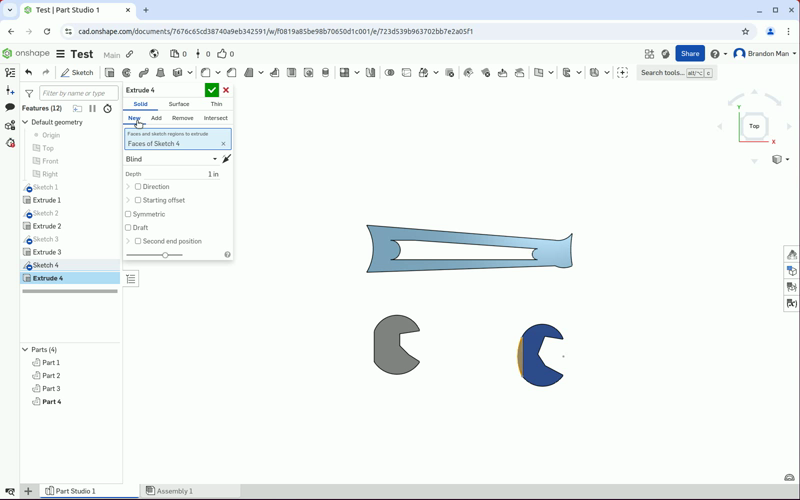
key(tab, 4)
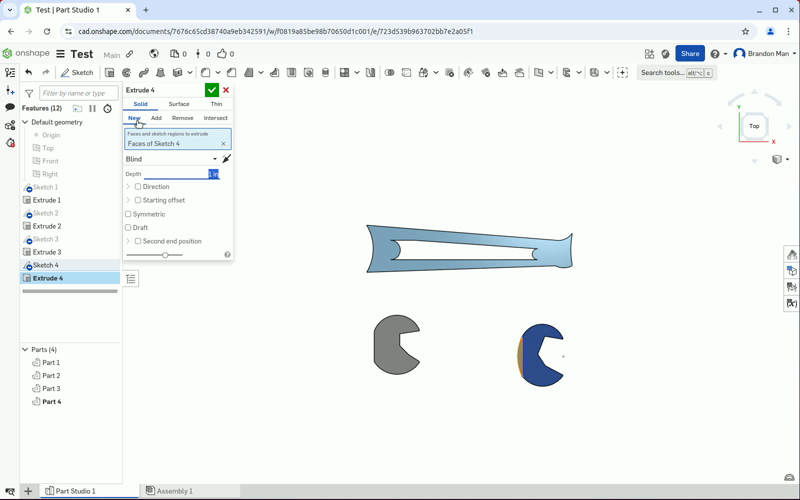
text(8.666)
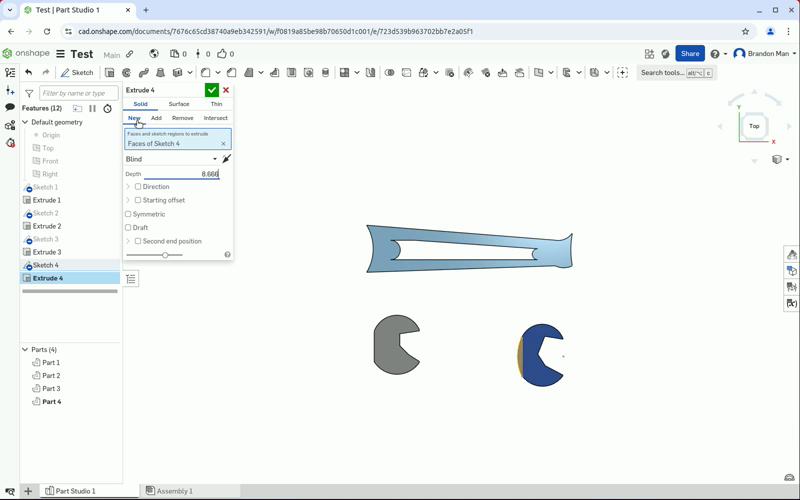
key(enter)
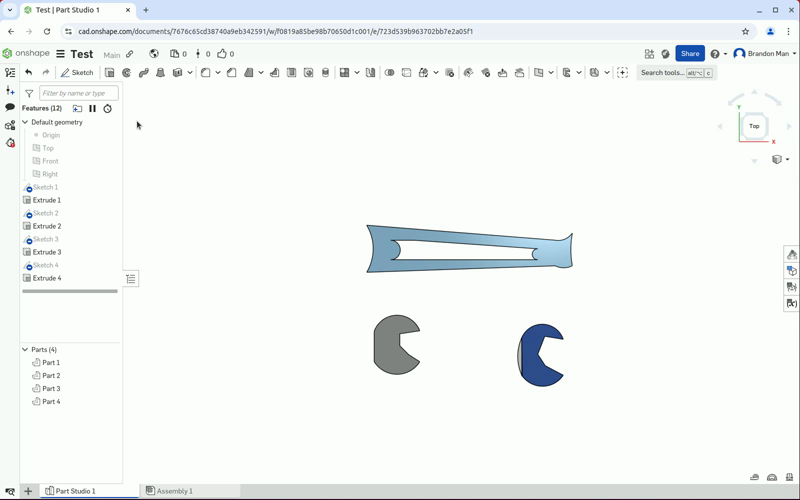
key(shift+h)
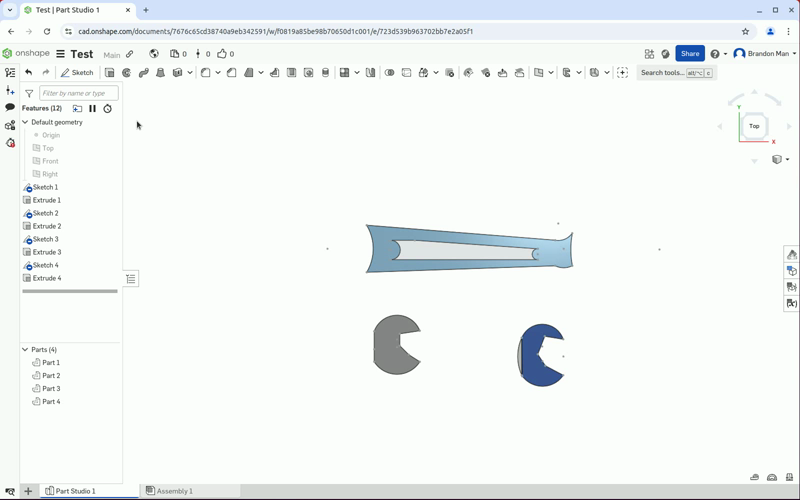
key(shift+h)
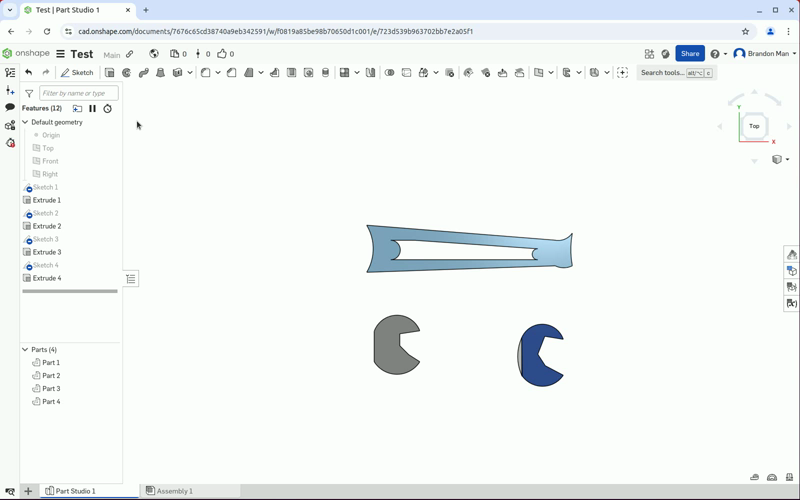
mouse_move(73, 189)
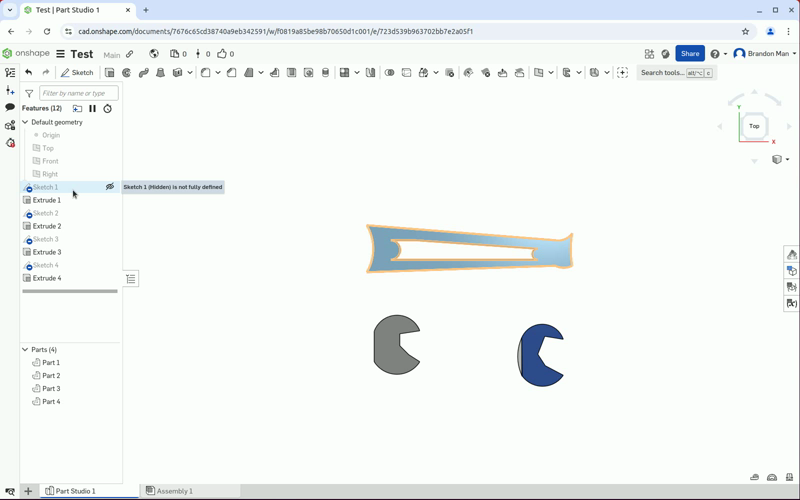
click(73, 189)
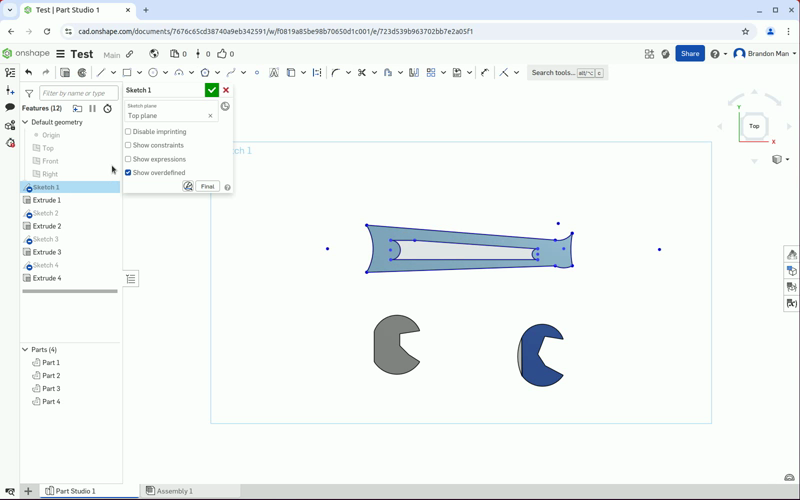
mouse_move(229, 92)
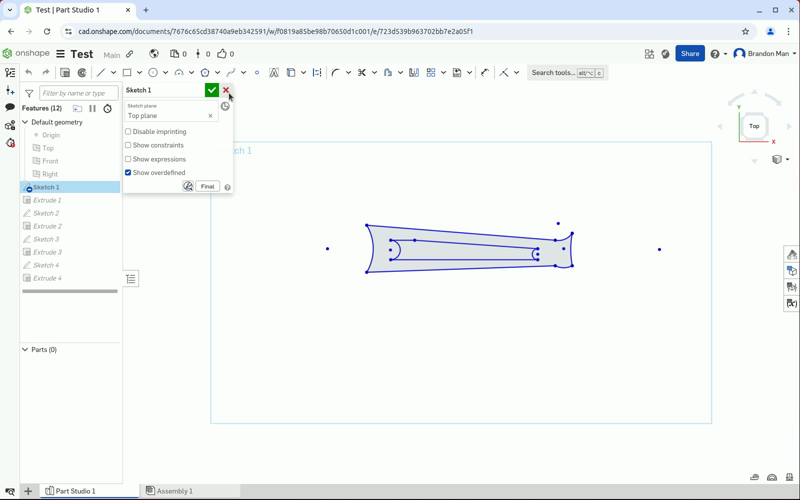
click(229, 92)
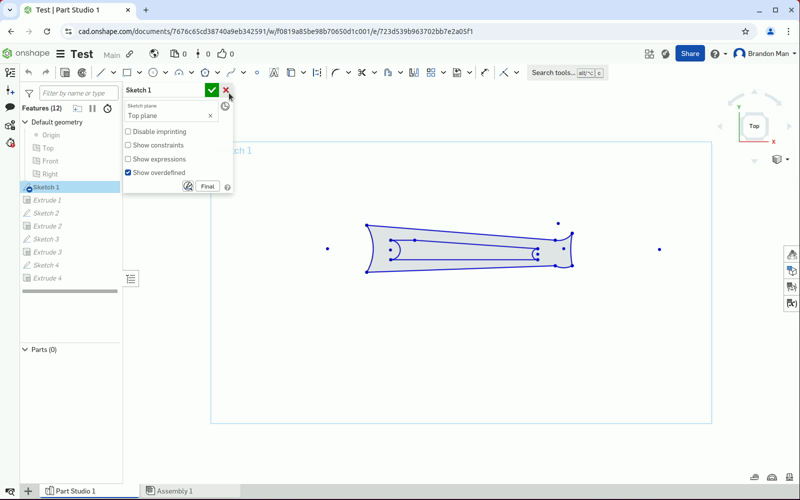
key(shift+s)
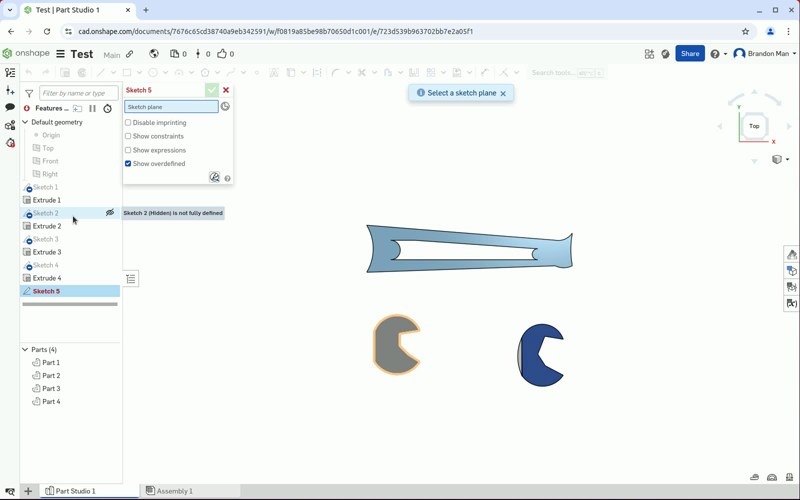
scroll(3)
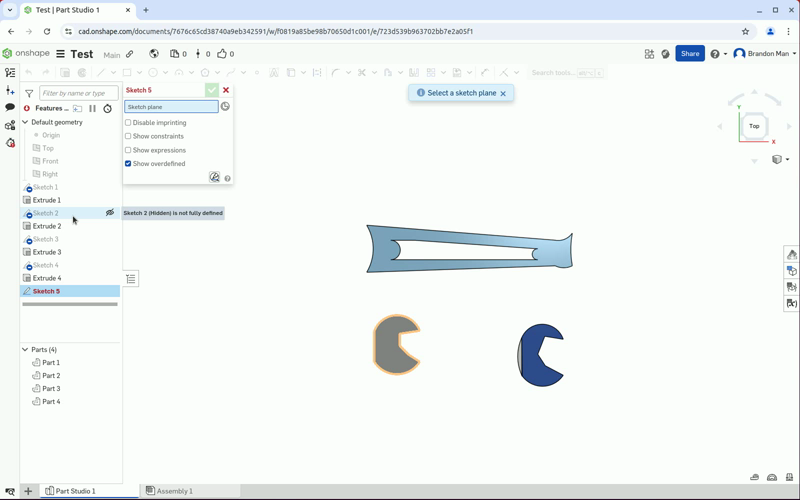
mouse_move(73, 150)
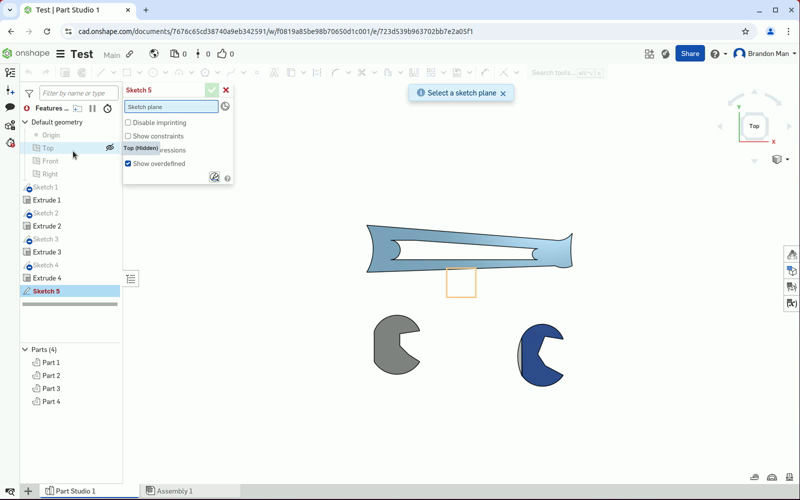
click(73, 150)
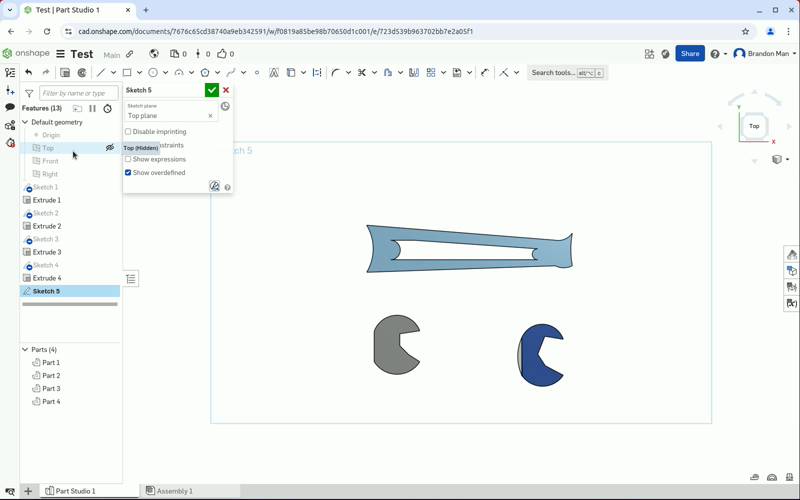
mouse_move(73, 352)
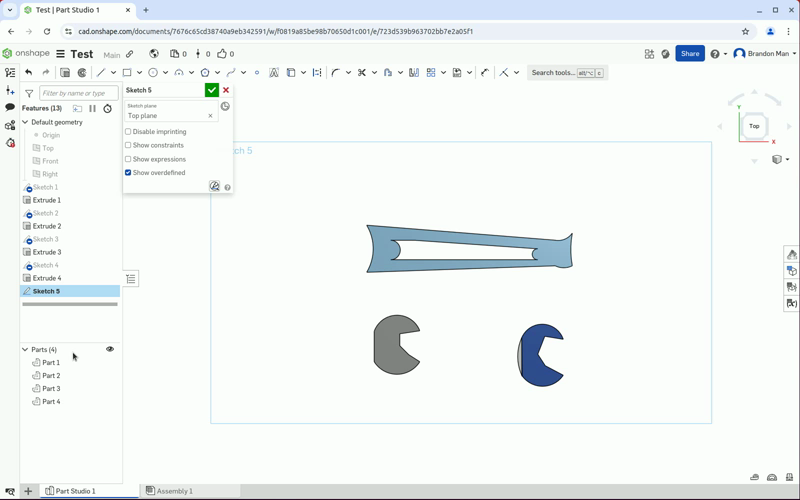
key(y)
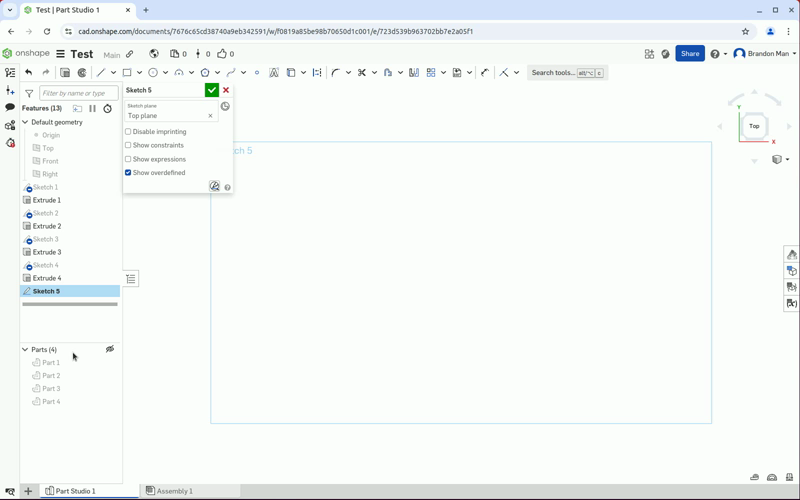
key(l)
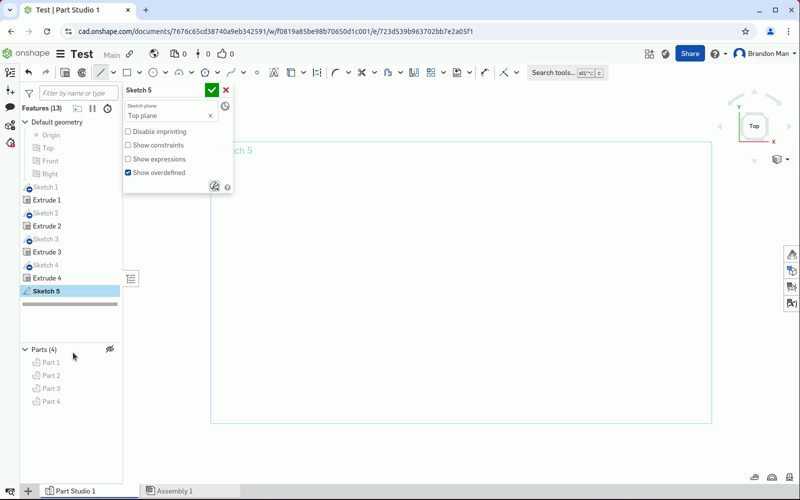
key_down(shift)
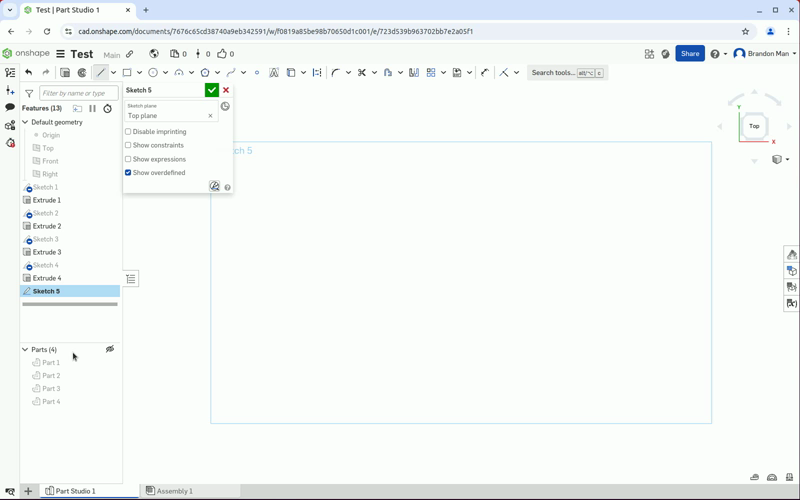
mouse_move(374, 363)
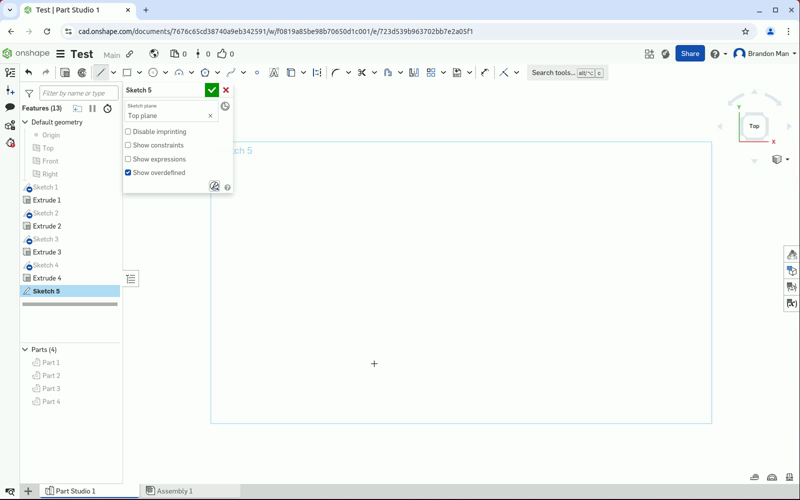
click(374, 363)
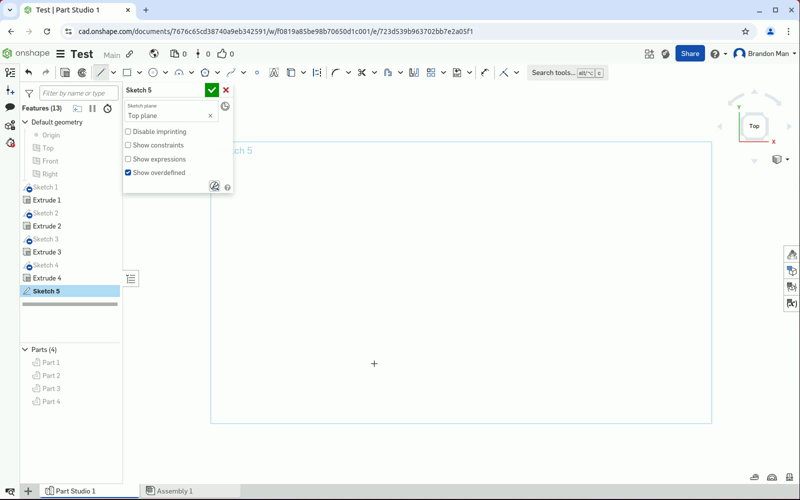
key_up(shift)
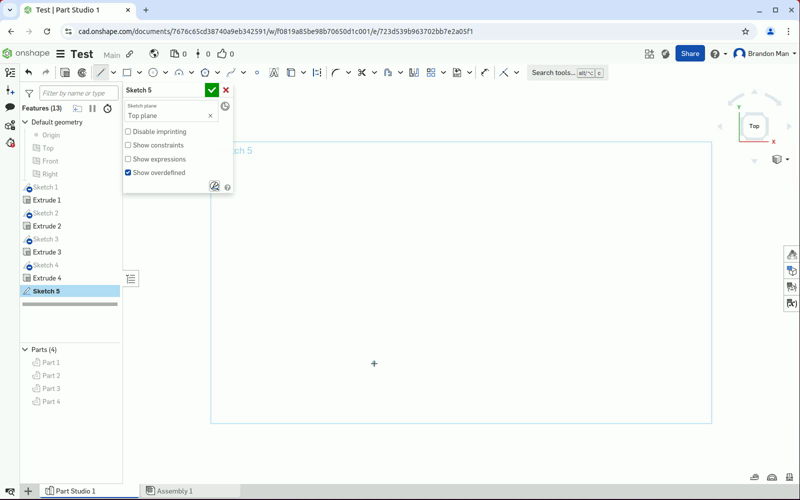
key_down(shift)
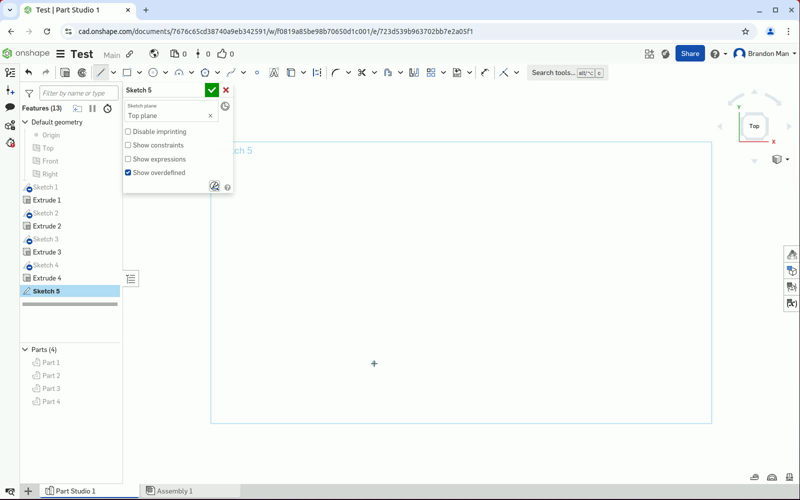
mouse_move(404, 363)
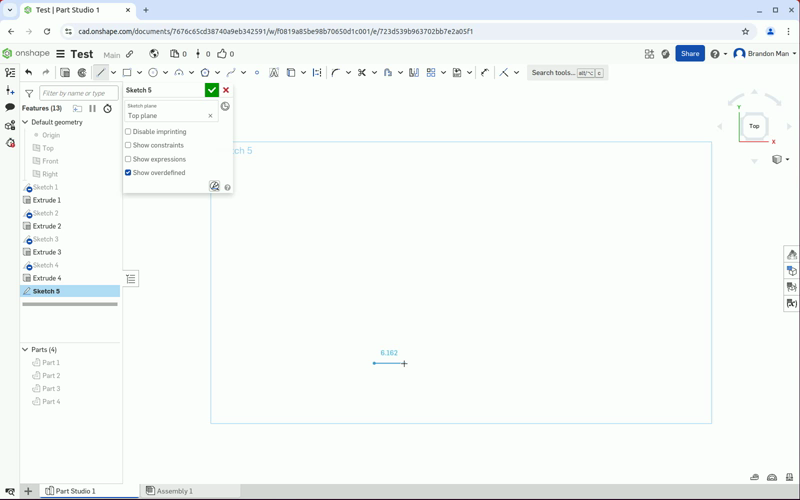
mouse_move(374, 332)
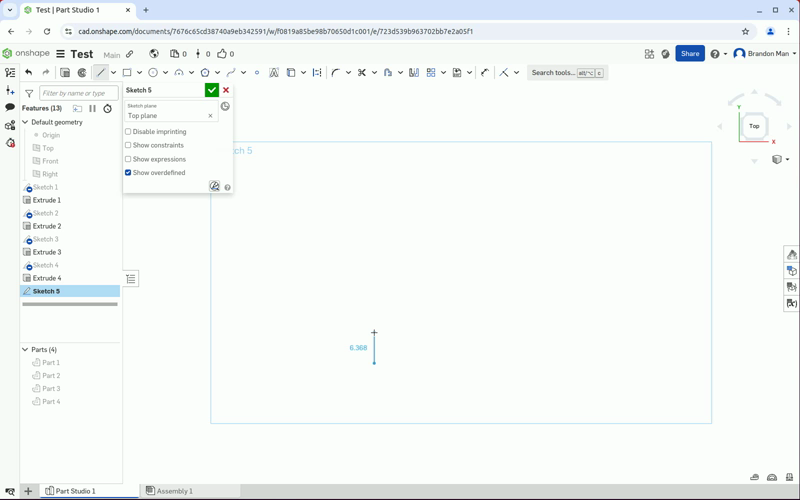
click(374, 332)
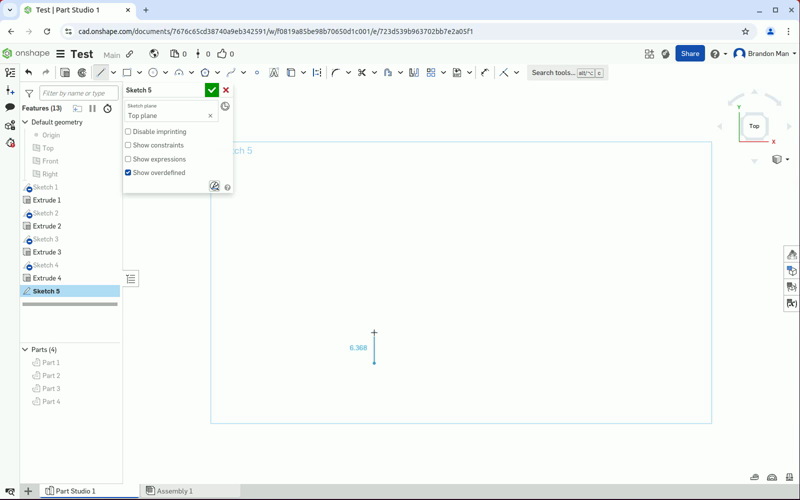
key_up(shift)
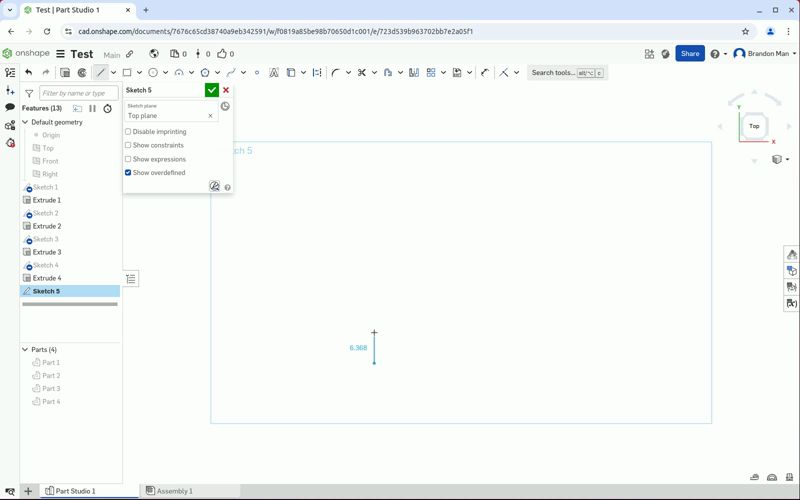
key(esc)
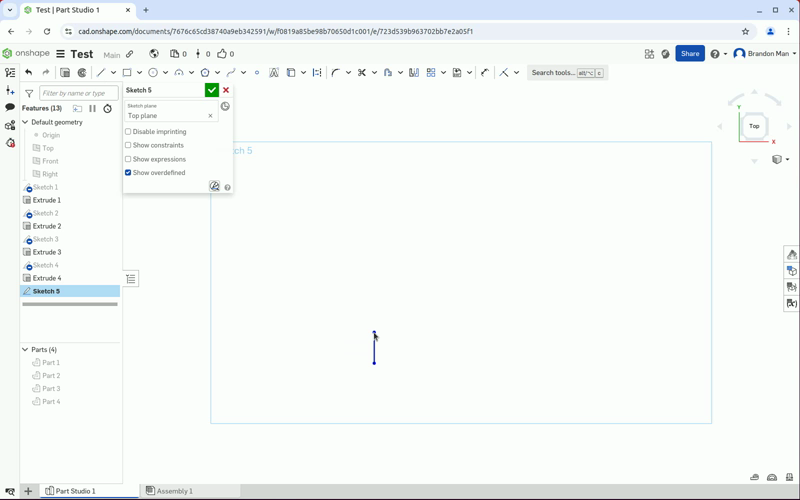
key(a)
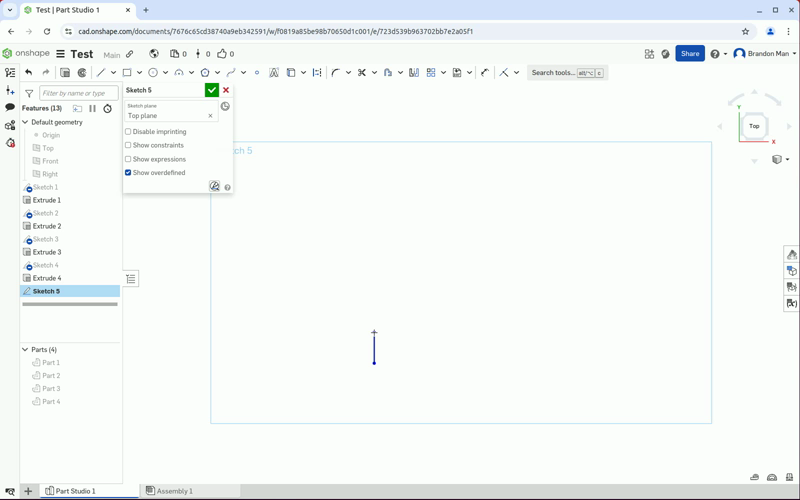
mouse_move(374, 332)
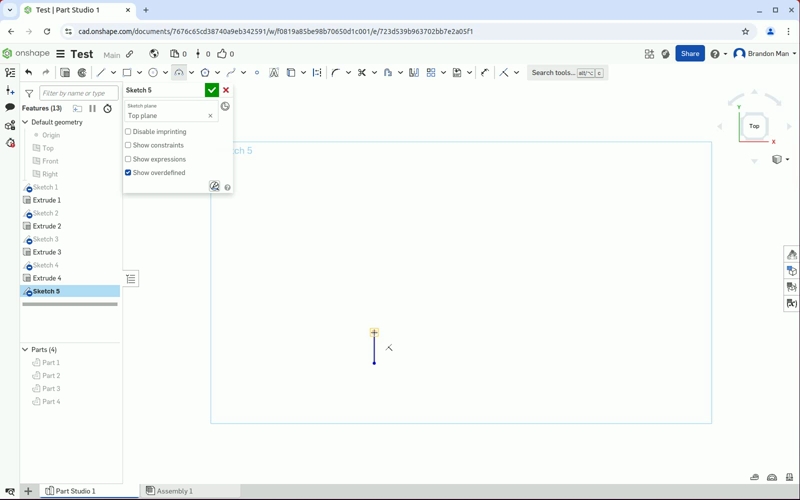
click(374, 332)
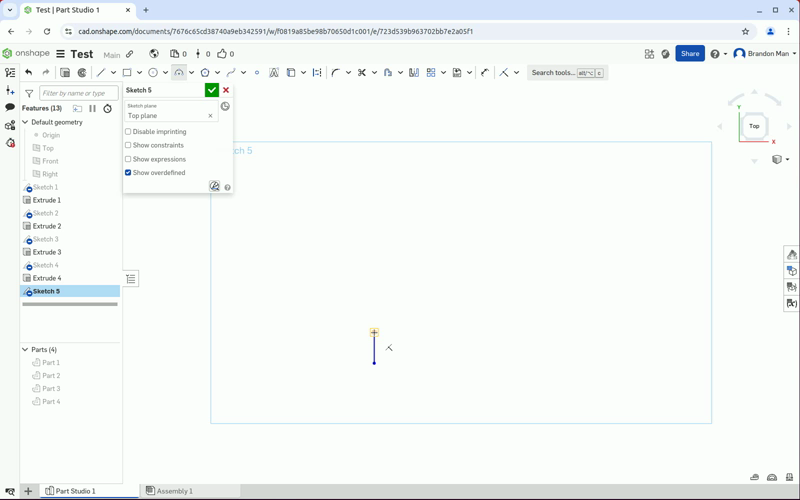
mouse_move(374, 363)
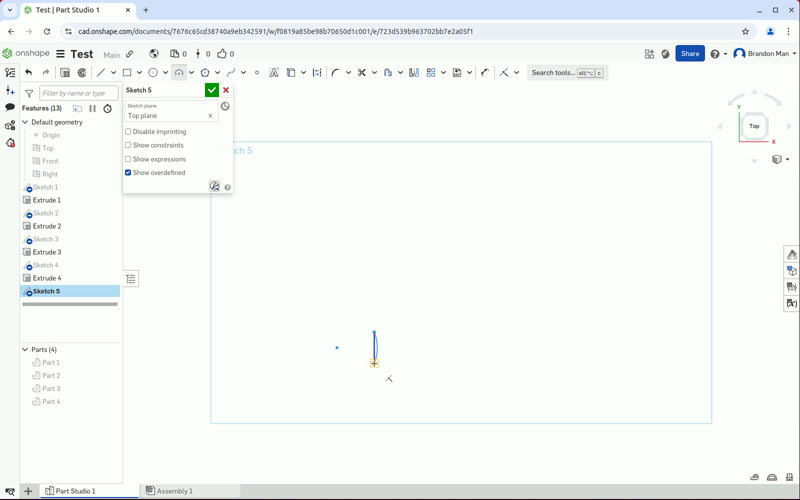
click(374, 363)
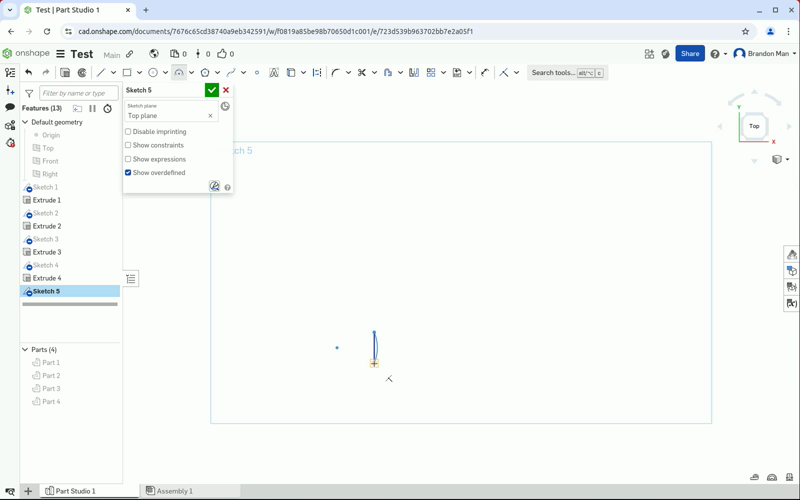
key_down(shift)
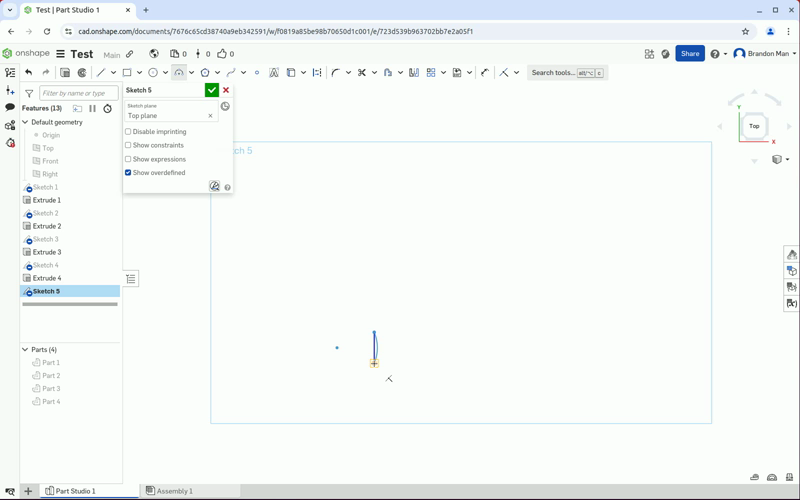
mouse_move(370, 347)
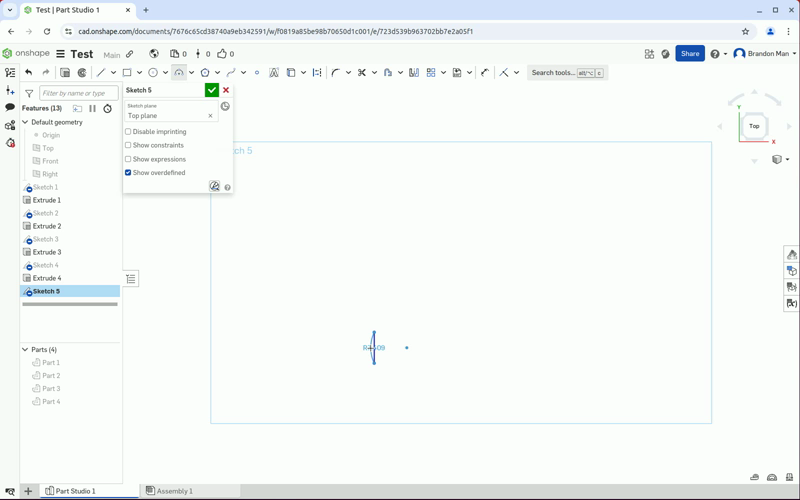
click(370, 347)
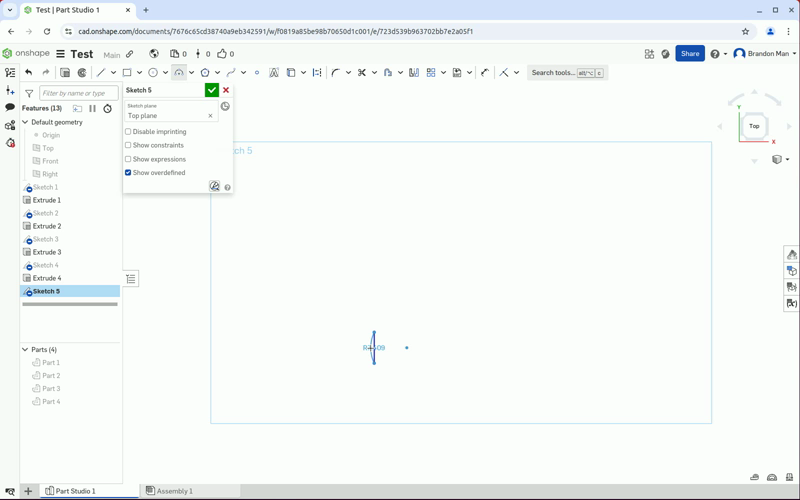
key_up(shift)
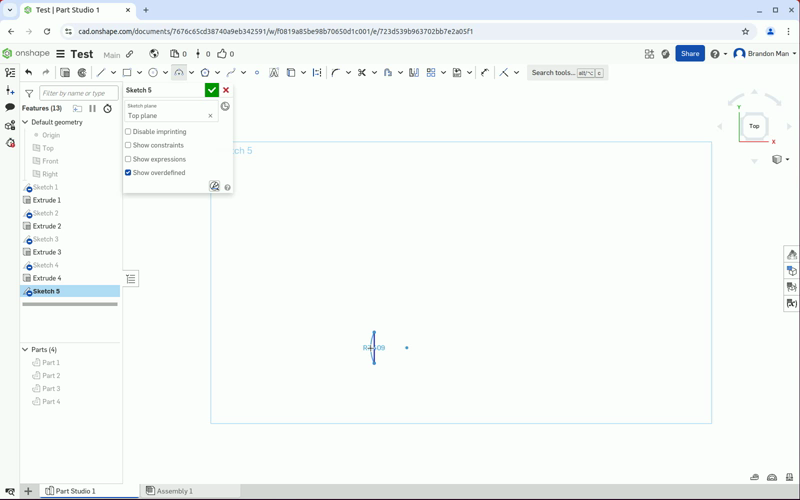
key(esc)
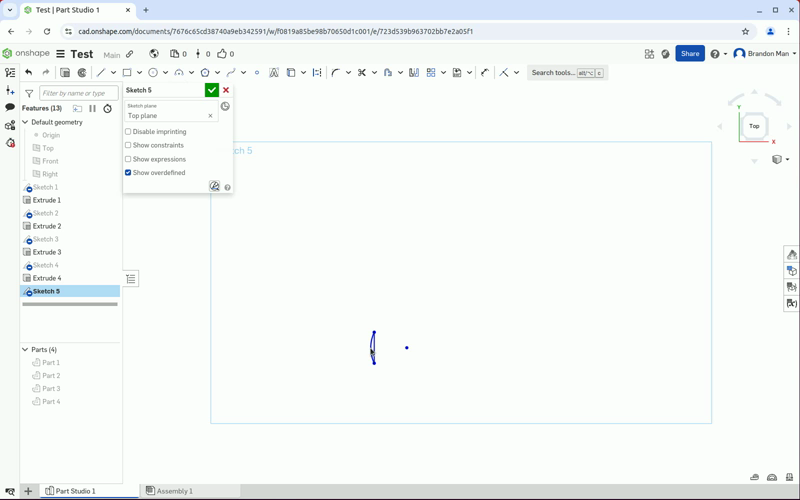
mouse_move(372, 349)
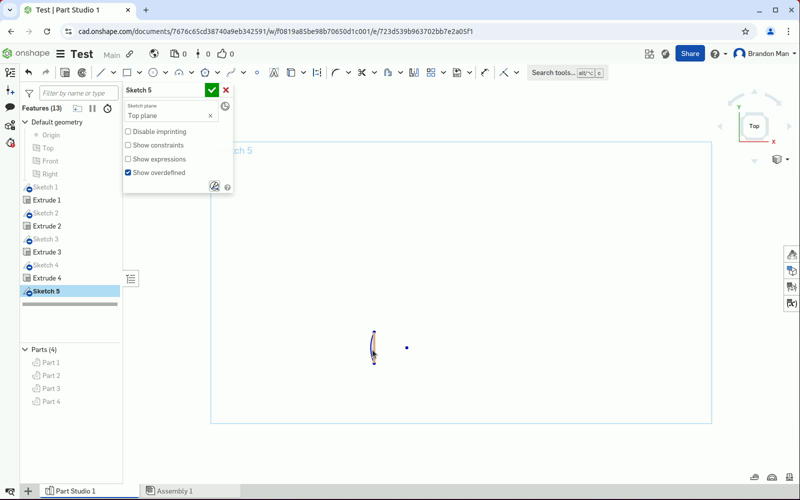
scroll(6)
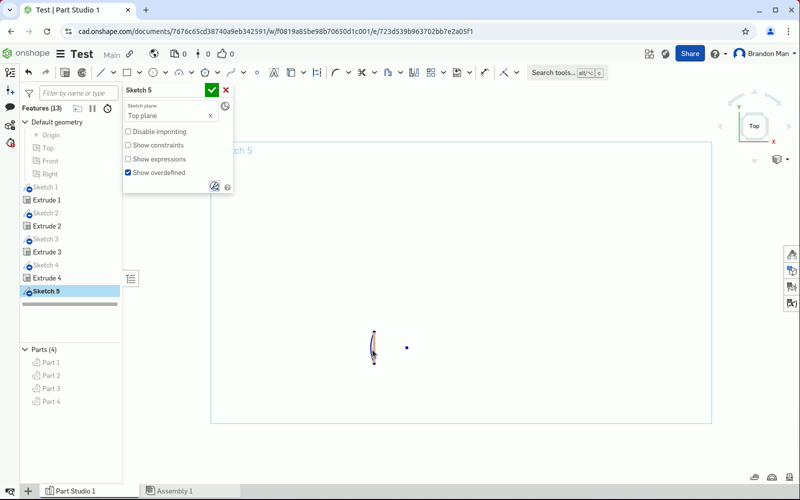
scroll(6)
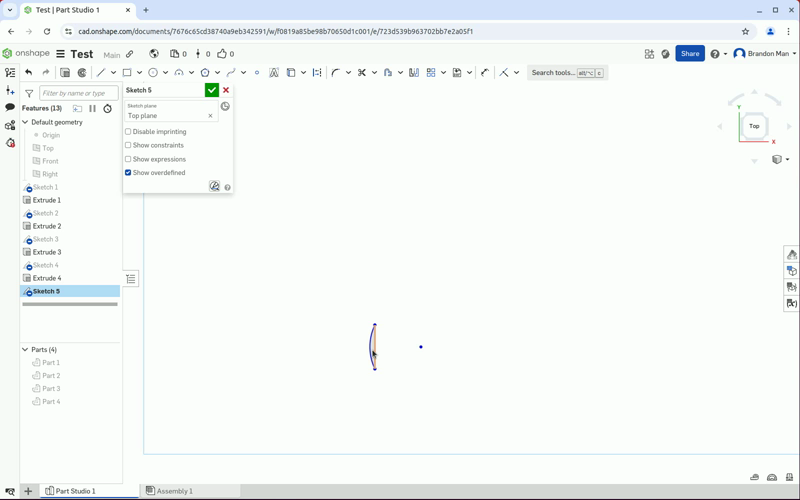
scroll(6)
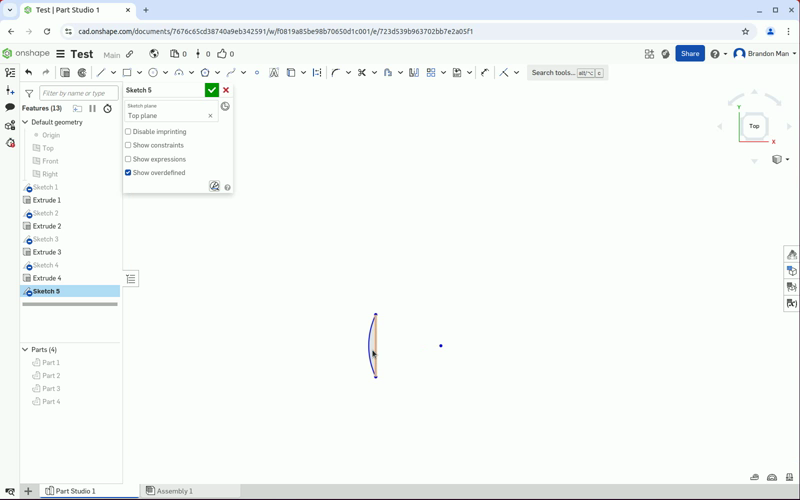
scroll(6)
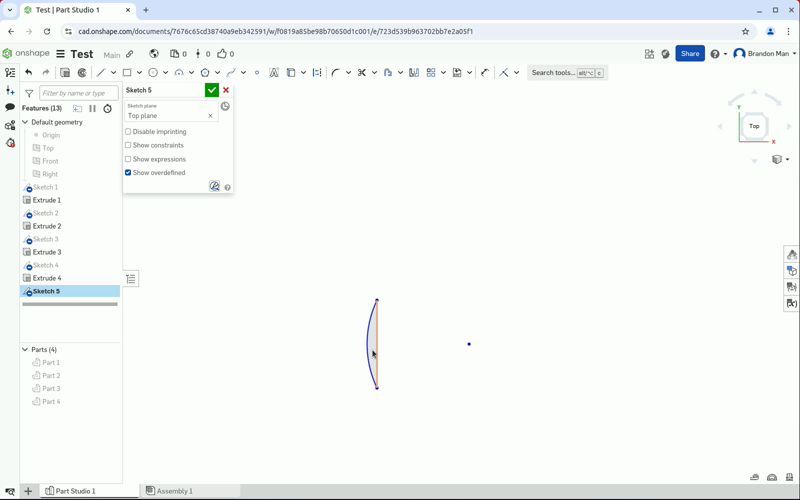
scroll(6)
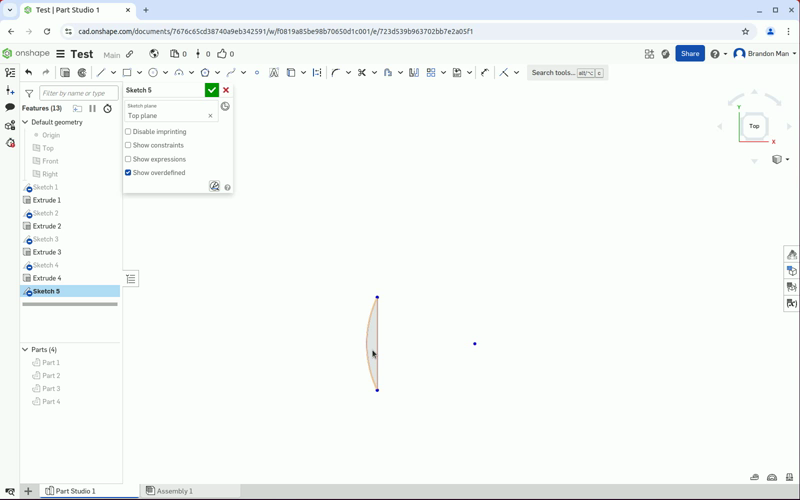
scroll(6)
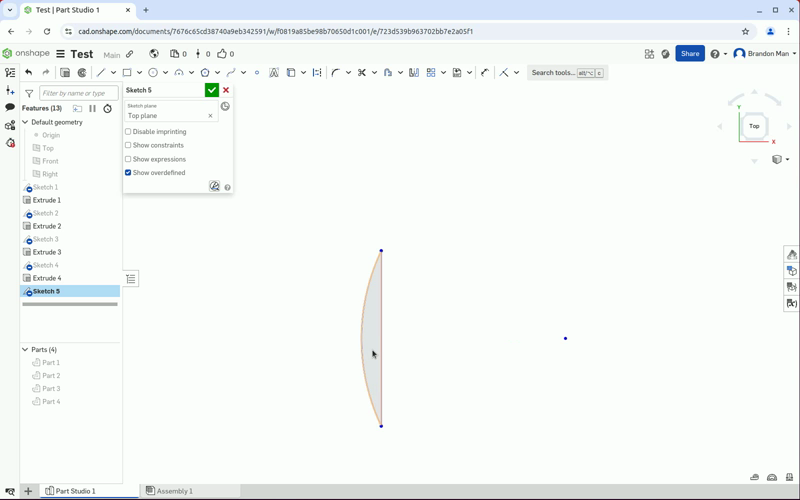
scroll(6)
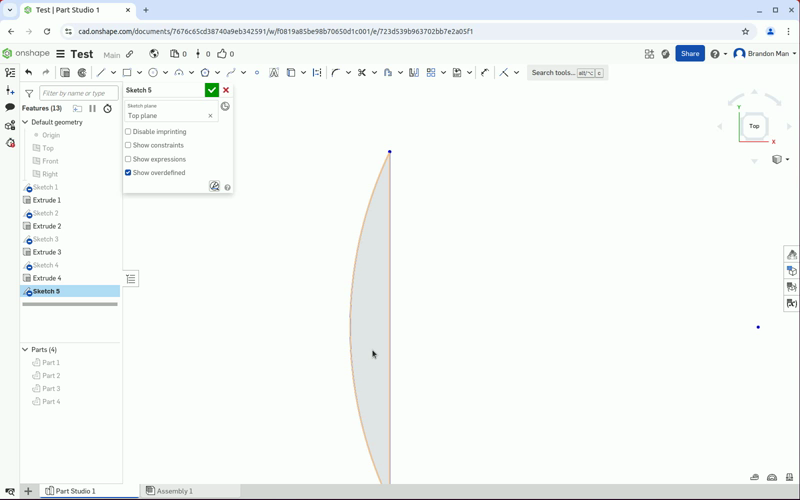
click(372, 349)
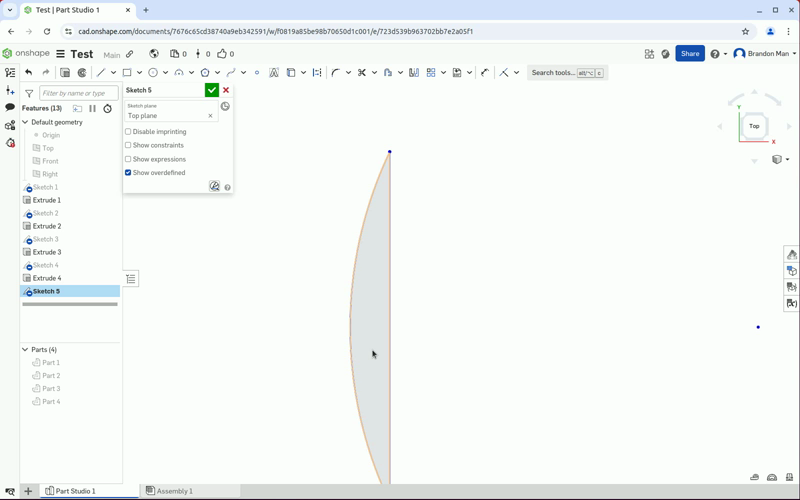
scroll(-6)
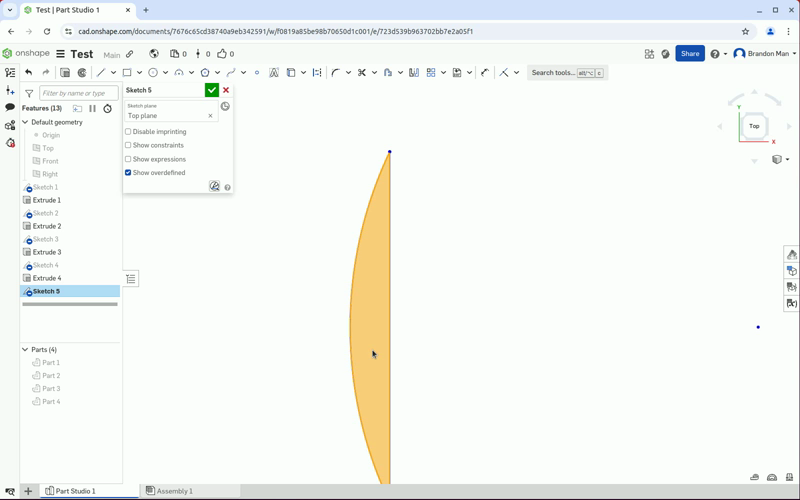
scroll(-6)
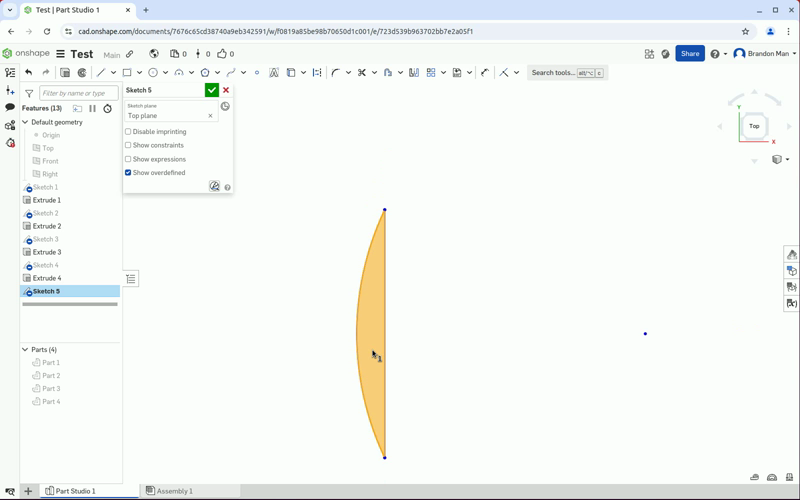
scroll(-6)
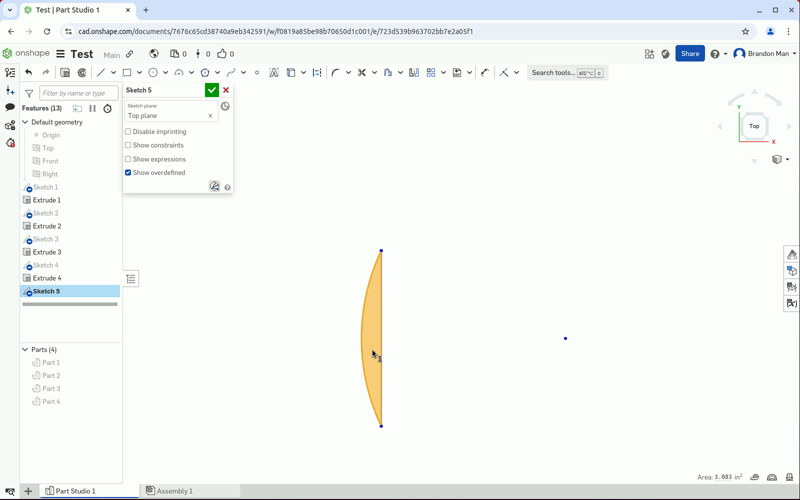
scroll(-6)
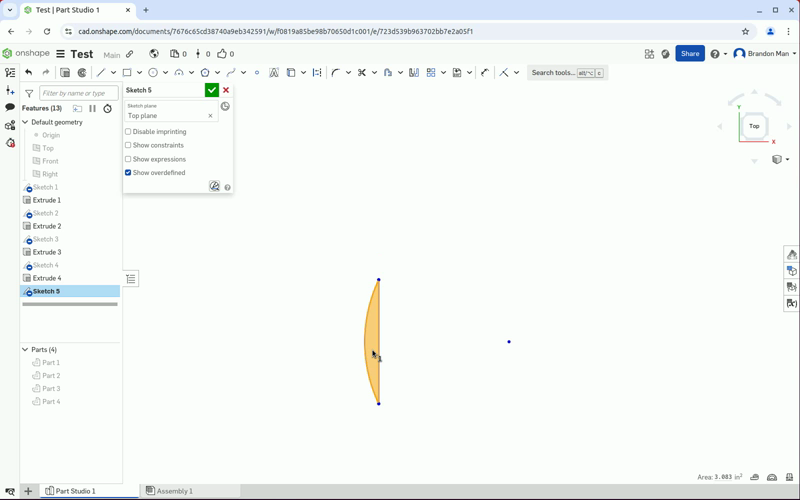
scroll(-6)
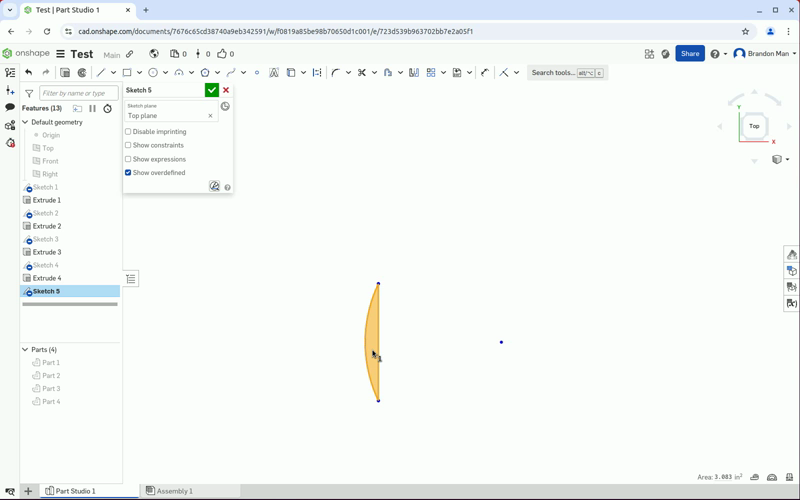
scroll(-6)
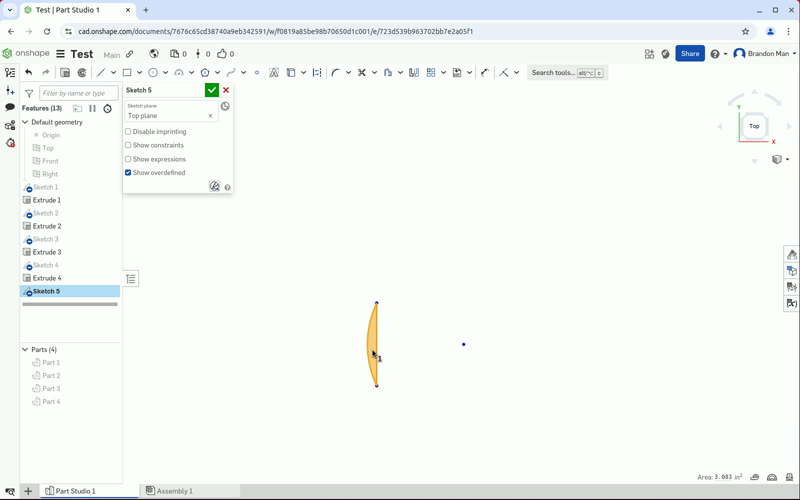
scroll(-6)
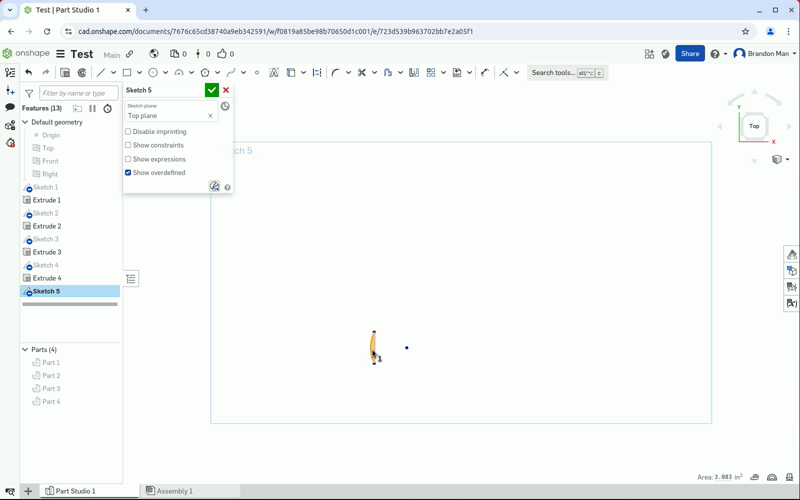
mouse_move(73, 352)
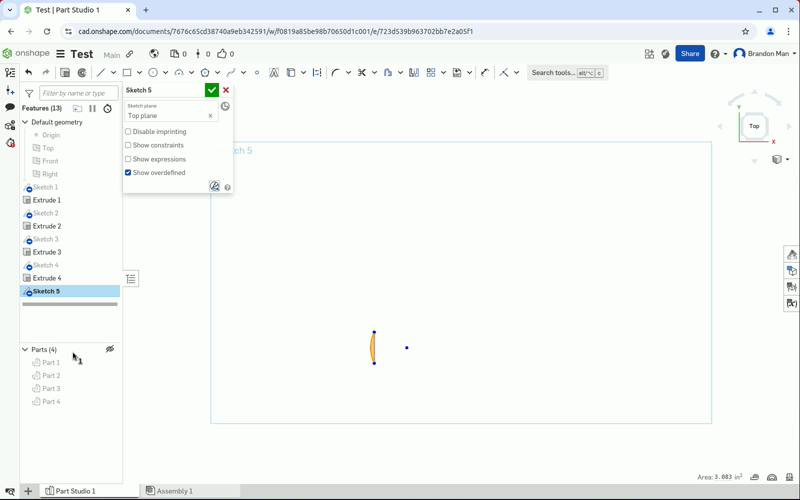
key(shift+y)
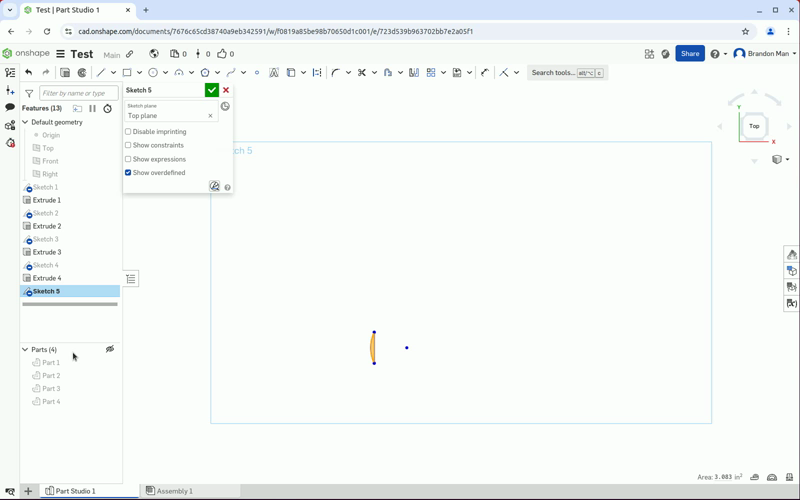
key(shift+e)
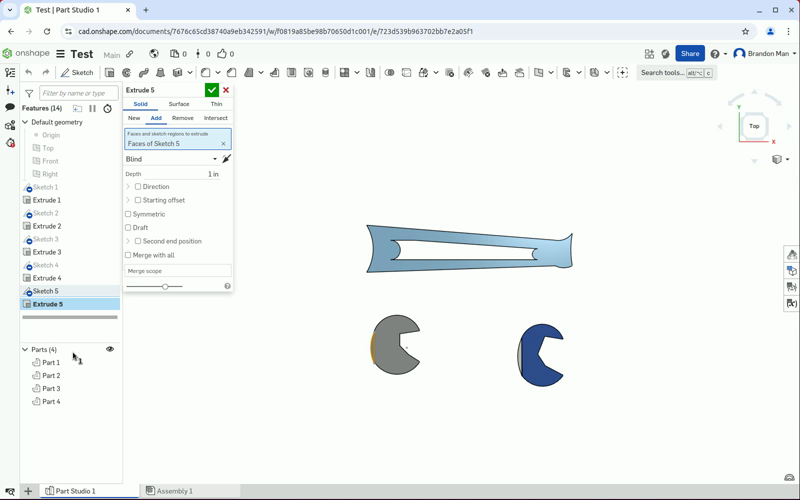
mouse_move(143, 106)
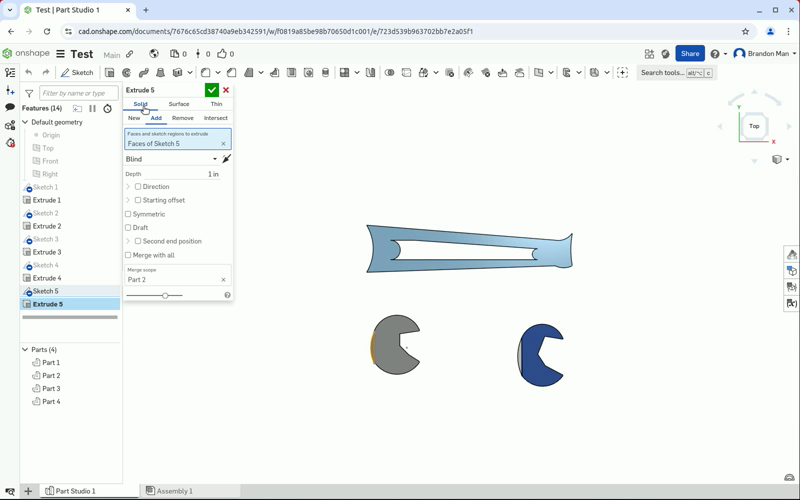
click(143, 106)
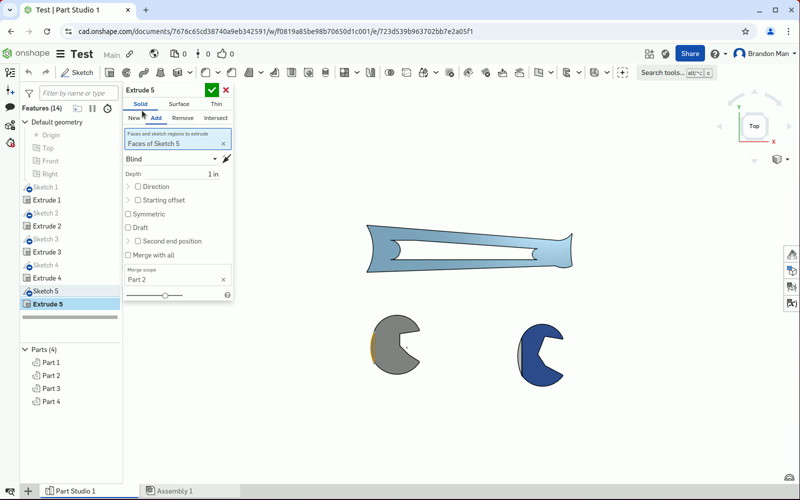
mouse_move(137, 120)
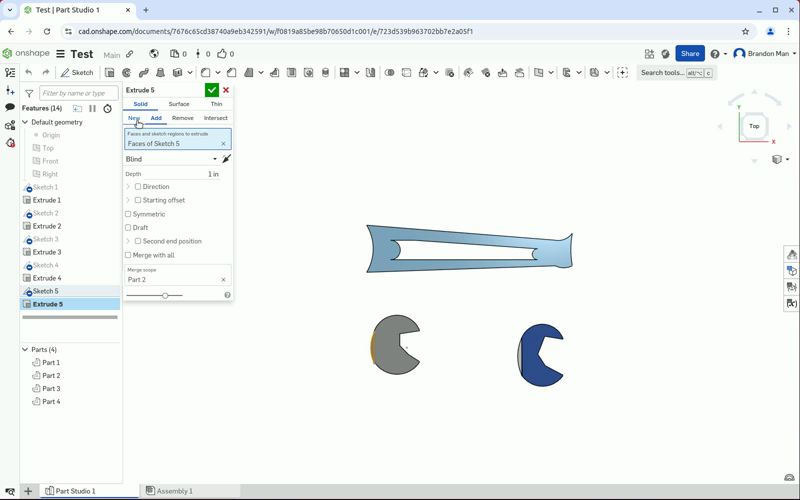
click(137, 120)
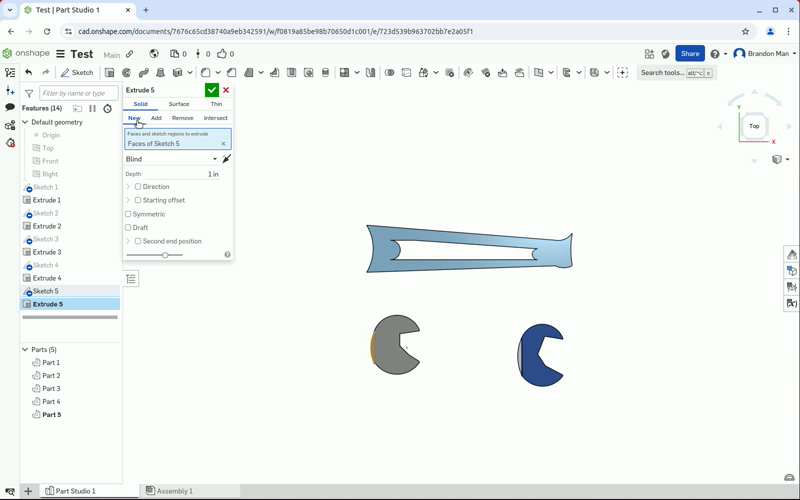
key(tab, 4)
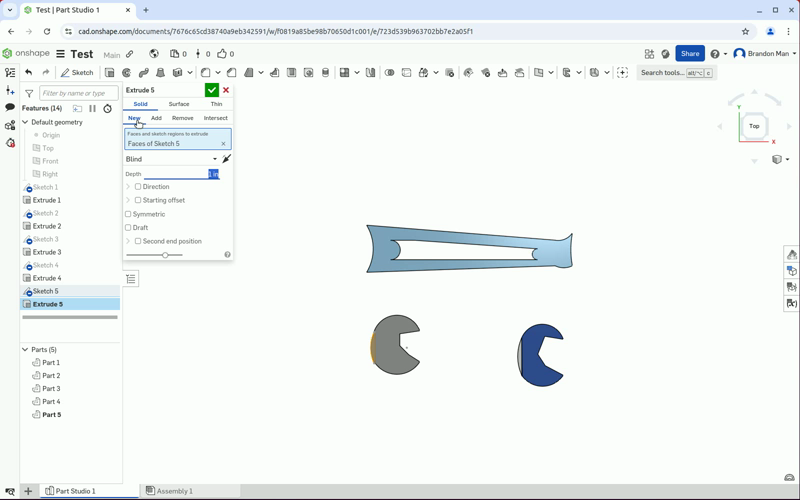
text(8.666)
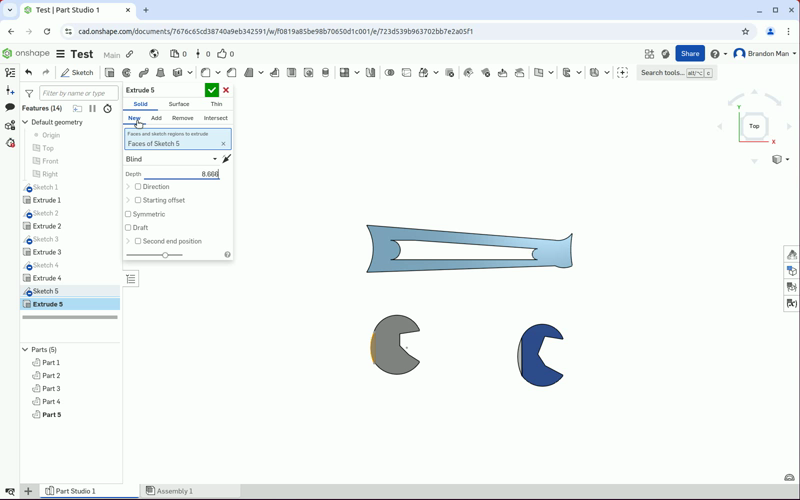
key(enter)
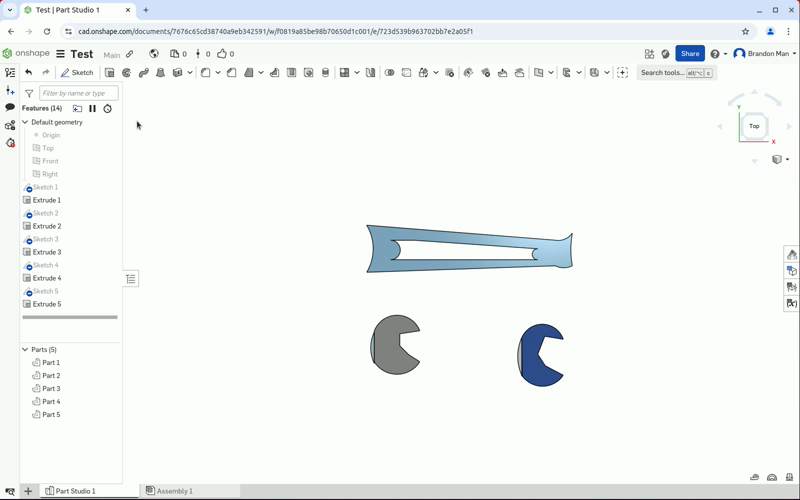
key(shift+h)
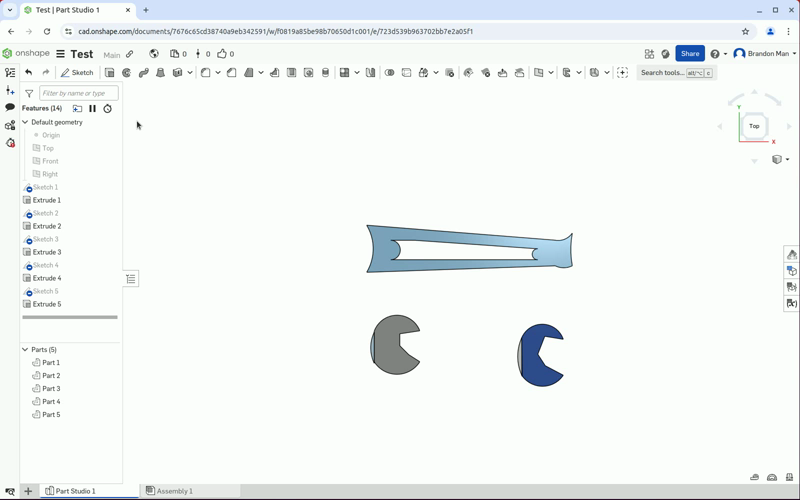
key(shift+h)
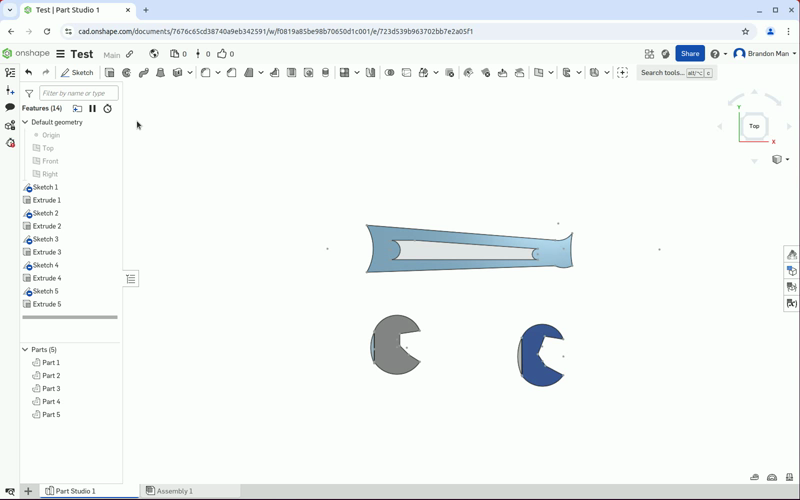
key(shift+7)
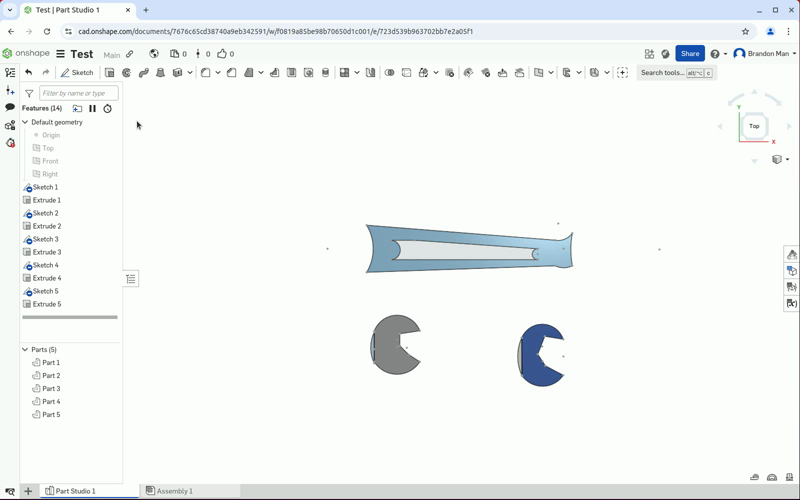
key(up, 3)
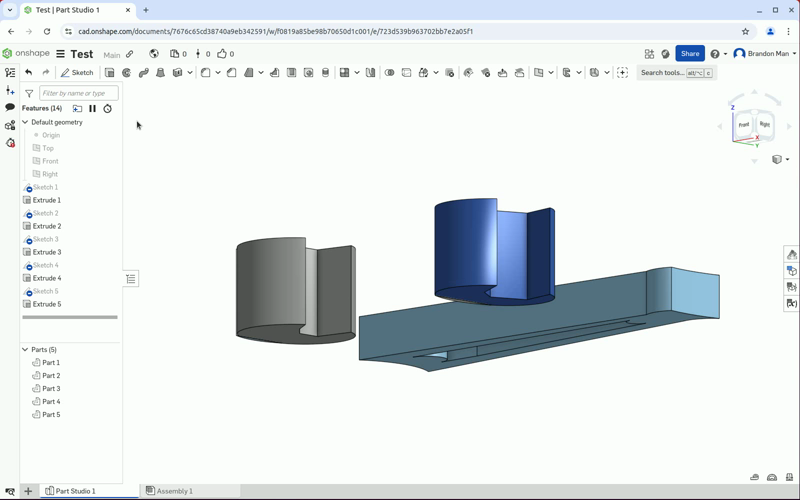
key(left, 3)
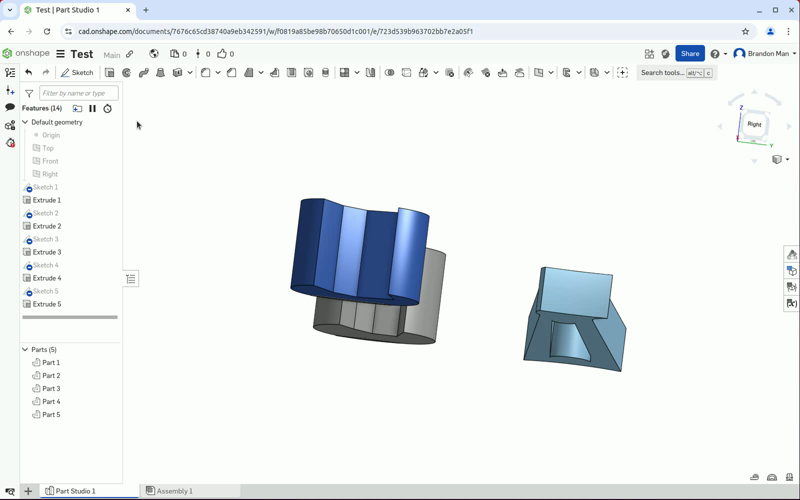
key(right, 3)
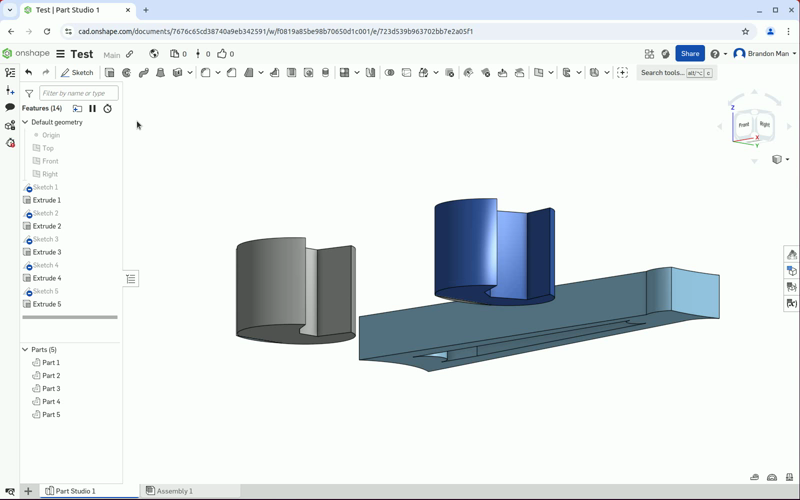
key(down, 3)
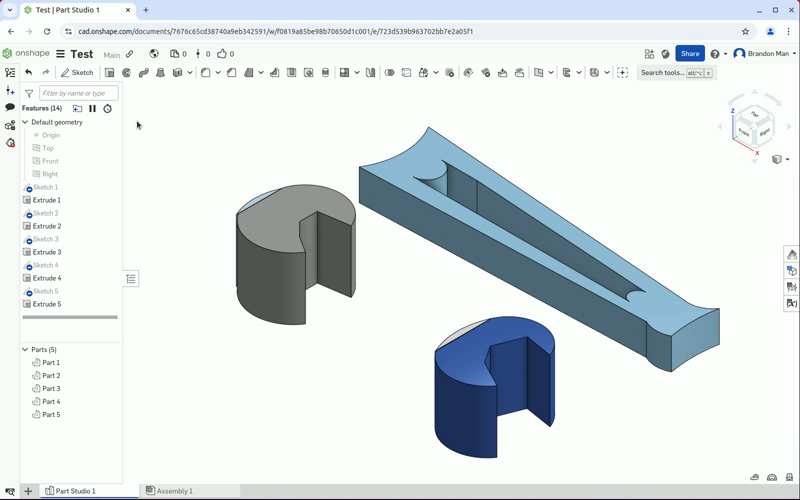
mouse_move(73, 189)
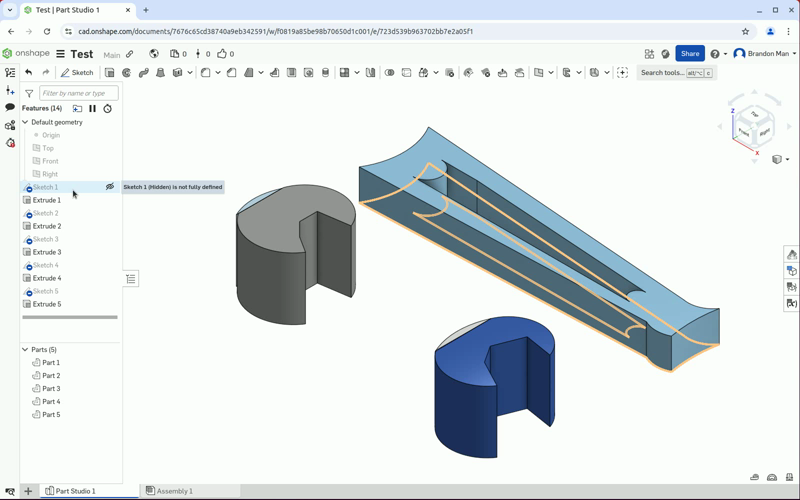
click(73, 189)